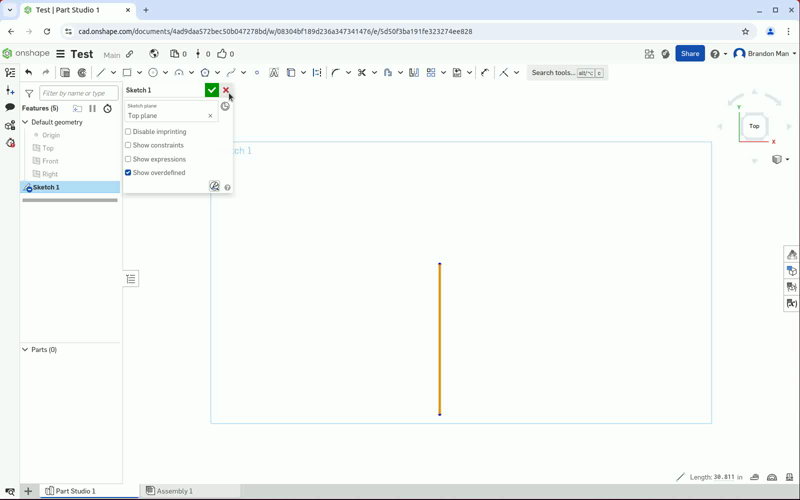
key(shift+h)
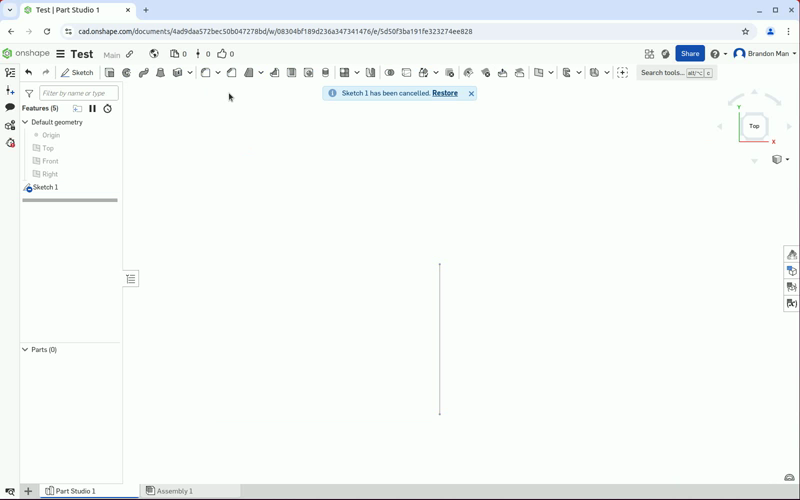
key(shift+s)
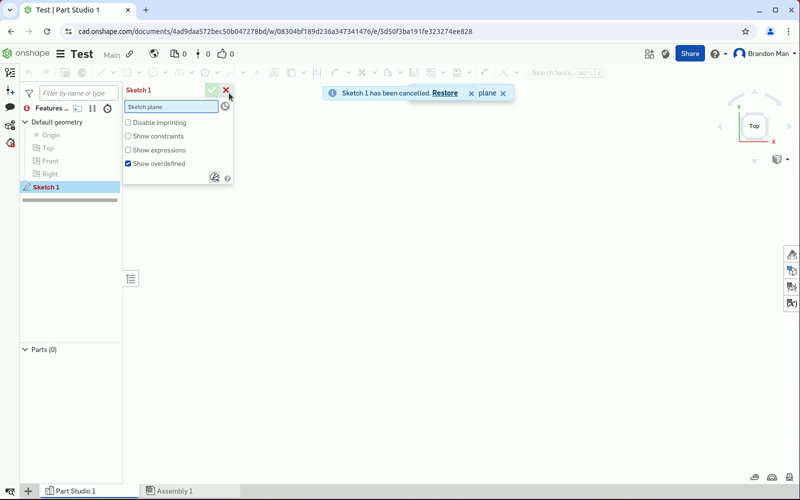
mouse_move(73, 150)
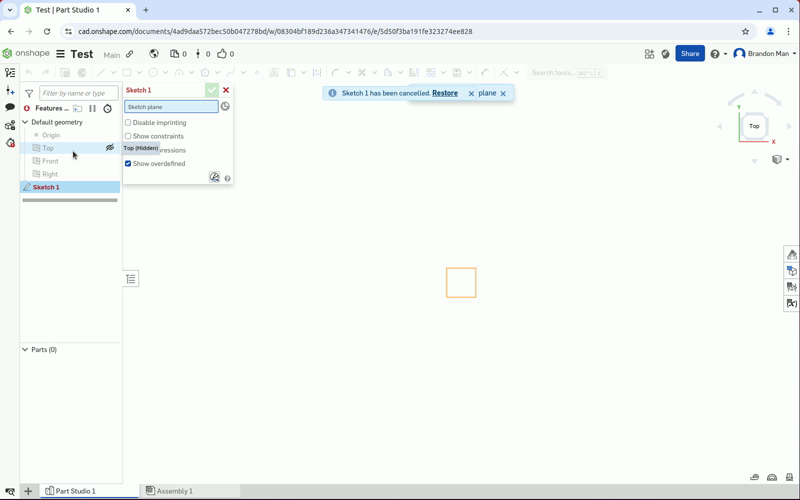
click(73, 150)
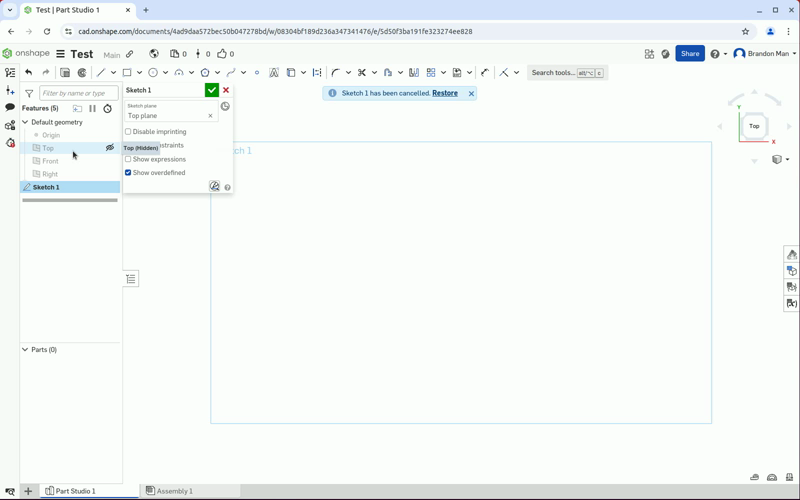
mouse_move(73, 352)
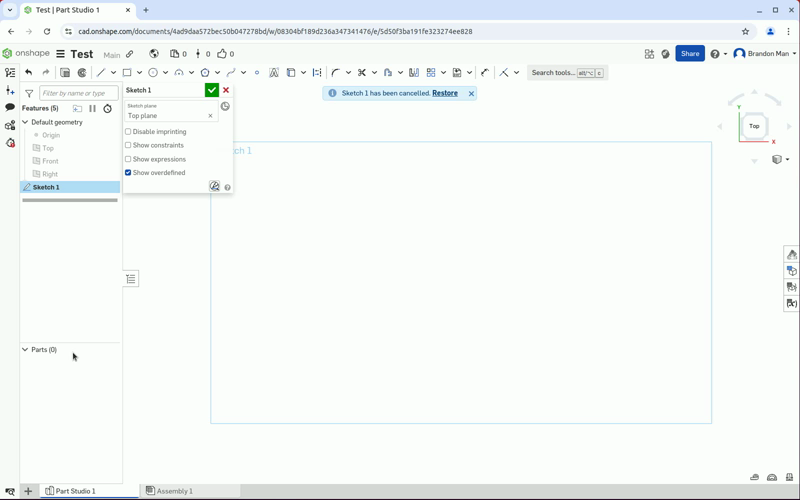
key(y)
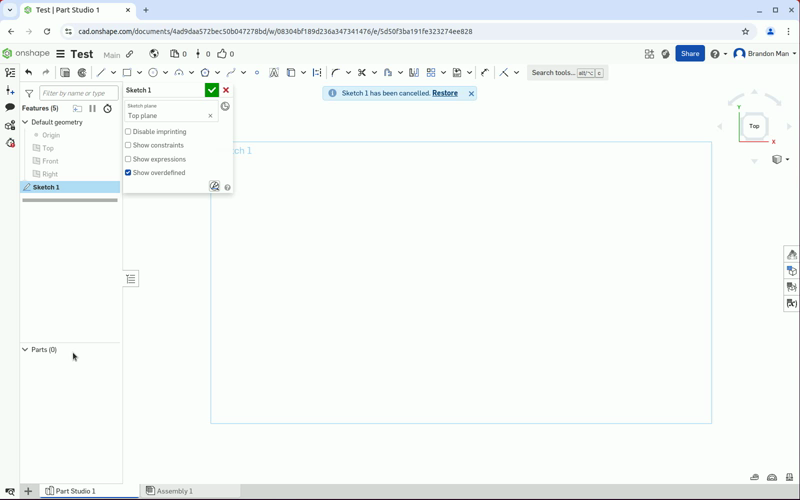
key(l)
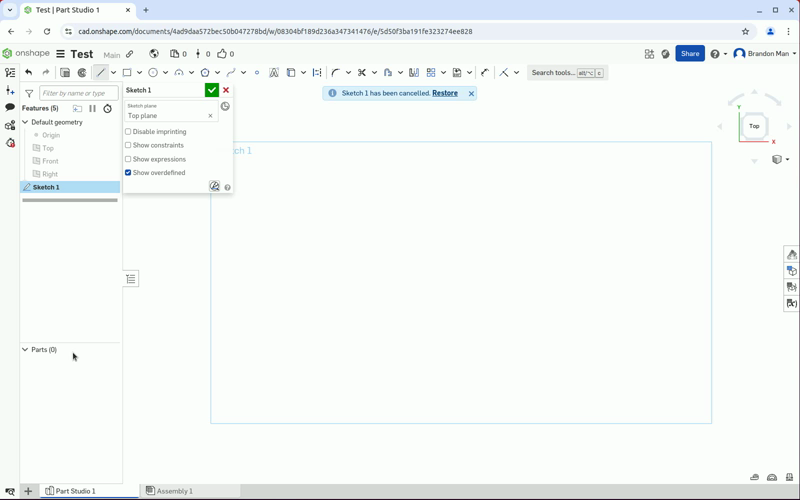
key_down(shift)
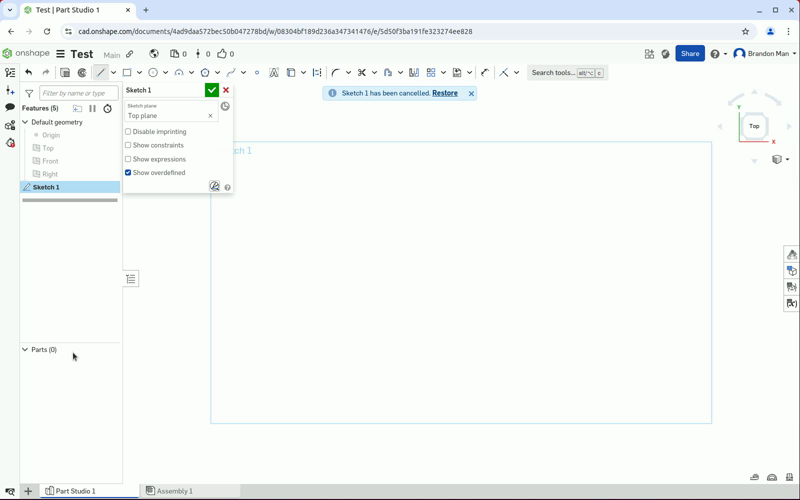
mouse_move(357, 395)
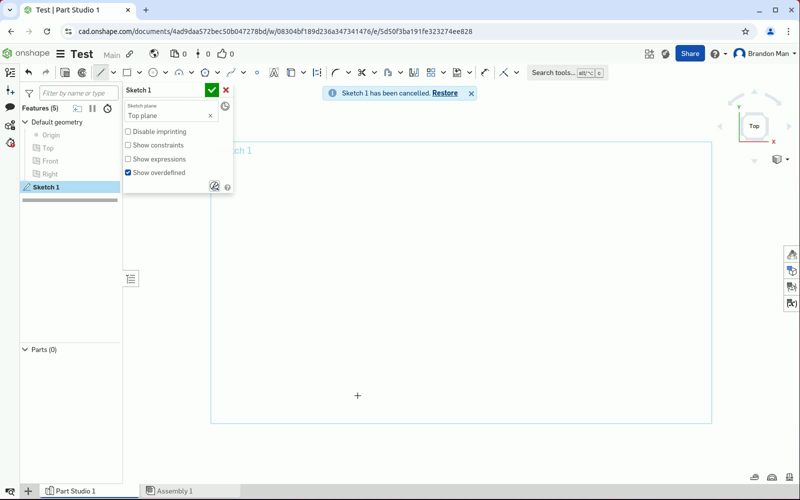
click(357, 395)
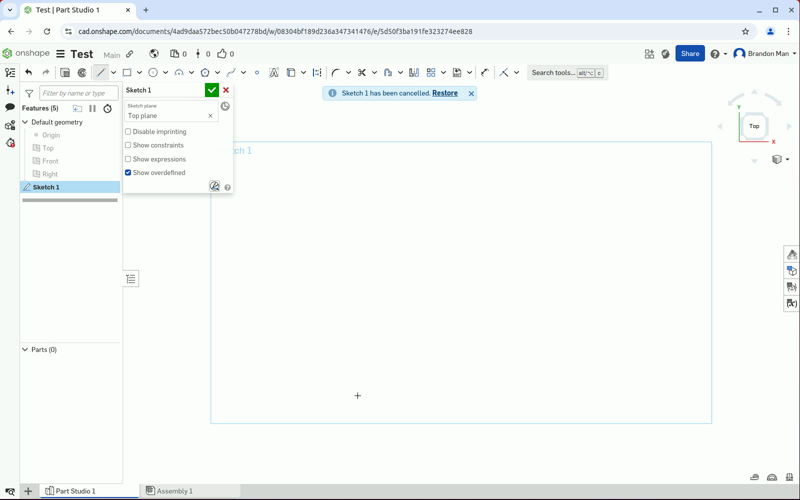
key_up(shift)
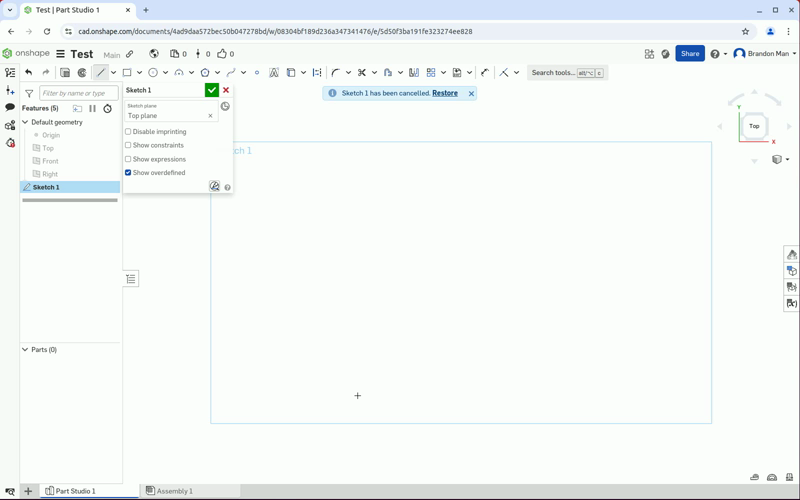
key_down(shift)
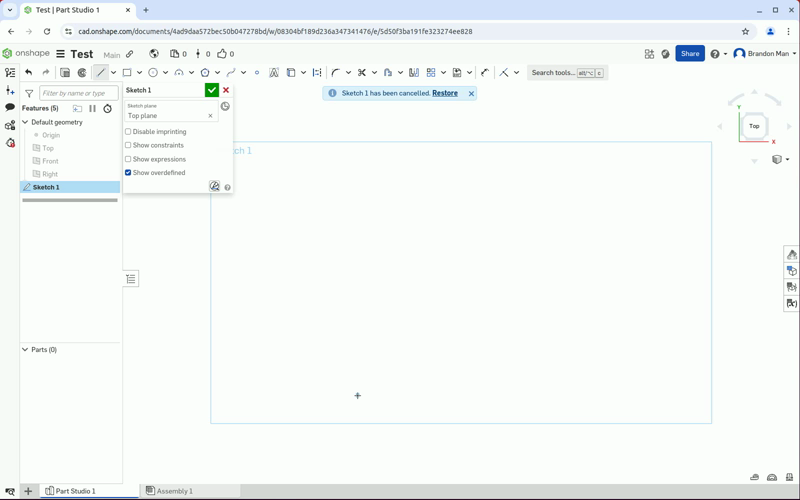
mouse_move(421, 395)
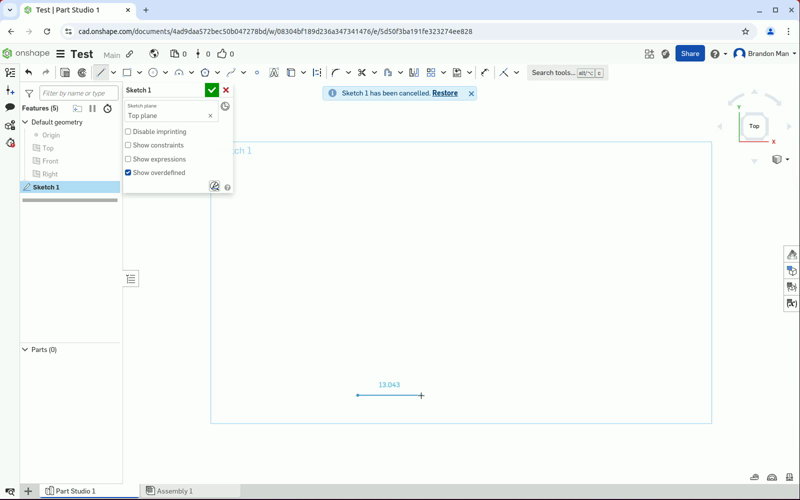
click(421, 395)
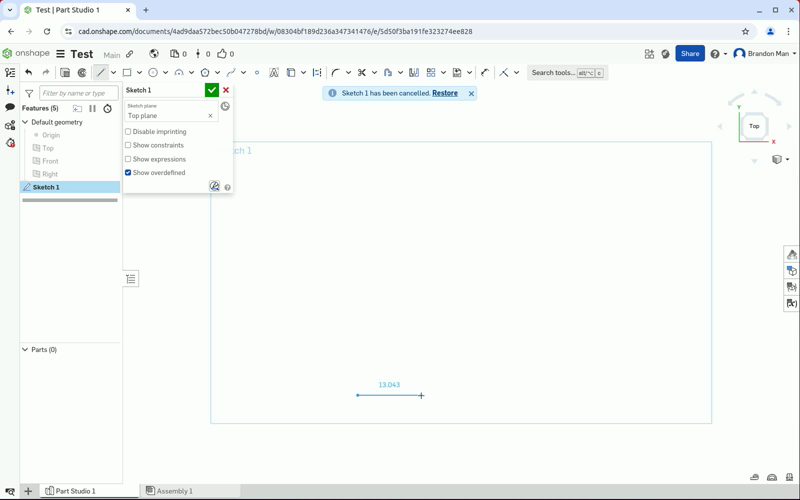
key_up(shift)
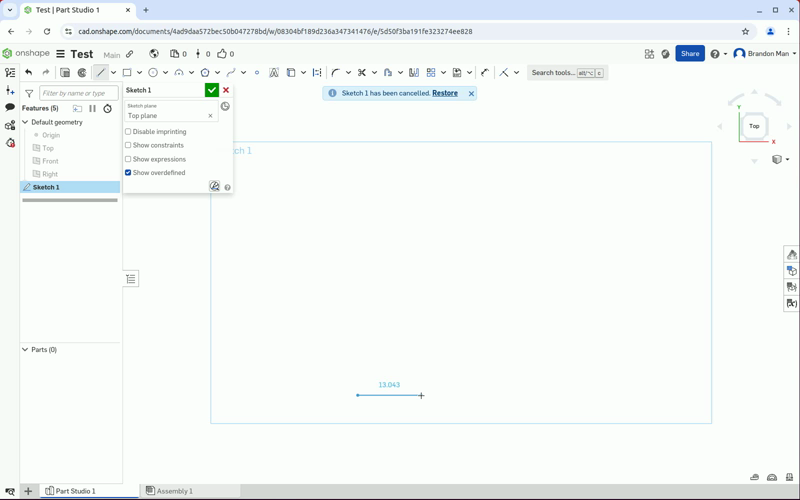
key_down(shift)
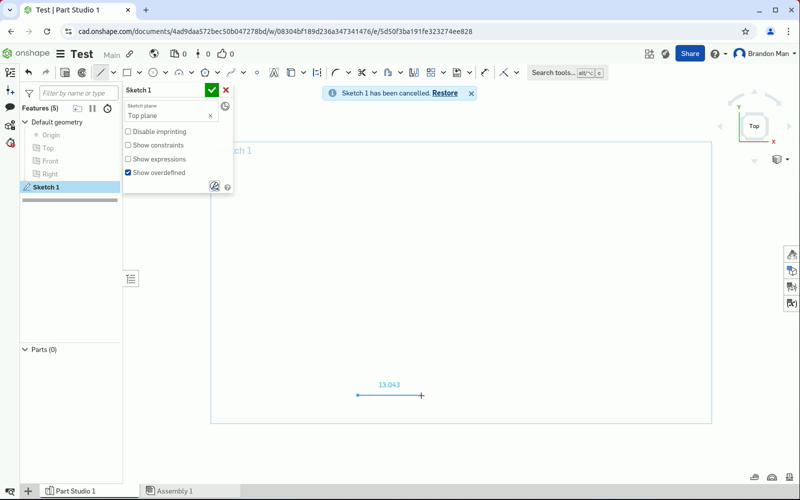
mouse_move(461, 283)
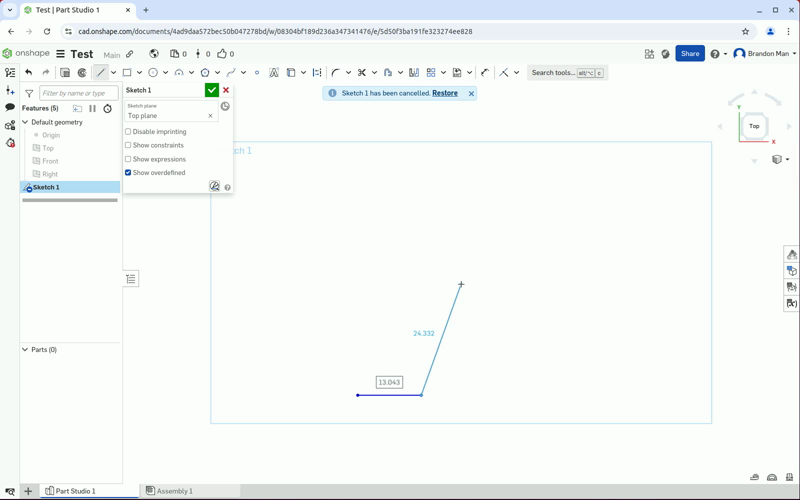
click(461, 283)
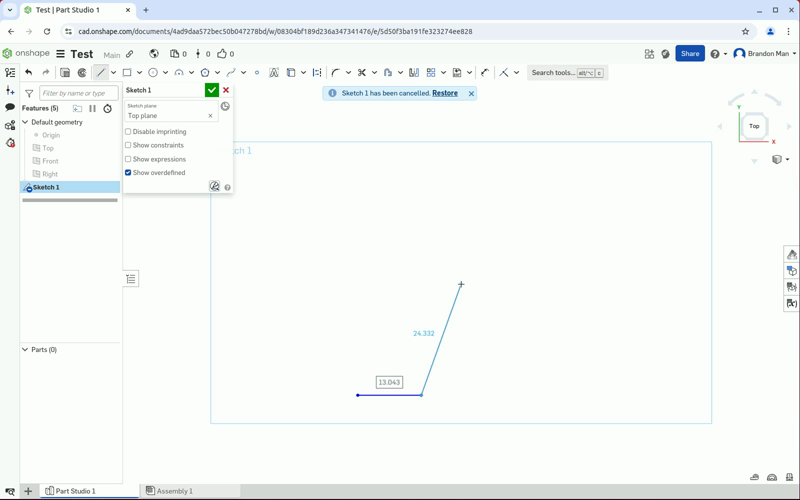
key_up(shift)
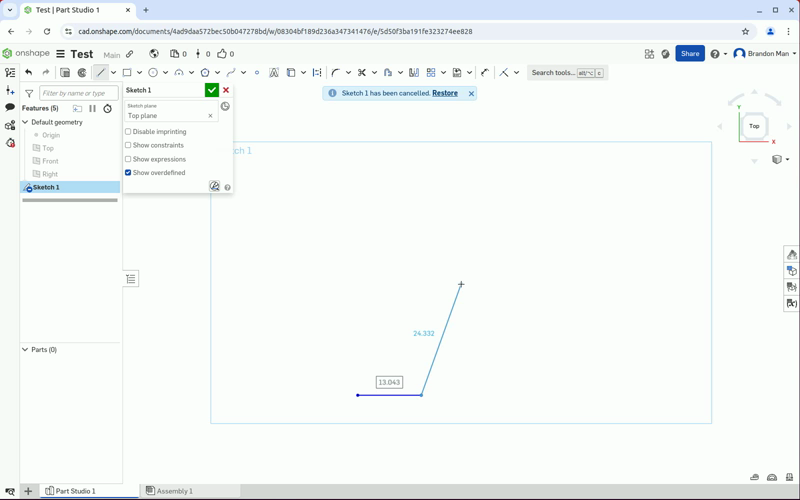
key_down(shift)
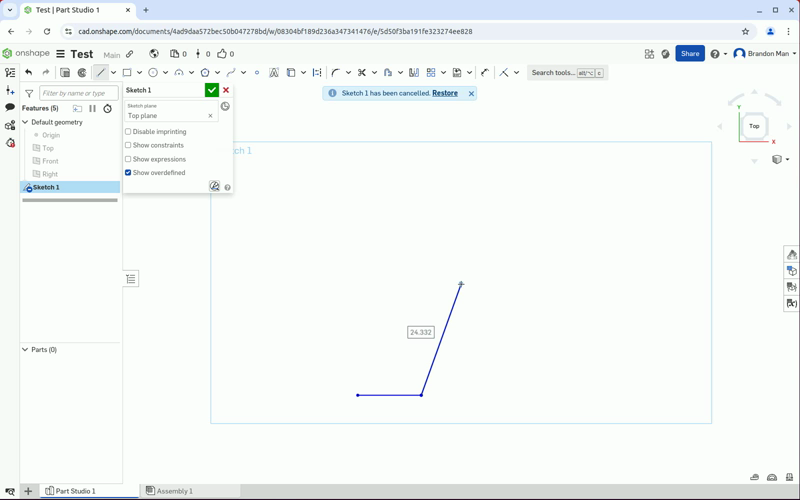
mouse_move(491, 283)
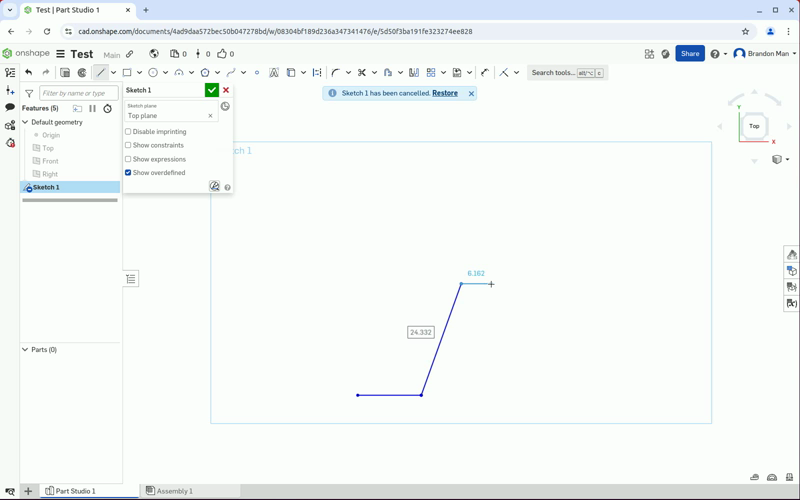
mouse_move(461, 248)
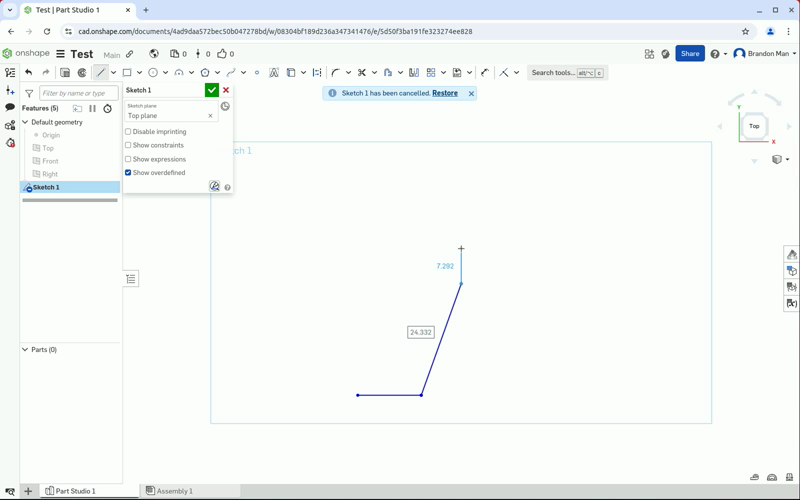
click(461, 248)
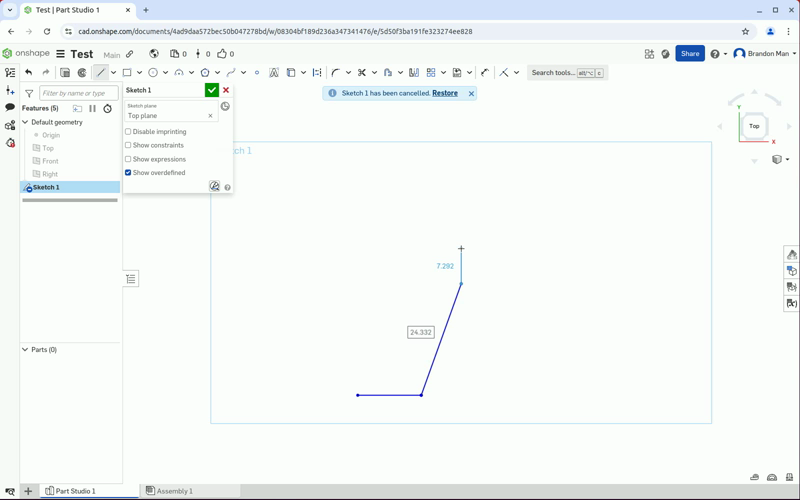
key_up(shift)
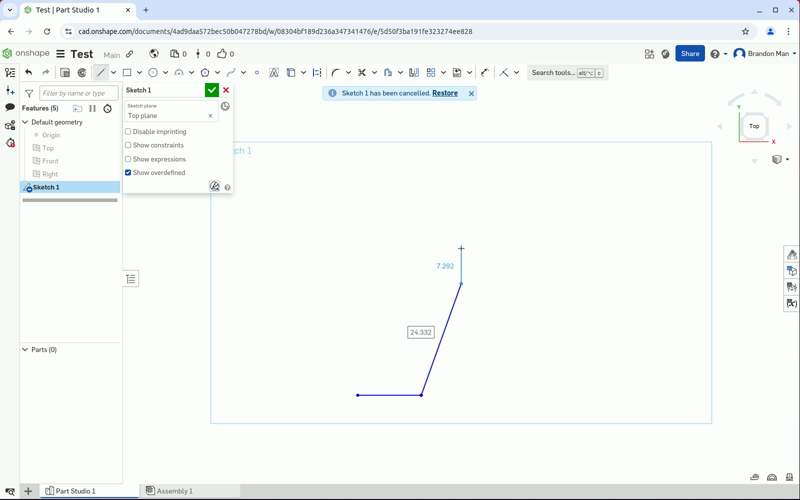
key_down(shift)
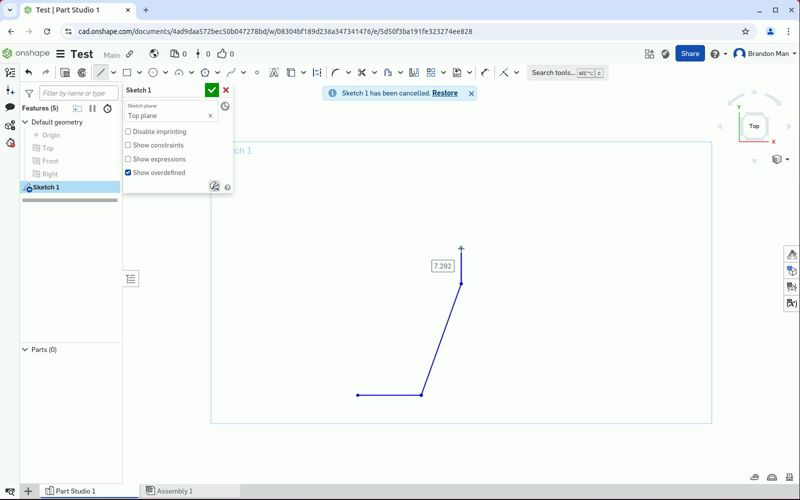
mouse_move(357, 248)
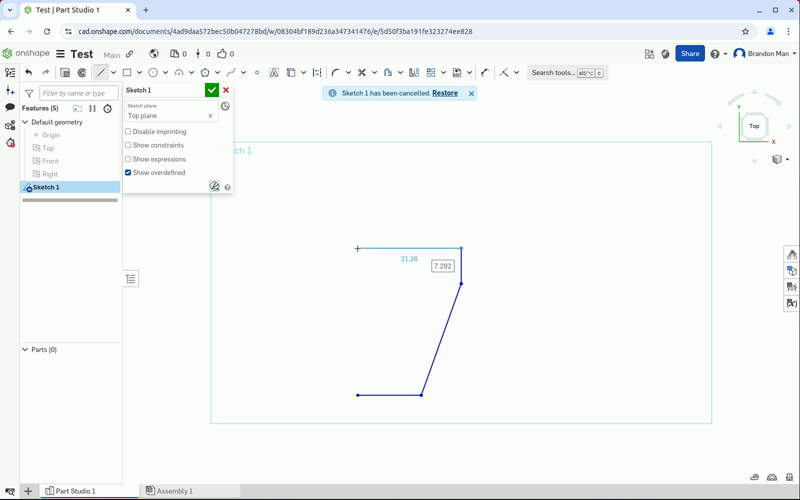
click(357, 248)
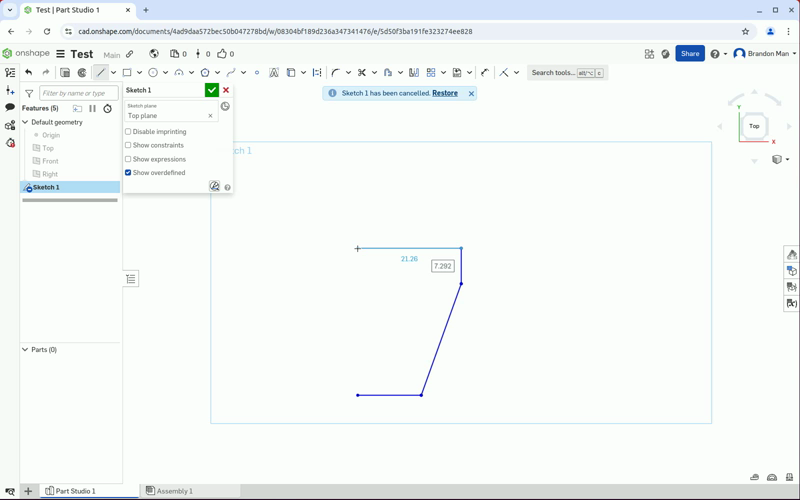
key_up(shift)
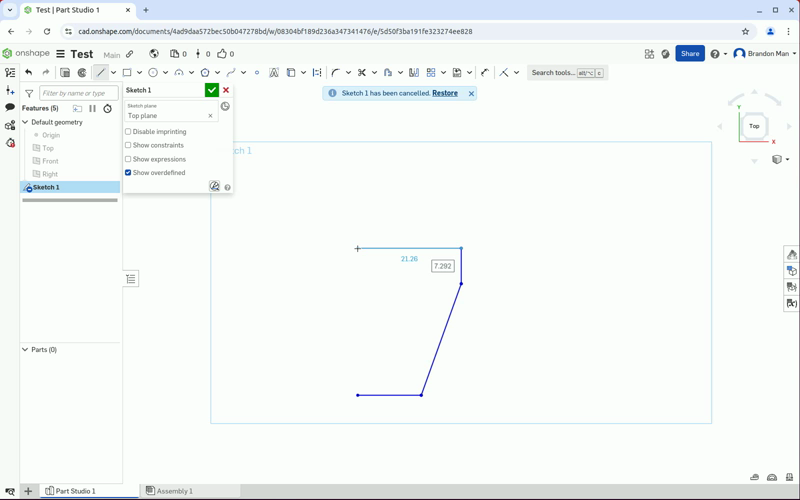
key_down(shift)
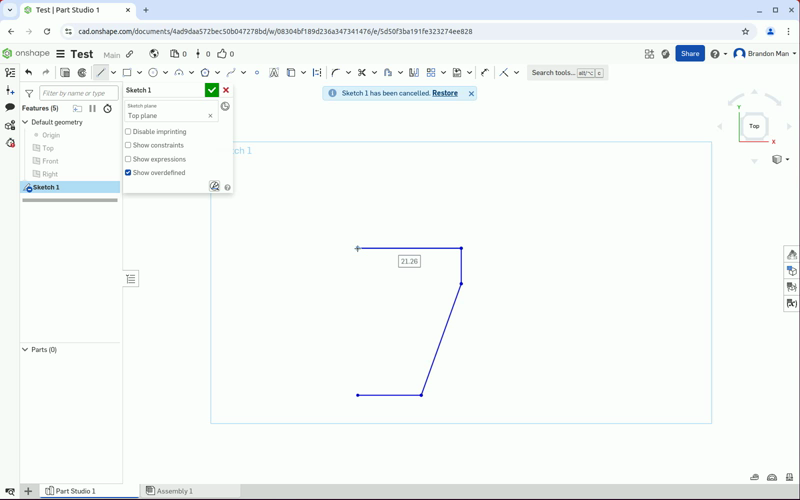
mouse_move(357, 395)
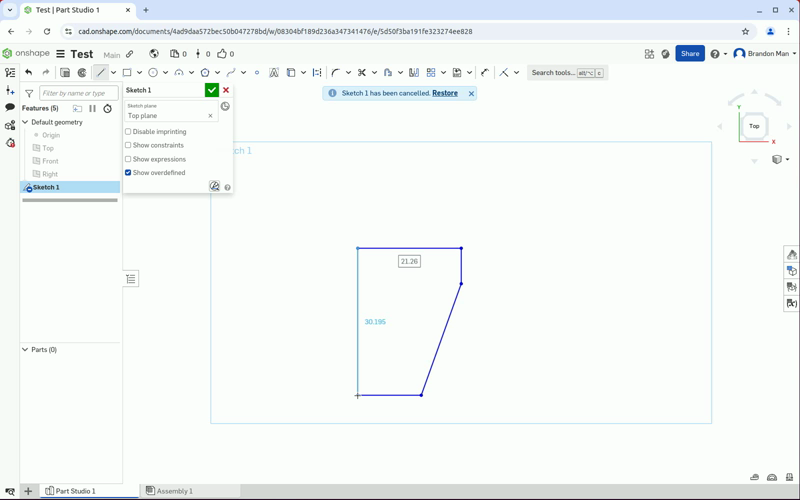
key_up(shift)
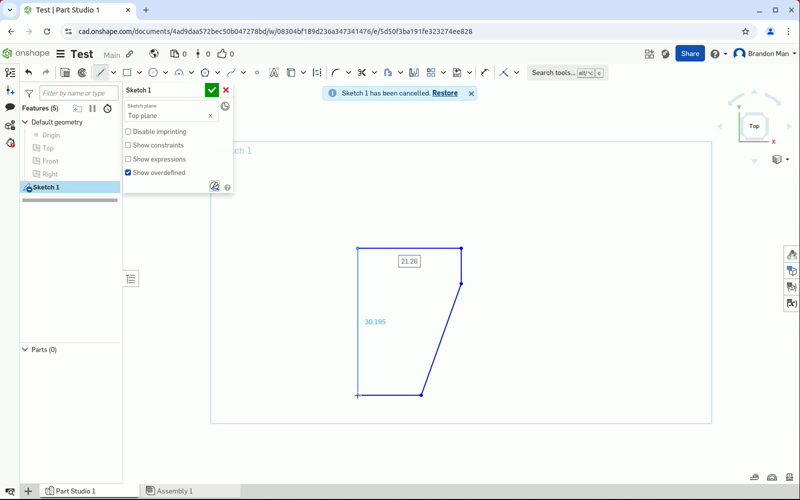
click(357, 395)
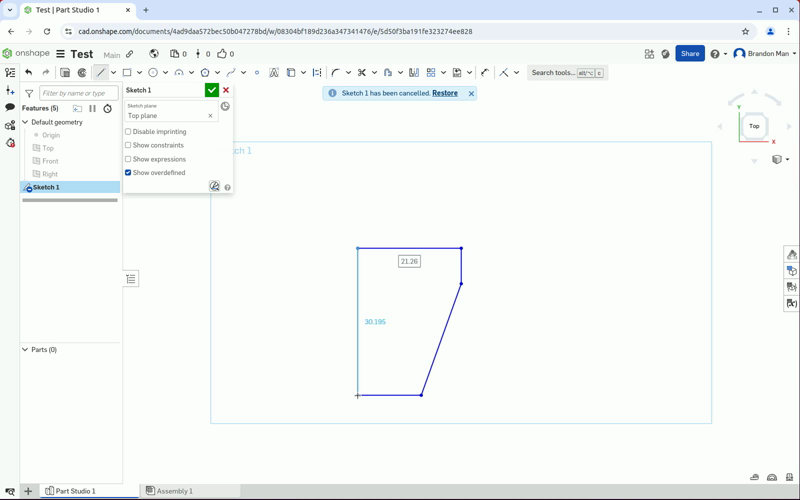
key(esc)
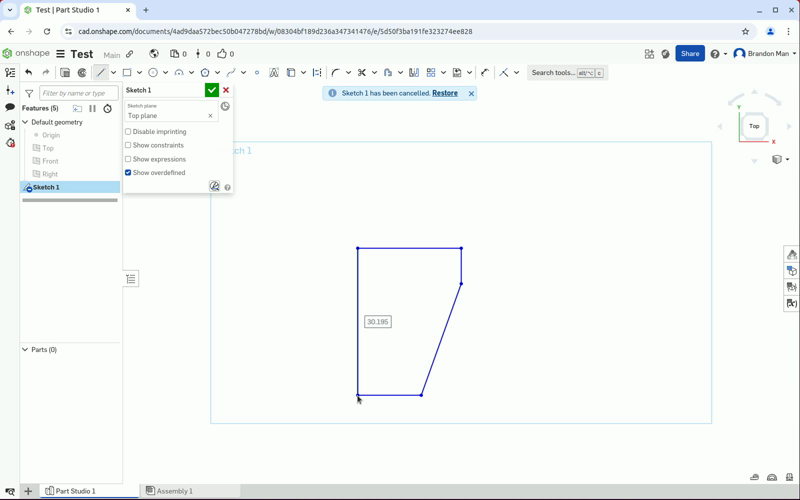
key(c)
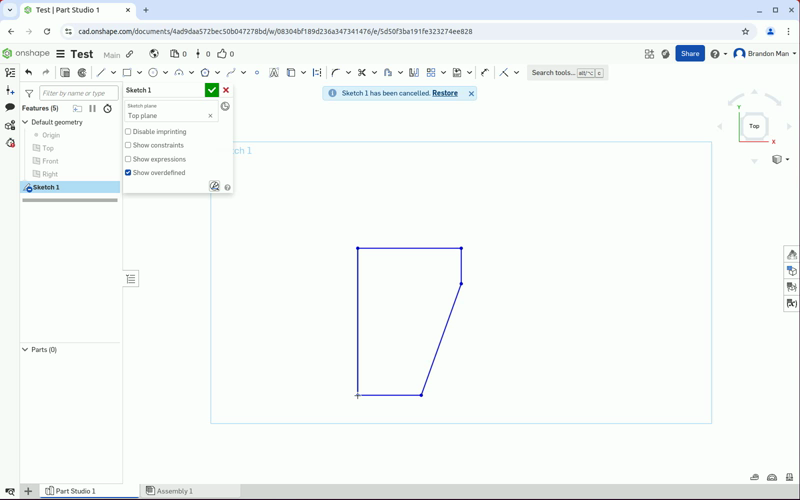
key_down(shift)
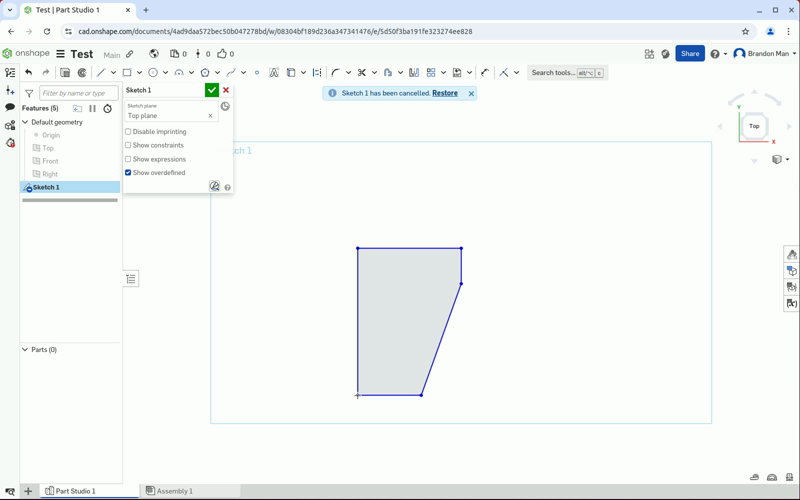
mouse_move(363, 265)
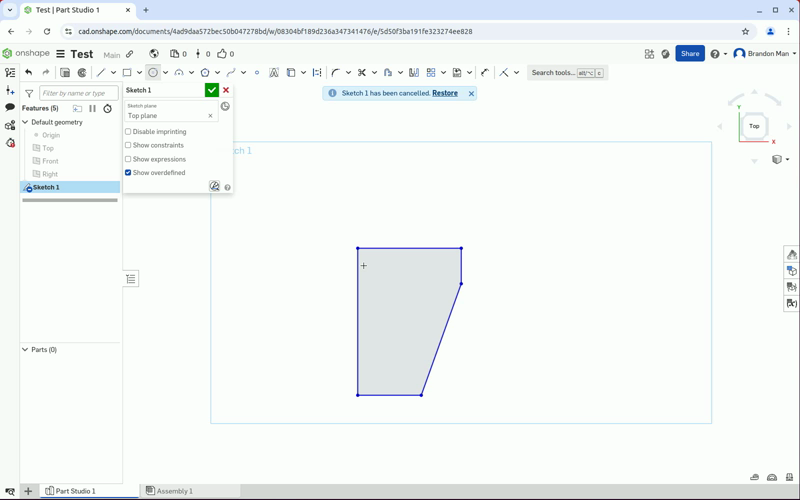
click(363, 265)
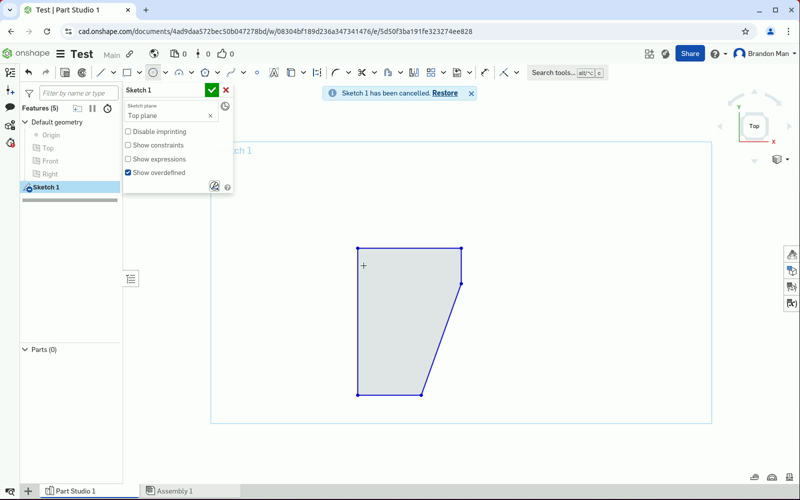
key_up(shift)
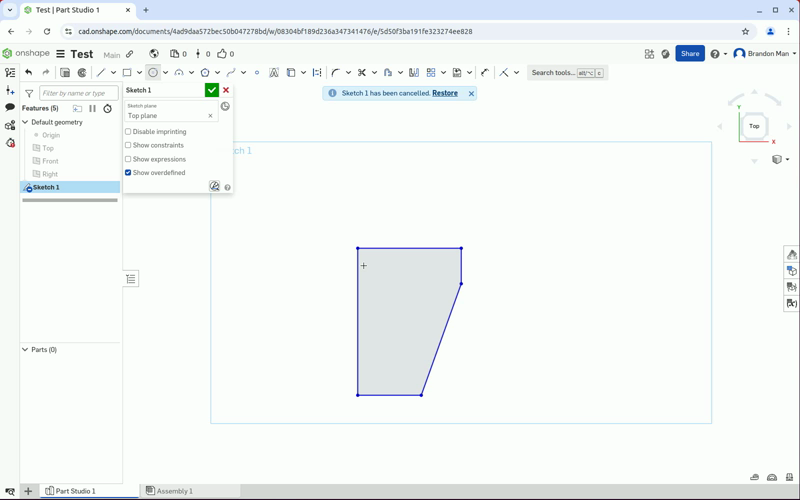
mouse_move(366, 265)
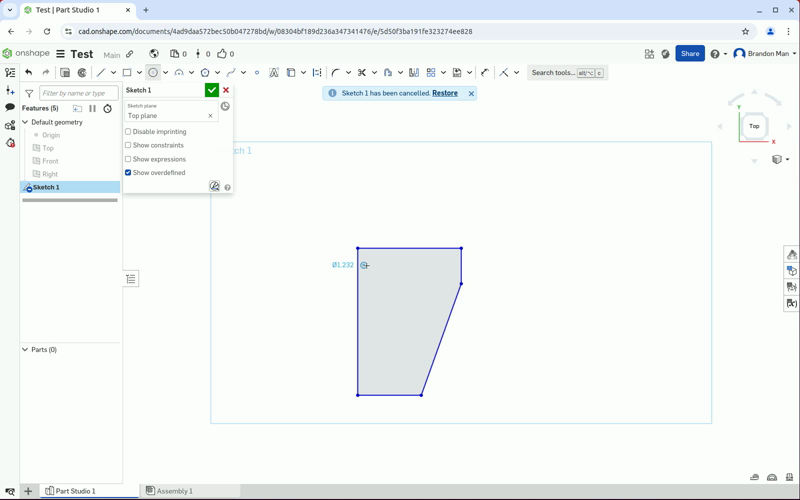
click(366, 265)
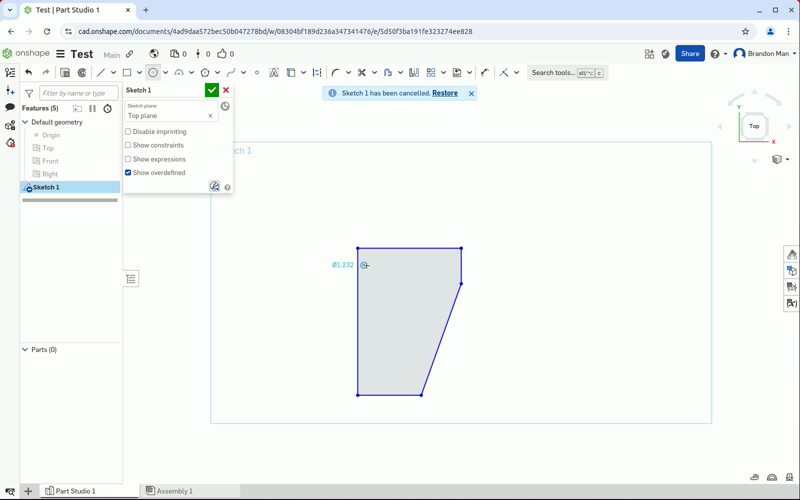
key(esc)
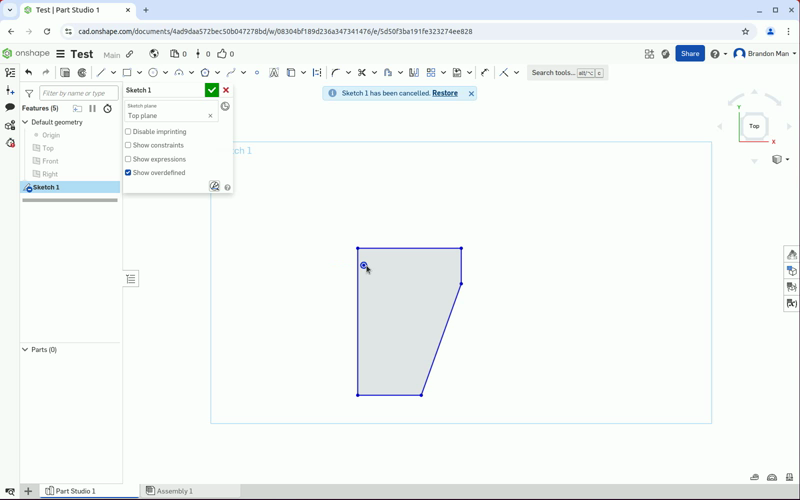
key(a)
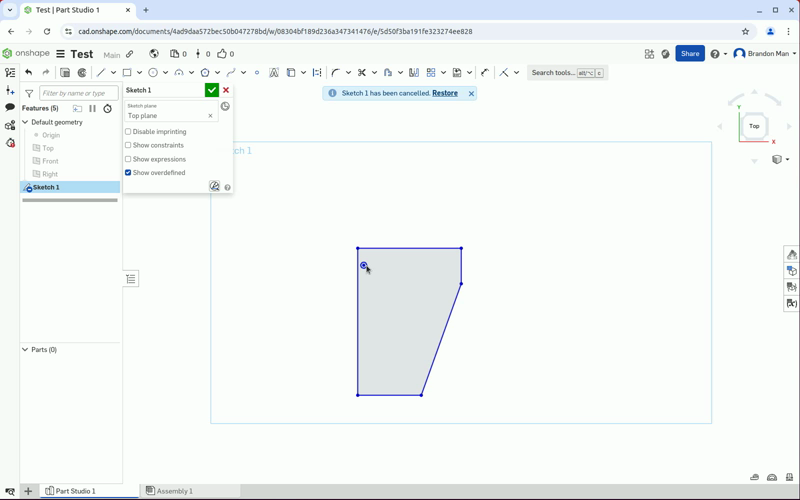
key_down(shift)
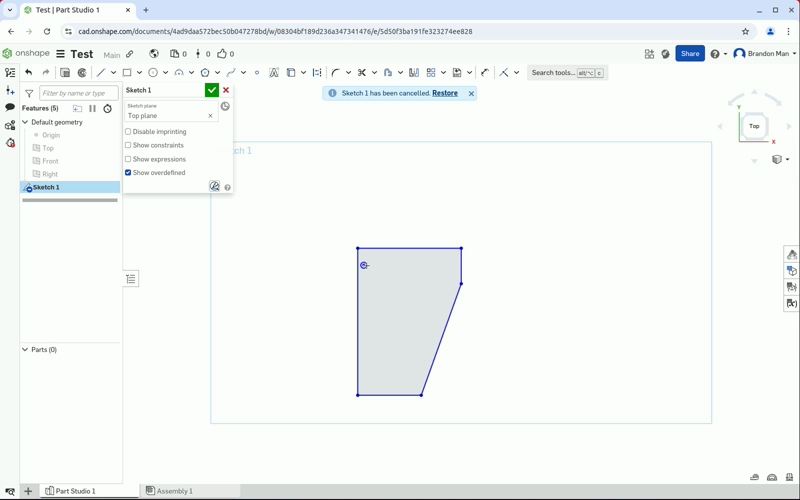
mouse_move(368, 384)
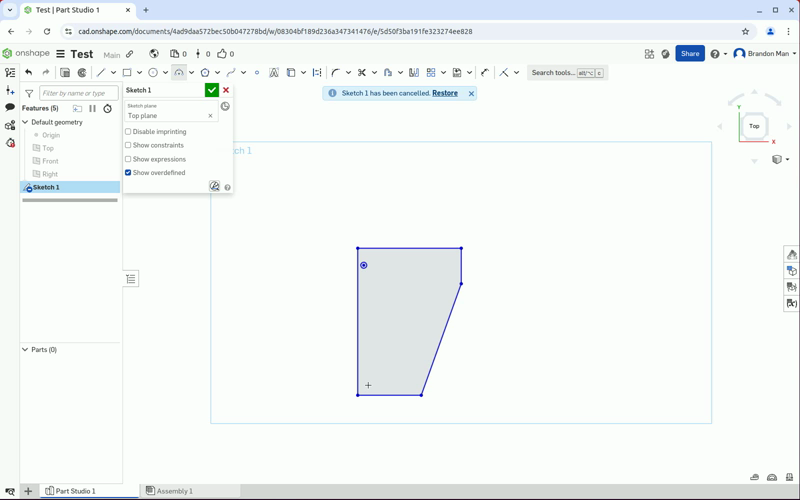
click(368, 384)
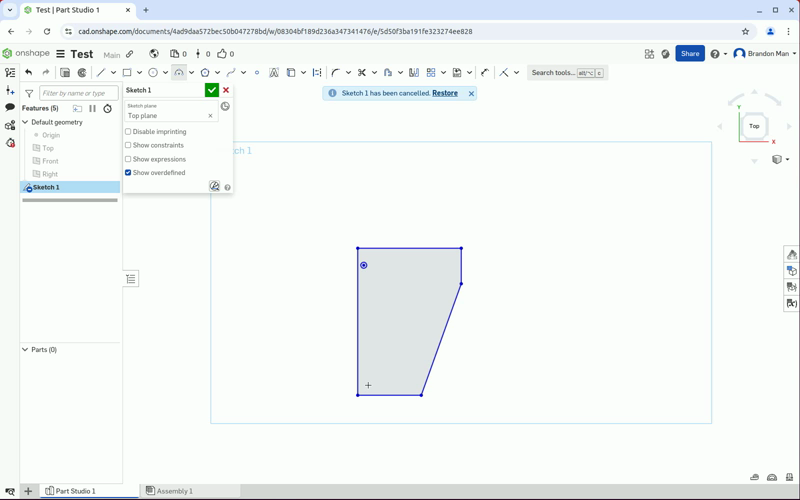
key_up(shift)
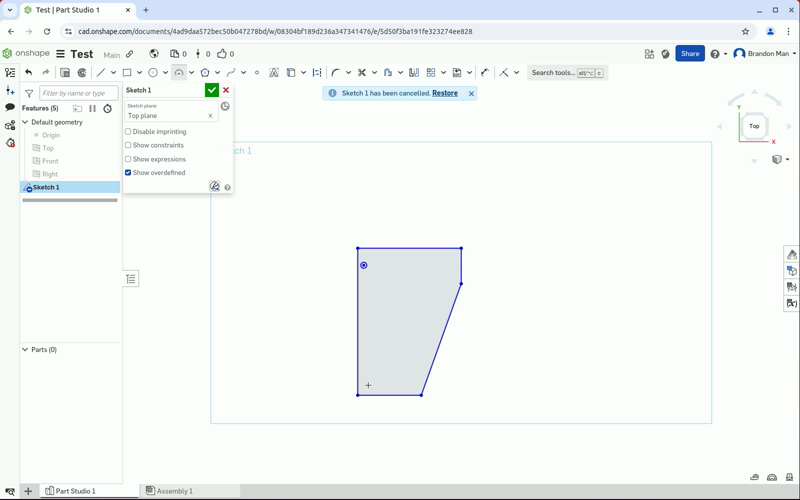
key_down(shift)
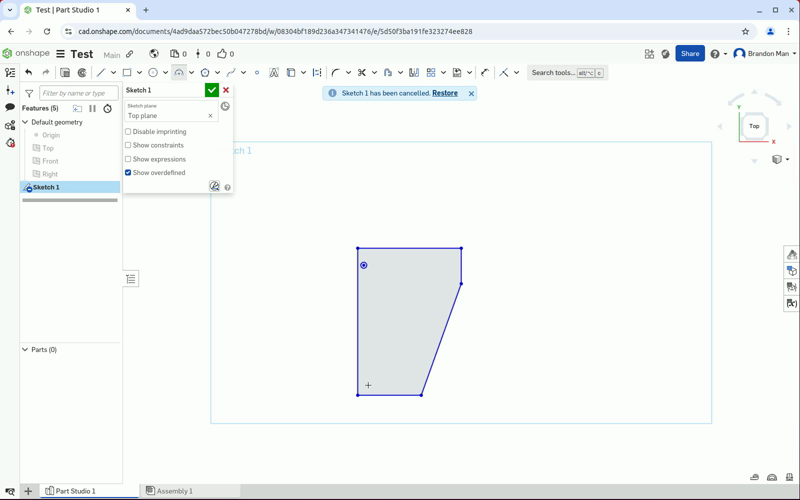
mouse_move(376, 384)
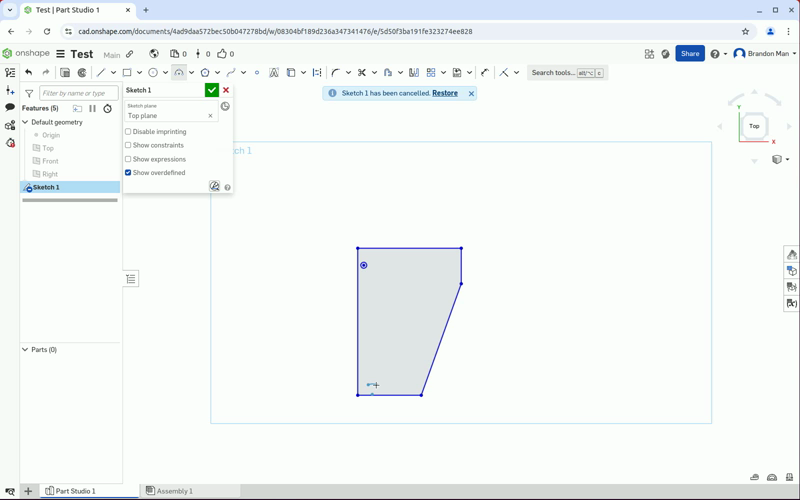
click(376, 384)
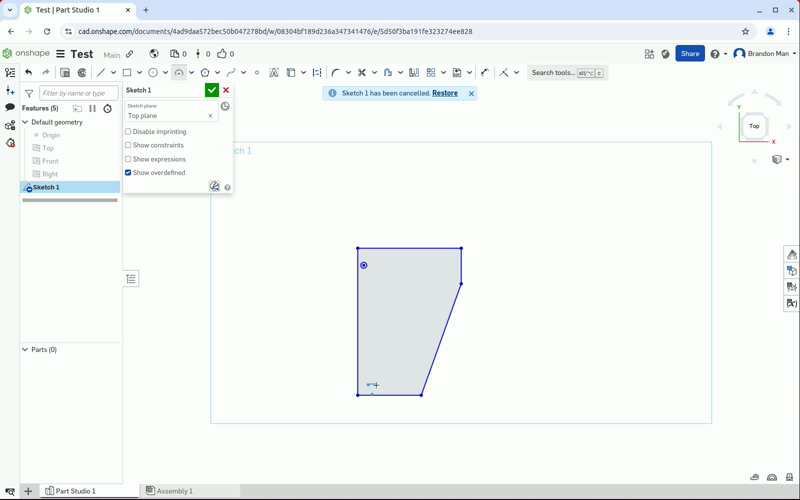
mouse_move(372, 388)
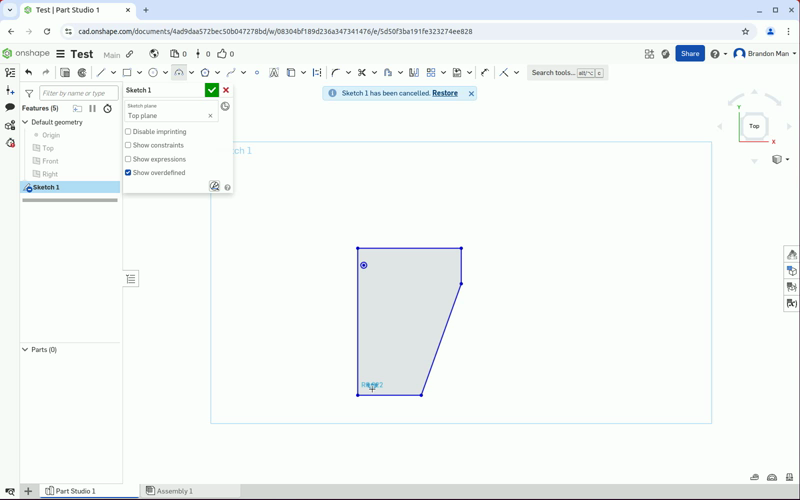
click(372, 388)
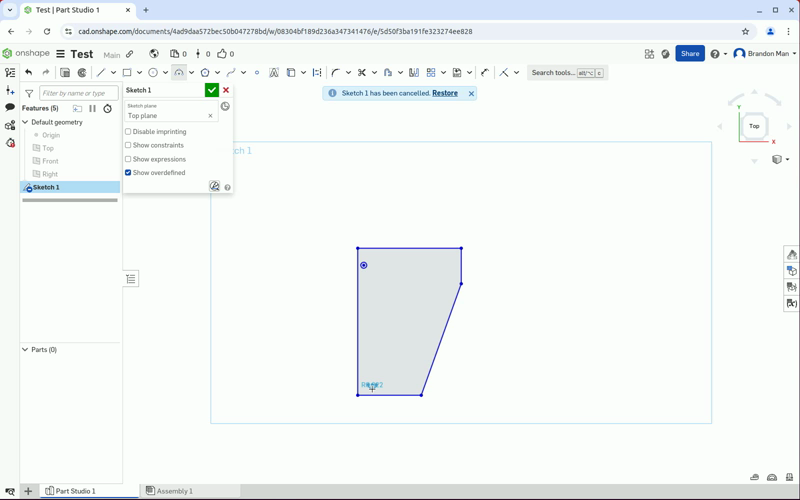
key_up(shift)
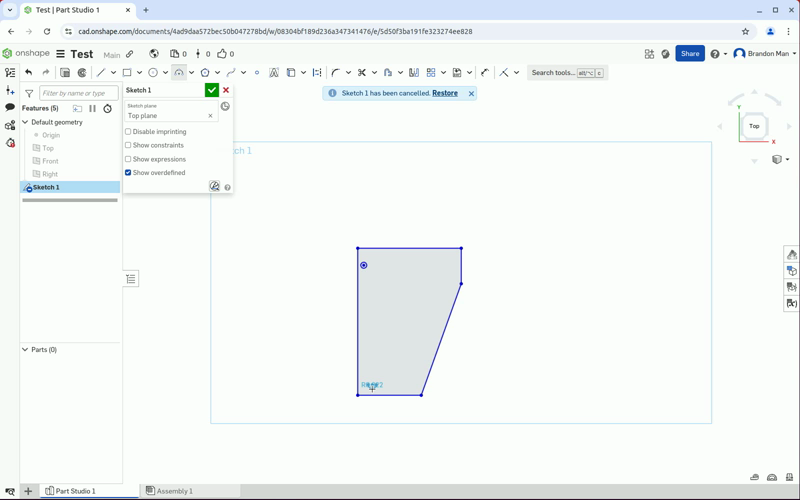
key(esc)
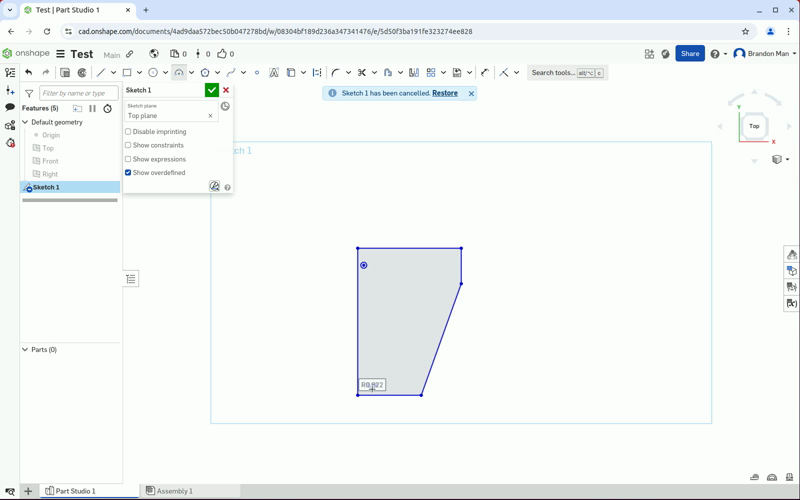
key(l)
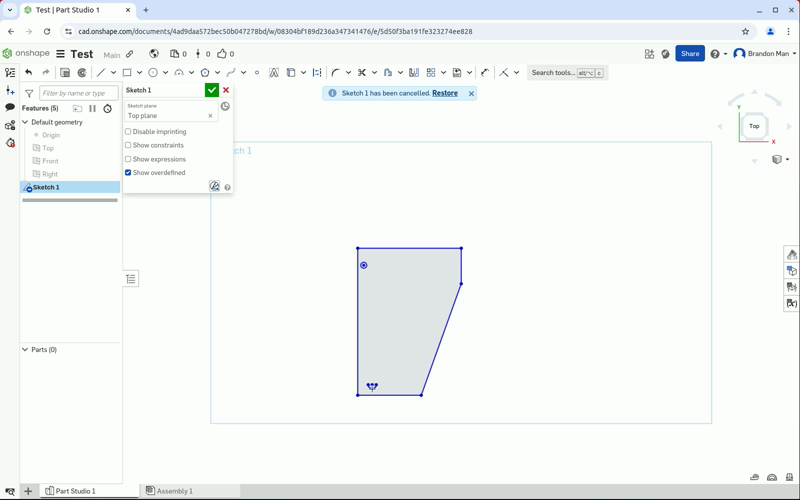
mouse_move(376, 384)
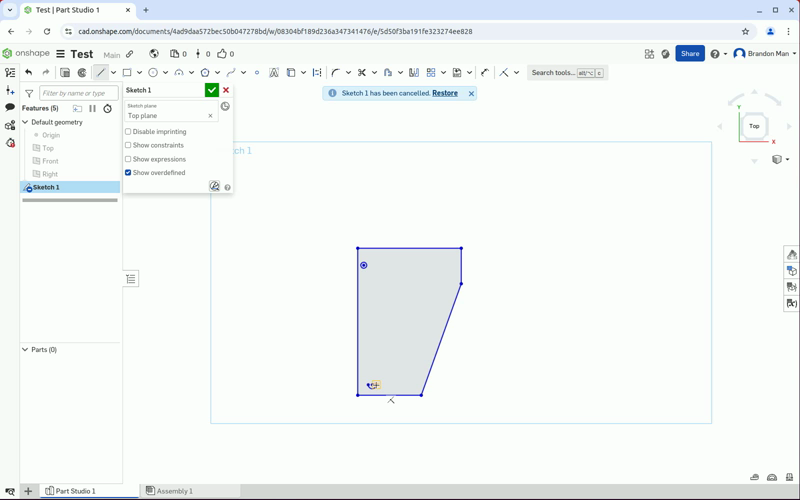
scroll(6)
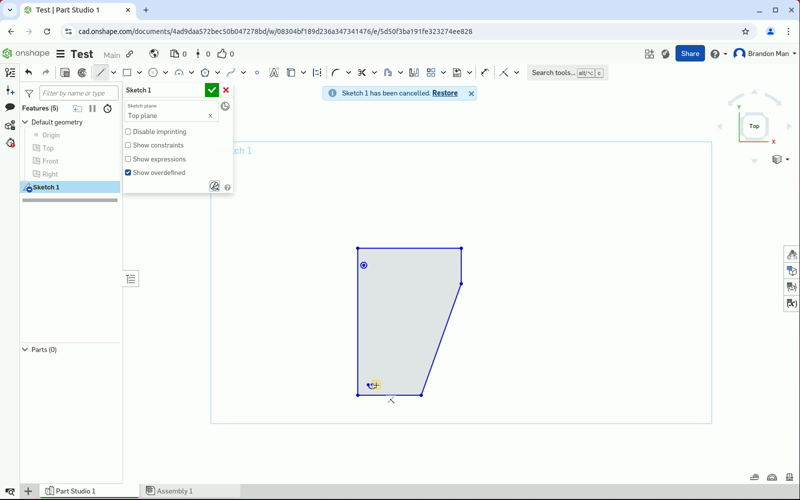
scroll(6)
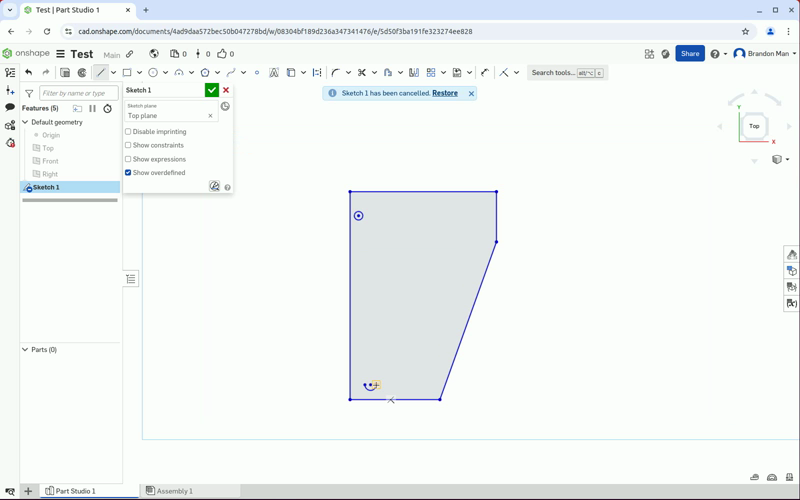
scroll(6)
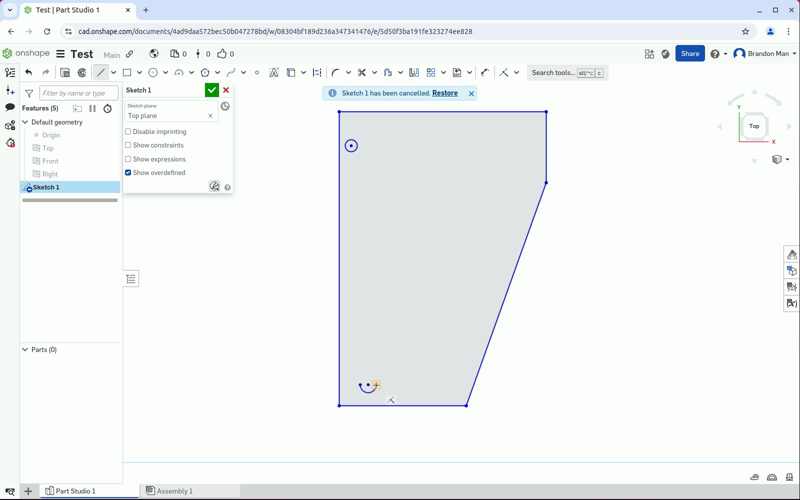
scroll(6)
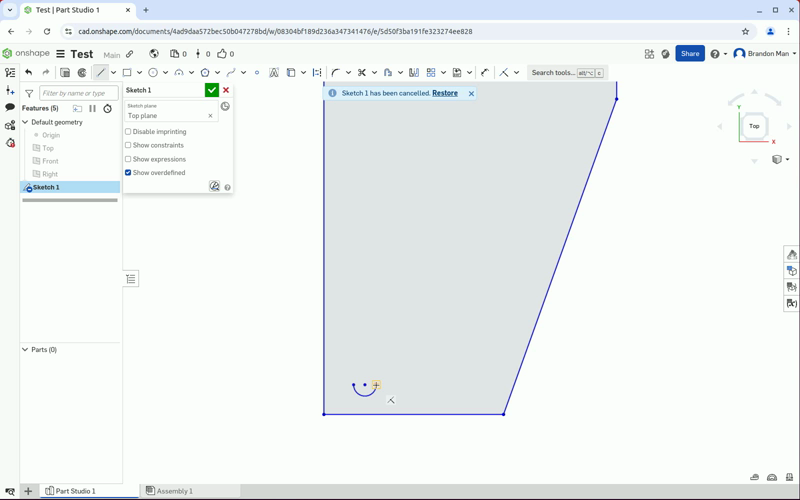
scroll(6)
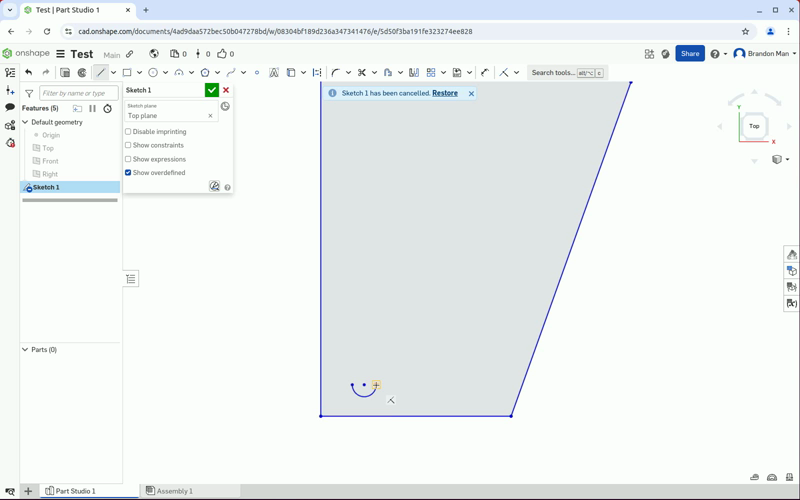
scroll(6)
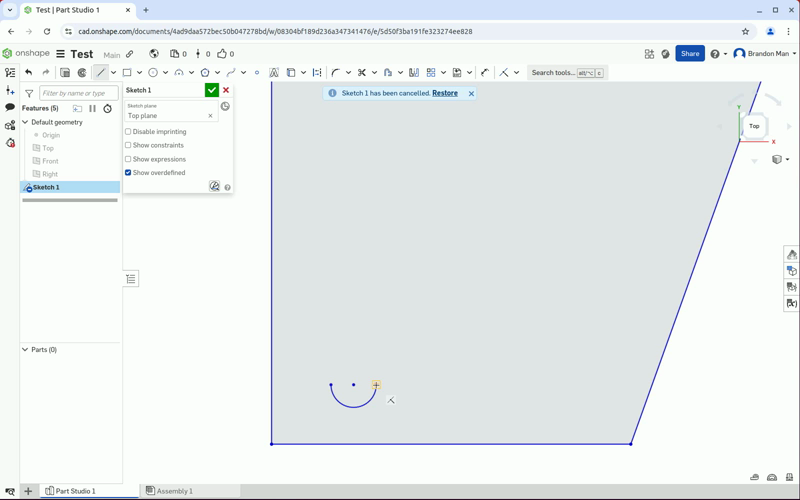
scroll(6)
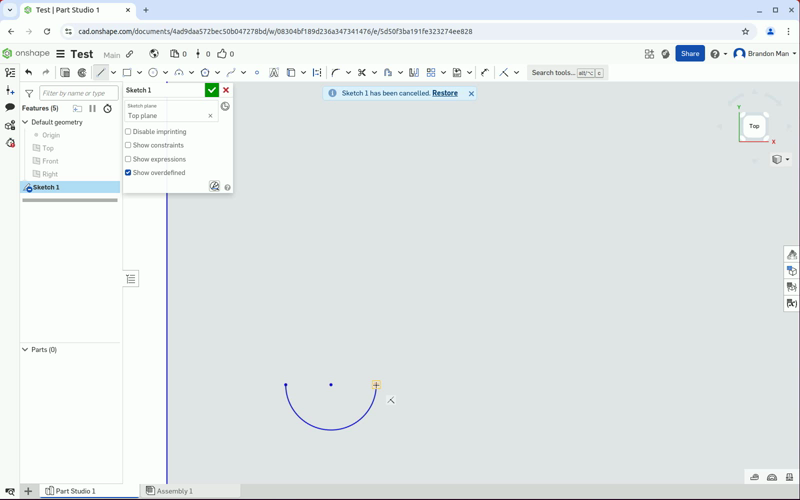
click(376, 384)
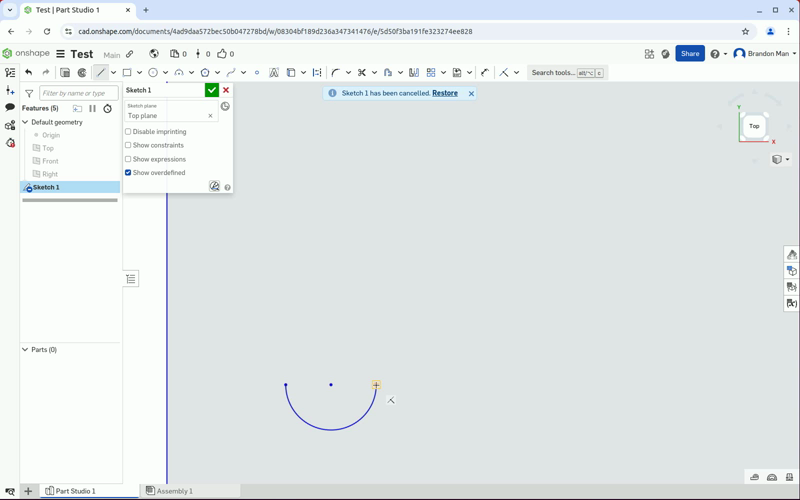
scroll(-6)
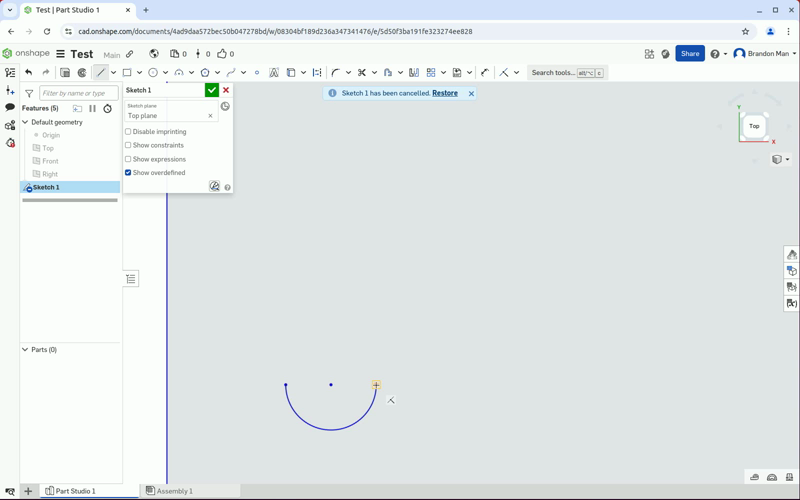
scroll(-6)
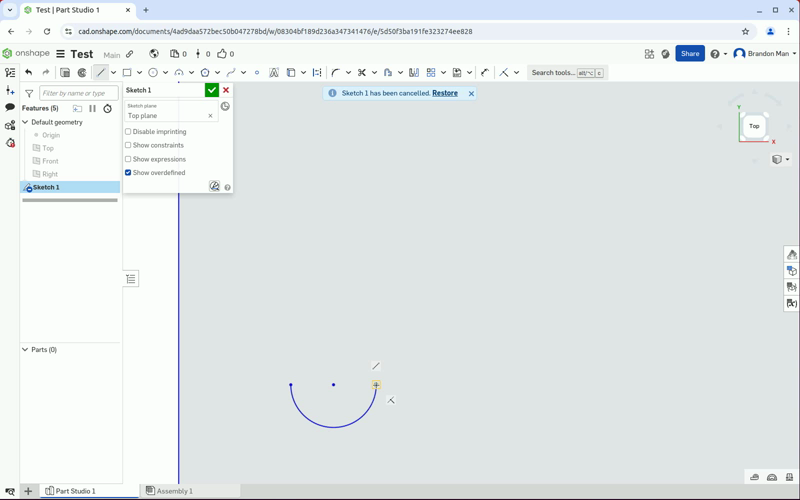
scroll(-6)
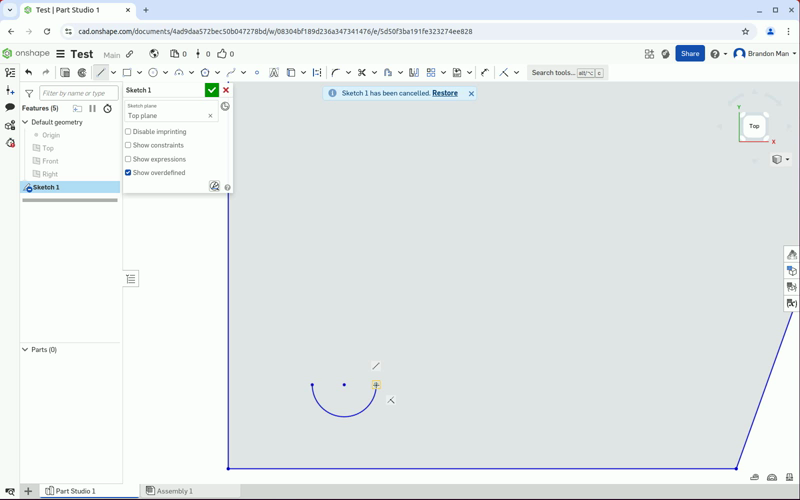
scroll(-6)
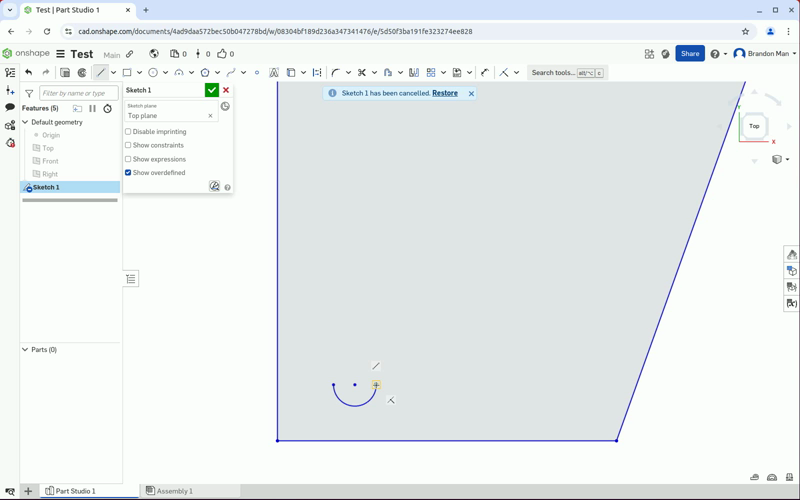
scroll(-6)
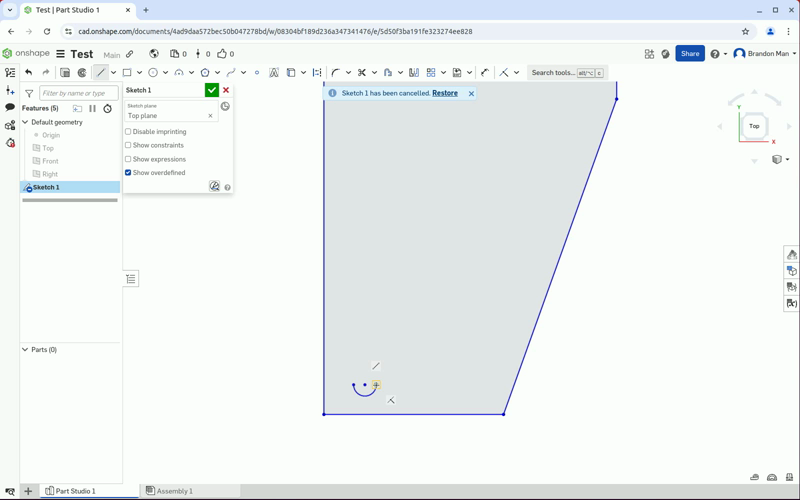
scroll(-6)
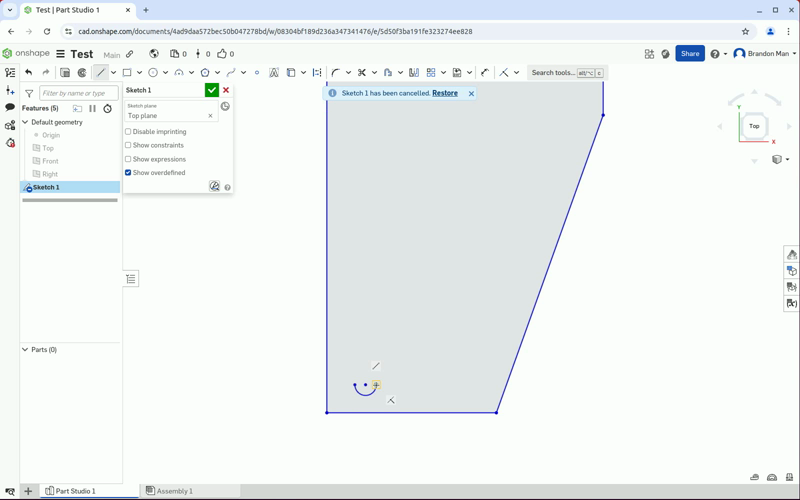
scroll(-6)
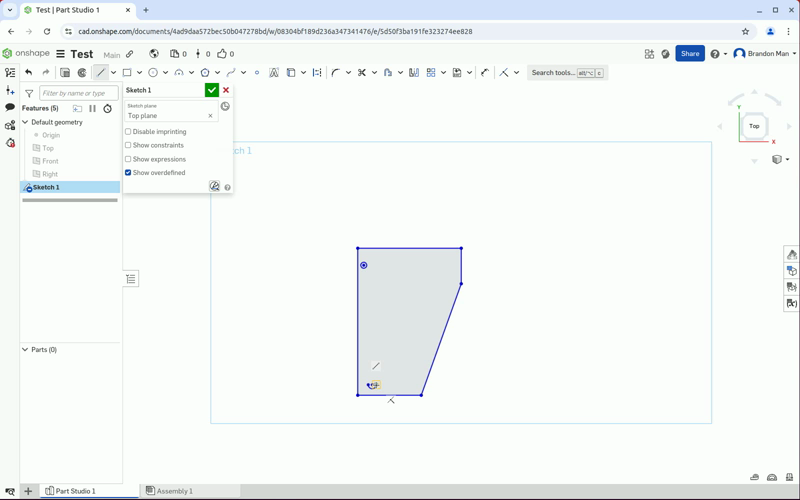
key_down(shift)
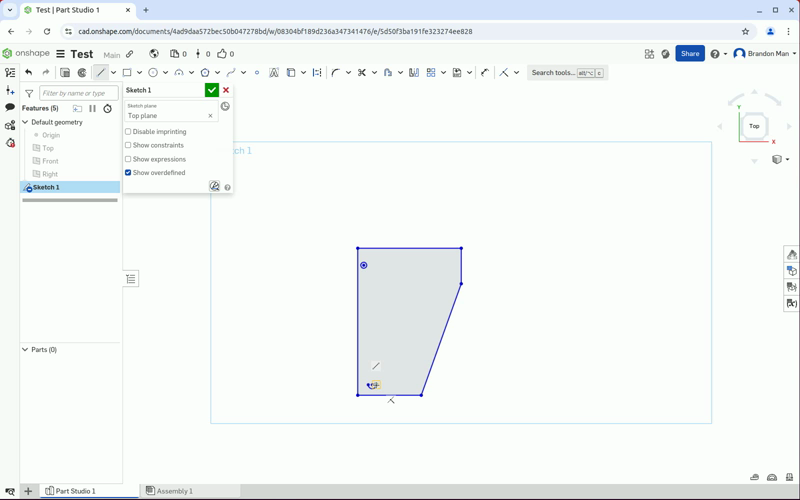
mouse_move(406, 384)
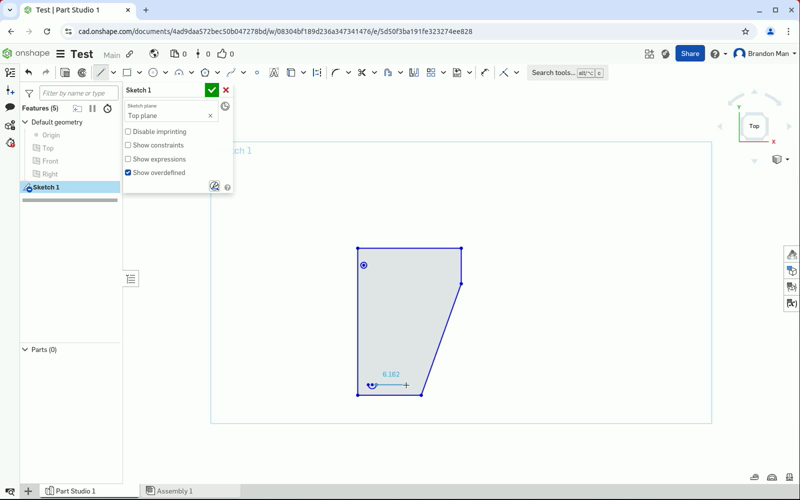
mouse_move(376, 375)
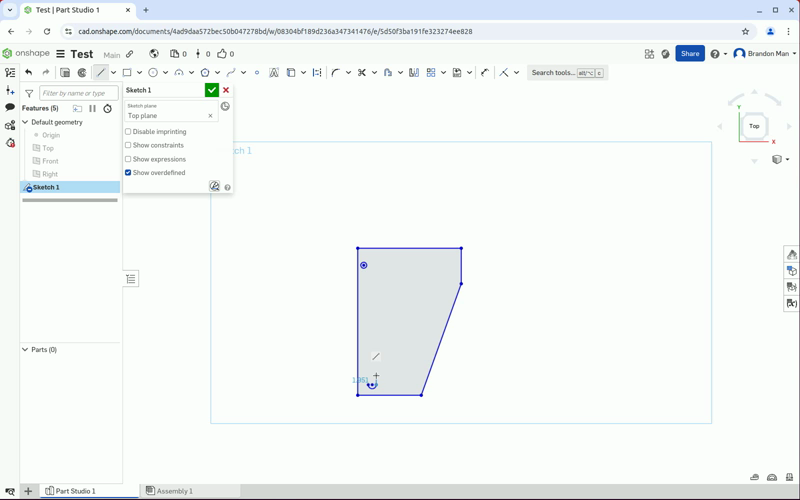
click(376, 375)
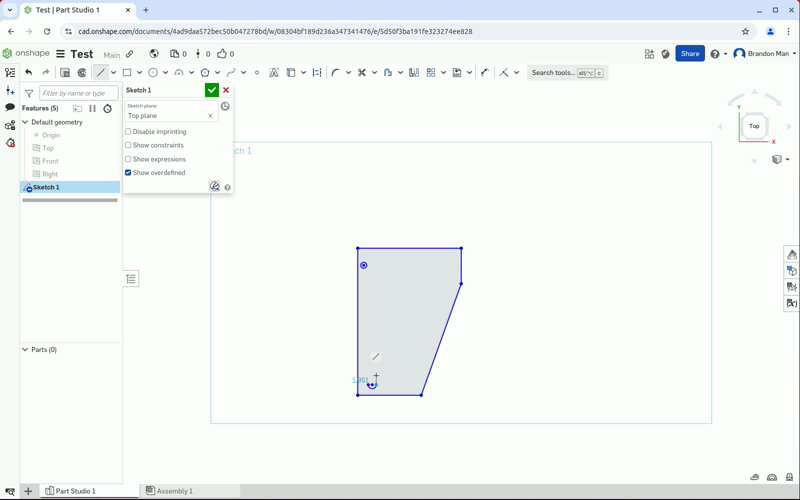
key_up(shift)
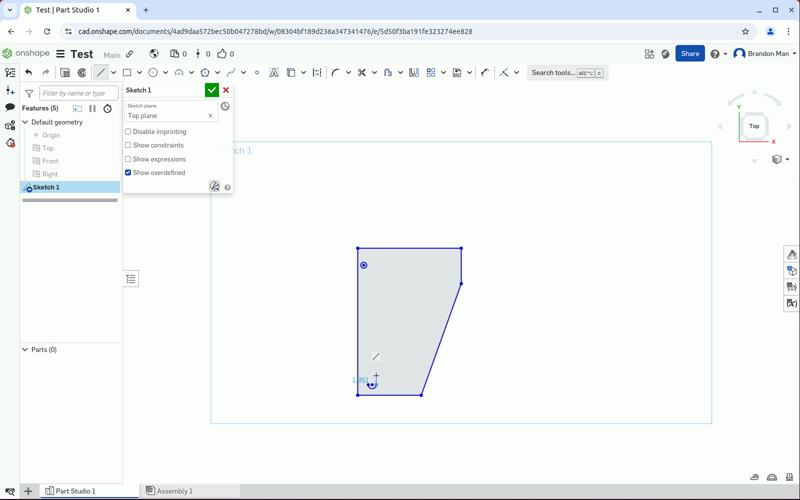
key(esc)
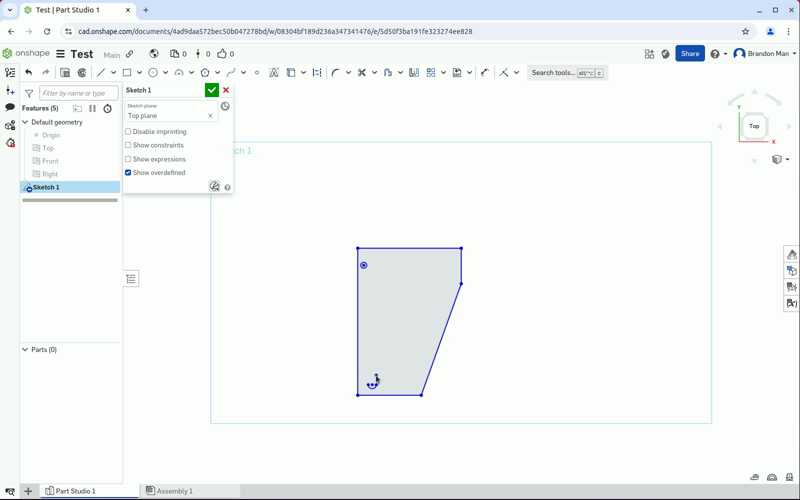
key(a)
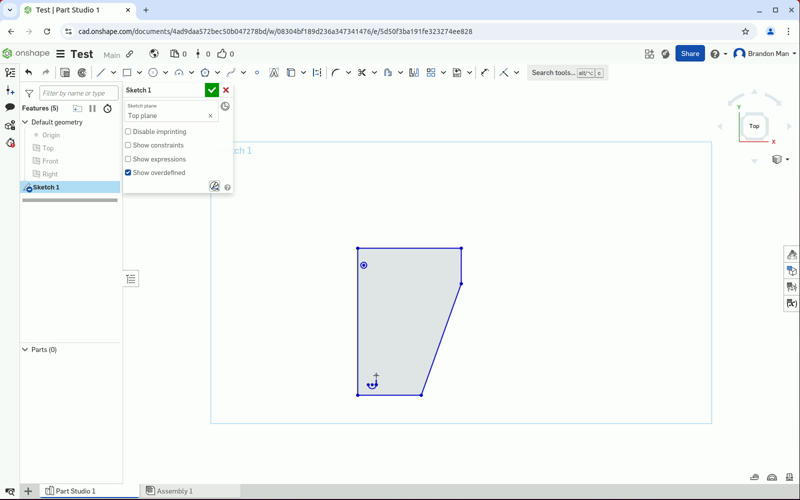
mouse_move(376, 375)
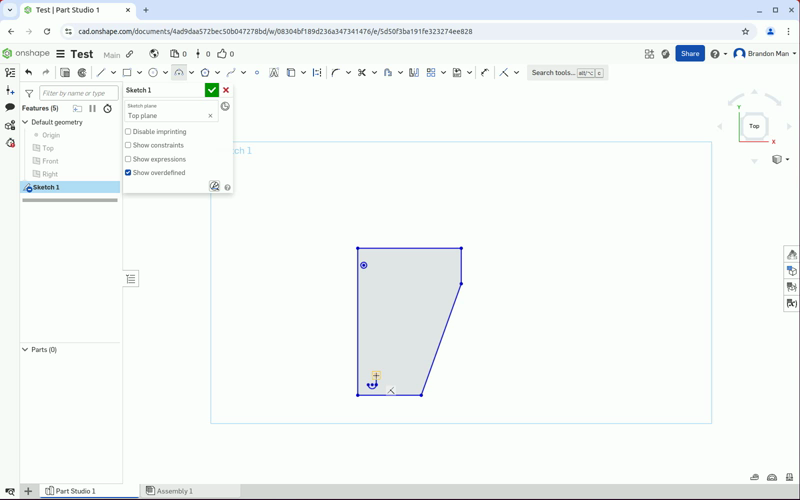
click(376, 375)
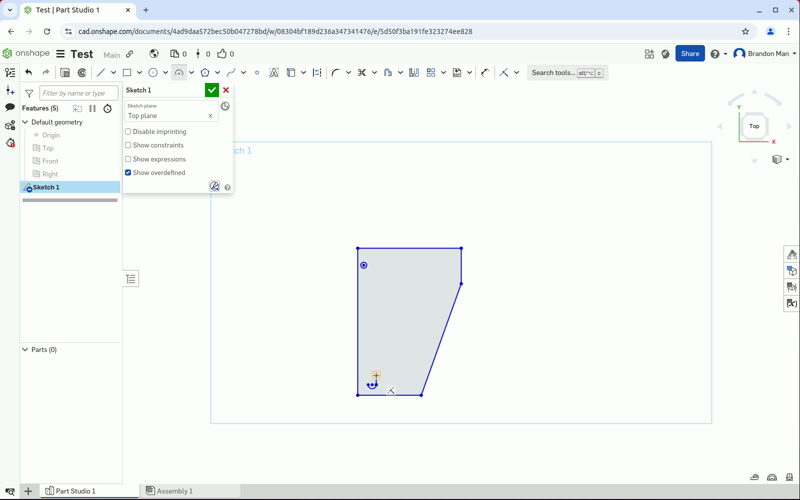
key_down(shift)
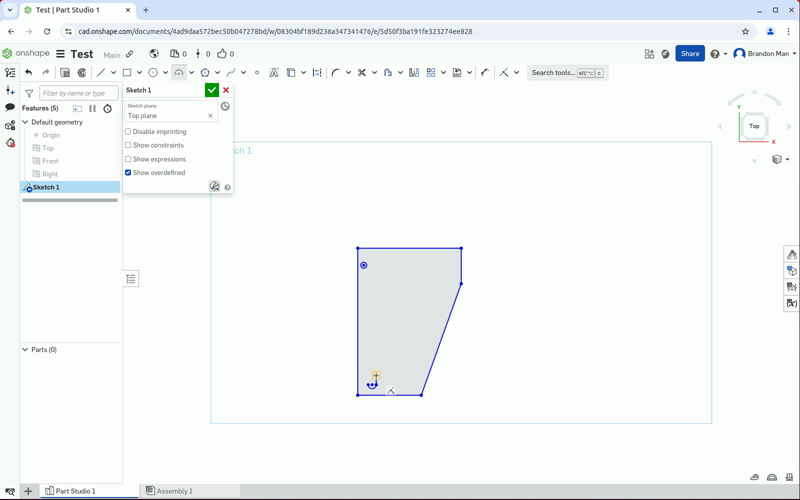
mouse_move(368, 375)
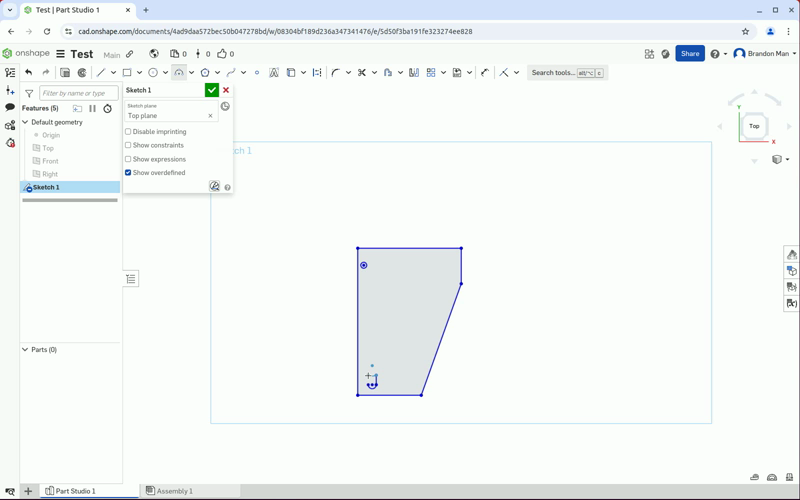
click(368, 375)
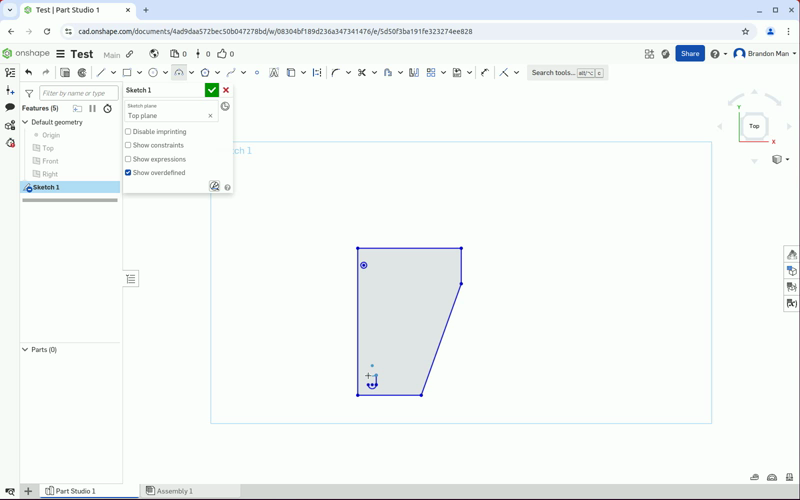
mouse_move(372, 371)
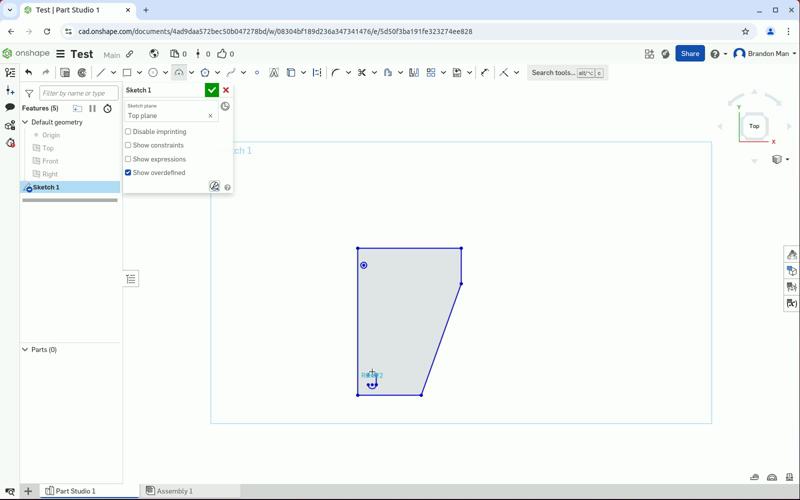
click(372, 371)
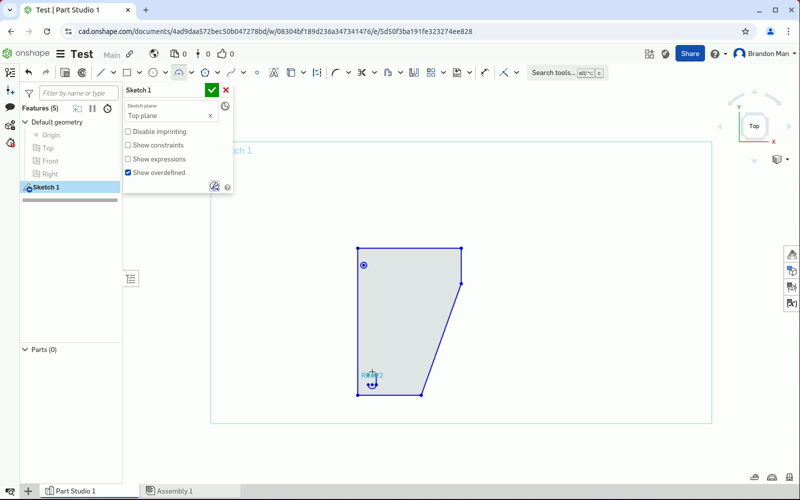
key_up(shift)
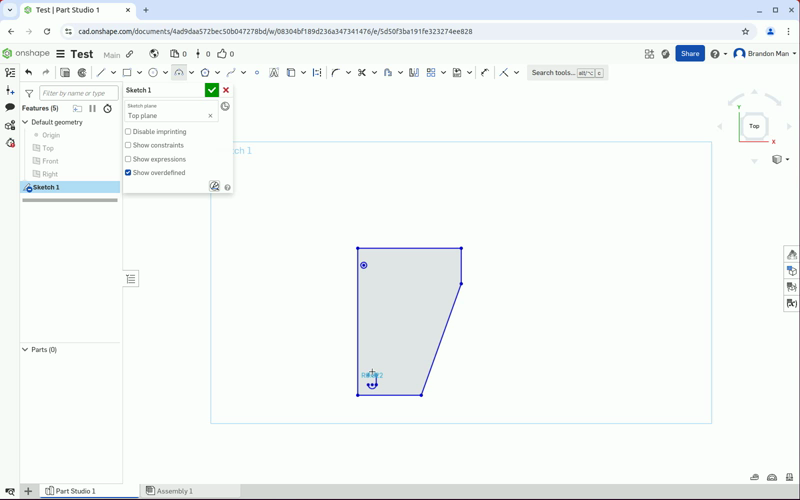
key(esc)
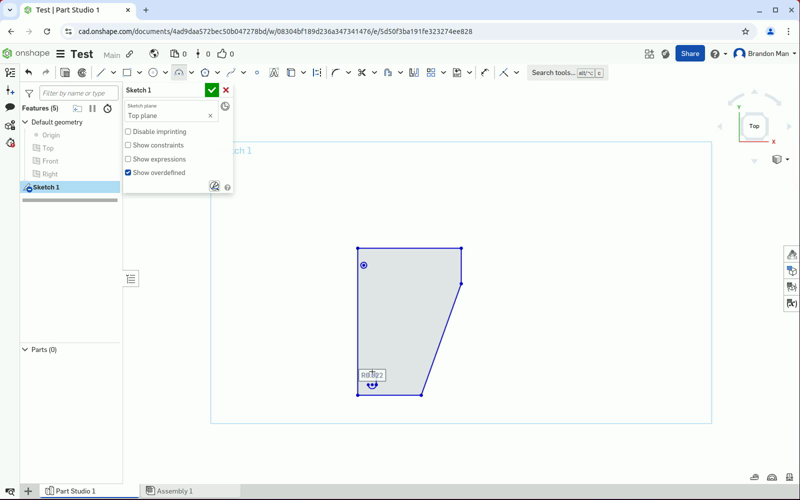
key(l)
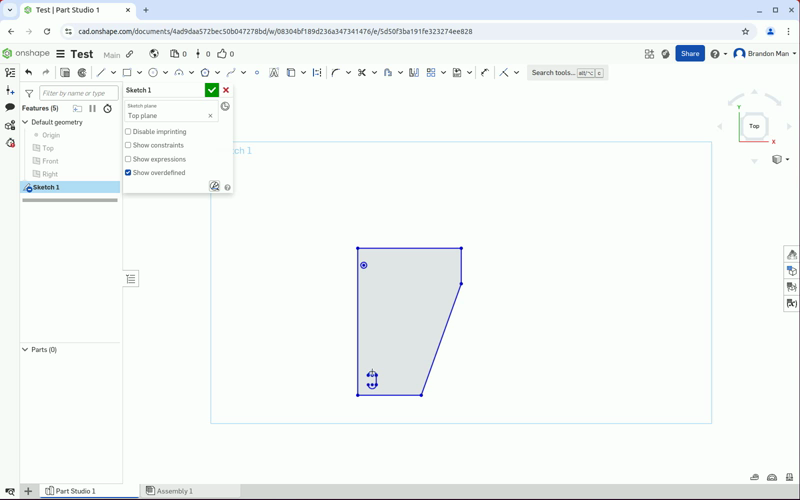
mouse_move(368, 375)
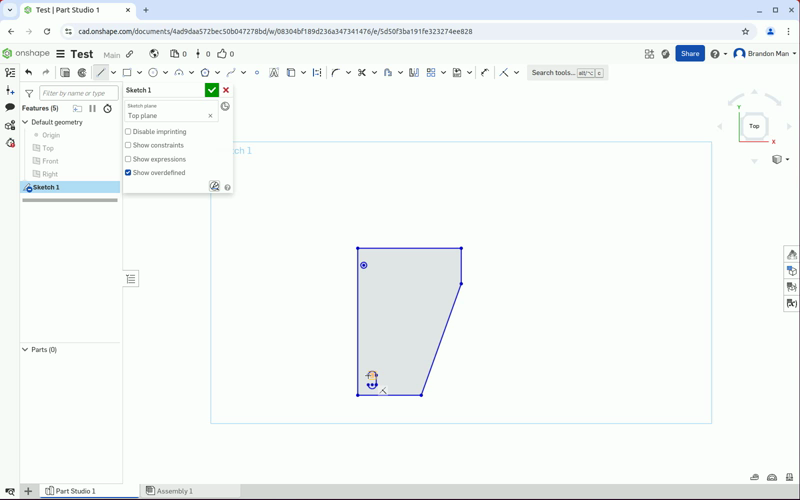
scroll(6)
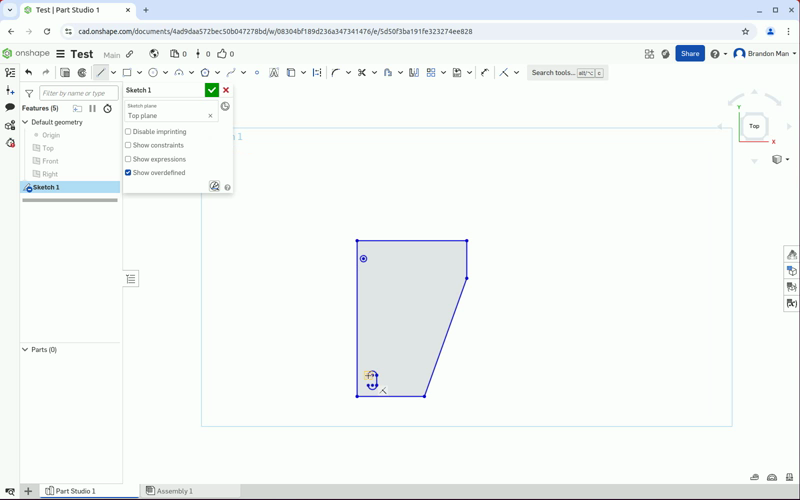
scroll(6)
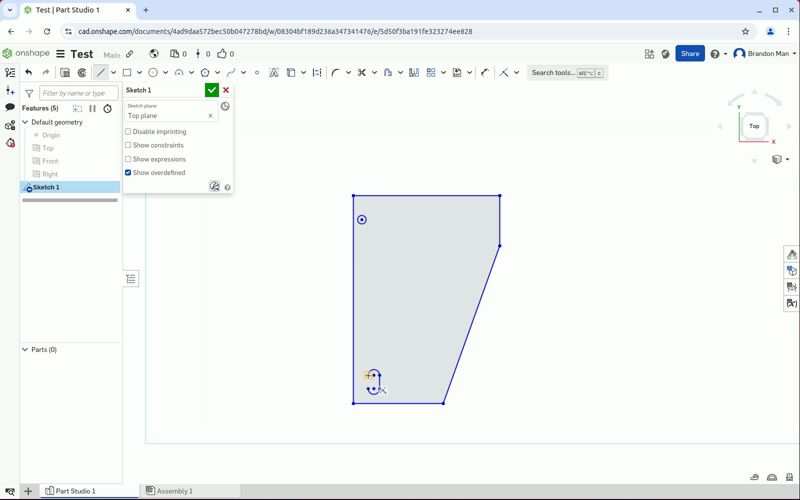
scroll(6)
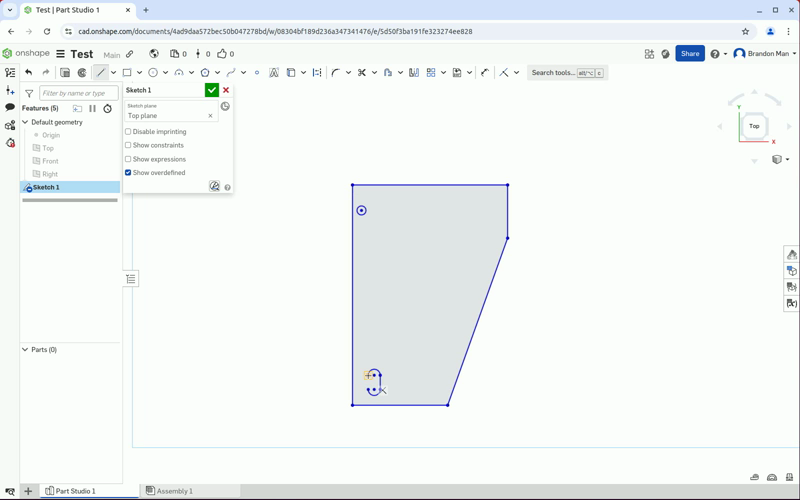
scroll(6)
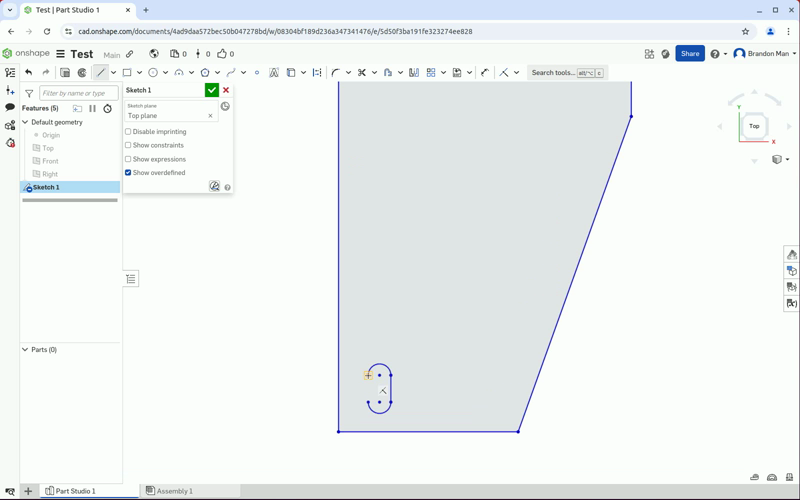
scroll(6)
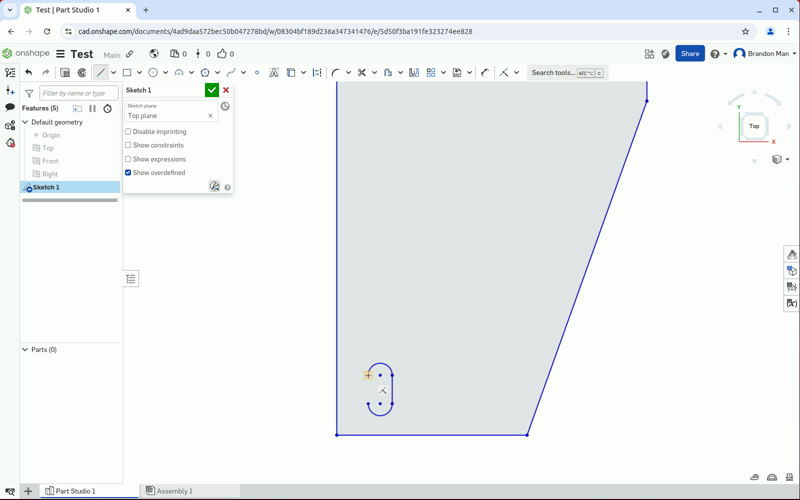
scroll(6)
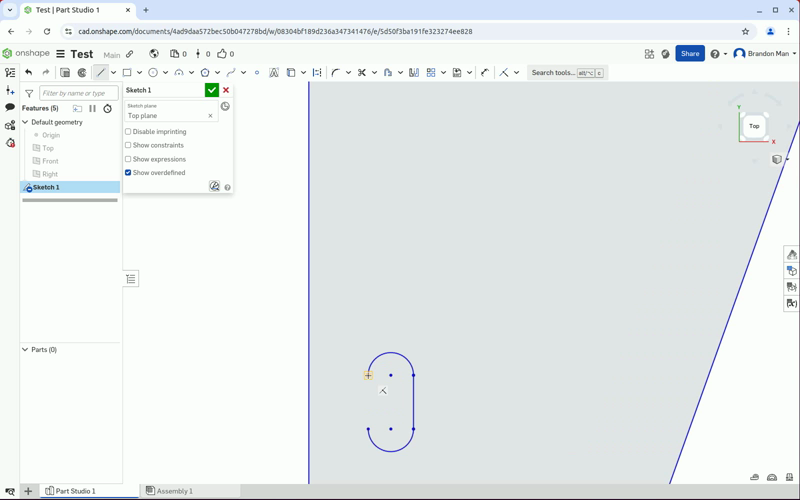
scroll(6)
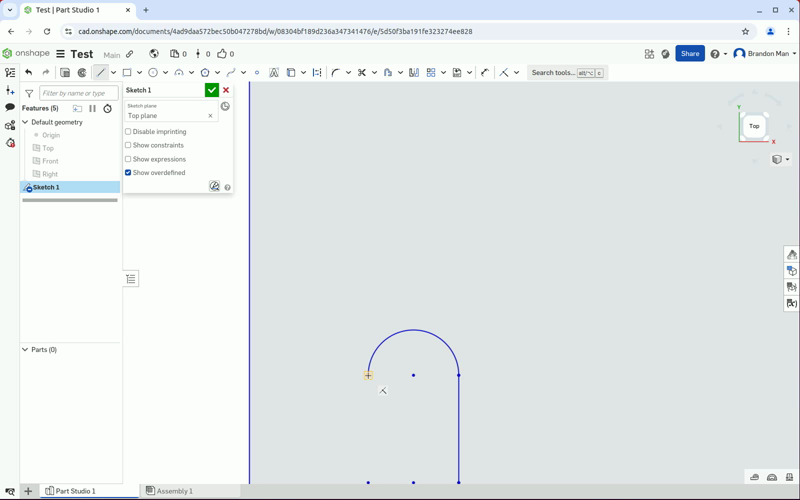
click(368, 375)
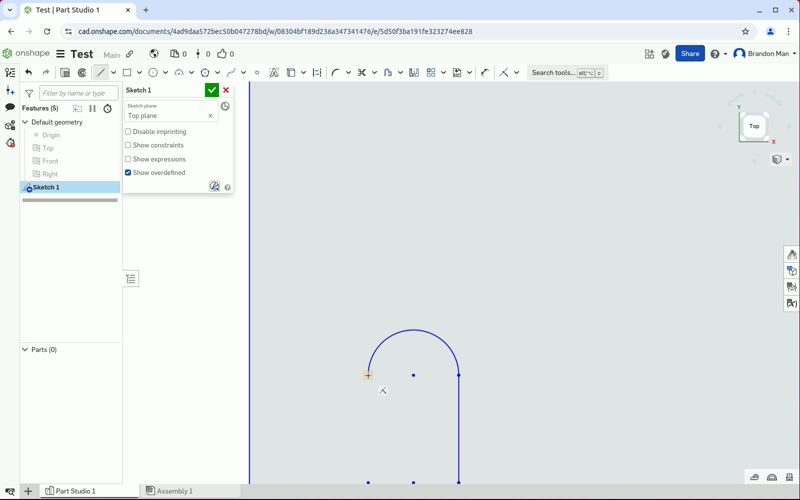
scroll(-6)
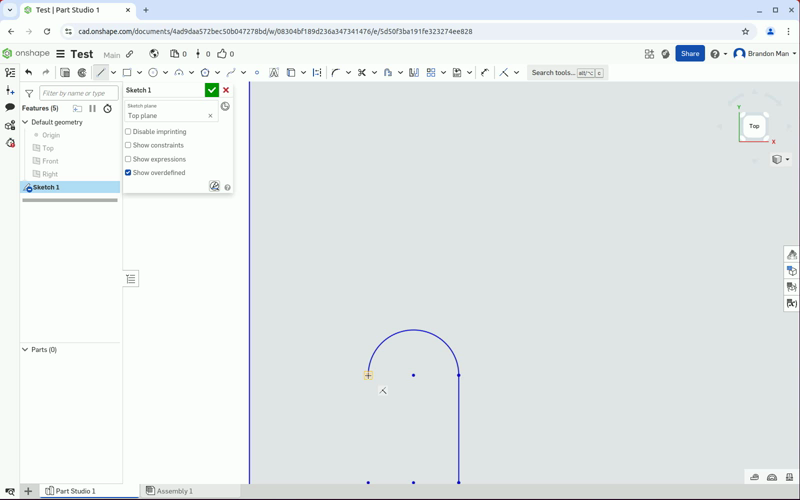
scroll(-6)
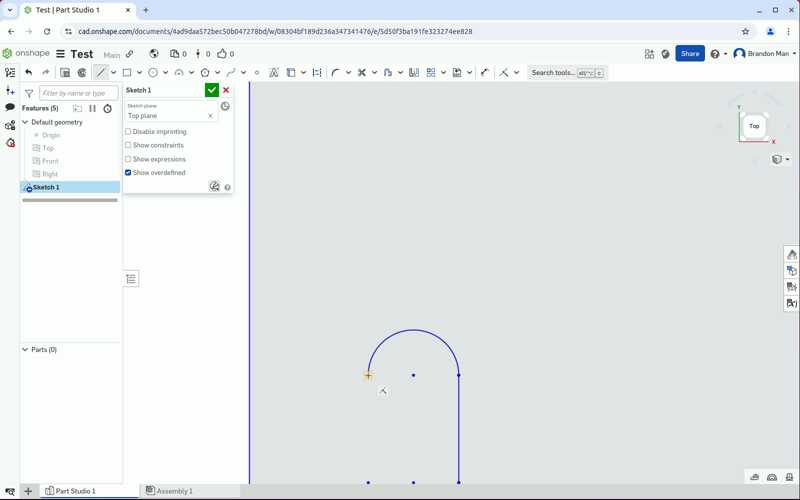
scroll(-6)
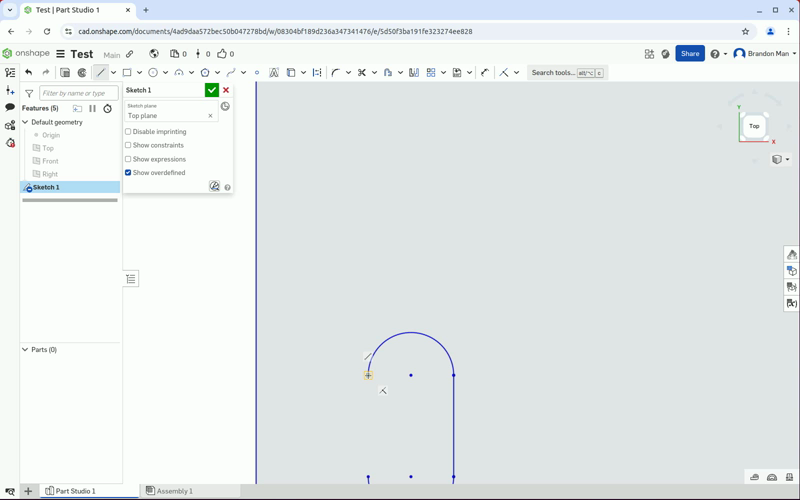
scroll(-6)
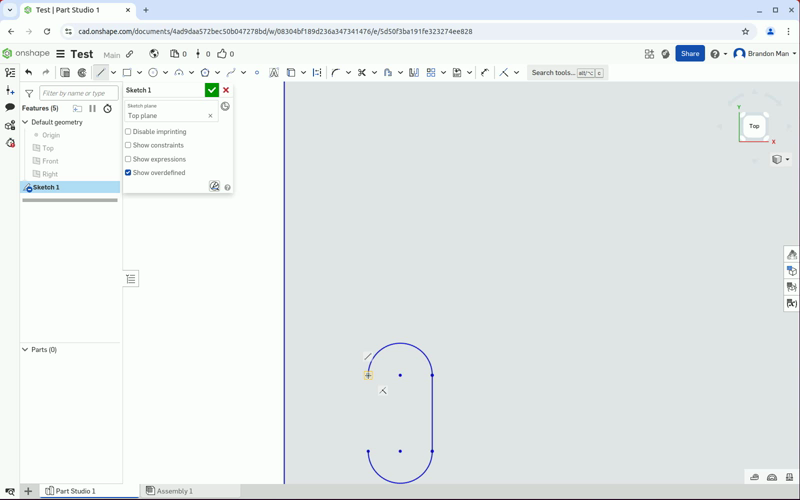
scroll(-6)
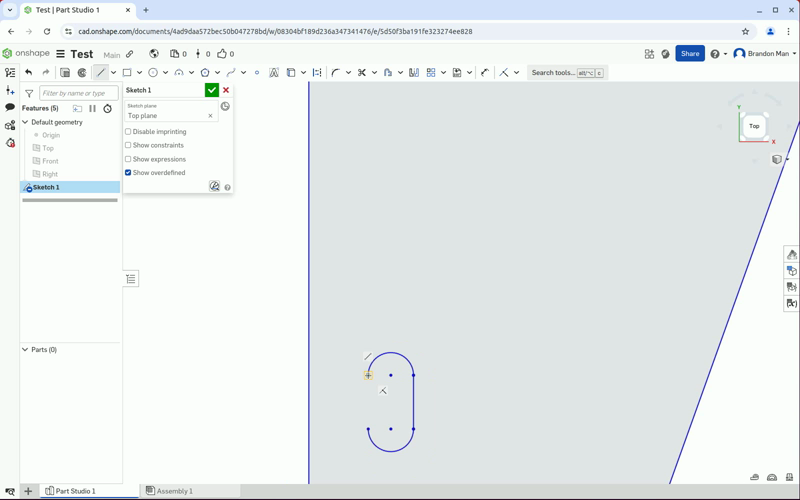
scroll(-6)
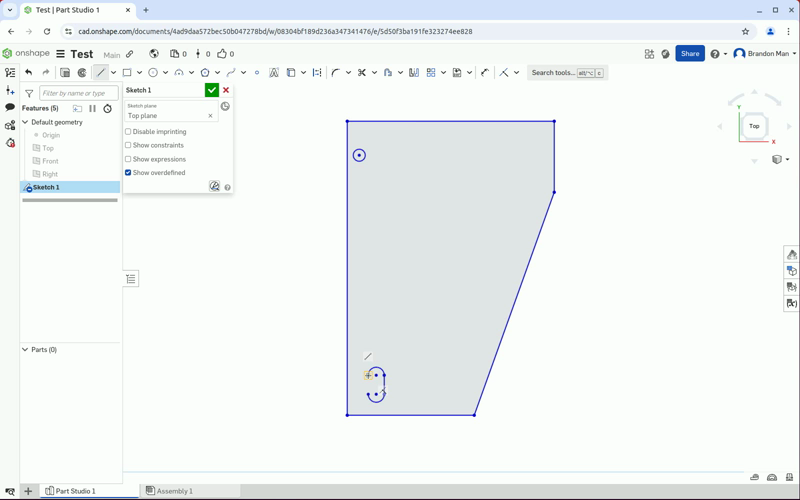
scroll(-6)
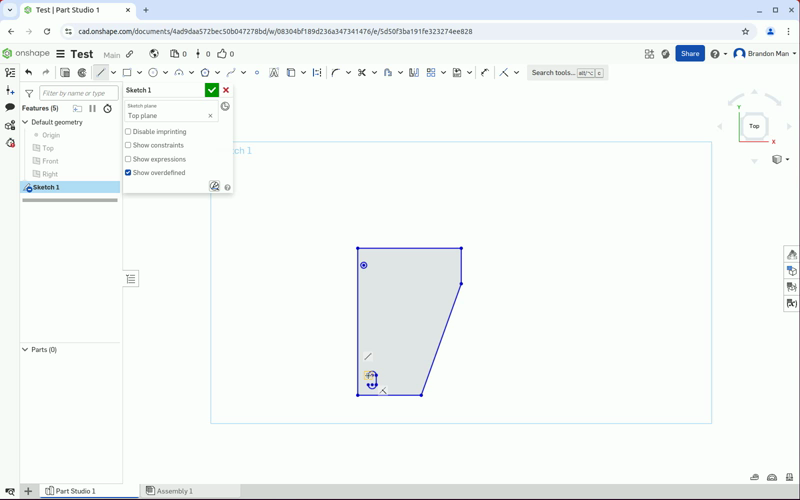
mouse_move(398, 375)
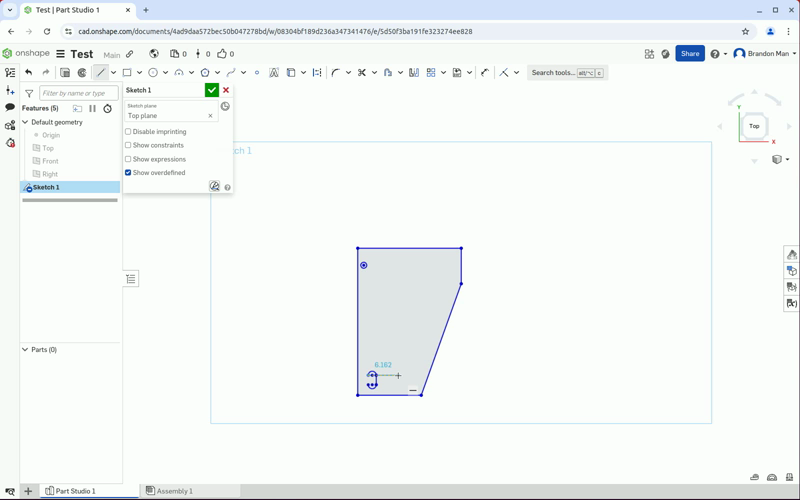
key_down(shift)
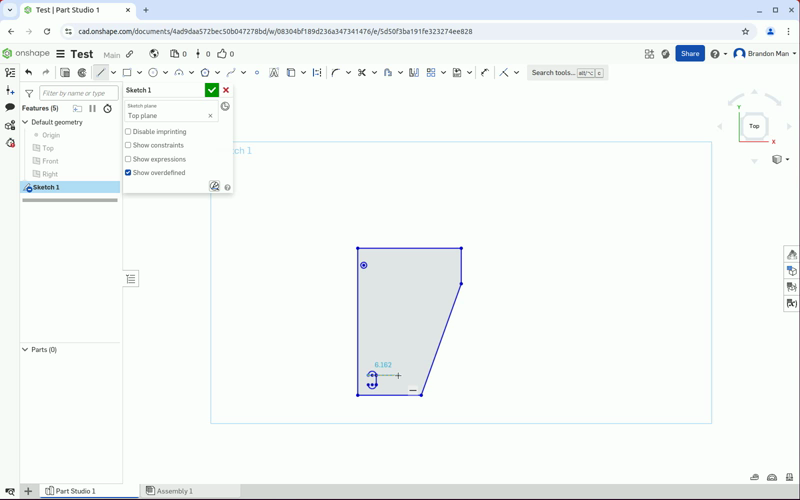
mouse_move(368, 384)
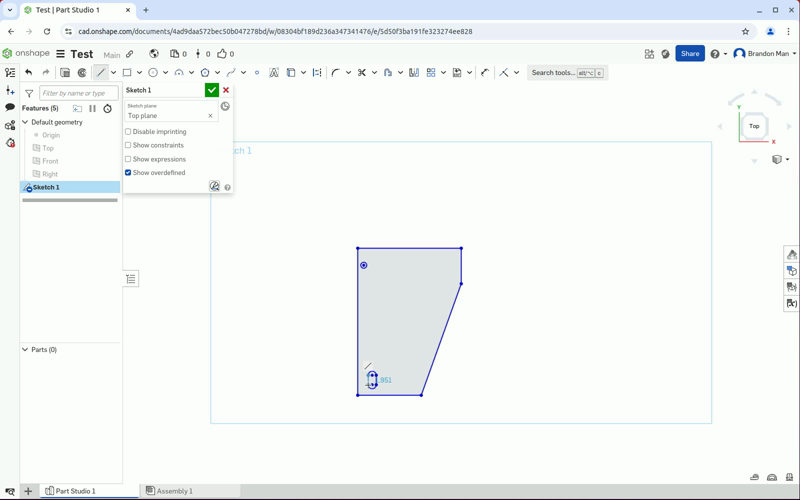
scroll(6)
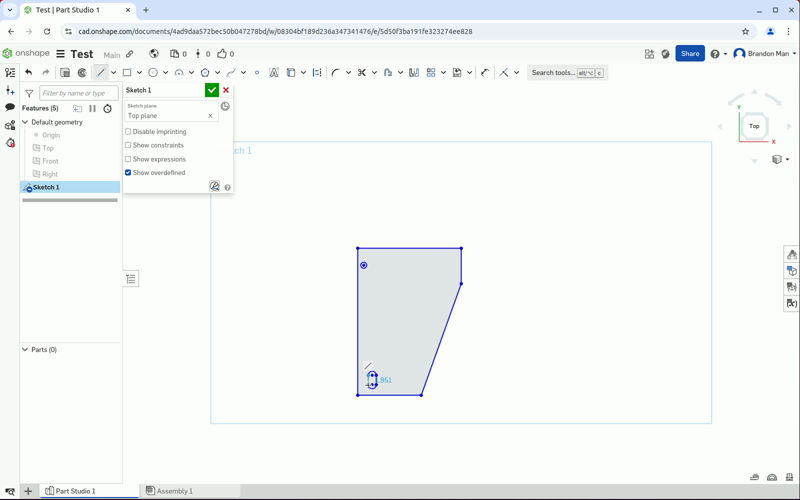
scroll(6)
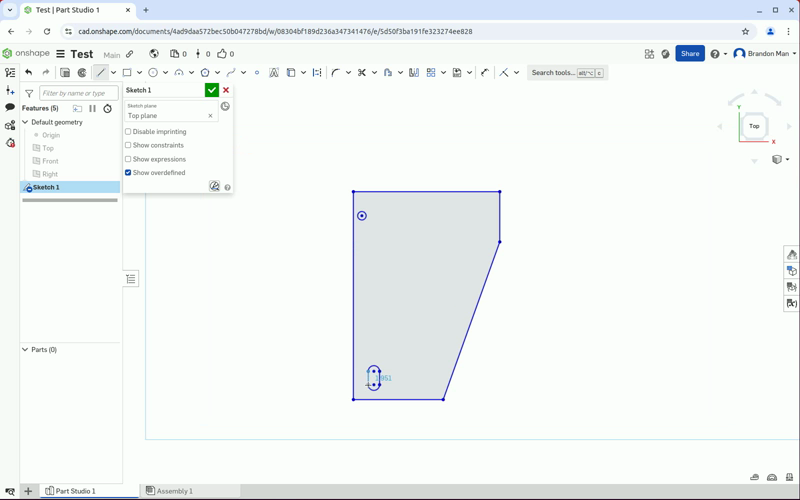
scroll(6)
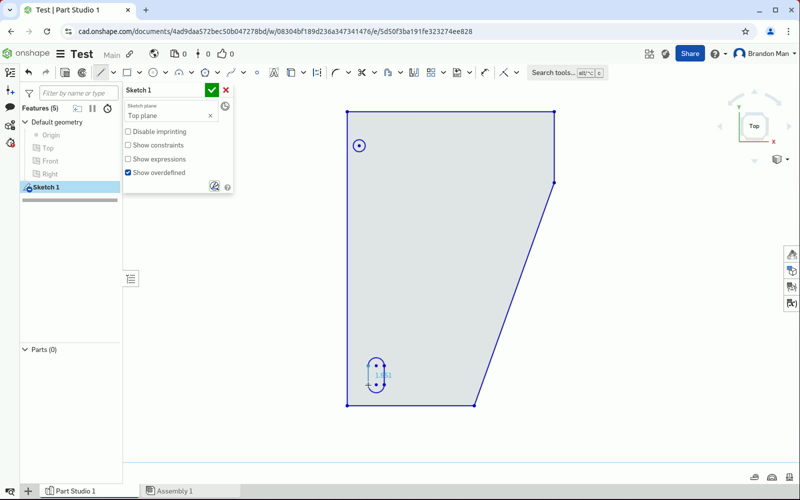
scroll(6)
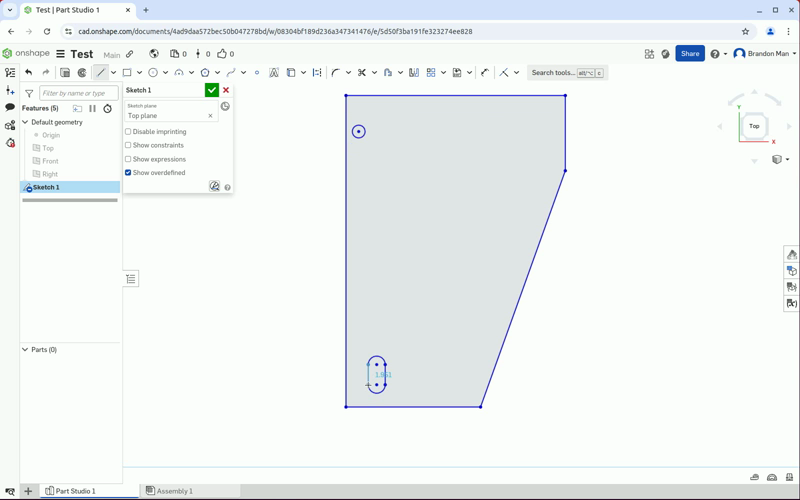
scroll(6)
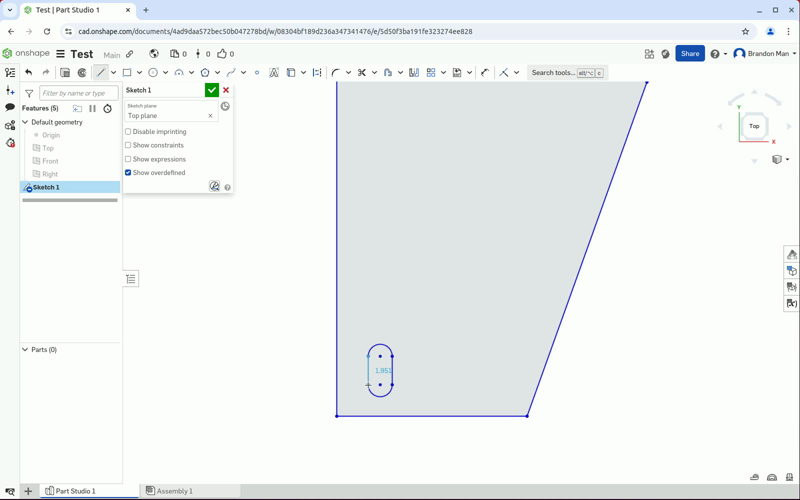
scroll(6)
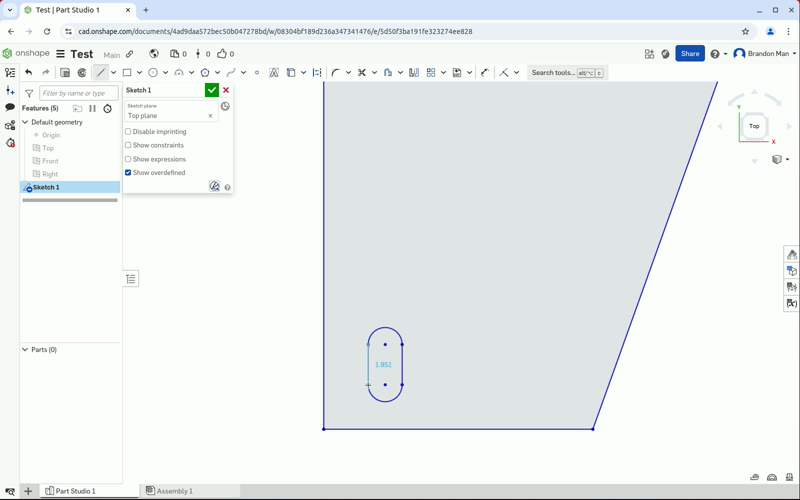
scroll(6)
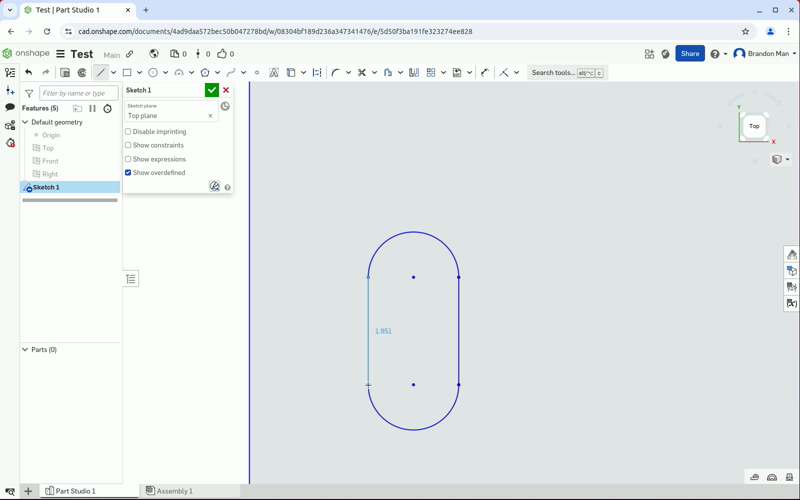
key_up(shift)
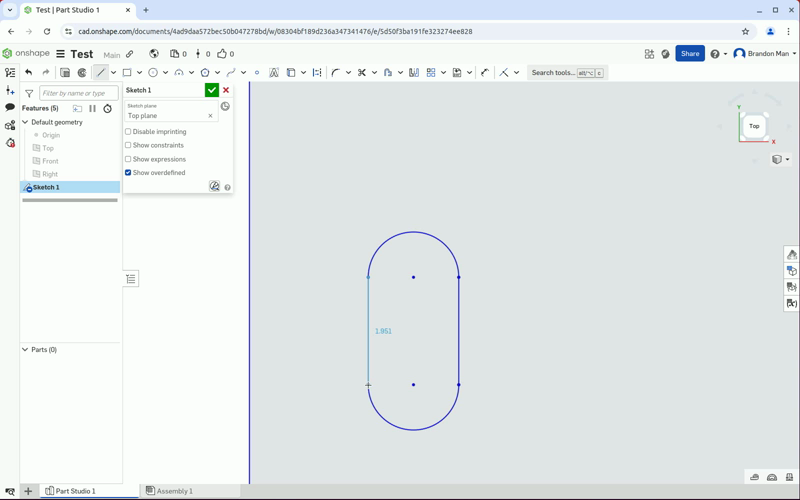
click(368, 384)
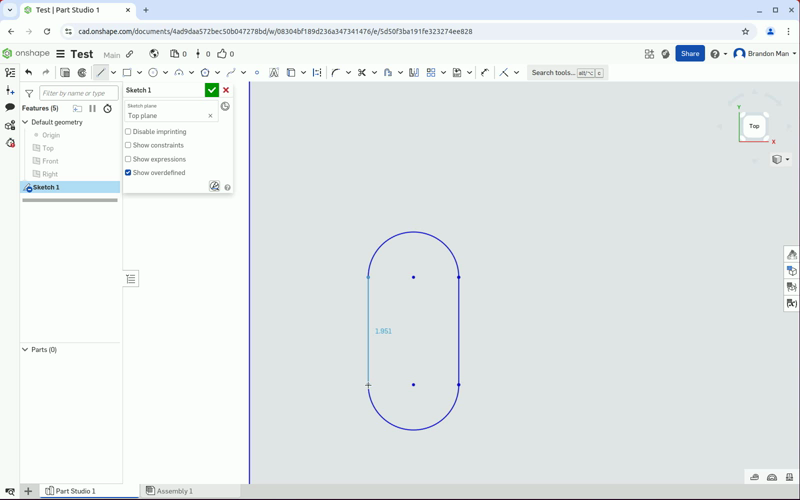
scroll(-6)
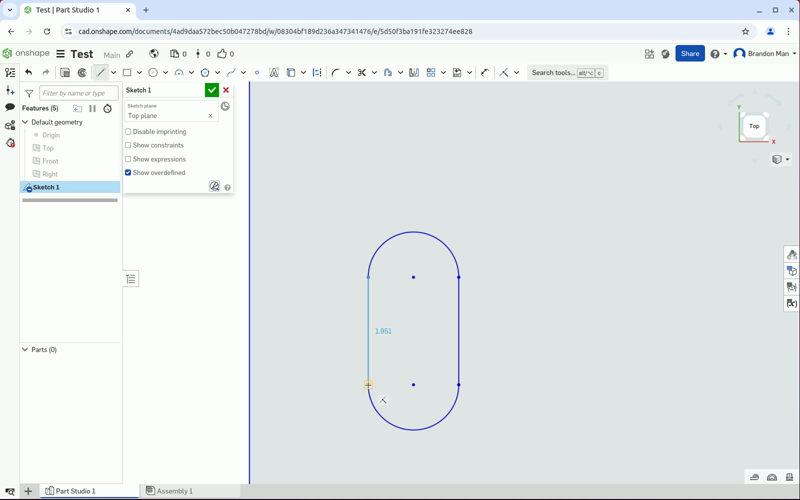
scroll(-6)
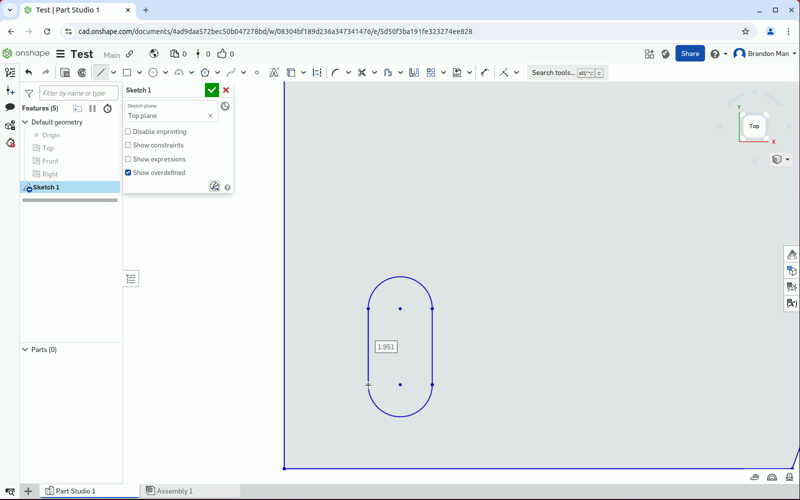
scroll(-6)
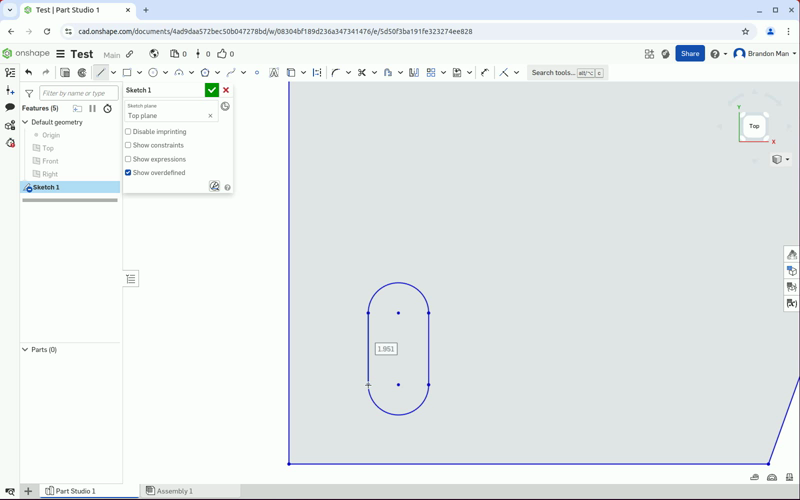
scroll(-6)
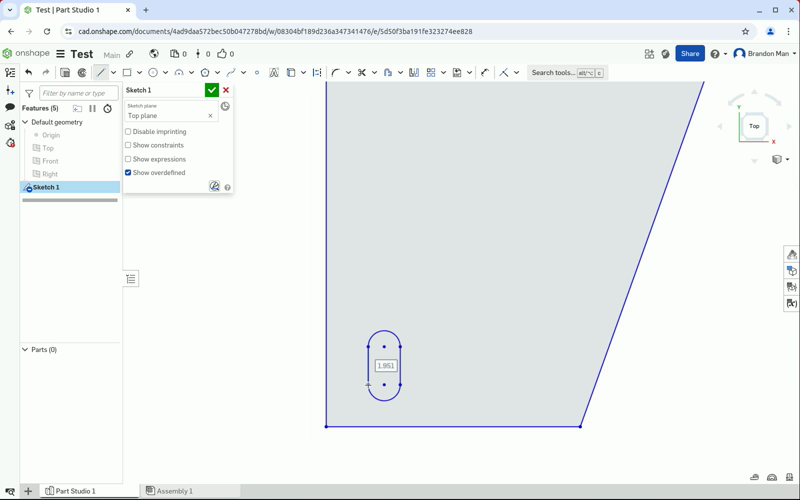
scroll(-6)
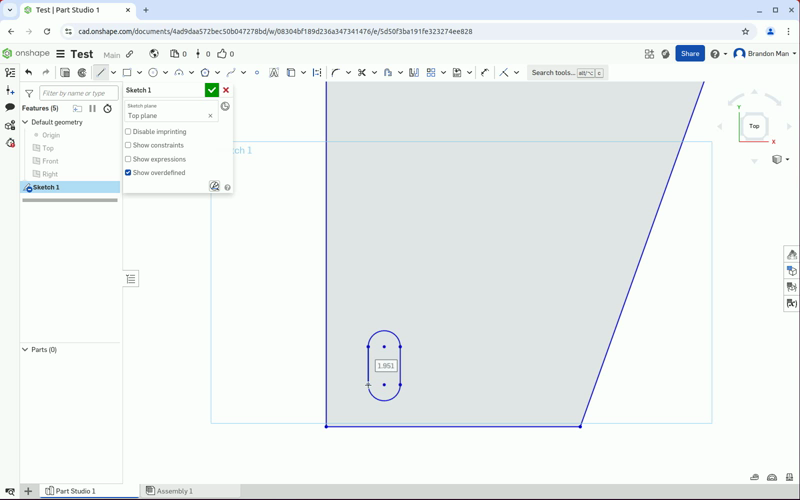
scroll(-6)
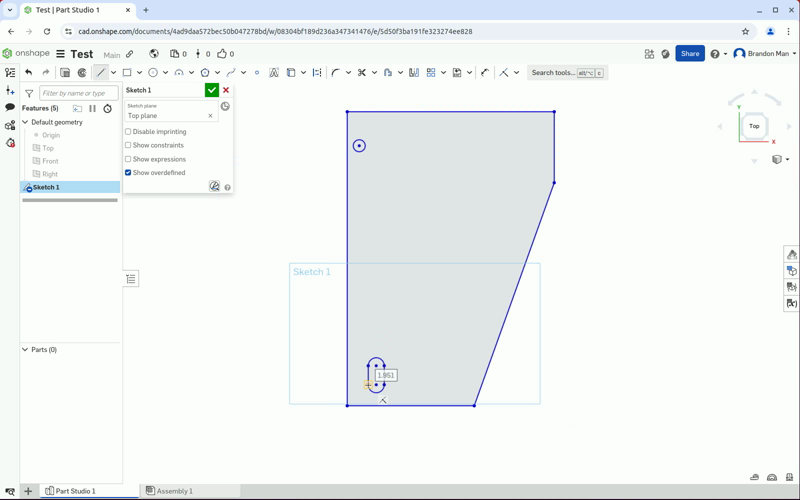
scroll(-6)
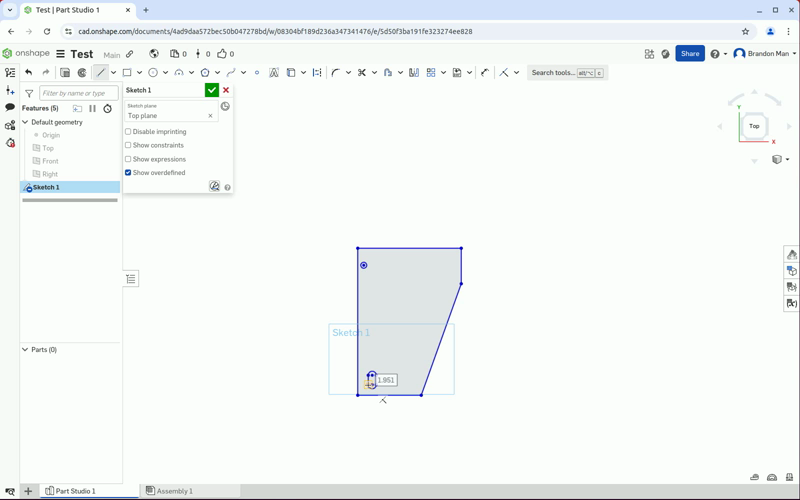
key(esc)
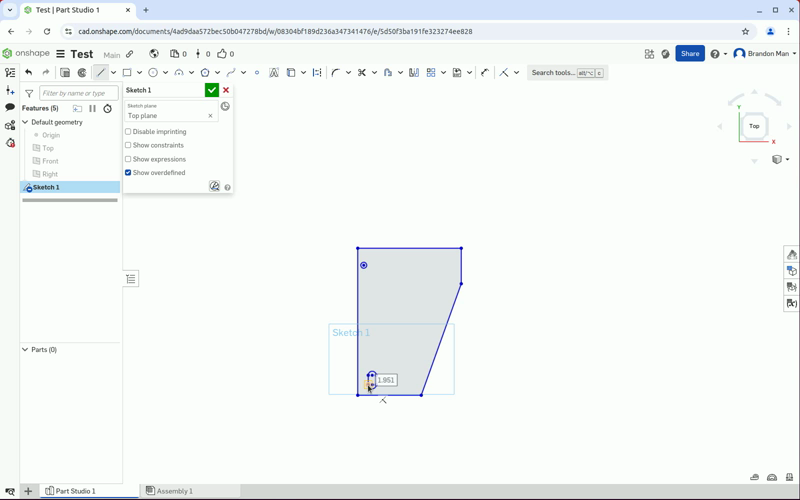
key(a)
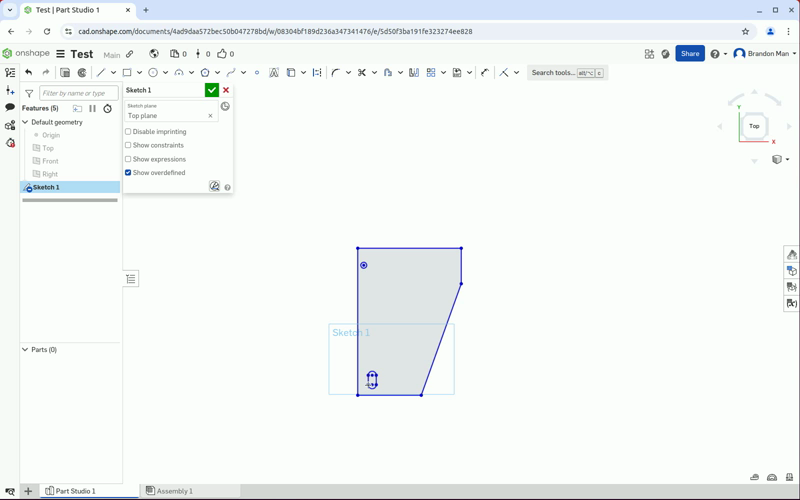
key_down(shift)
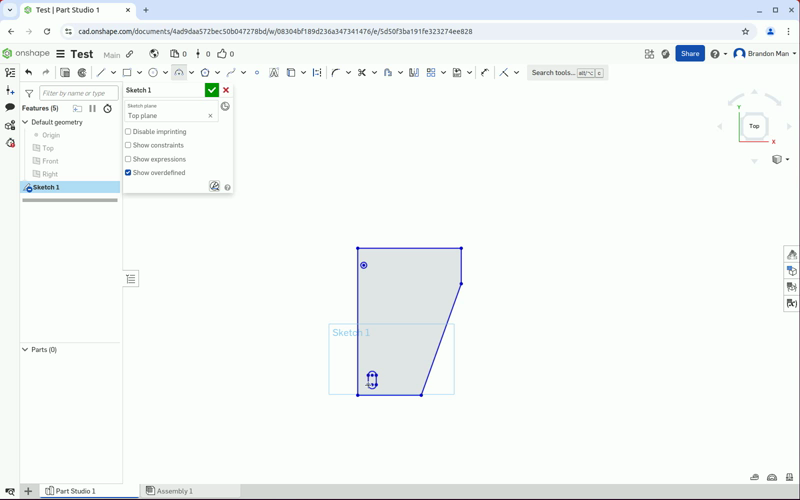
mouse_move(404, 384)
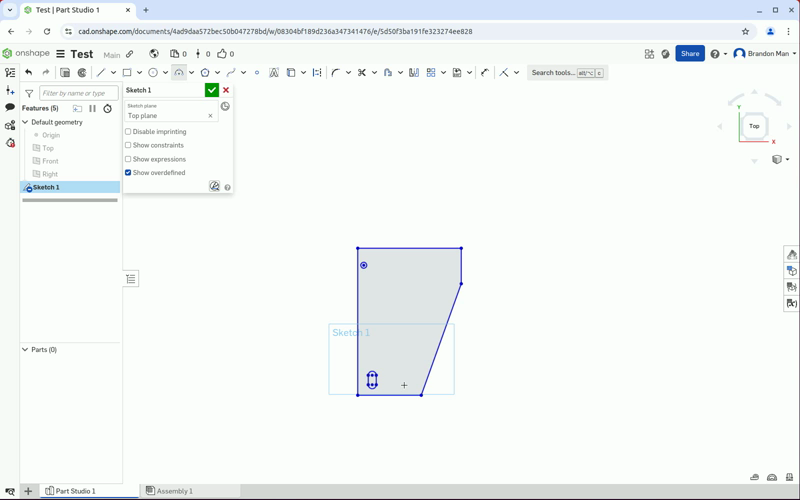
click(404, 384)
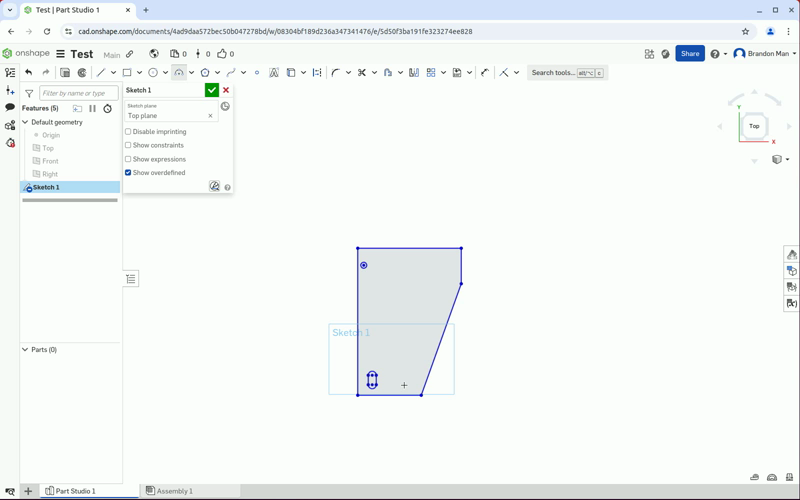
key_up(shift)
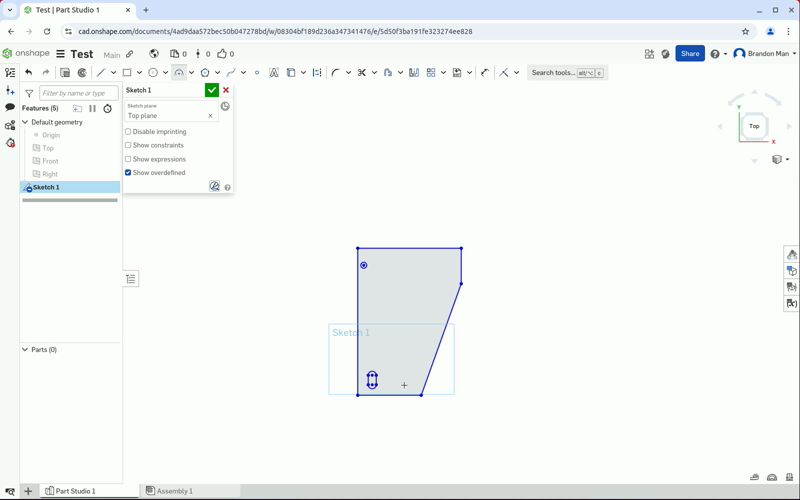
key_down(shift)
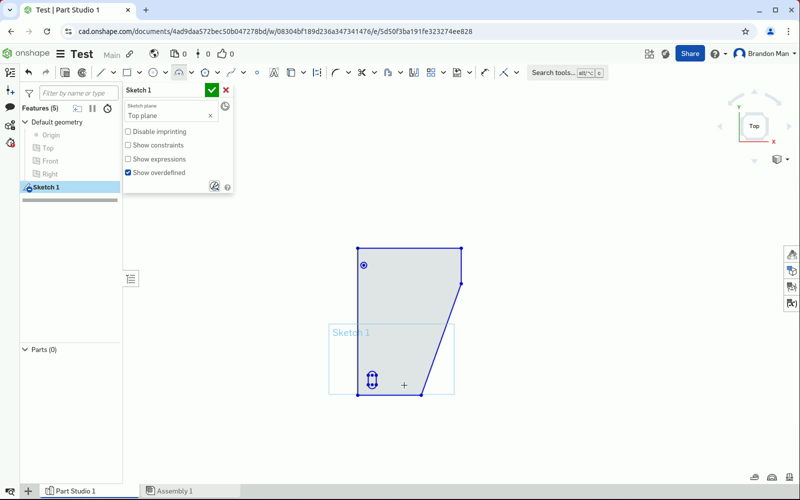
mouse_move(411, 384)
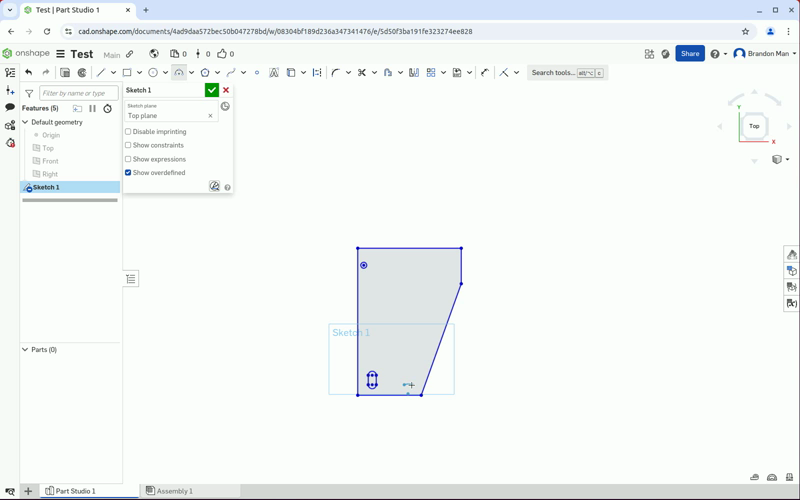
click(411, 384)
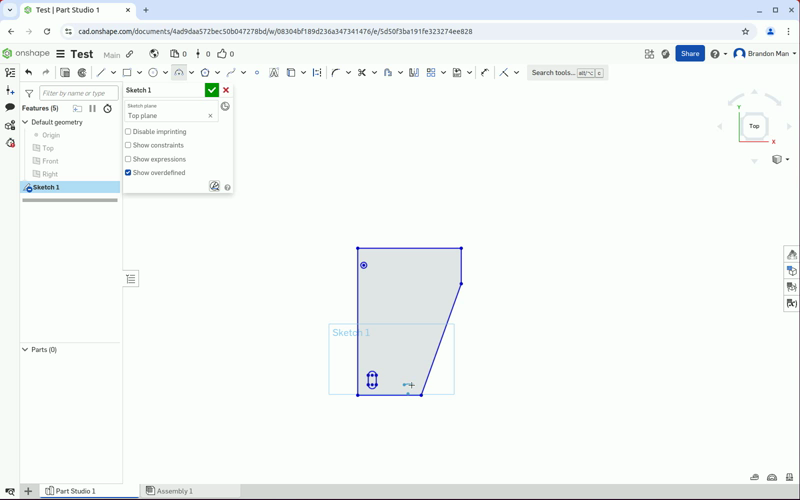
mouse_move(407, 388)
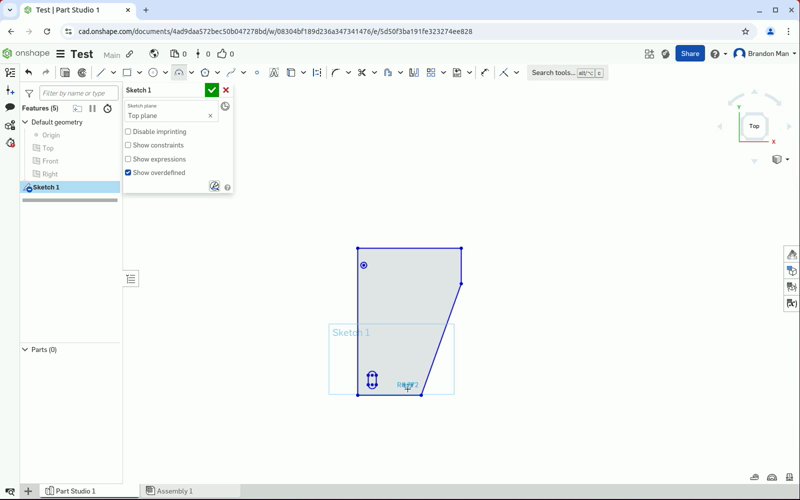
click(407, 388)
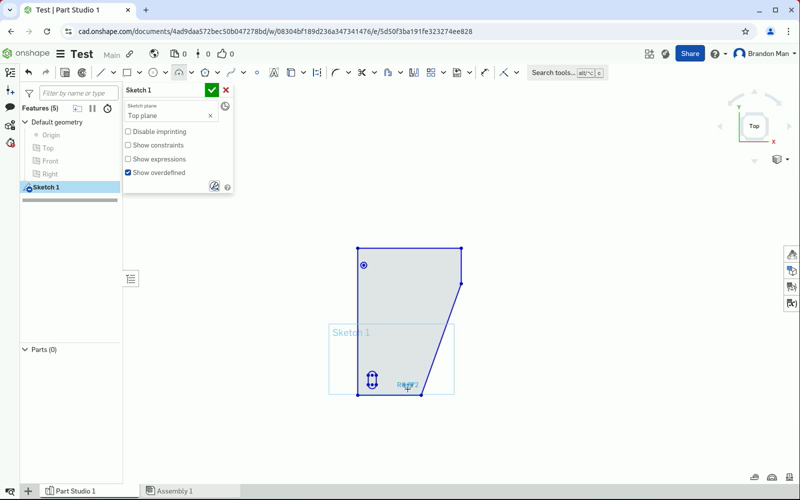
key_up(shift)
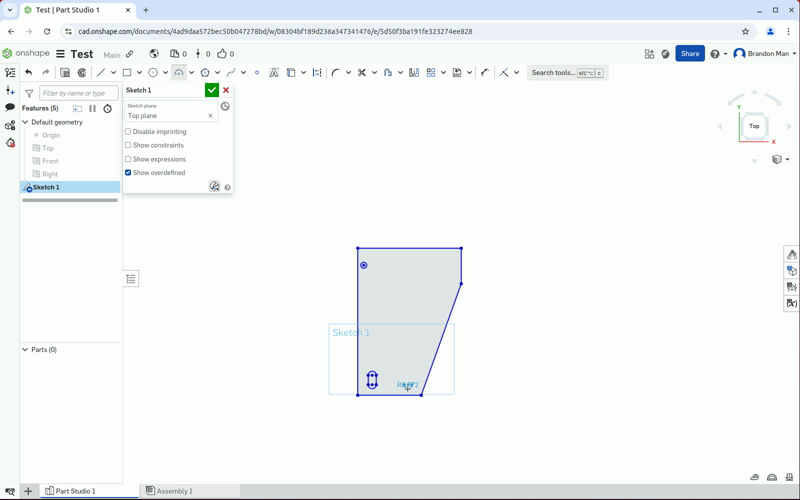
key(esc)
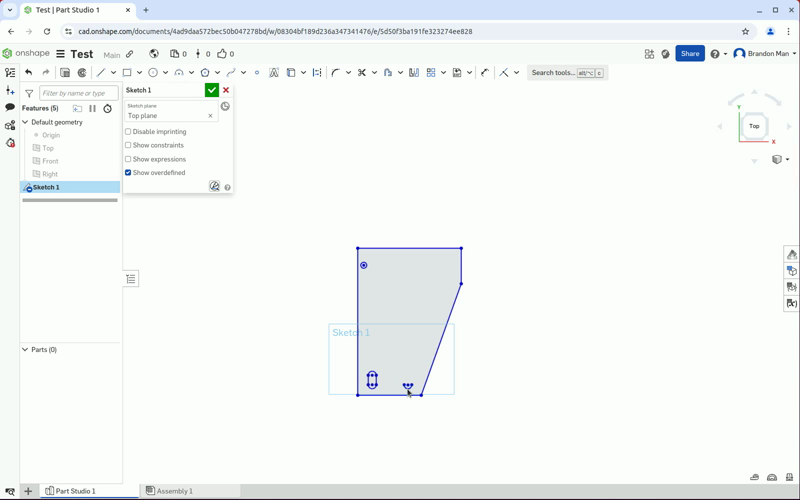
key(l)
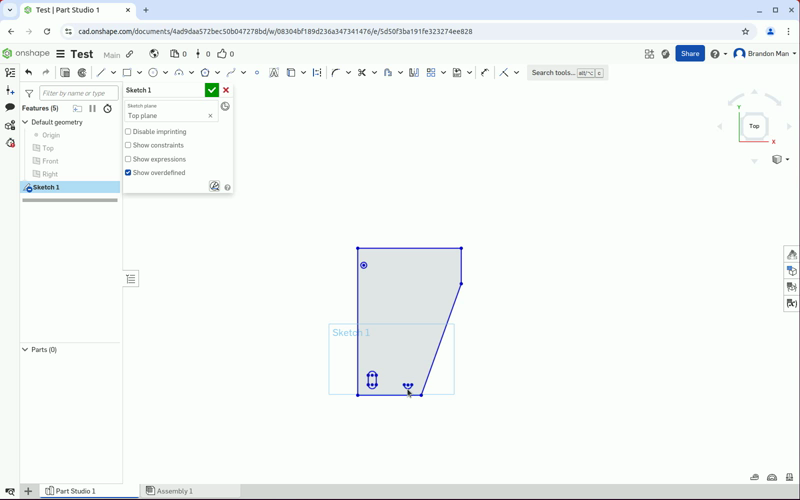
mouse_move(411, 384)
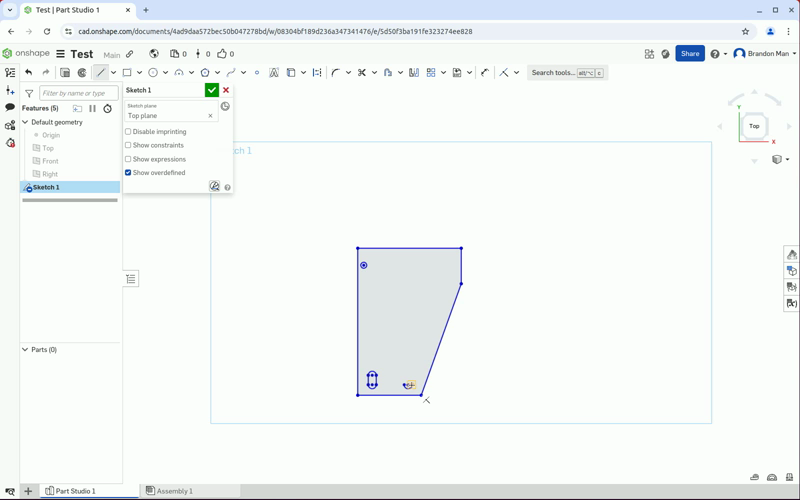
scroll(6)
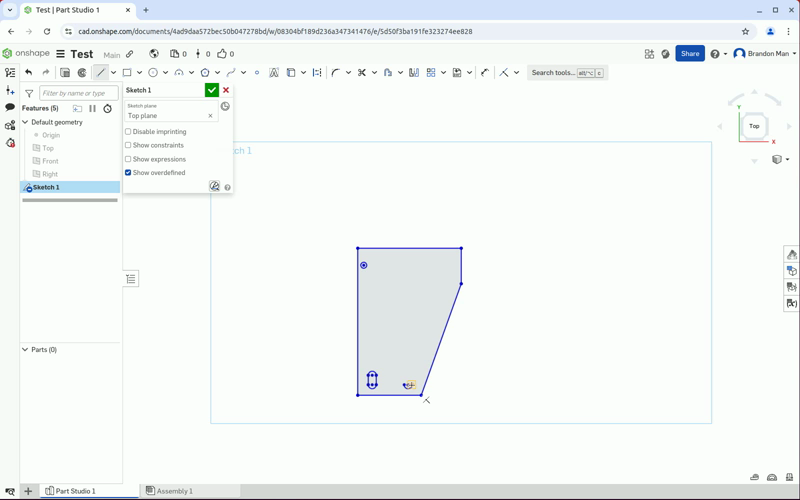
scroll(6)
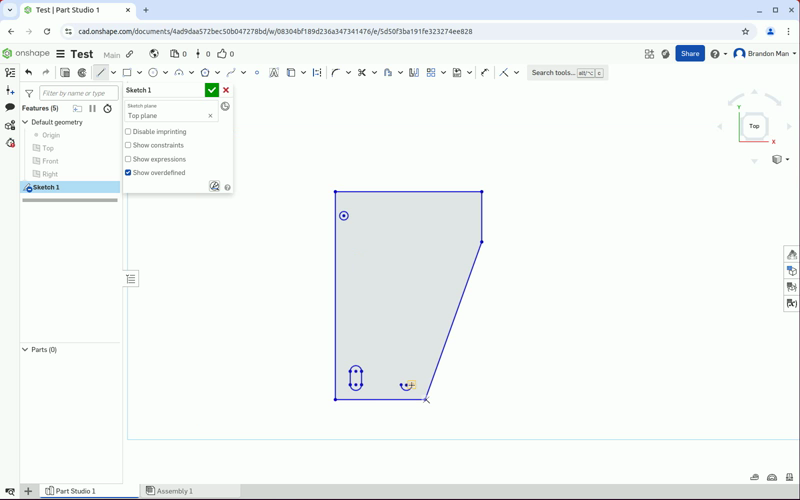
scroll(6)
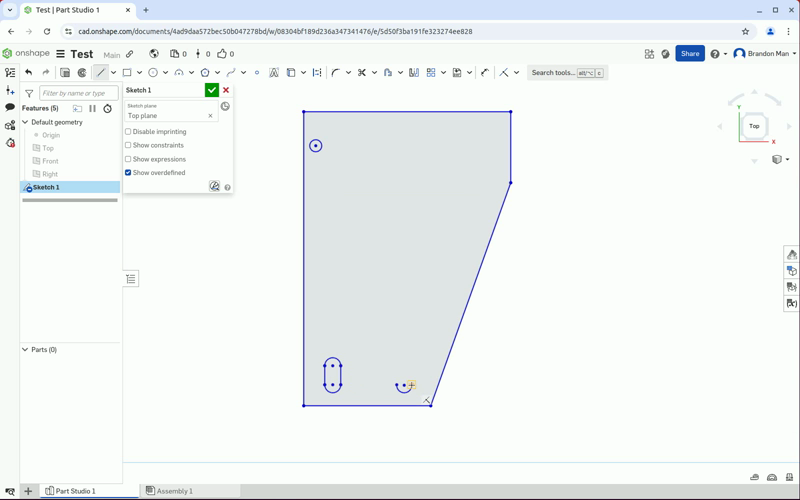
scroll(6)
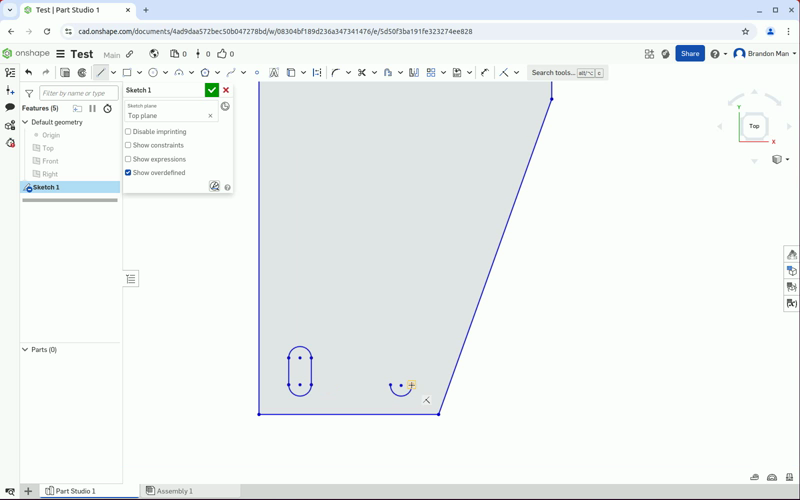
scroll(6)
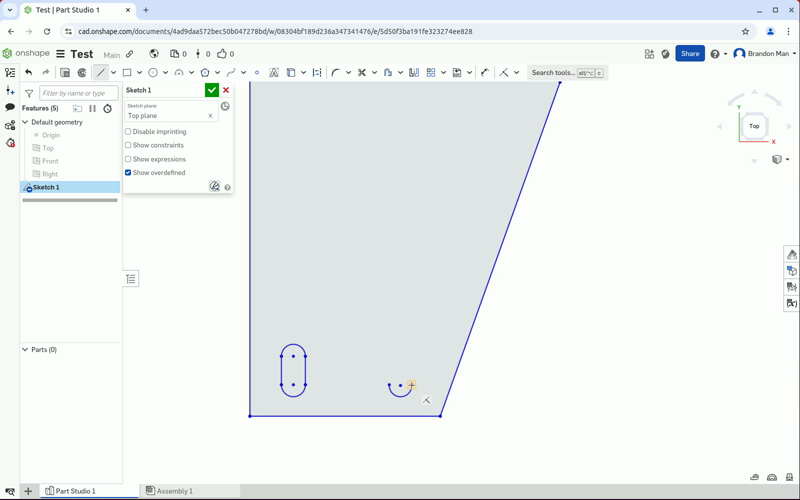
scroll(6)
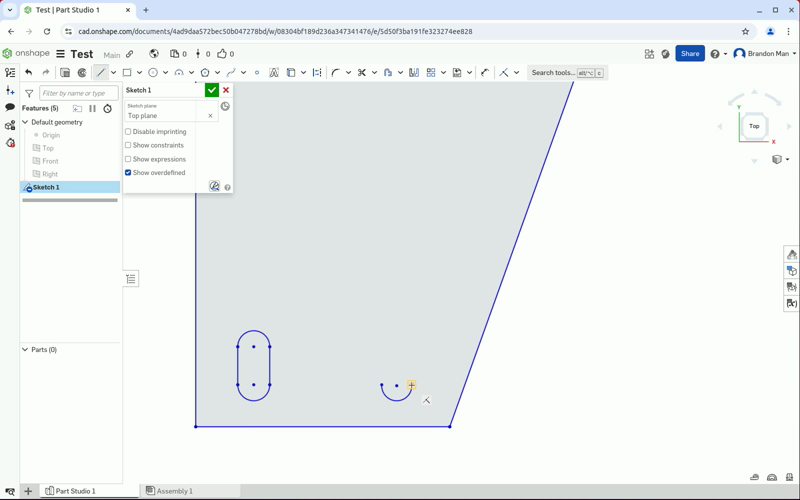
scroll(6)
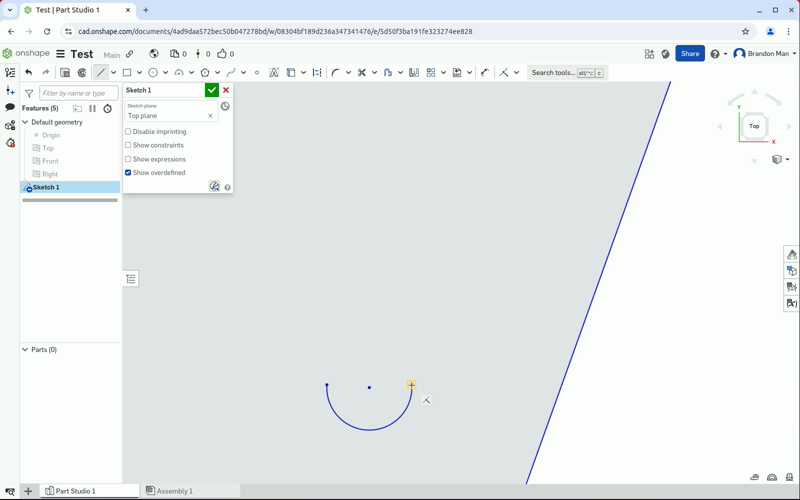
click(411, 384)
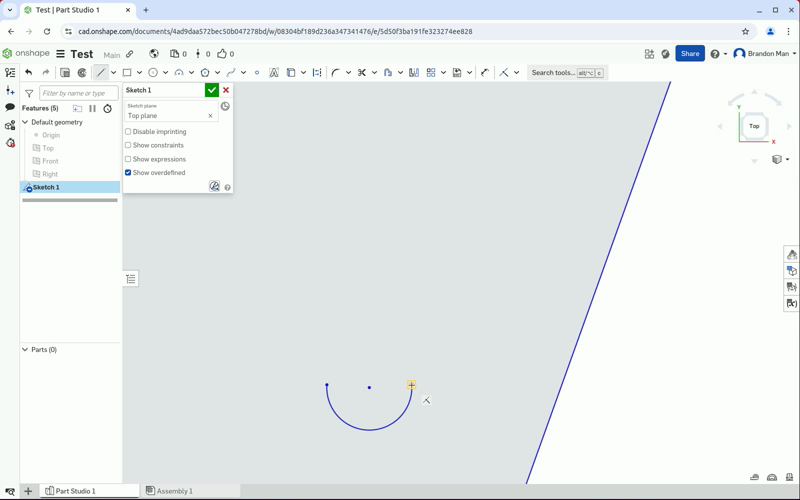
scroll(-6)
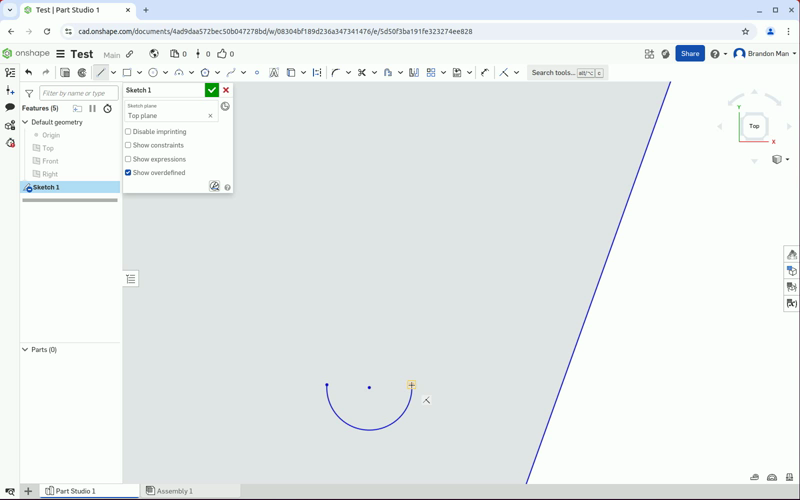
scroll(-6)
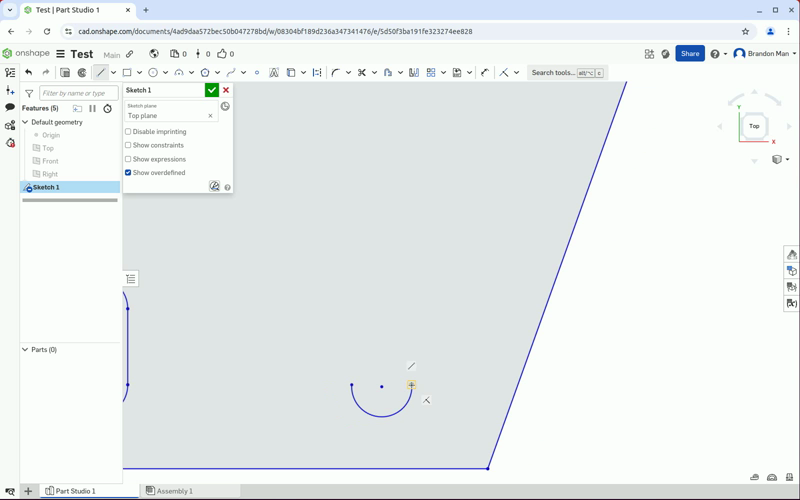
scroll(-6)
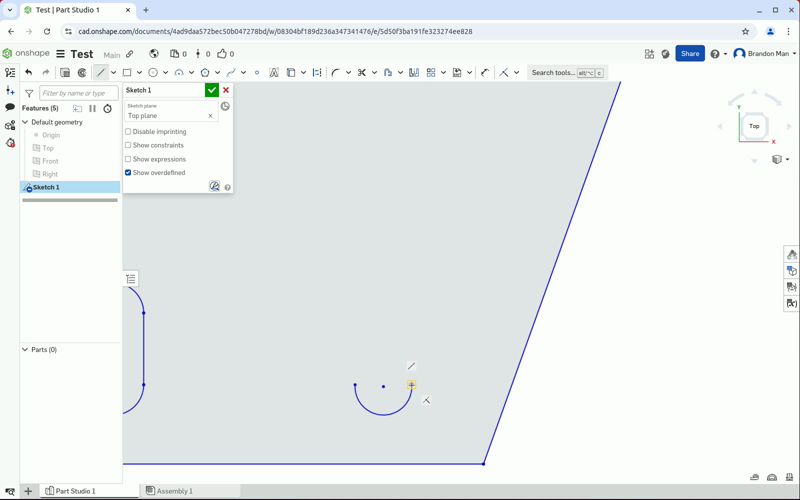
scroll(-6)
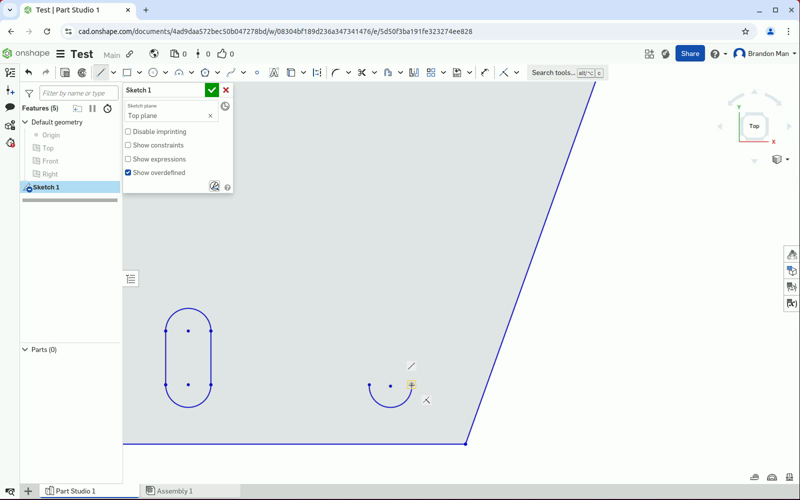
scroll(-6)
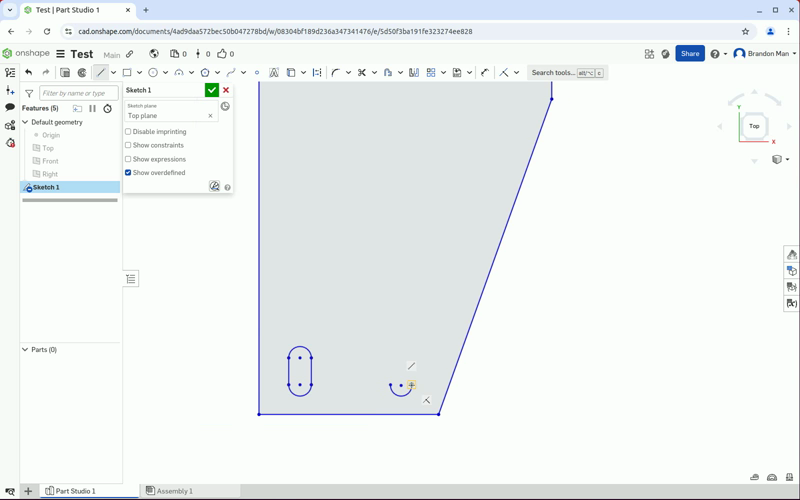
scroll(-6)
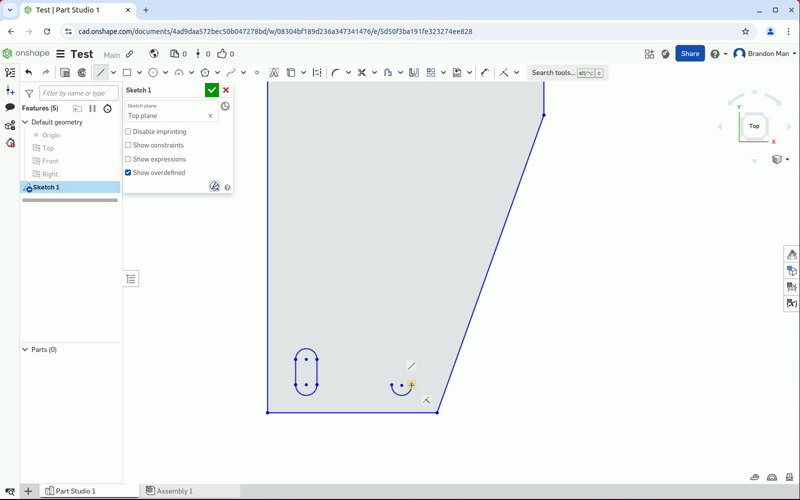
scroll(-6)
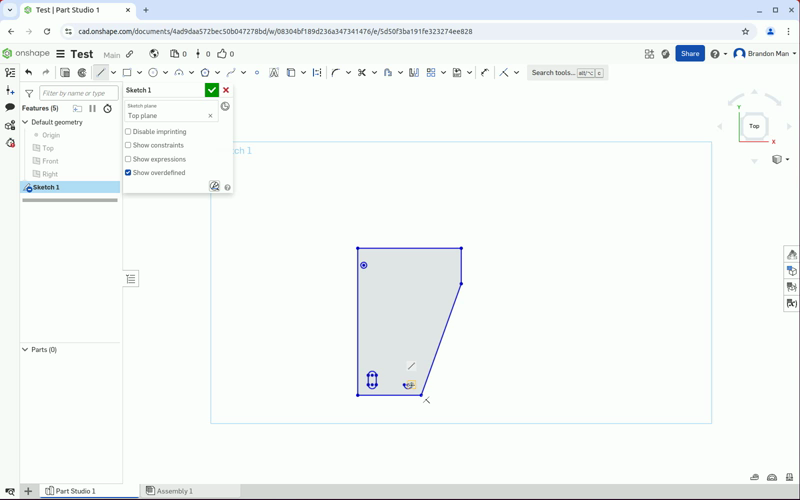
key_down(shift)
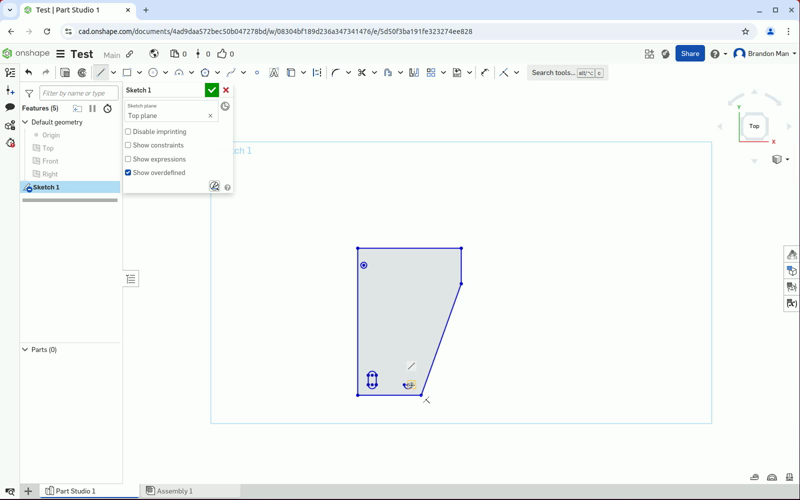
mouse_move(441, 384)
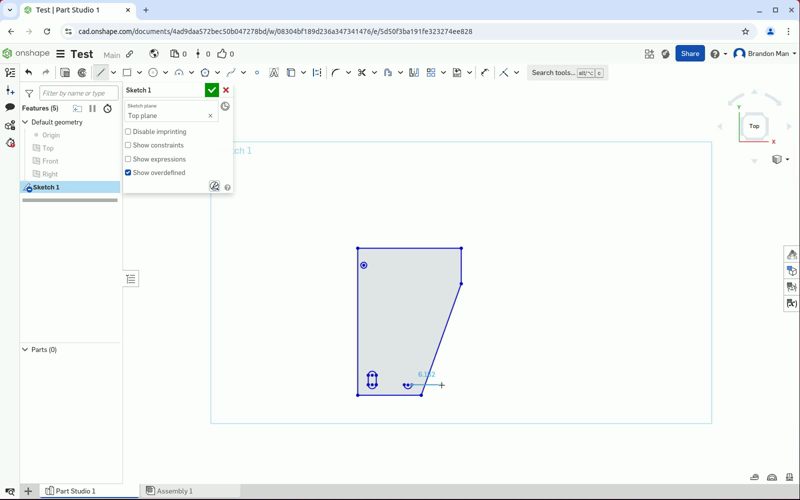
mouse_move(411, 375)
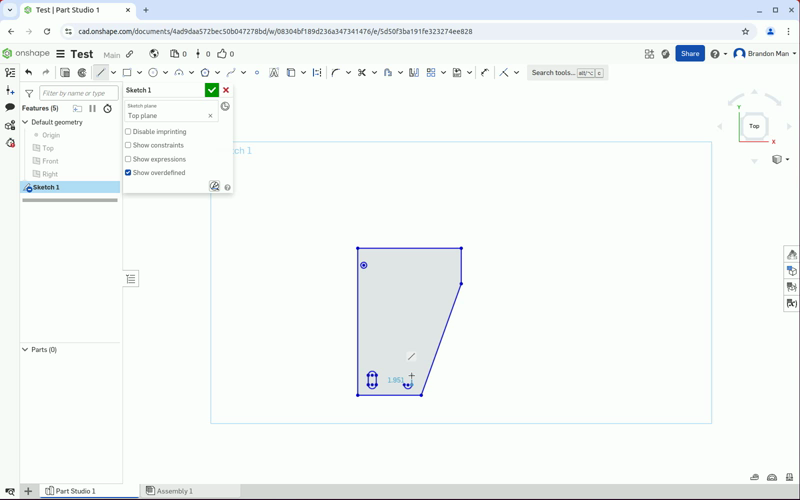
click(411, 375)
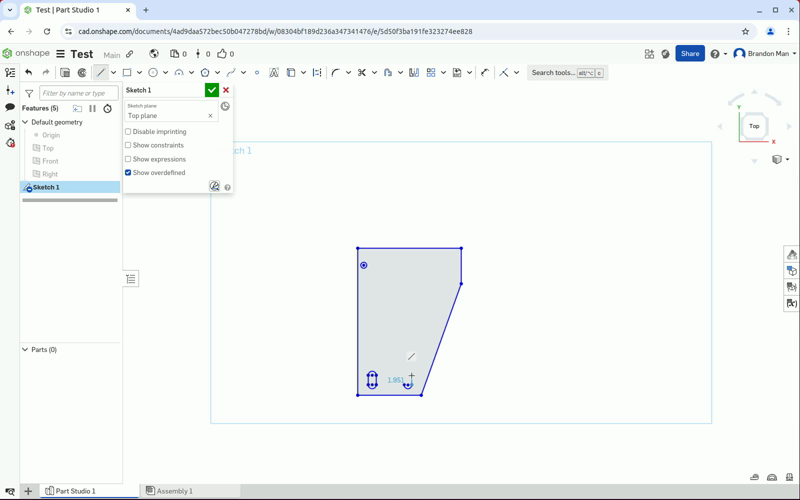
key_up(shift)
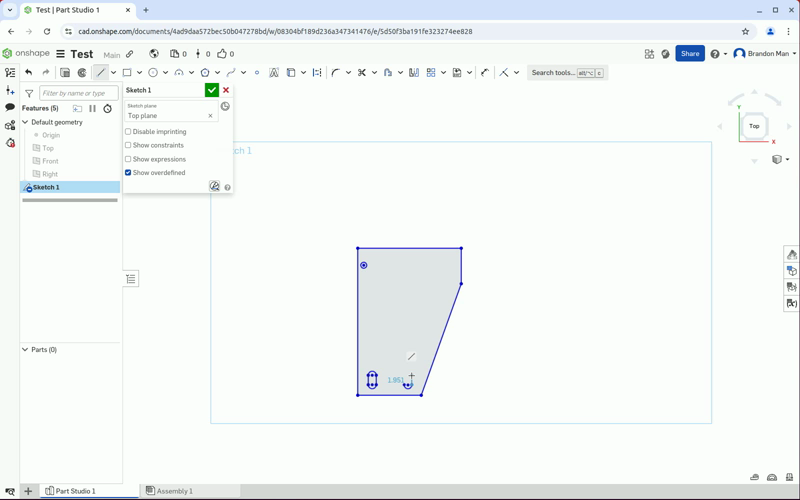
key(esc)
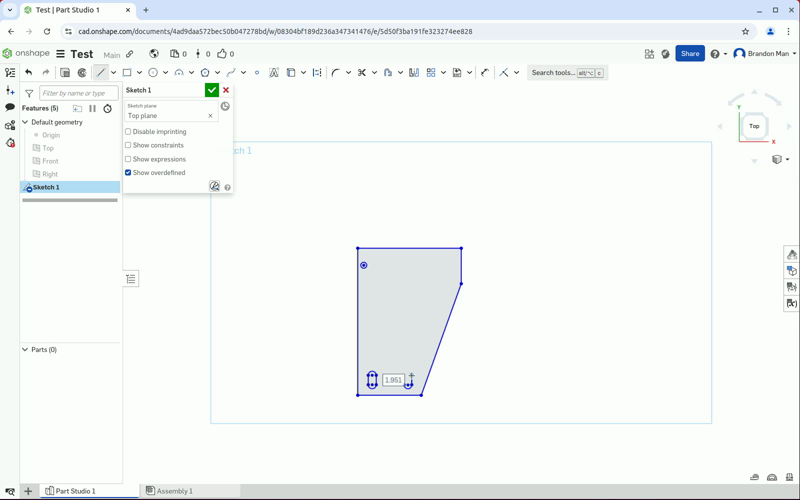
key(a)
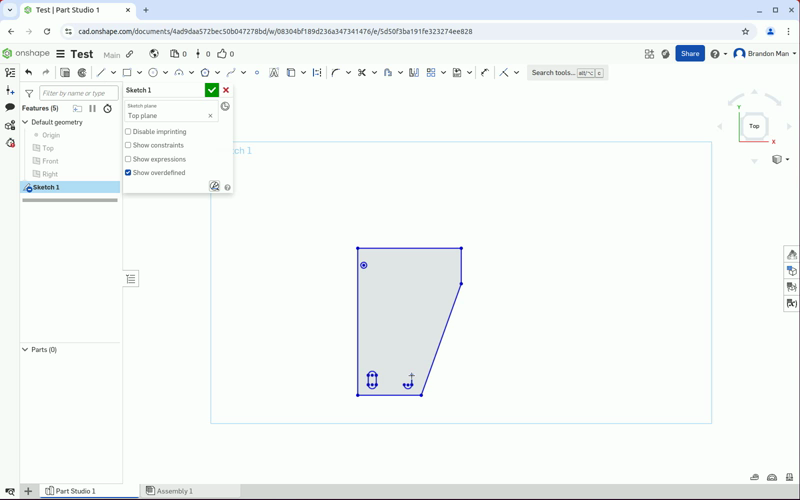
mouse_move(411, 375)
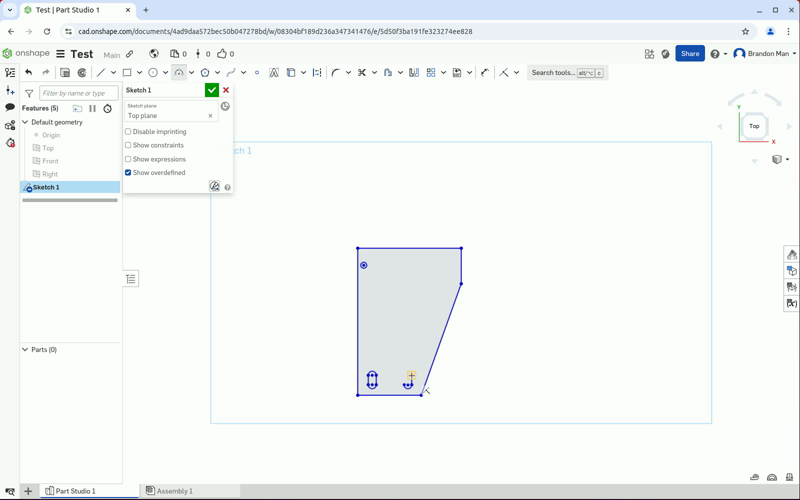
click(411, 375)
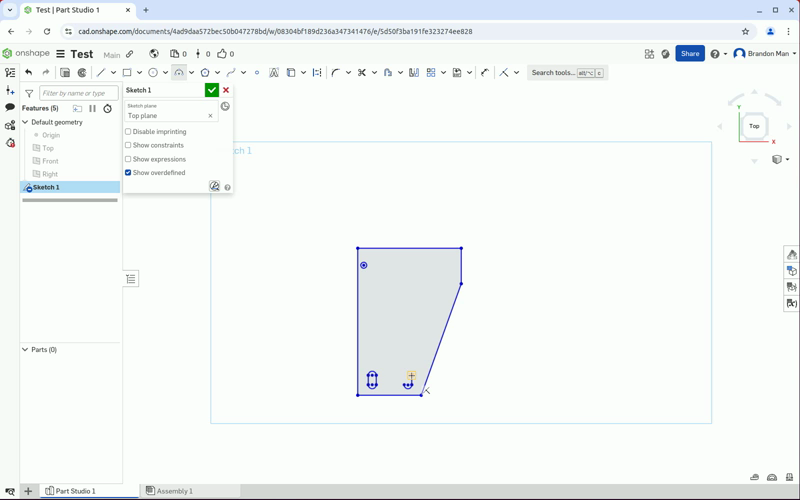
key_down(shift)
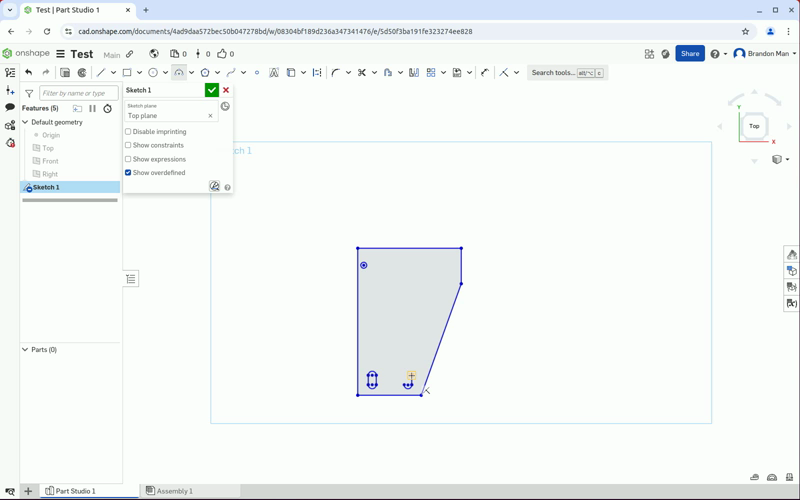
mouse_move(404, 375)
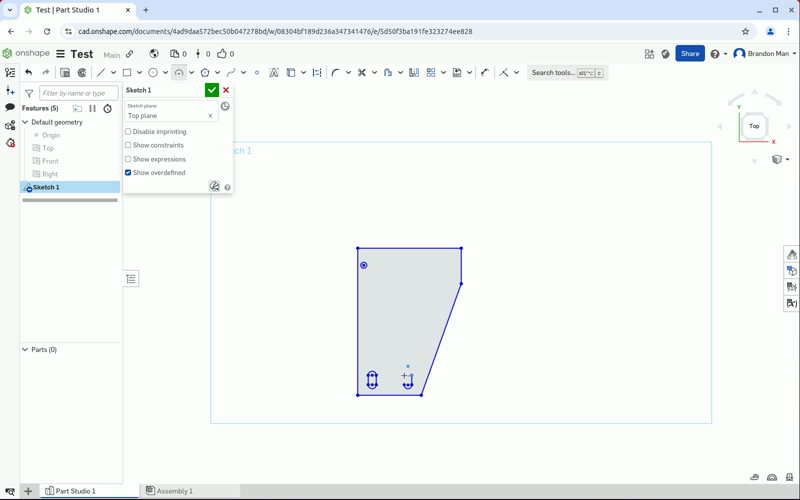
click(404, 375)
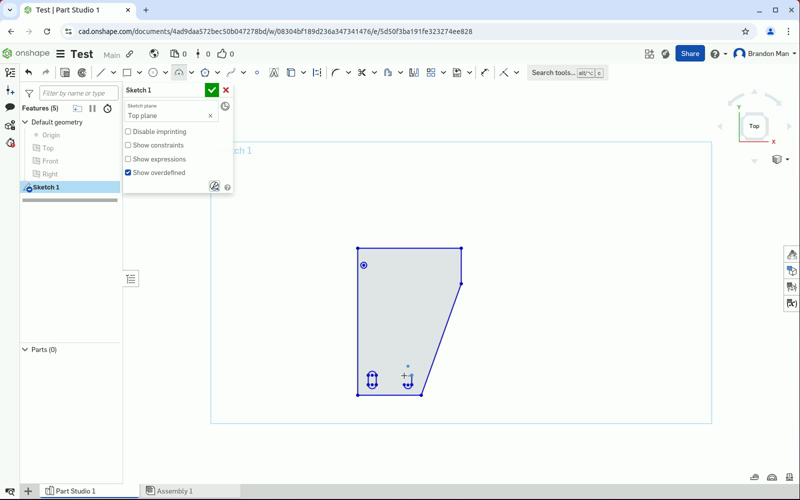
mouse_move(407, 371)
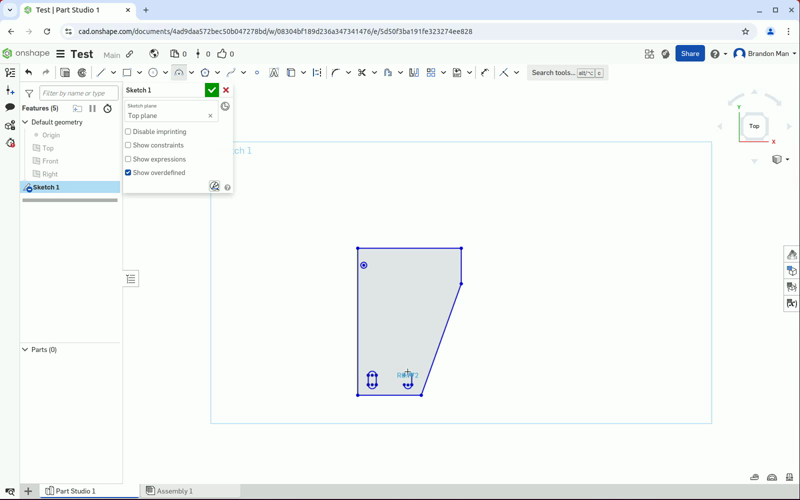
click(407, 371)
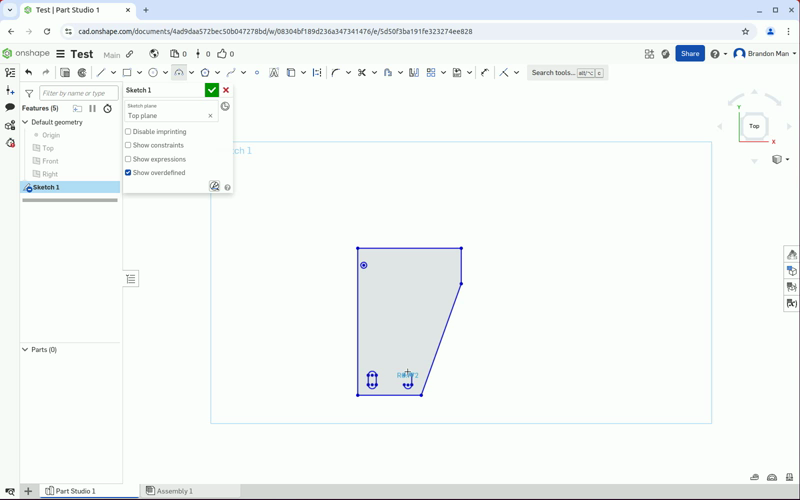
key_up(shift)
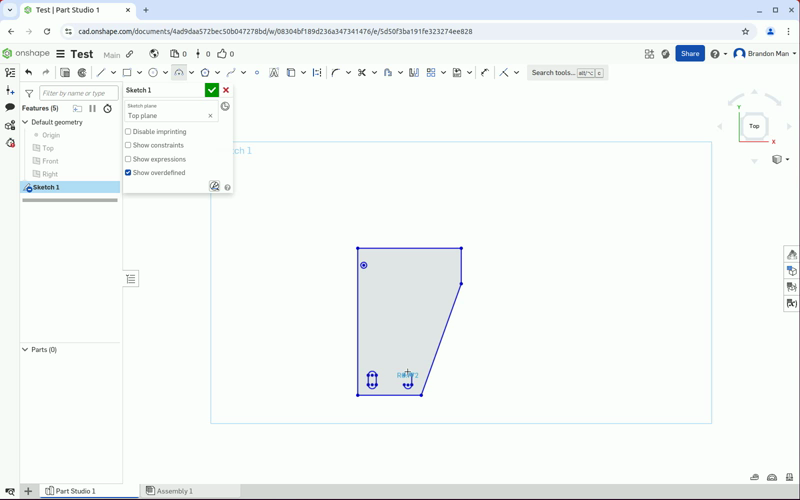
key(esc)
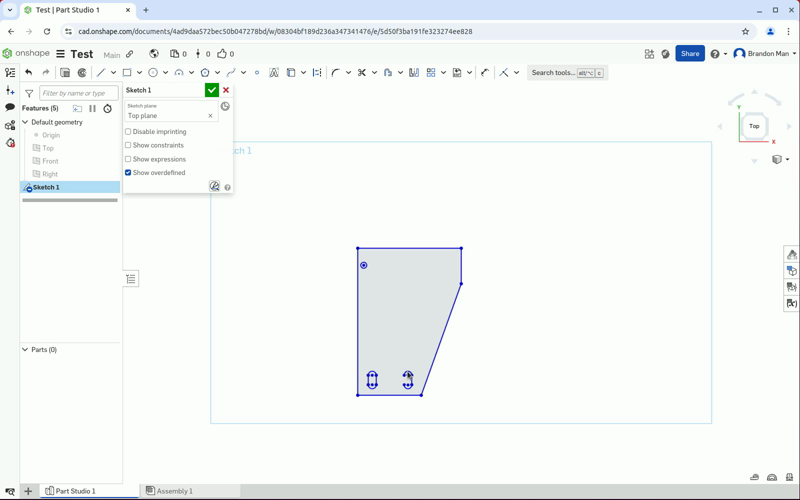
key(l)
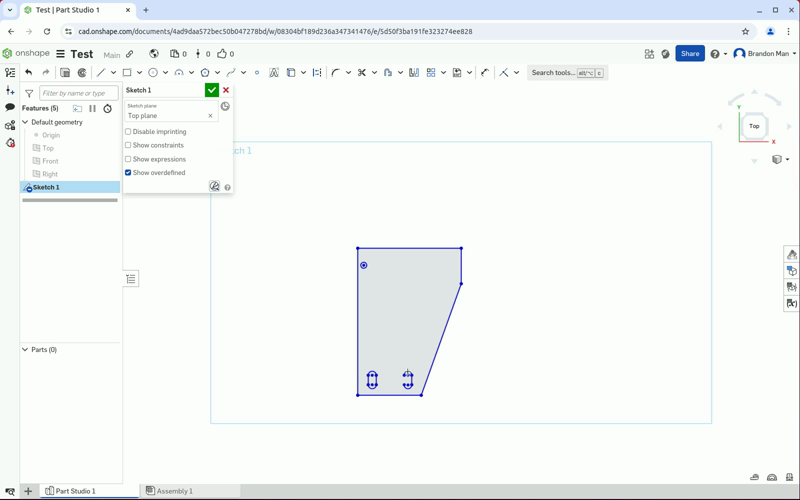
mouse_move(404, 375)
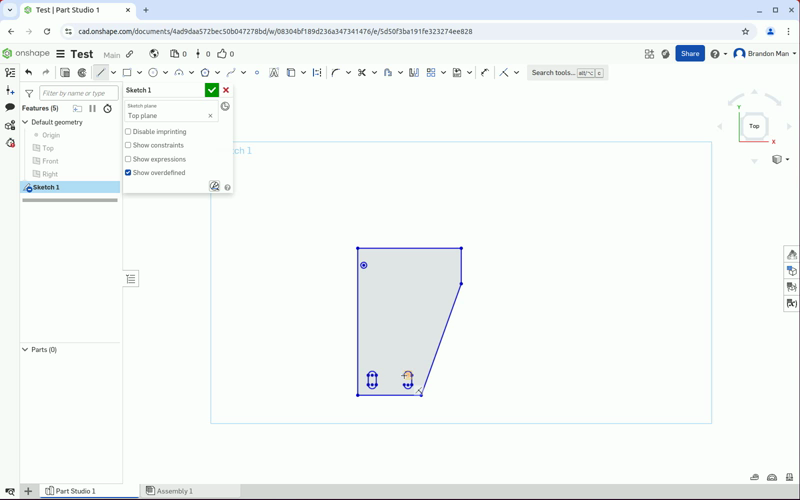
scroll(6)
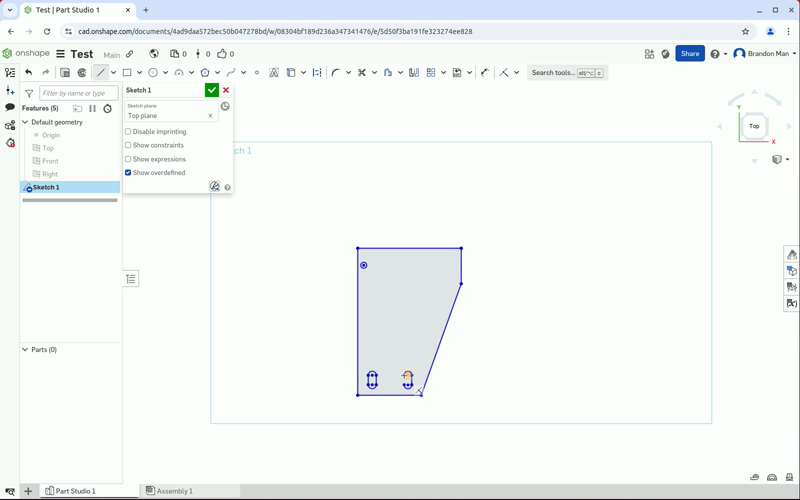
scroll(6)
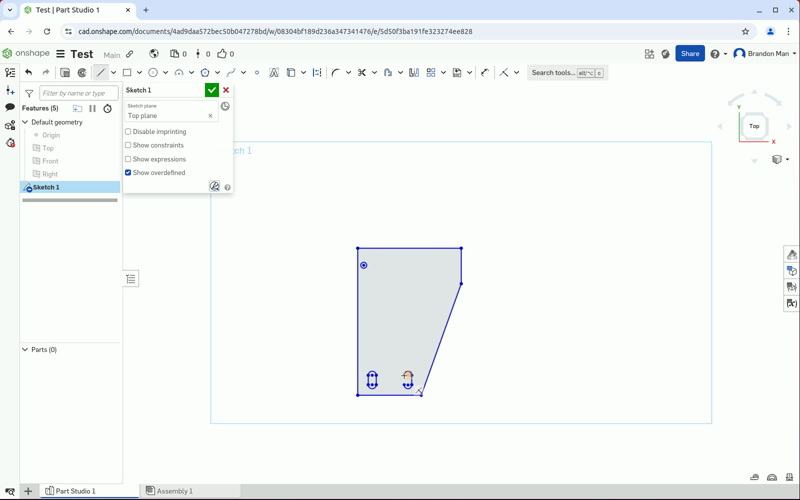
scroll(6)
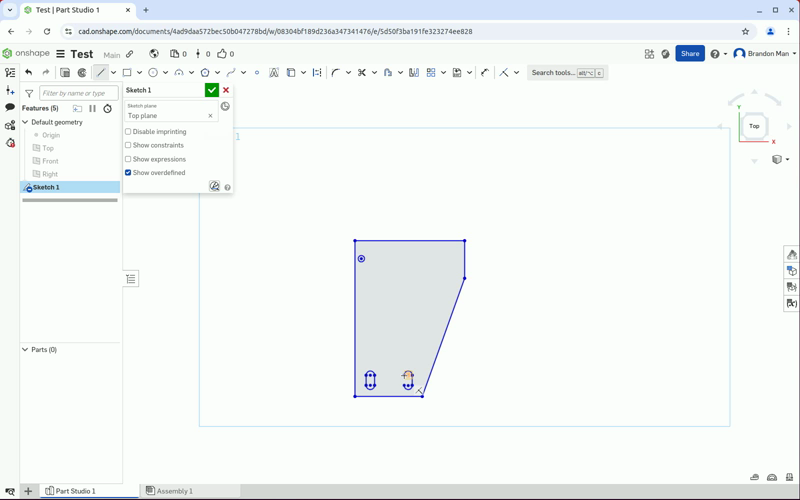
scroll(6)
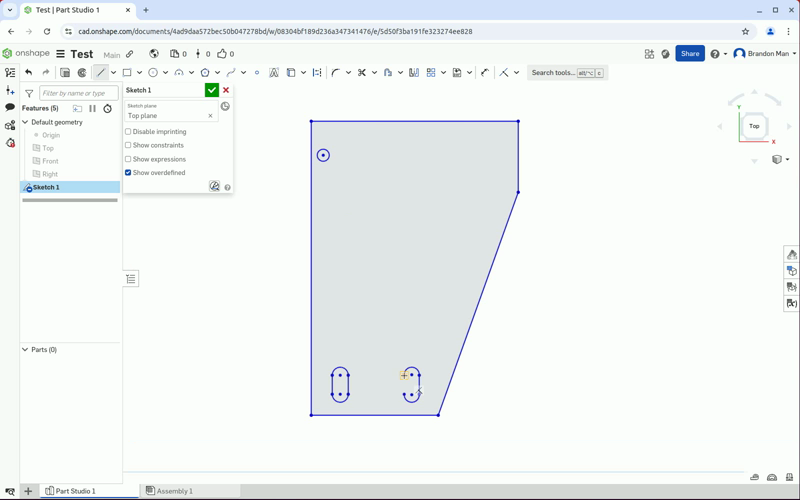
scroll(6)
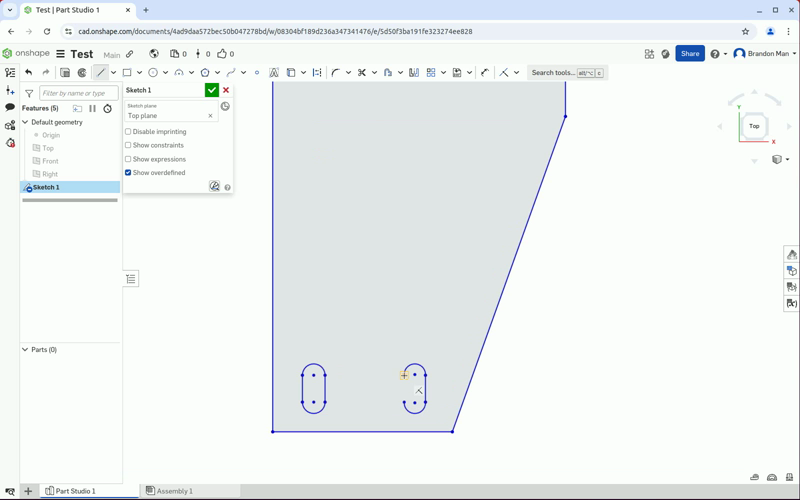
scroll(6)
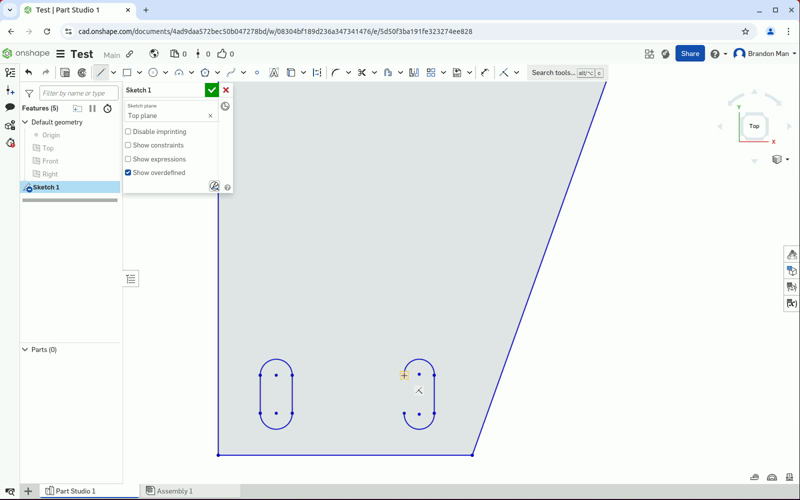
scroll(6)
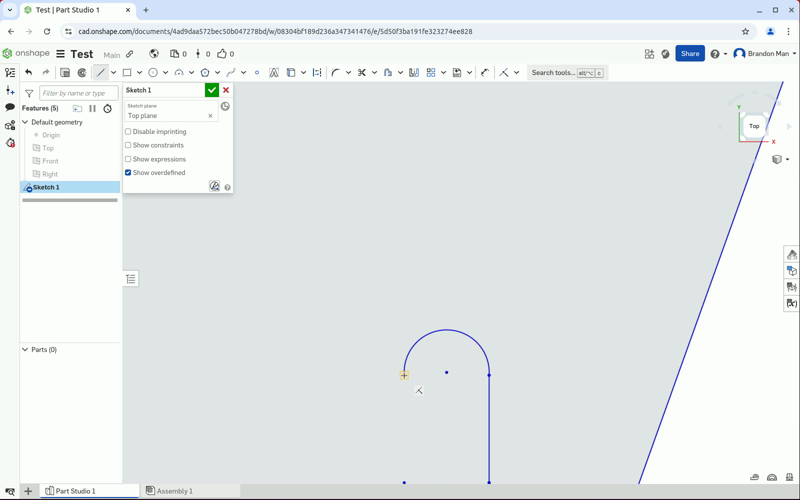
click(404, 375)
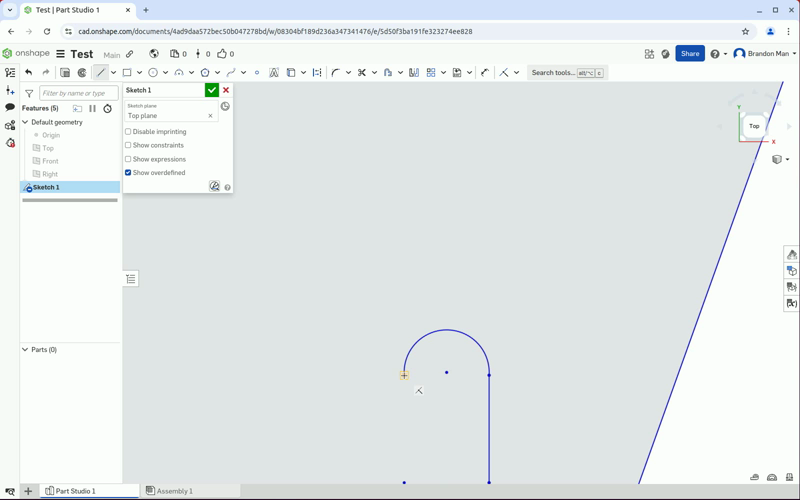
scroll(-6)
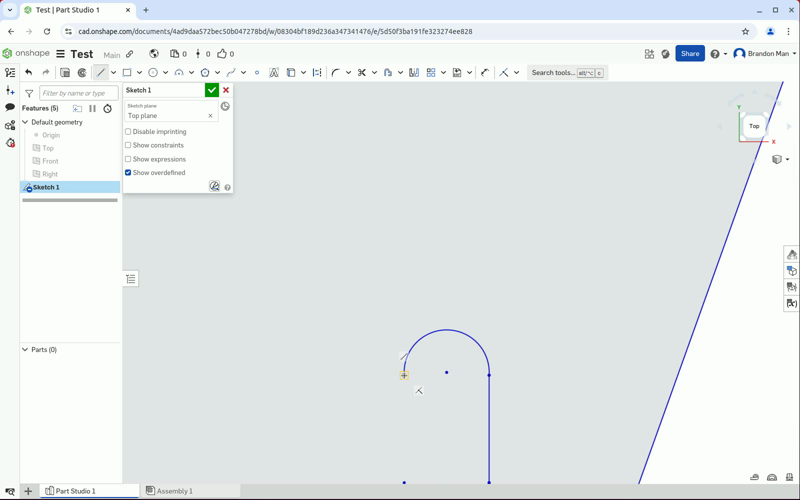
scroll(-6)
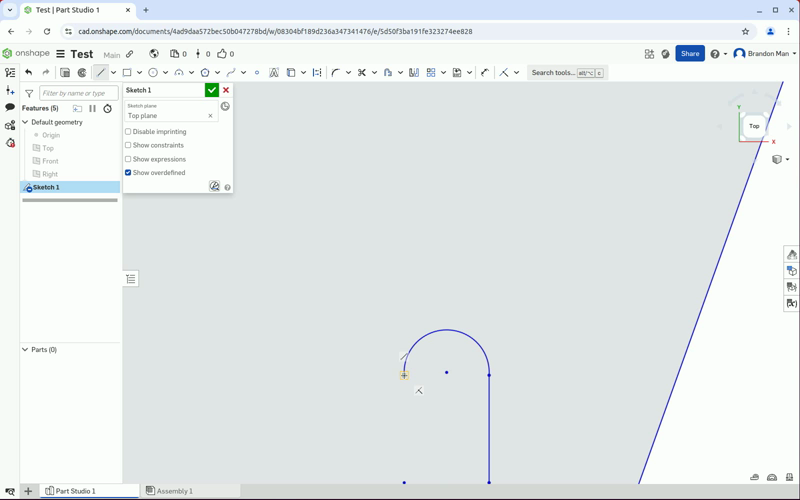
scroll(-6)
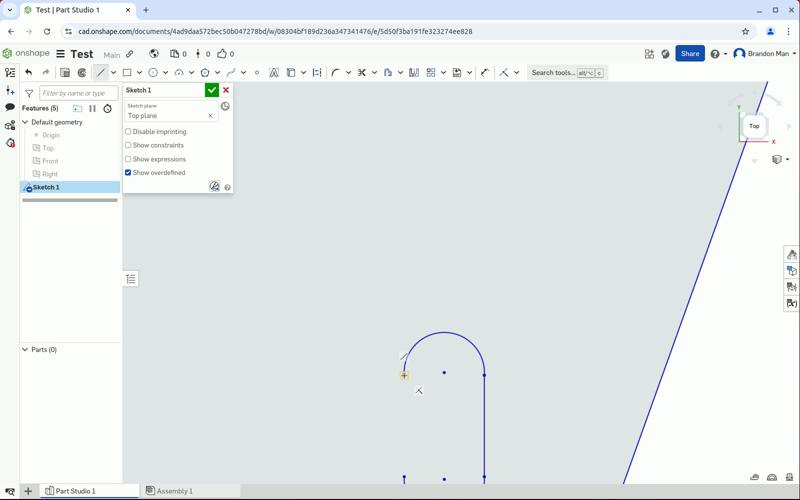
scroll(-6)
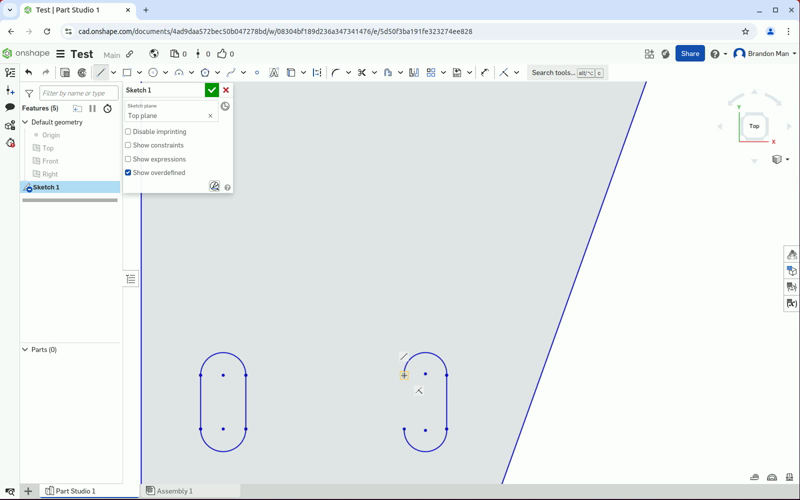
scroll(-6)
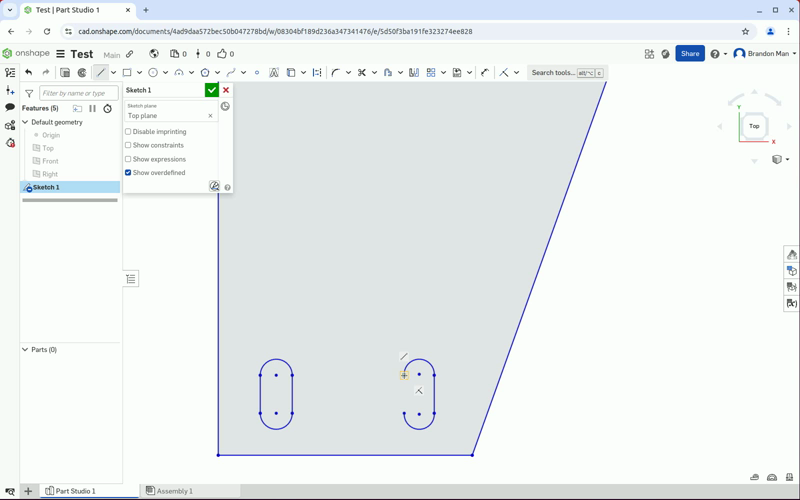
scroll(-6)
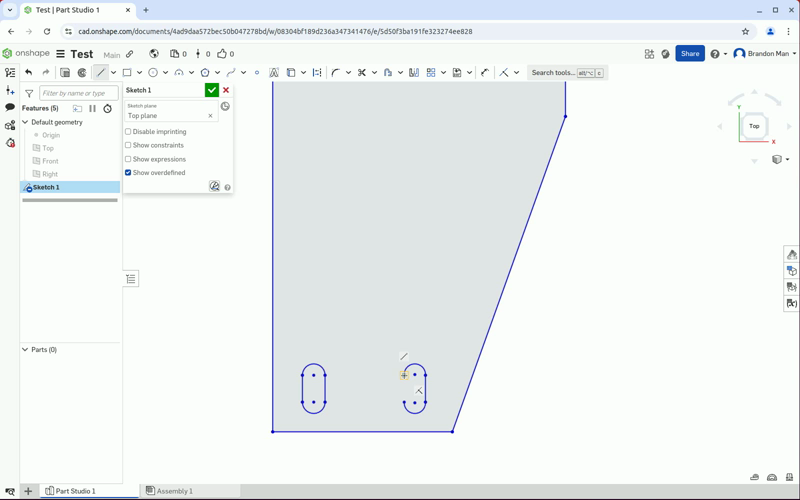
scroll(-6)
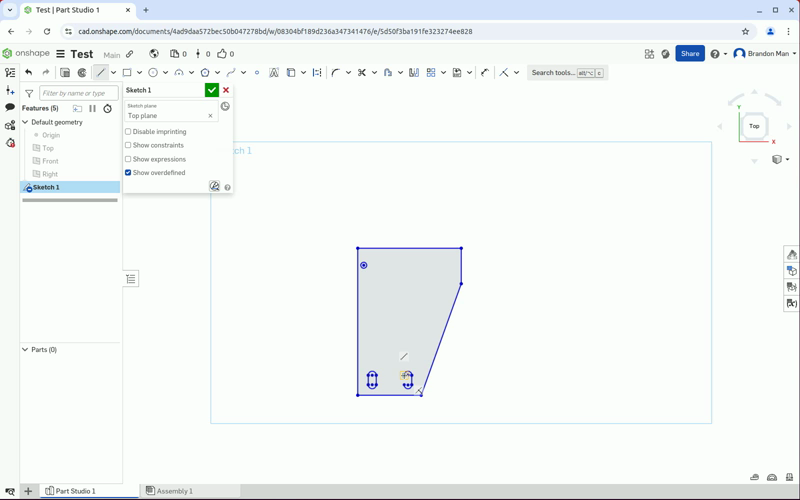
mouse_move(434, 375)
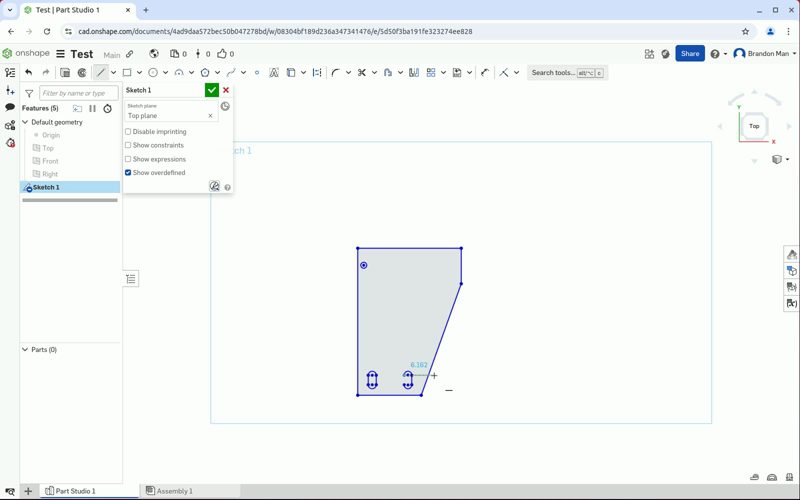
key_down(shift)
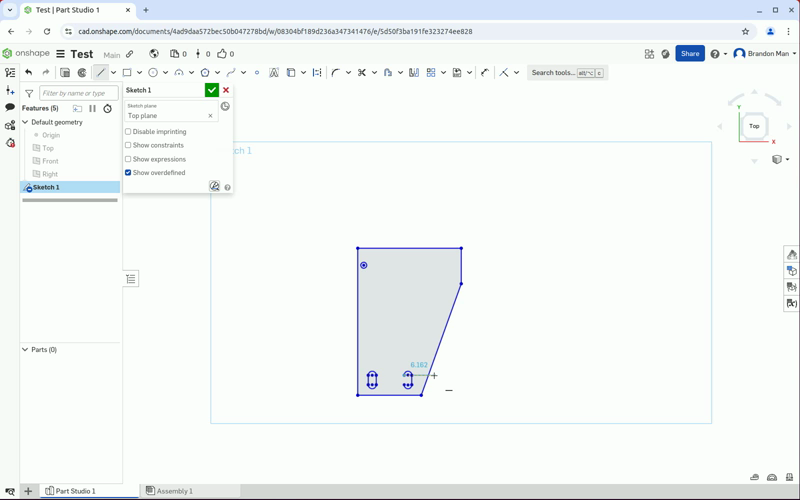
mouse_move(404, 384)
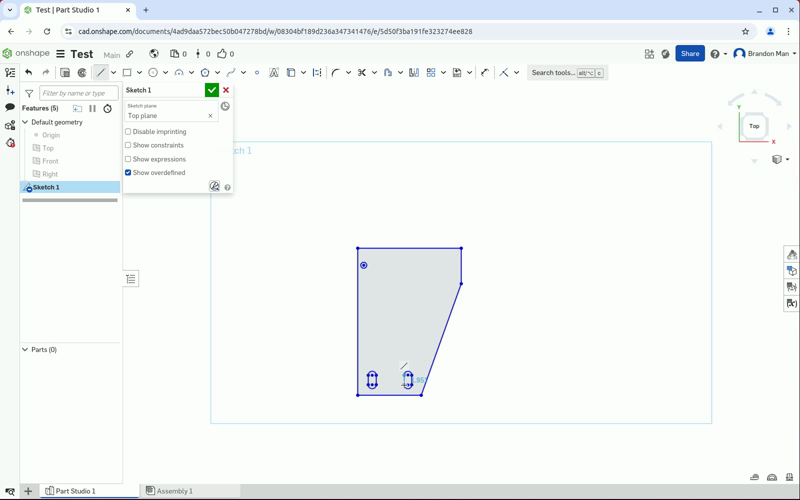
scroll(6)
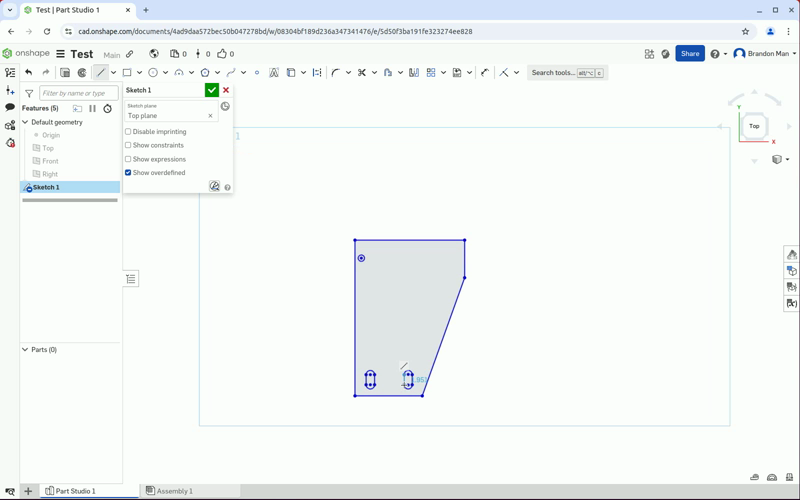
scroll(6)
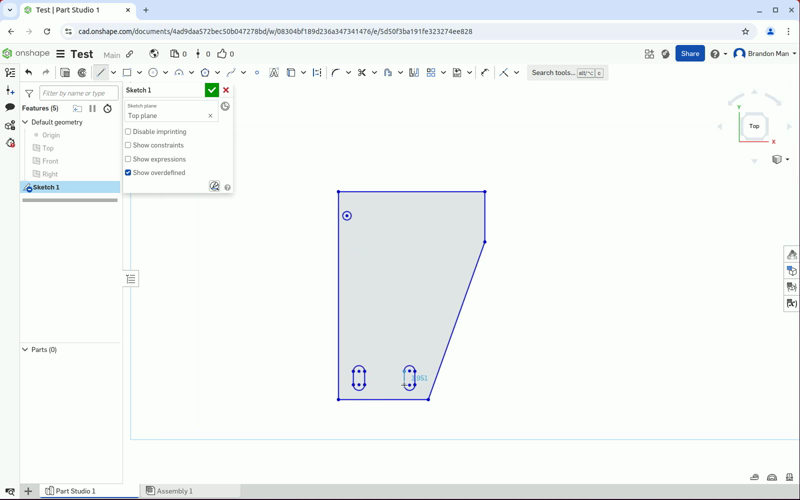
scroll(6)
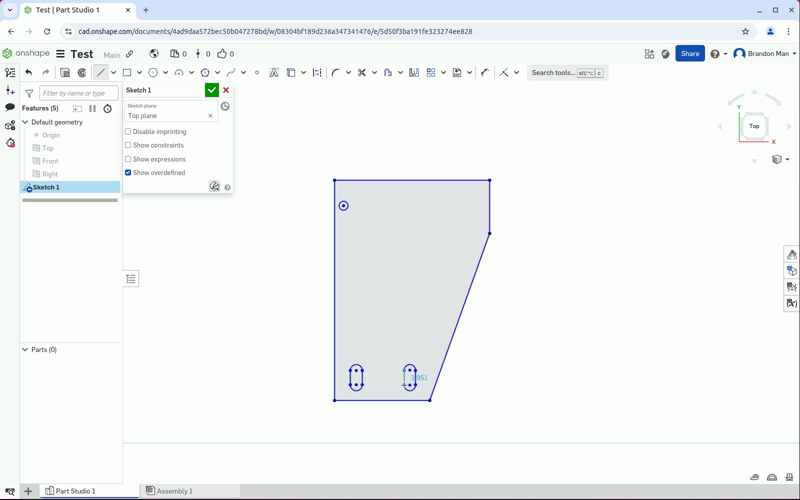
scroll(6)
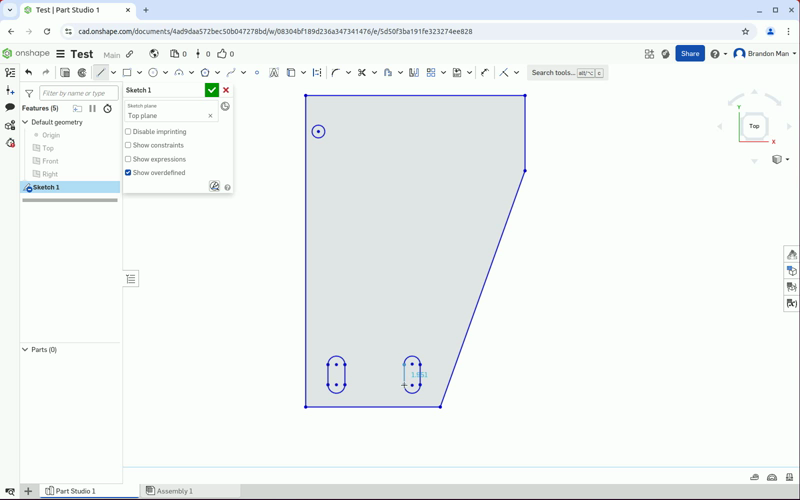
scroll(6)
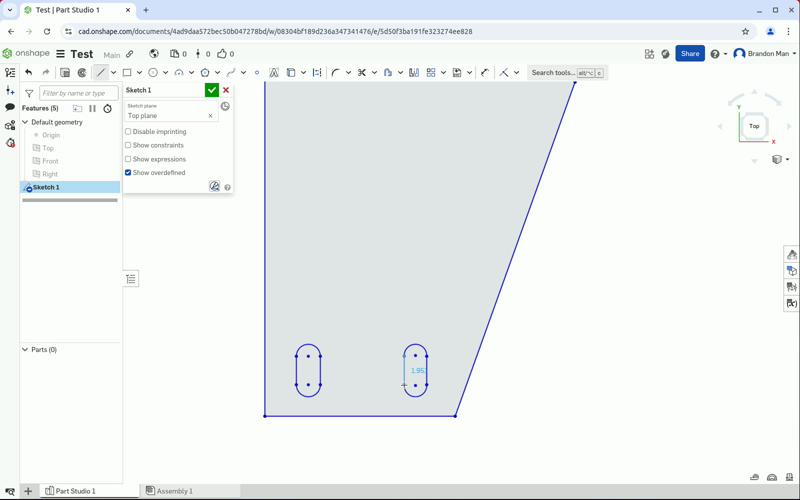
scroll(6)
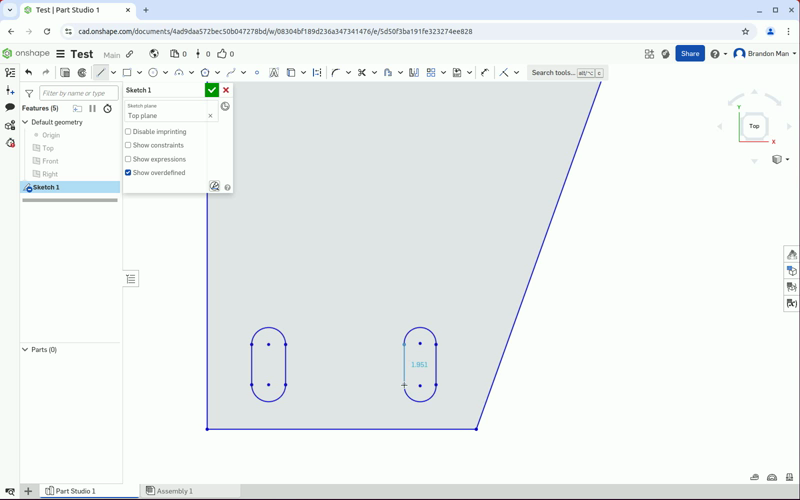
scroll(6)
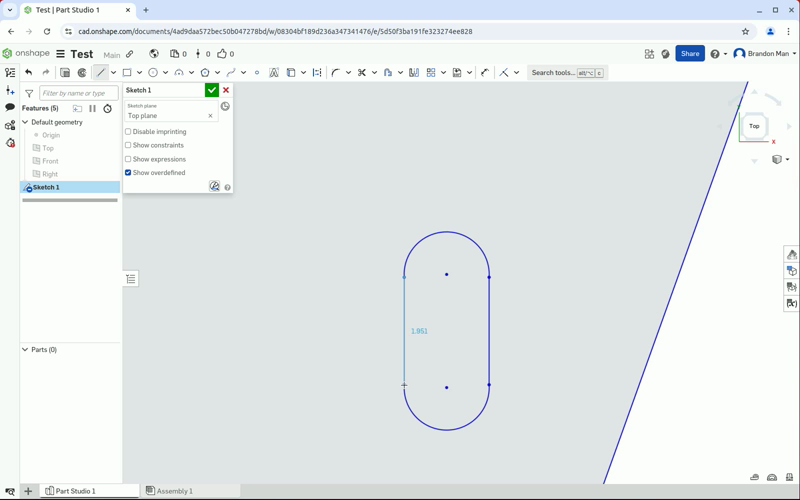
key_up(shift)
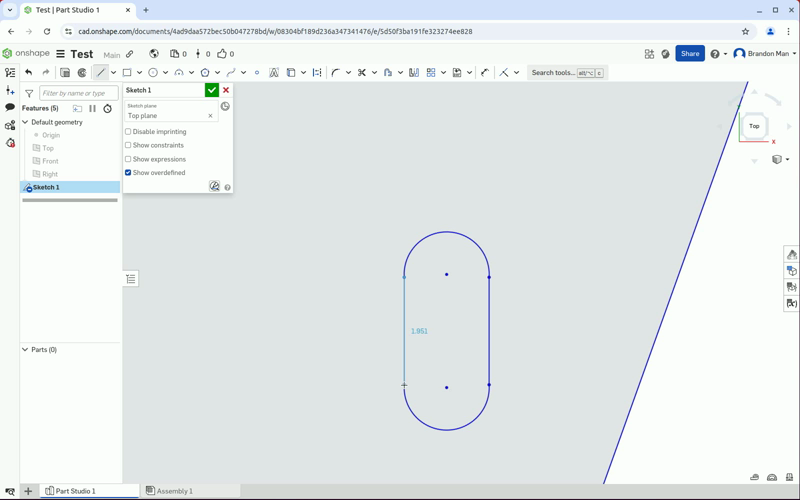
click(404, 384)
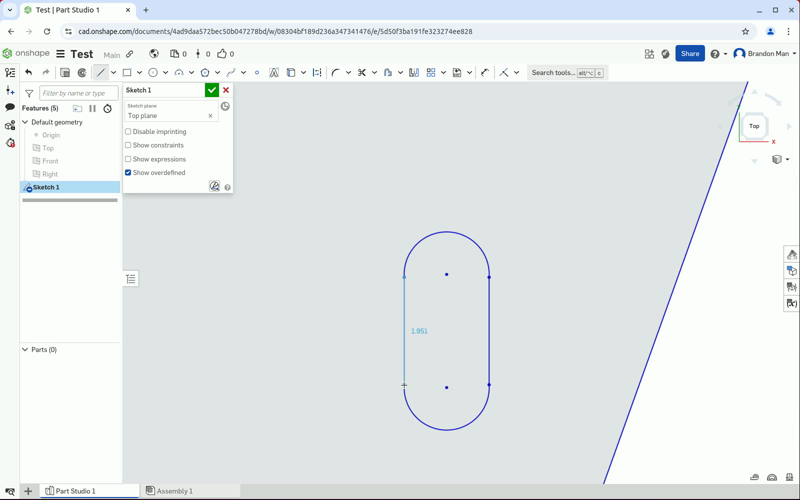
scroll(-6)
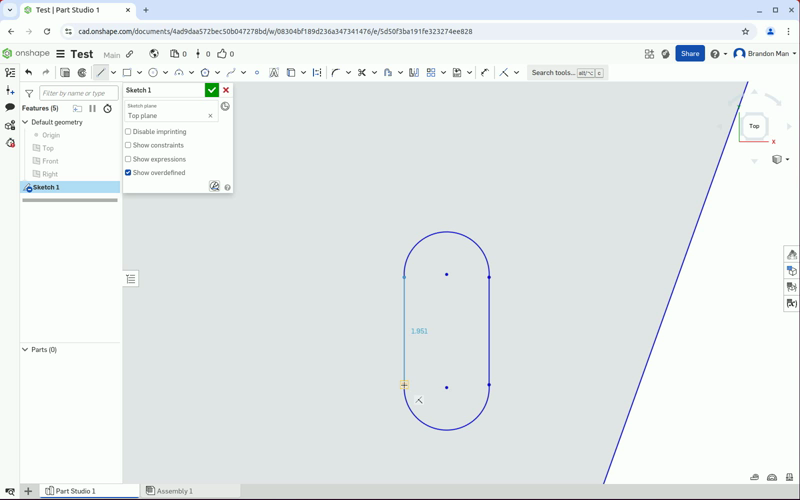
scroll(-6)
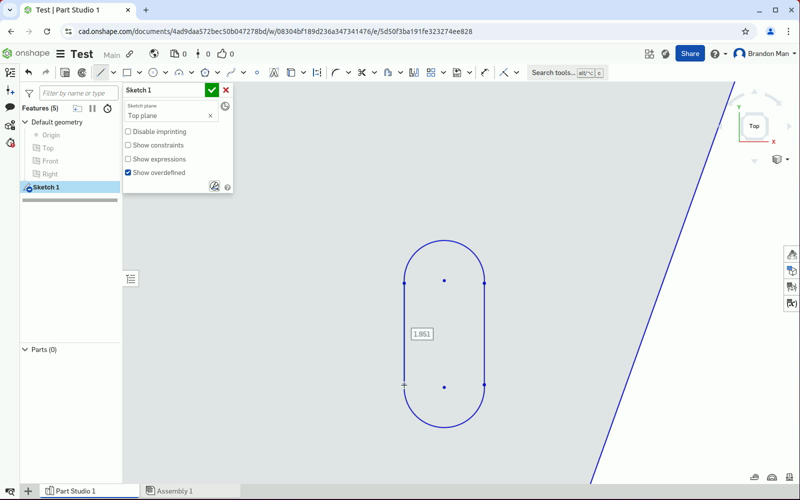
scroll(-6)
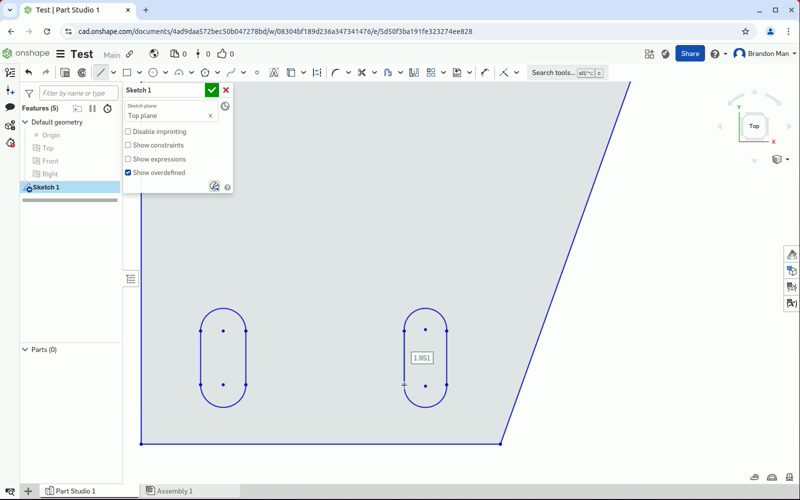
scroll(-6)
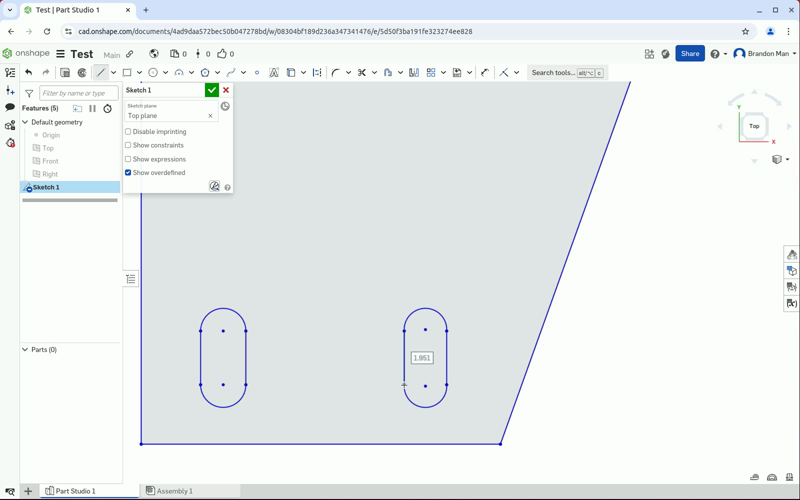
scroll(-6)
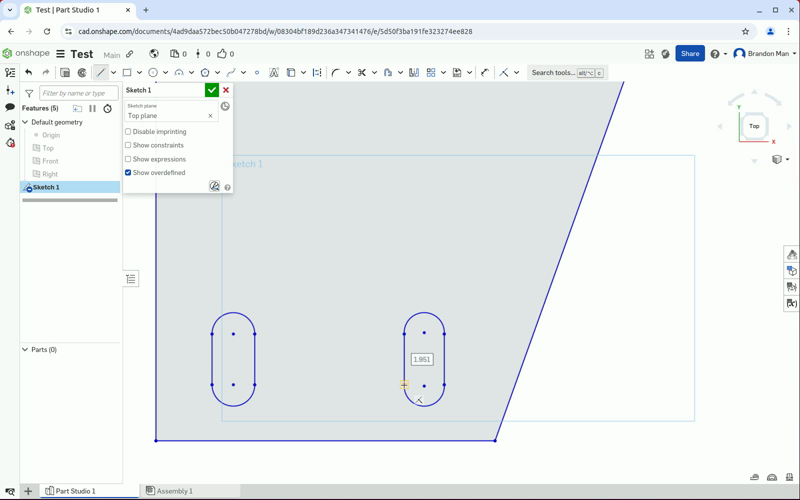
scroll(-6)
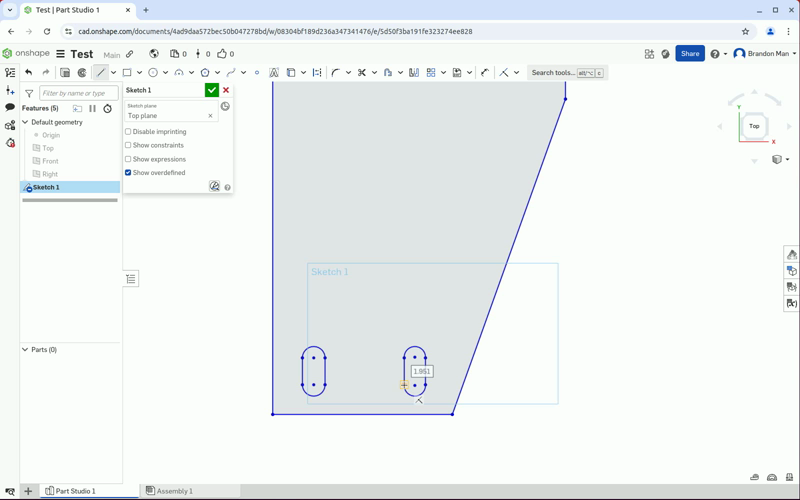
scroll(-6)
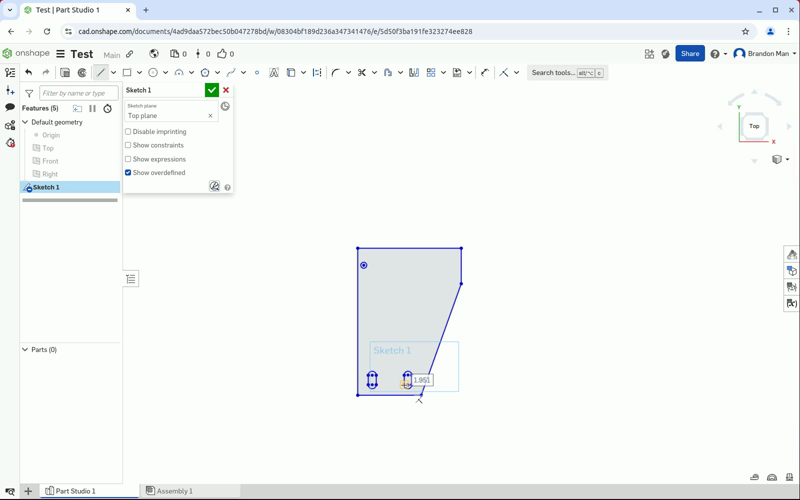
key(esc)
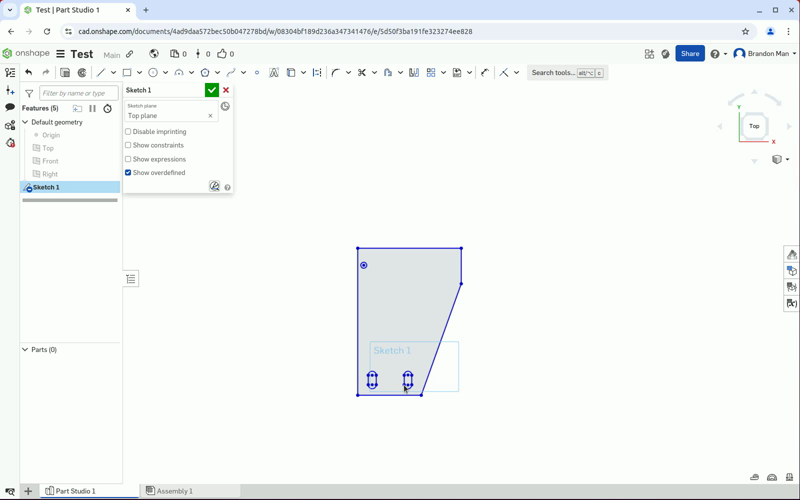
key(c)
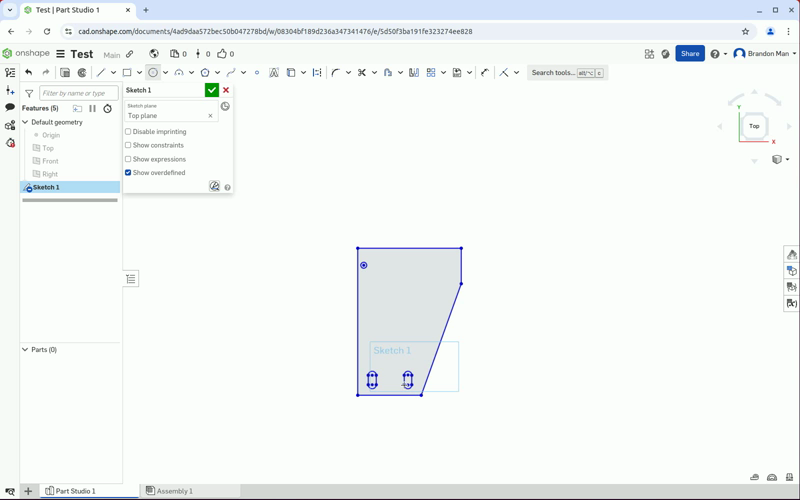
key_down(shift)
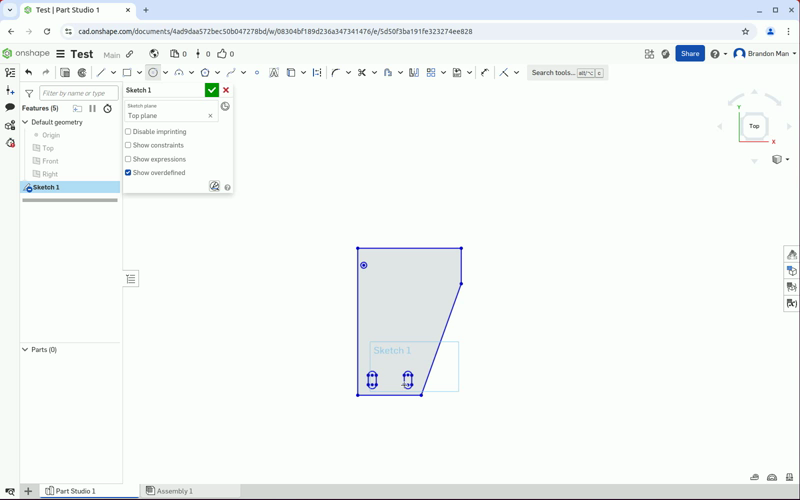
mouse_move(408, 265)
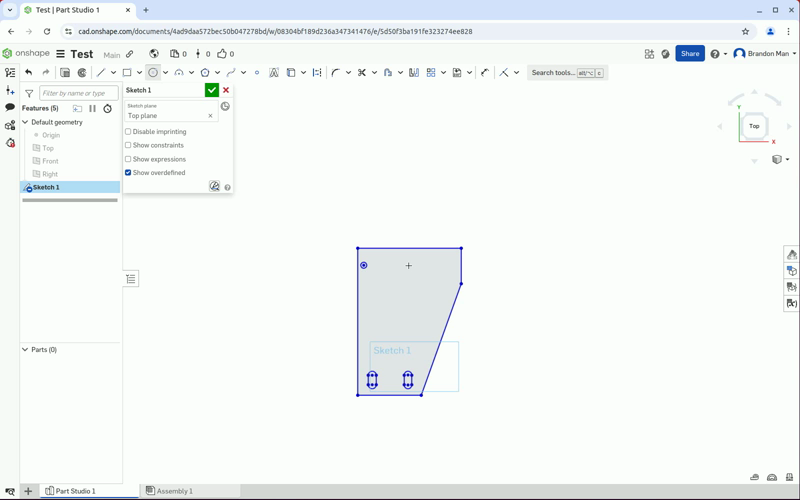
click(408, 265)
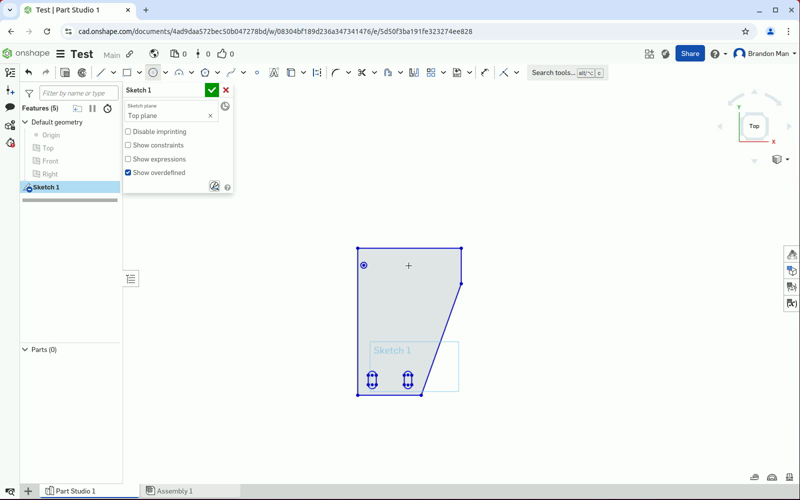
key_up(shift)
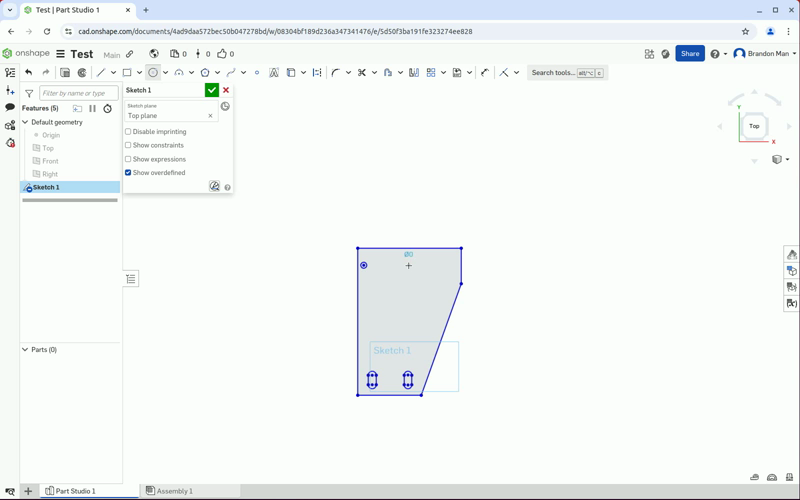
mouse_move(411, 265)
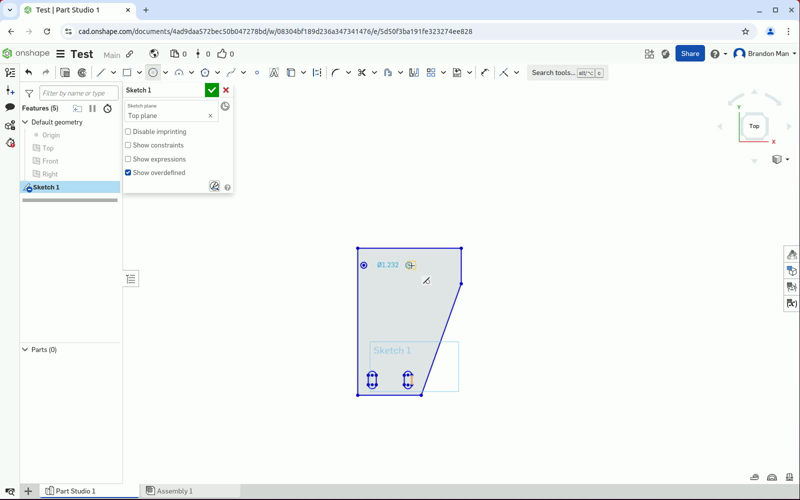
click(411, 265)
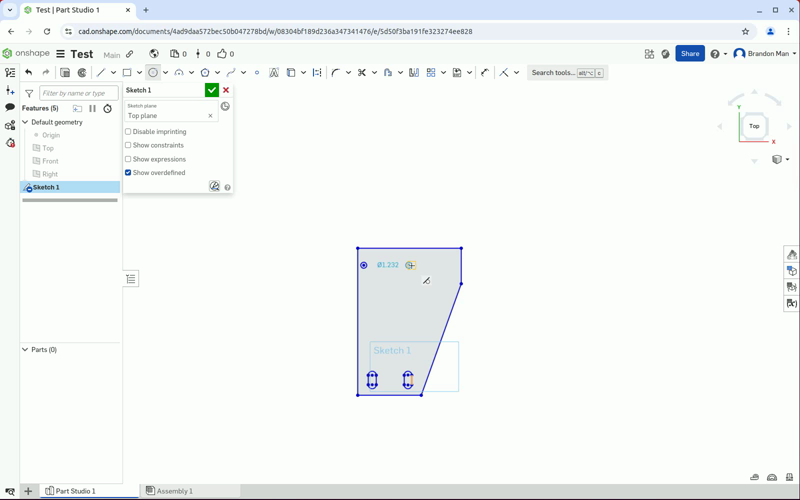
key(esc)
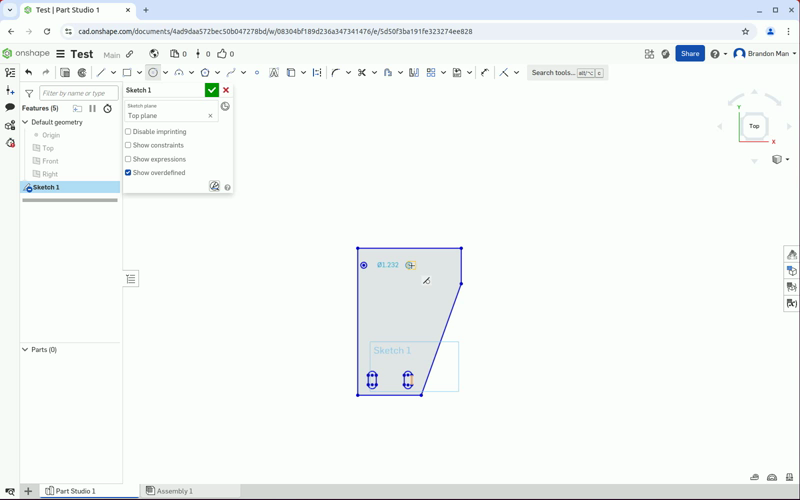
key(c)
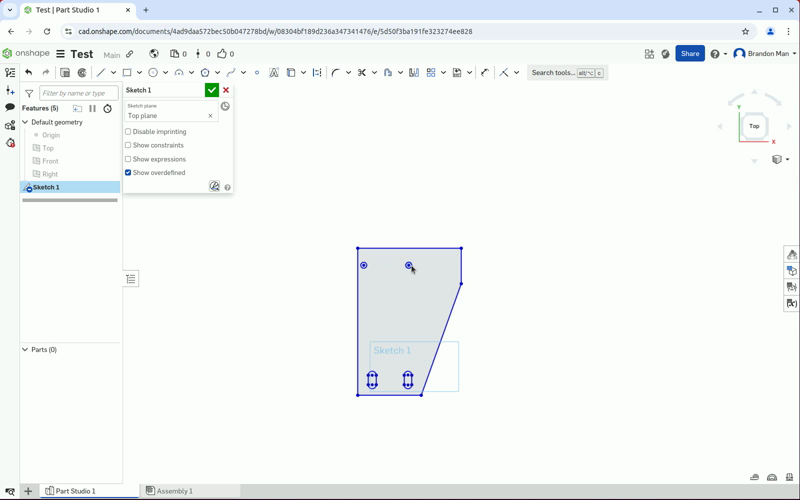
key_down(shift)
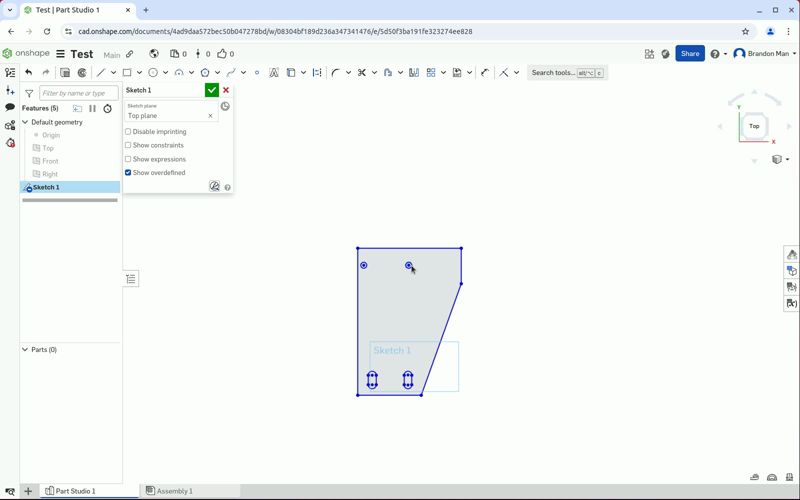
mouse_move(455, 265)
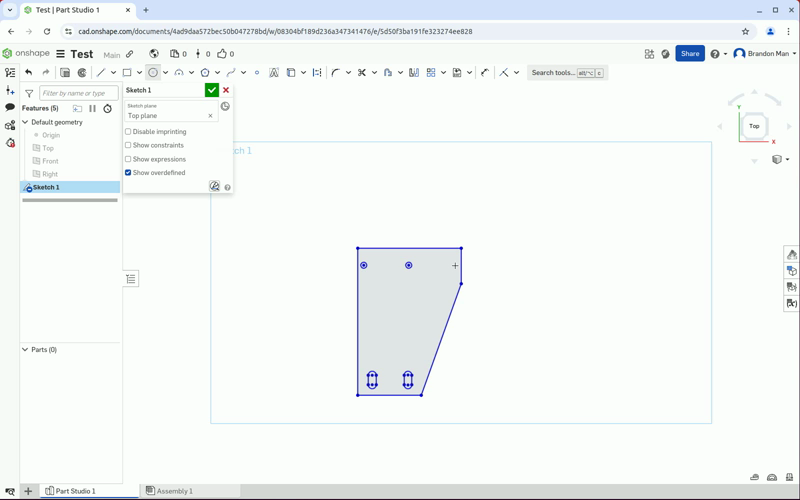
click(455, 265)
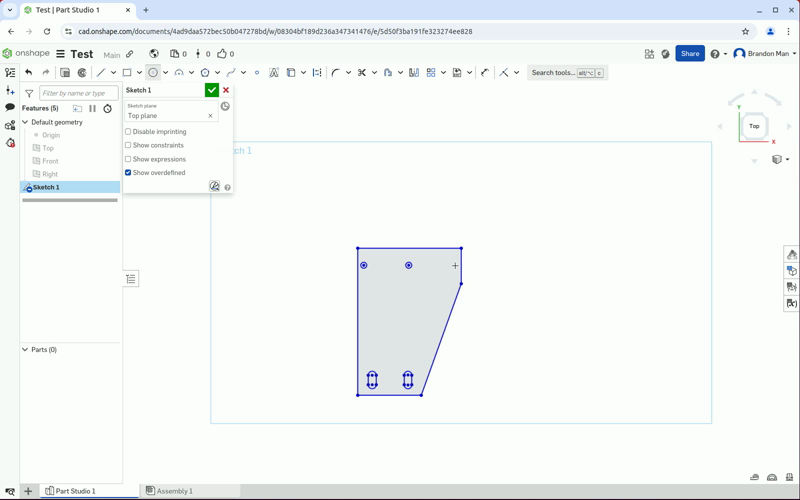
key_up(shift)
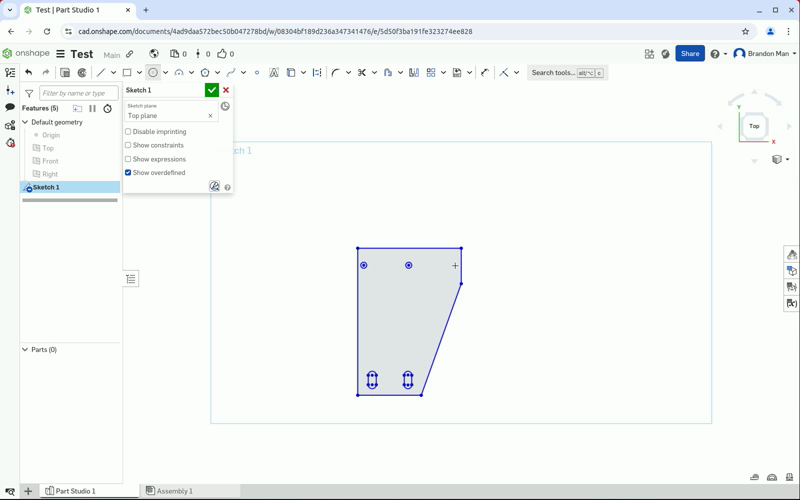
mouse_move(458, 265)
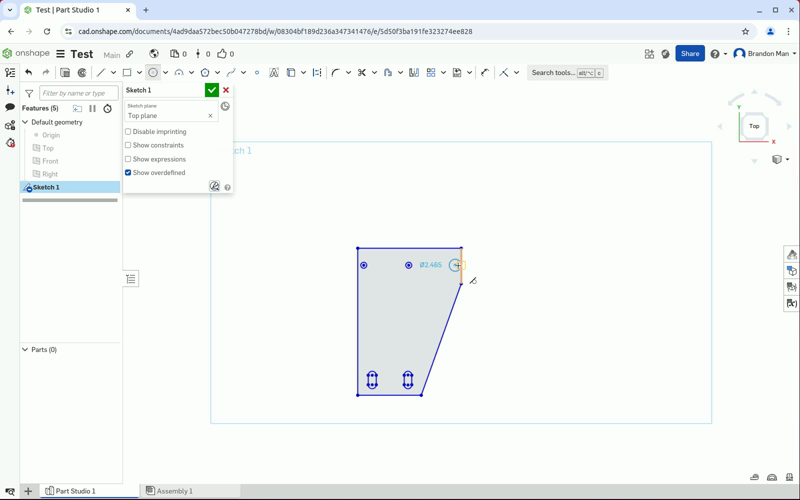
click(458, 265)
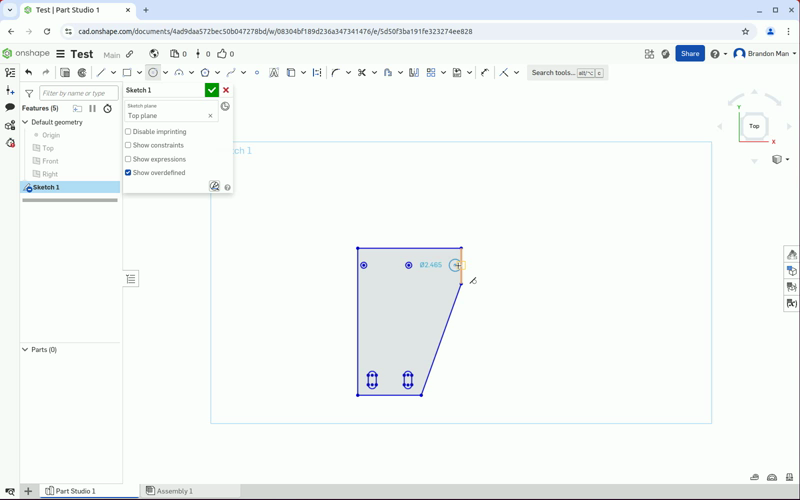
key(esc)
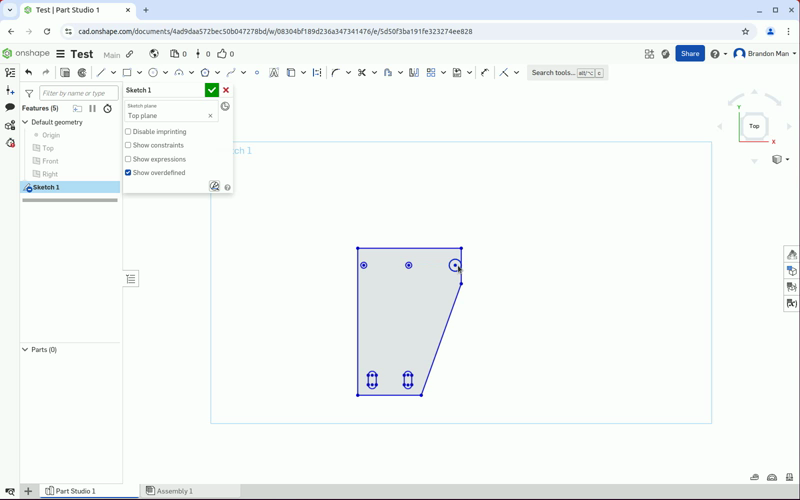
mouse_move(383, 301)
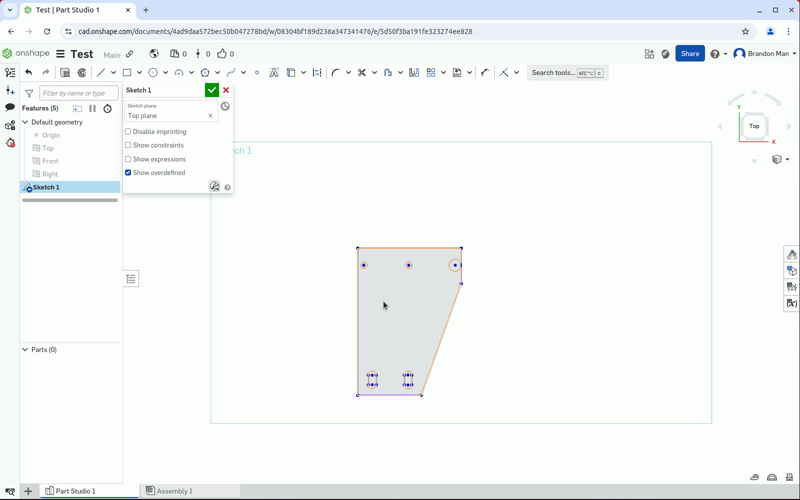
click(383, 301)
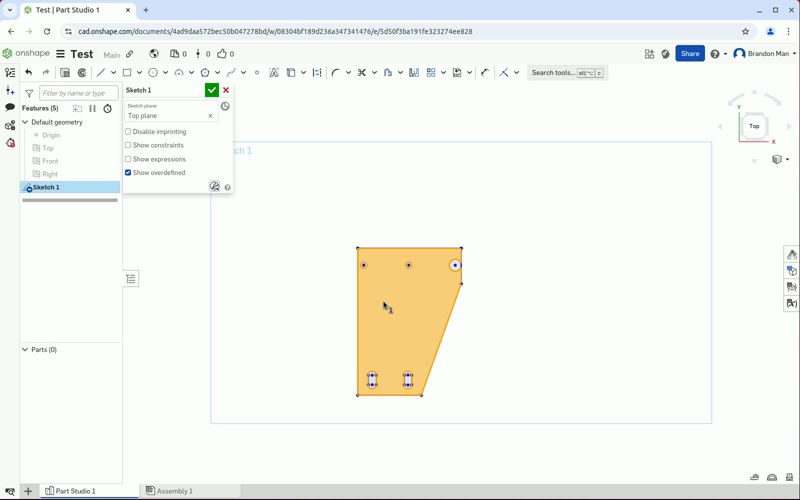
mouse_move(73, 352)
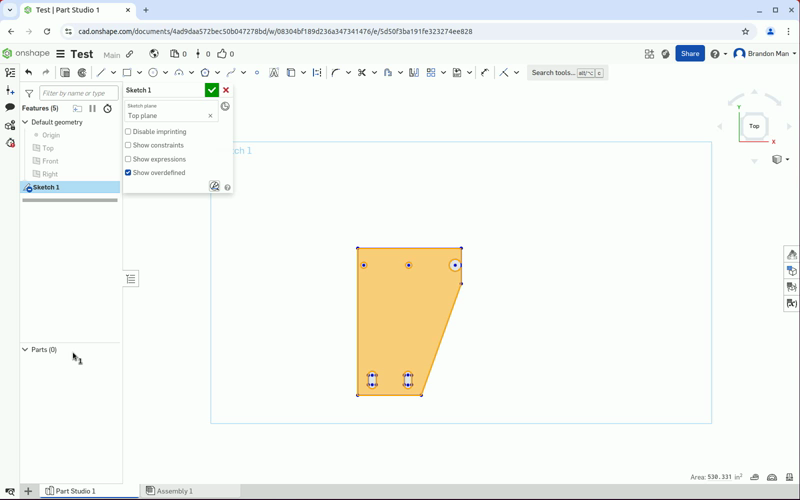
key(shift+y)
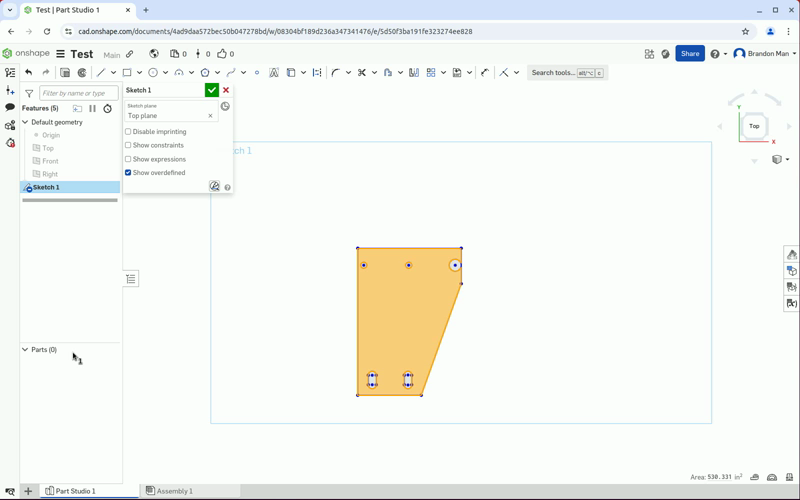
key(shift+e)
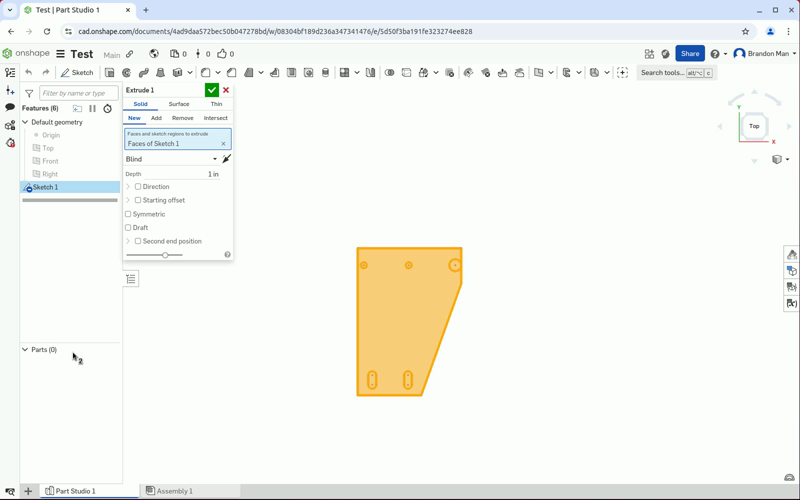
mouse_move(143, 106)
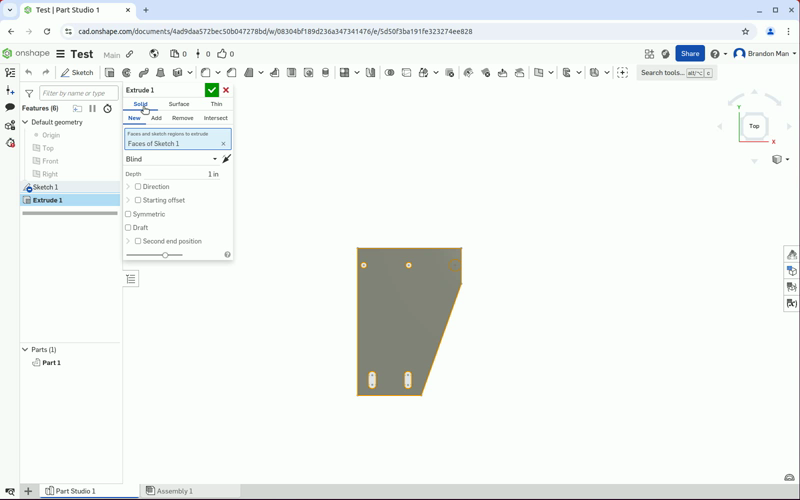
click(143, 106)
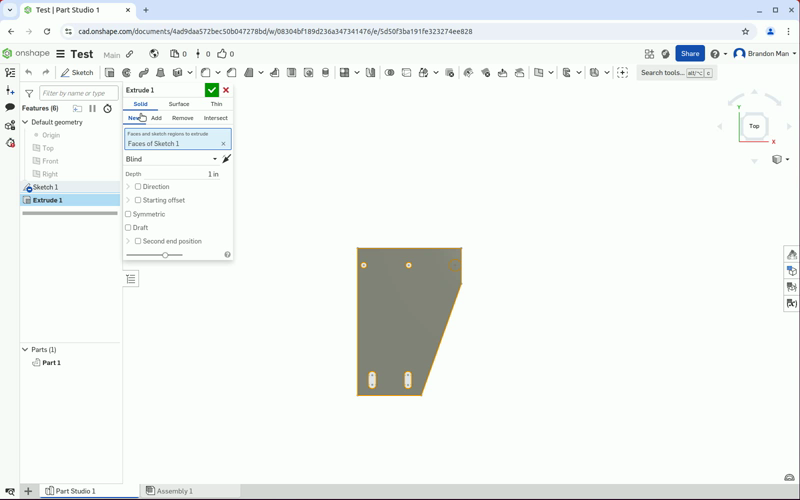
mouse_move(137, 120)
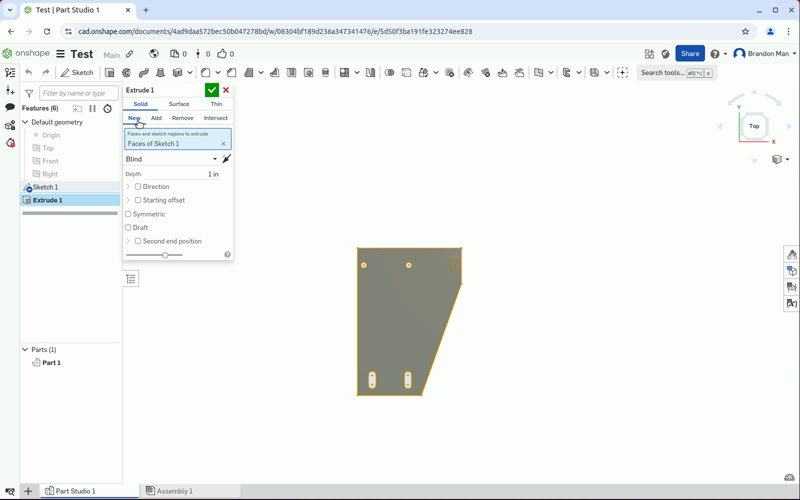
click(137, 120)
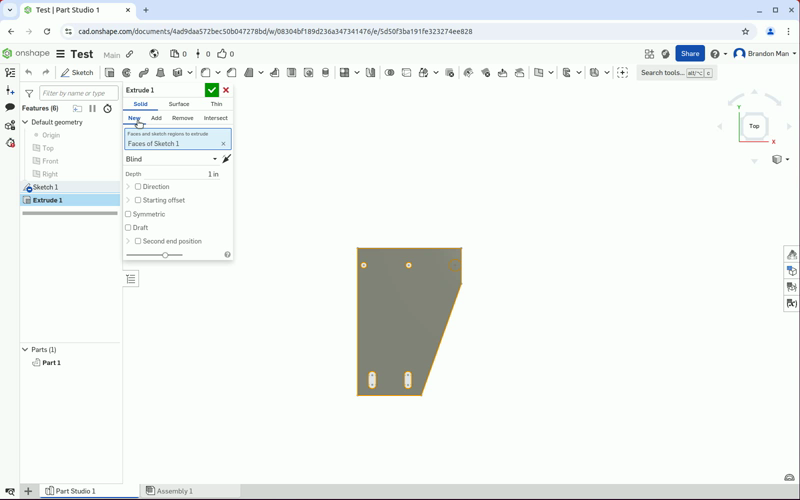
key(tab, 4)
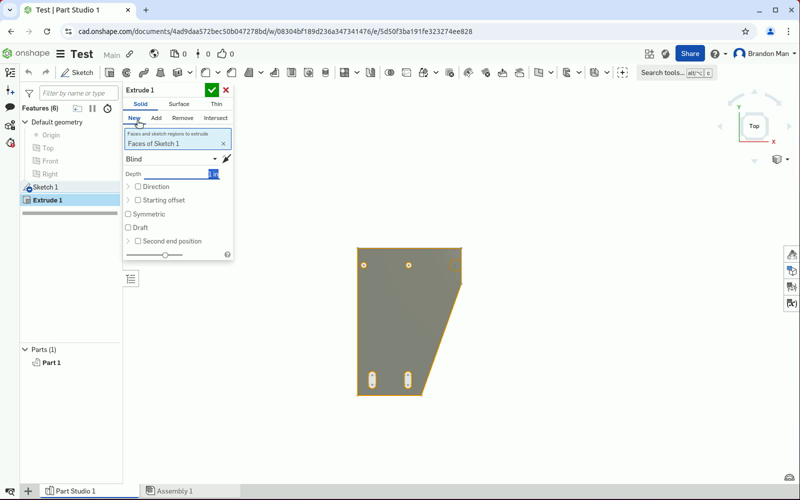
text(2.166)
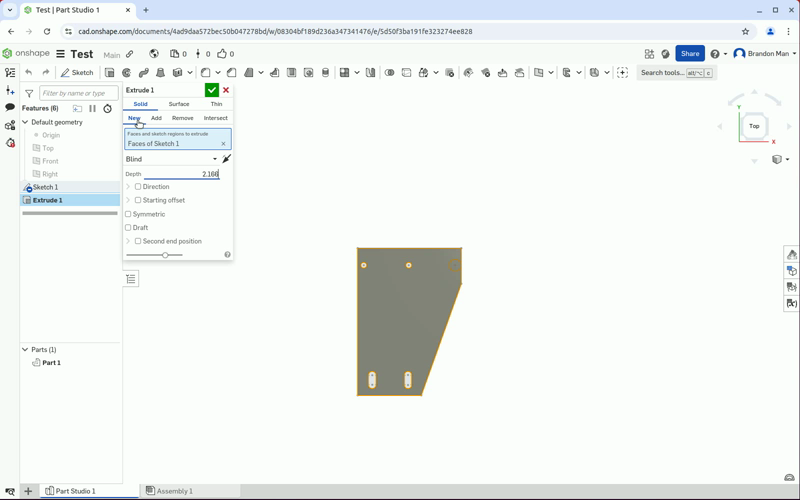
key(enter)
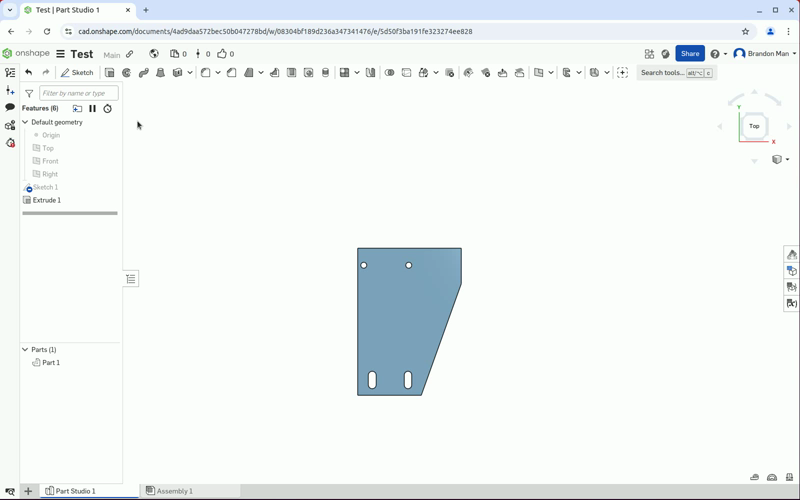
key(shift+h)
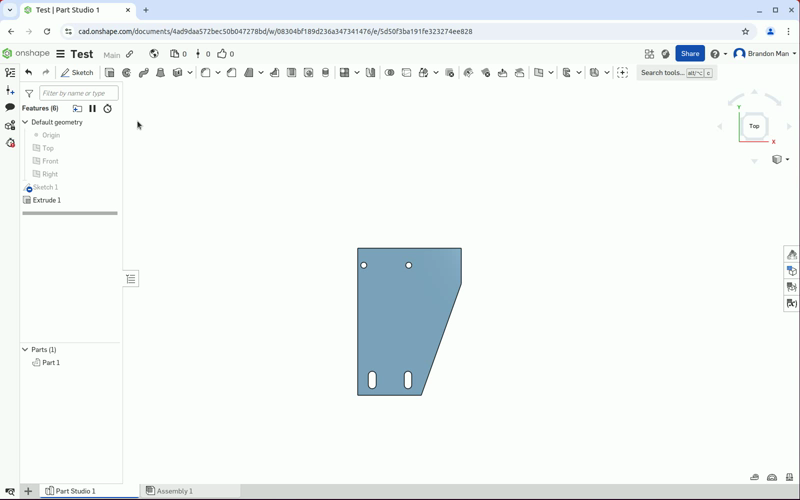
key(shift+h)
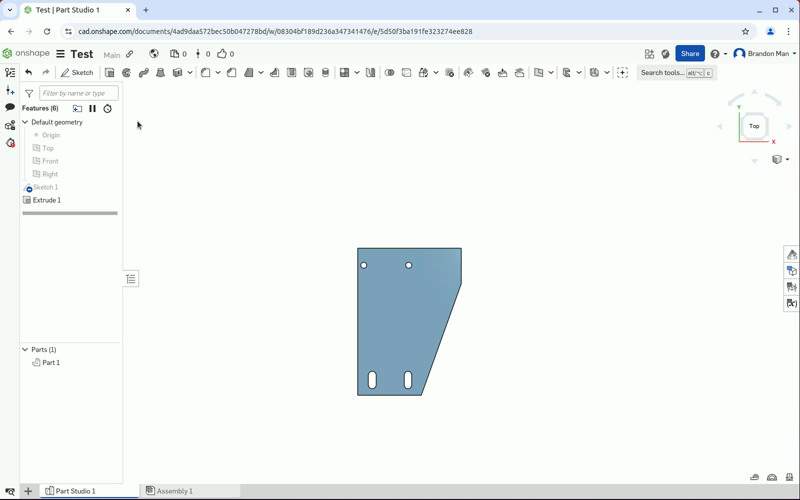
mouse_move(73, 189)
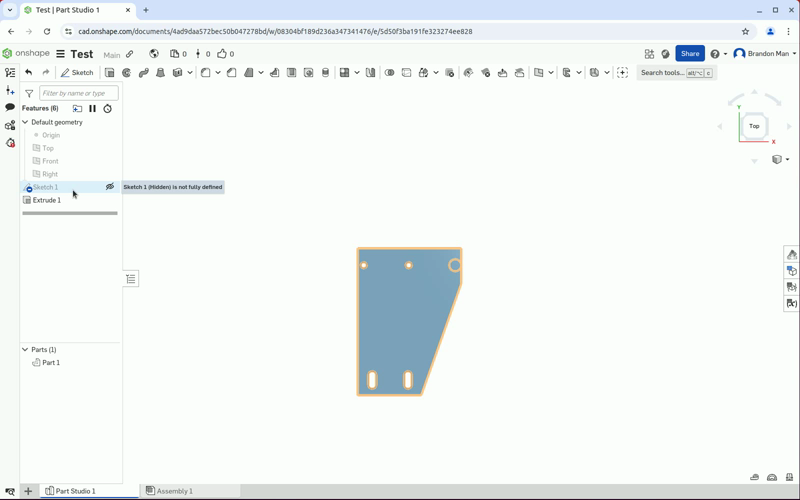
click(73, 189)
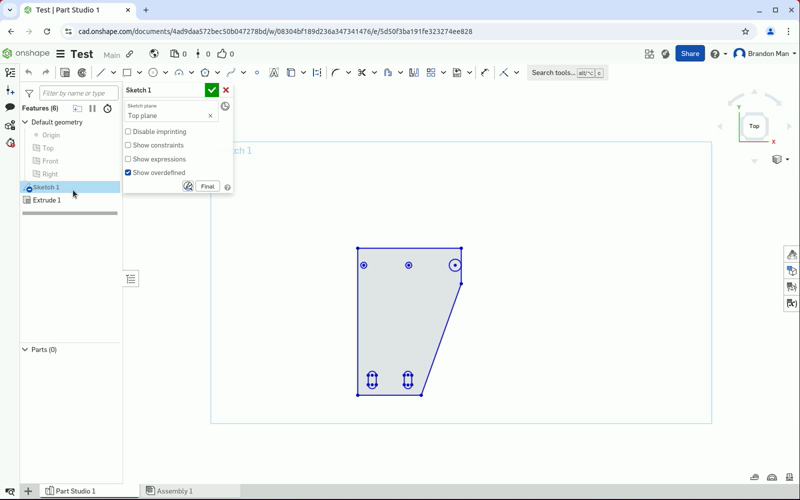
mouse_move(229, 92)
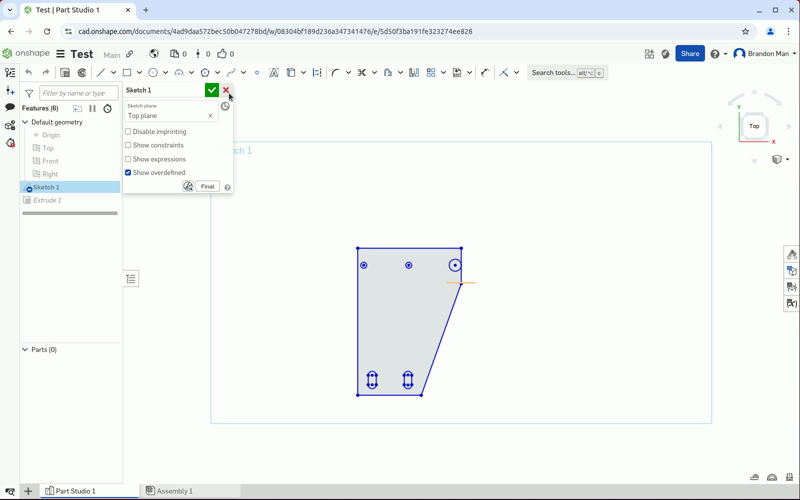
click(229, 92)
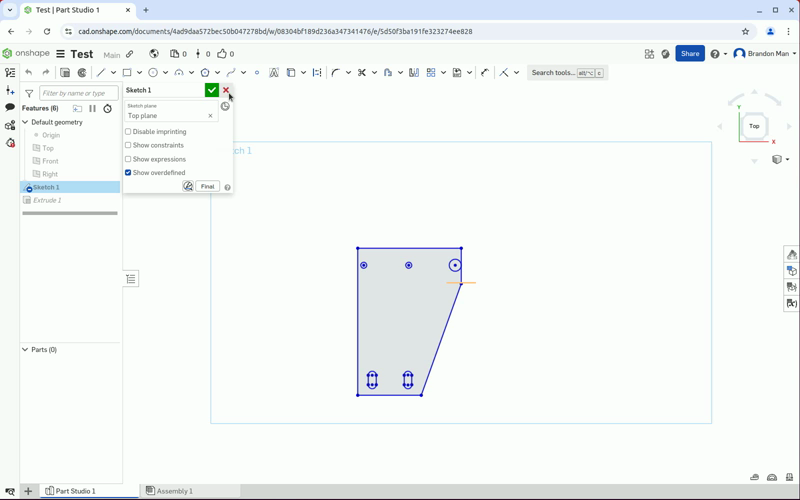
key(shift+s)
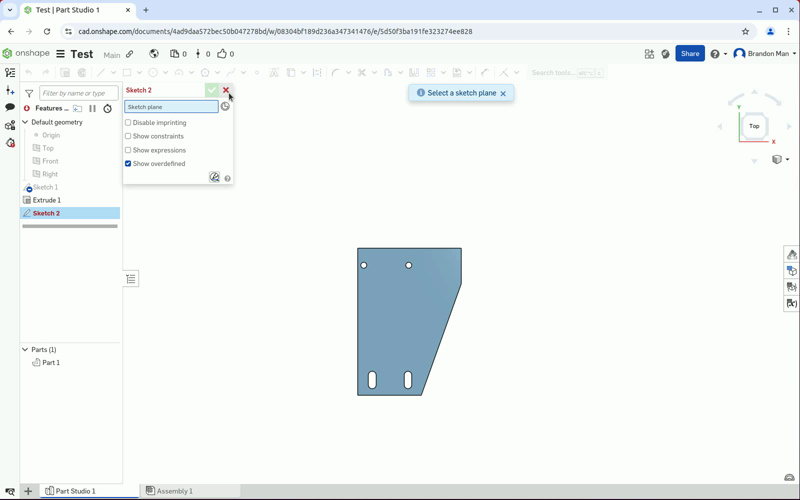
mouse_move(73, 150)
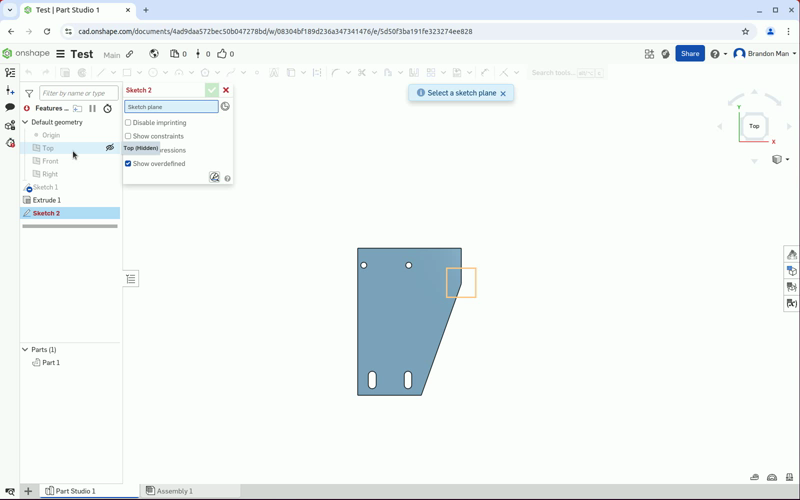
click(73, 150)
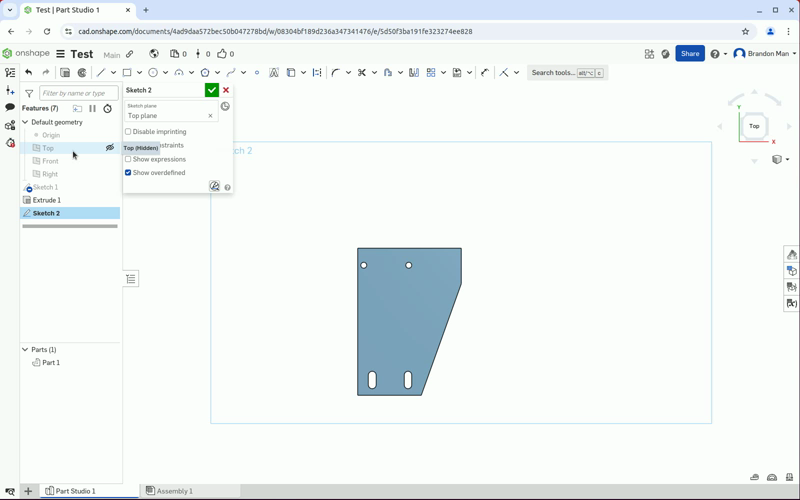
mouse_move(73, 352)
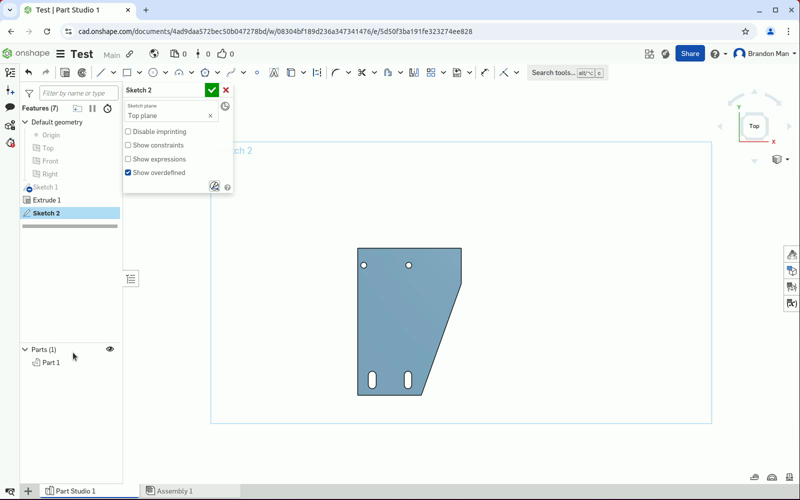
key(y)
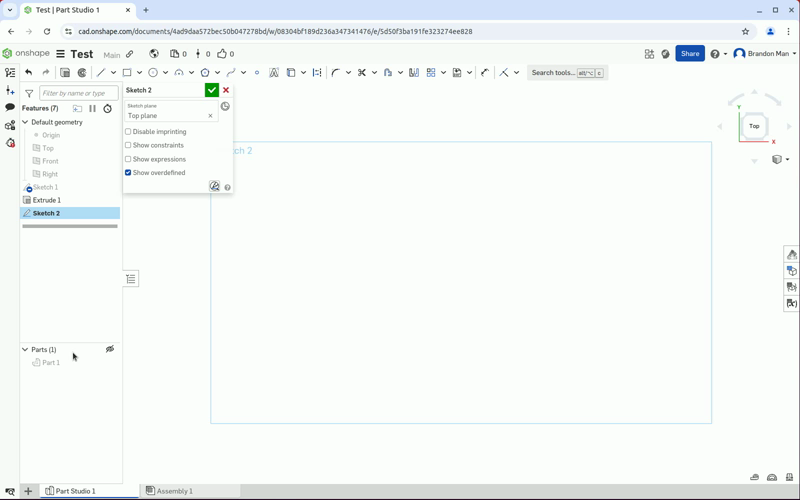
key(l)
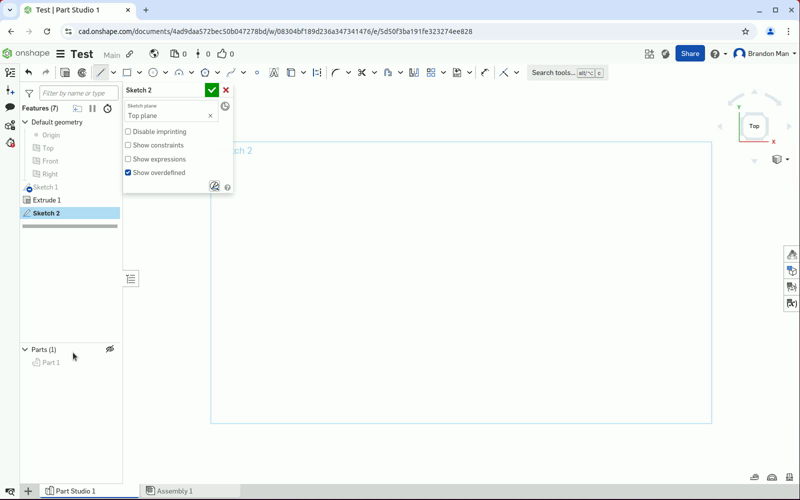
key_down(shift)
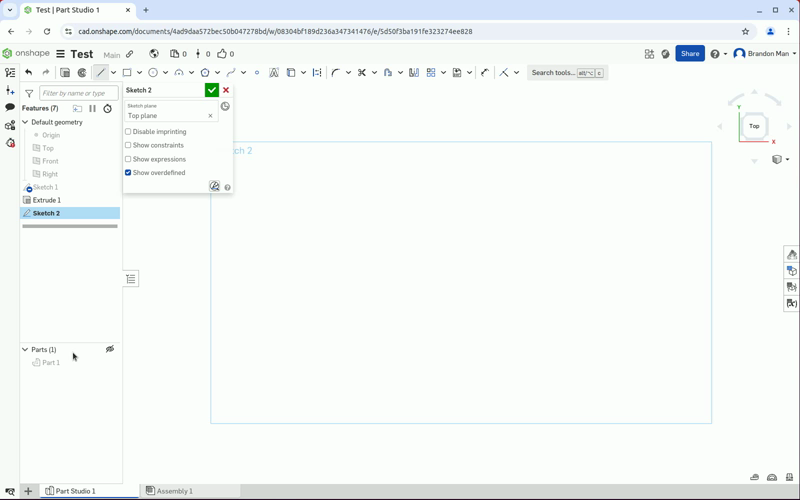
mouse_move(357, 395)
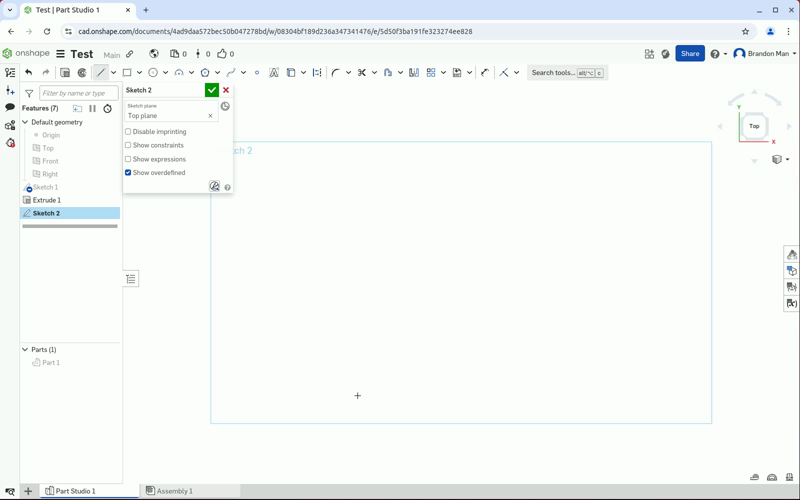
click(357, 395)
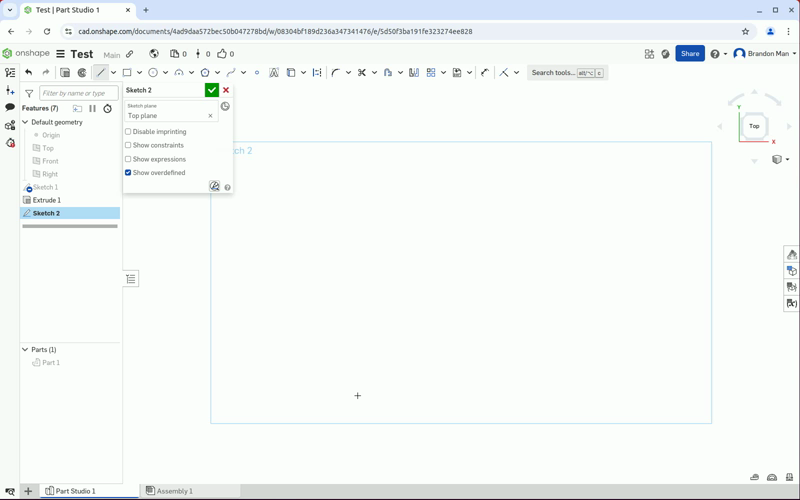
key_up(shift)
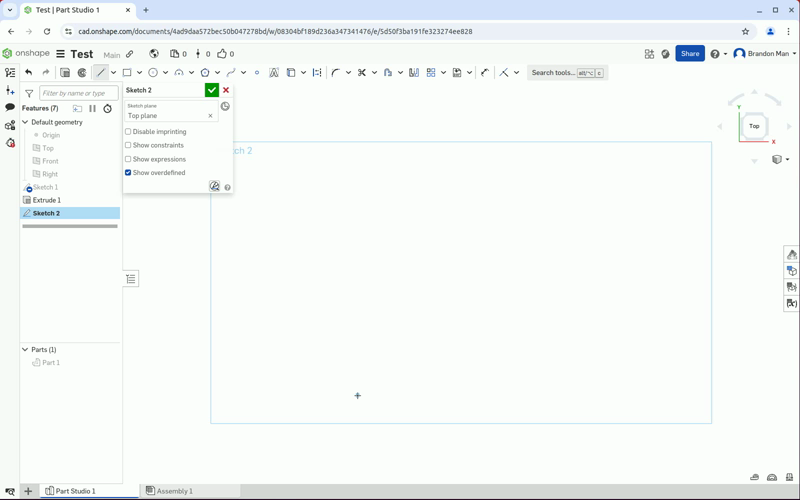
key_down(shift)
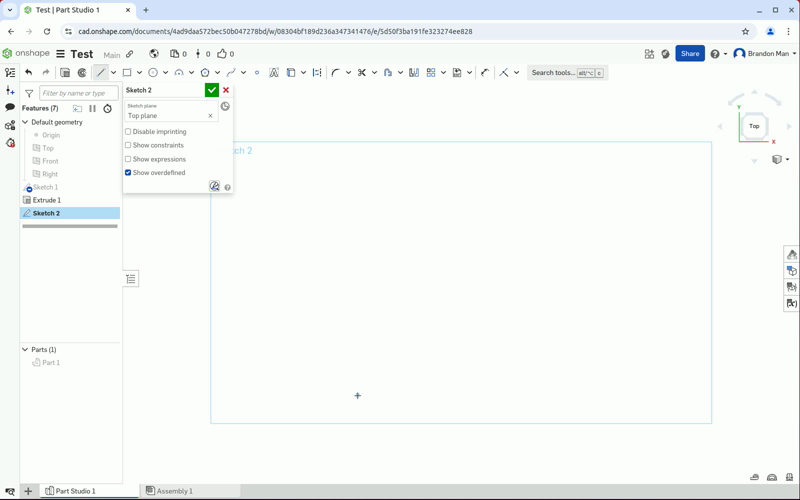
mouse_move(421, 395)
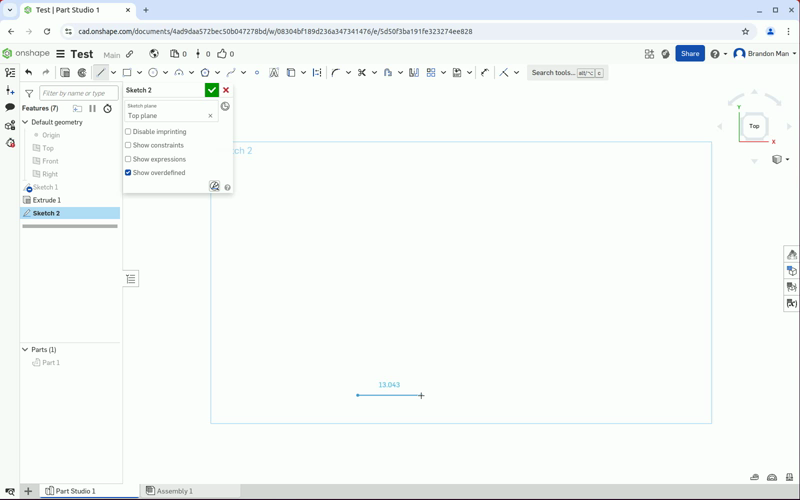
click(421, 395)
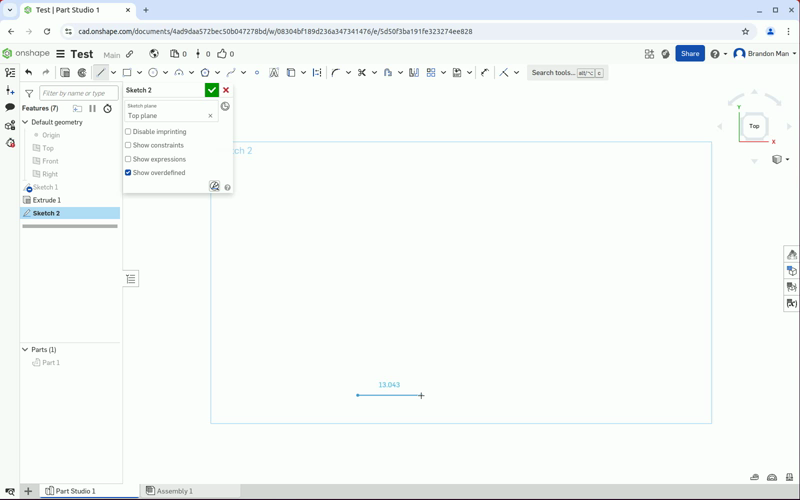
key_up(shift)
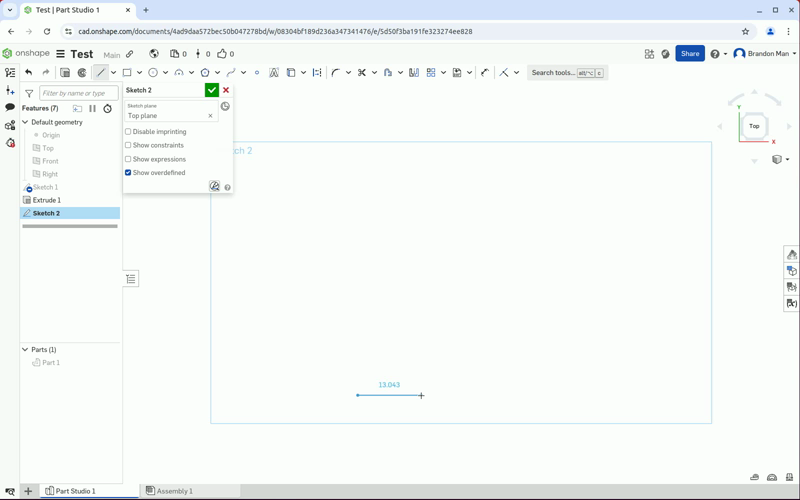
key_down(shift)
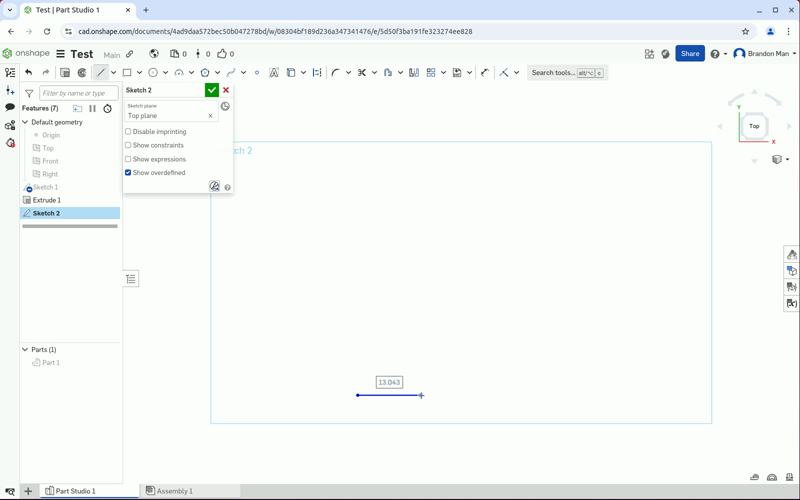
mouse_move(461, 283)
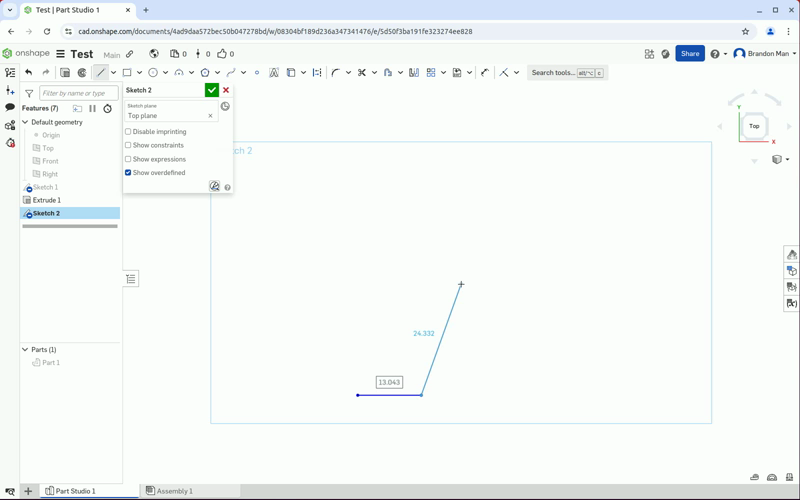
click(461, 283)
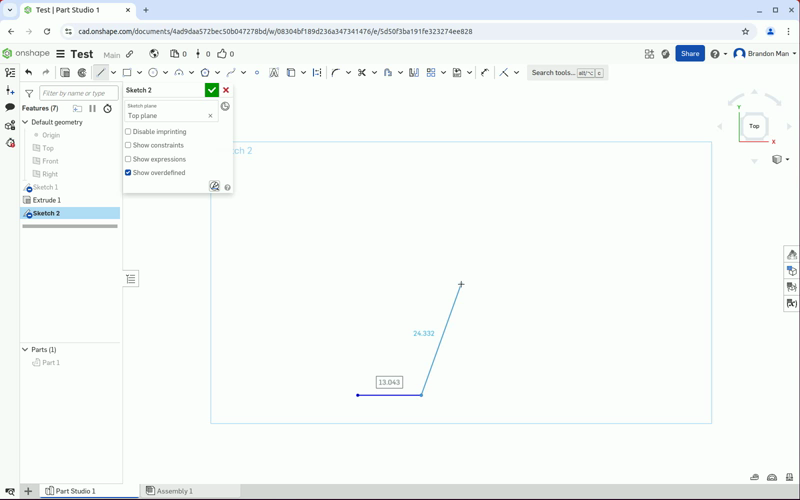
key_up(shift)
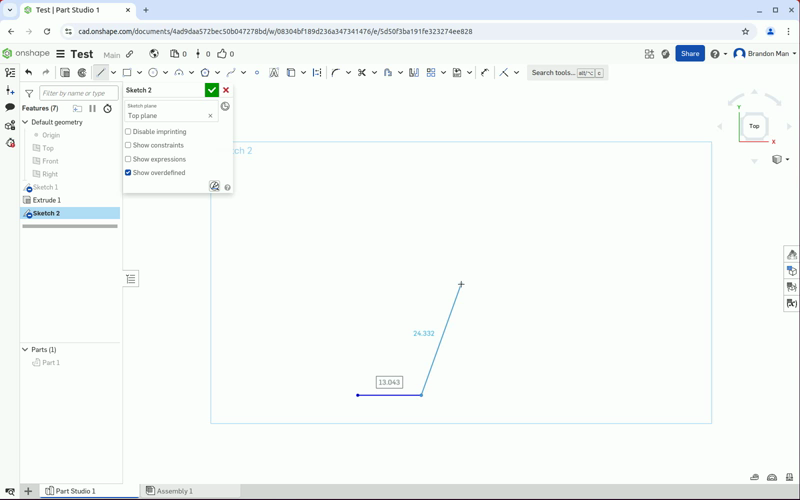
key_down(shift)
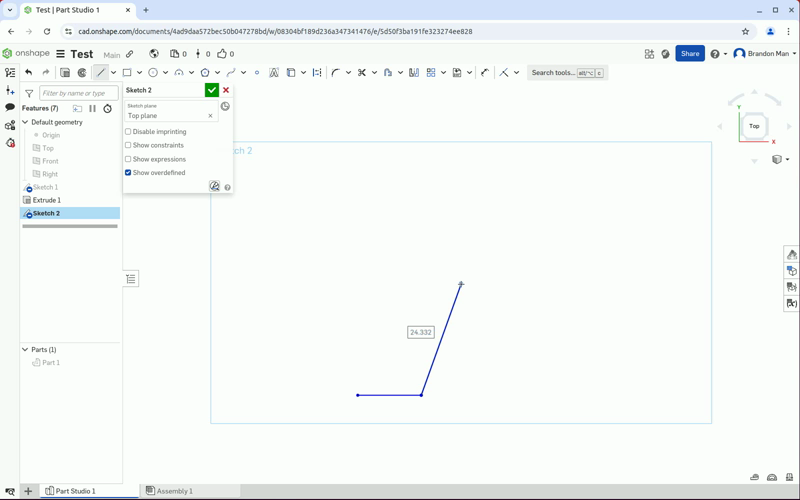
mouse_move(491, 283)
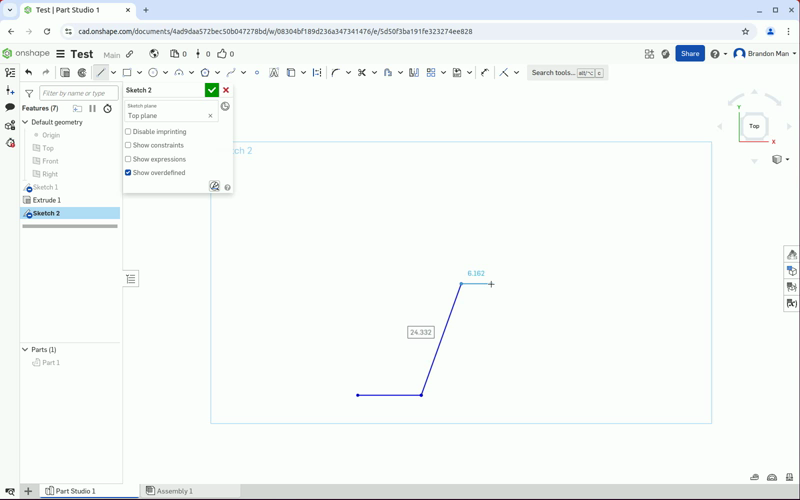
mouse_move(461, 248)
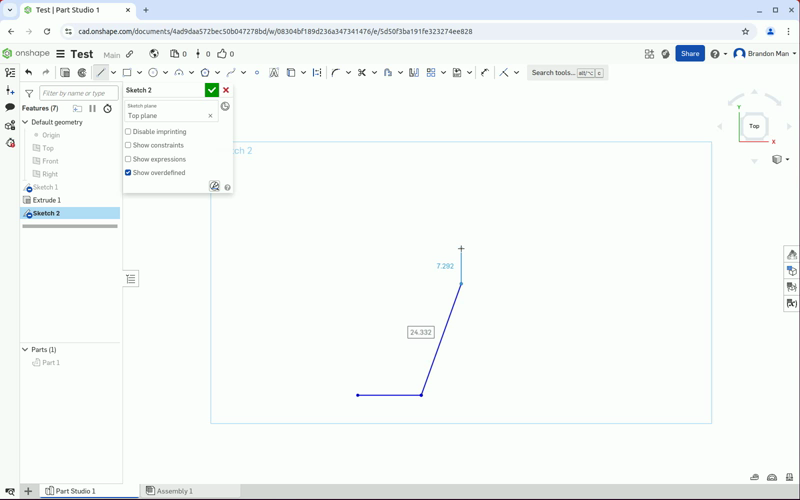
click(461, 248)
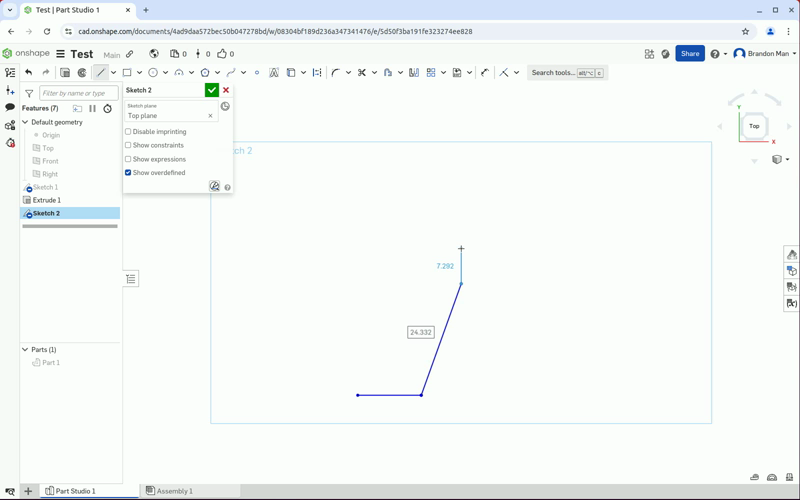
key_up(shift)
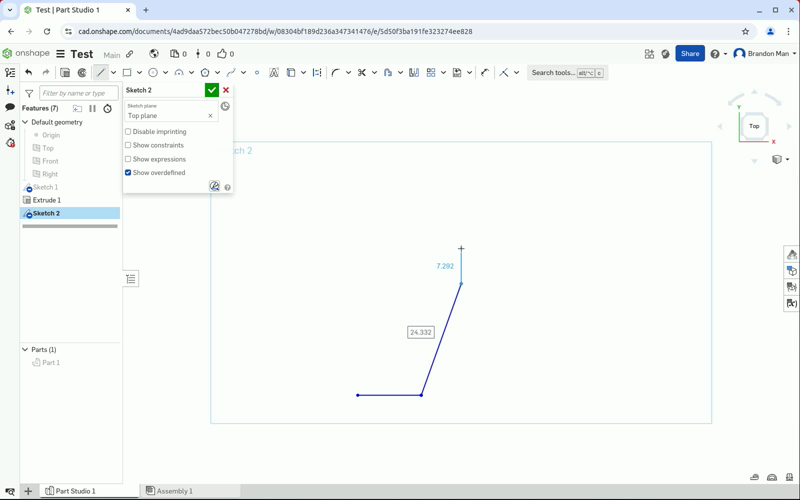
key_down(shift)
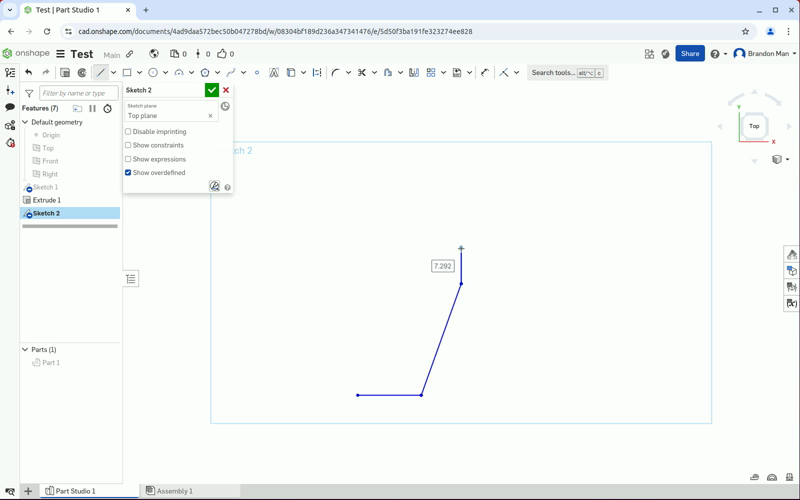
mouse_move(357, 248)
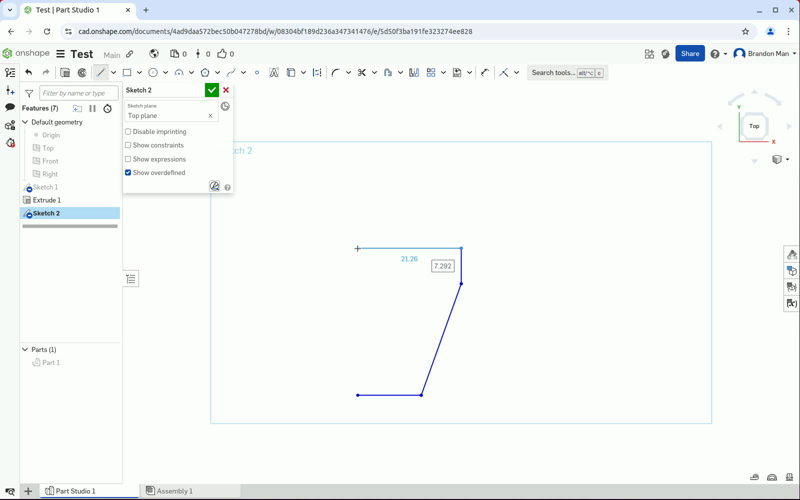
click(357, 248)
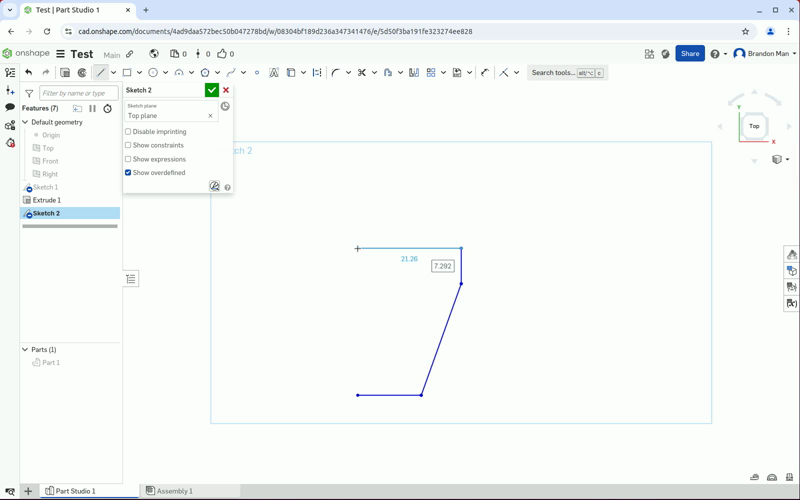
key_up(shift)
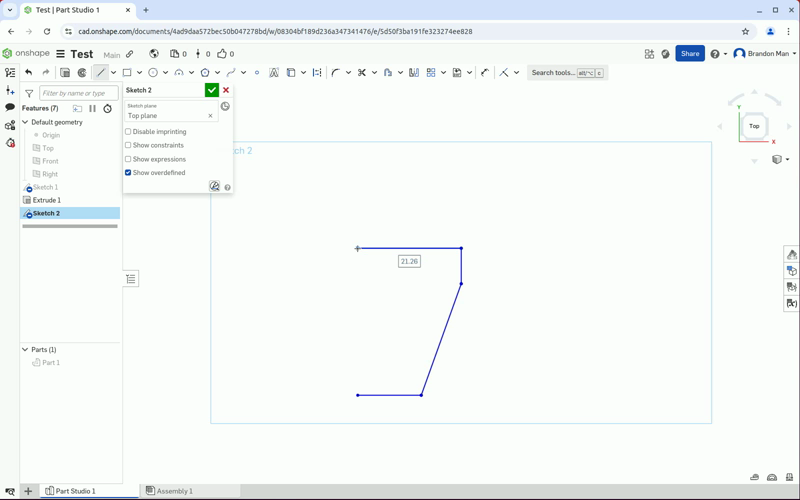
key_down(shift)
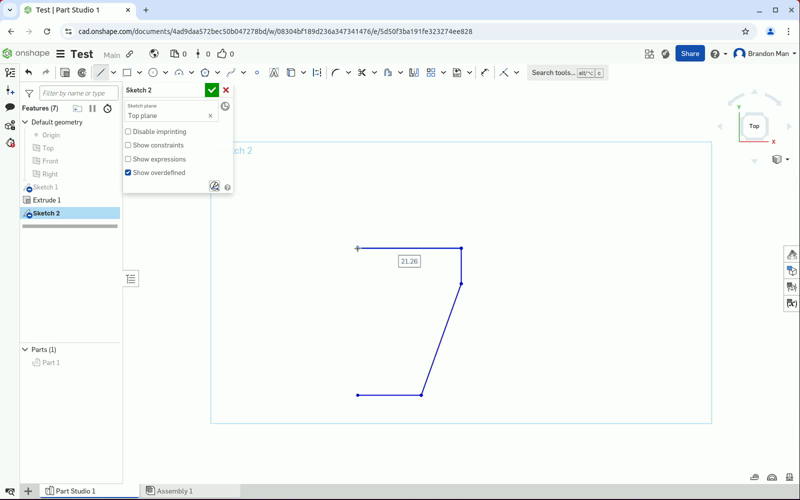
mouse_move(357, 395)
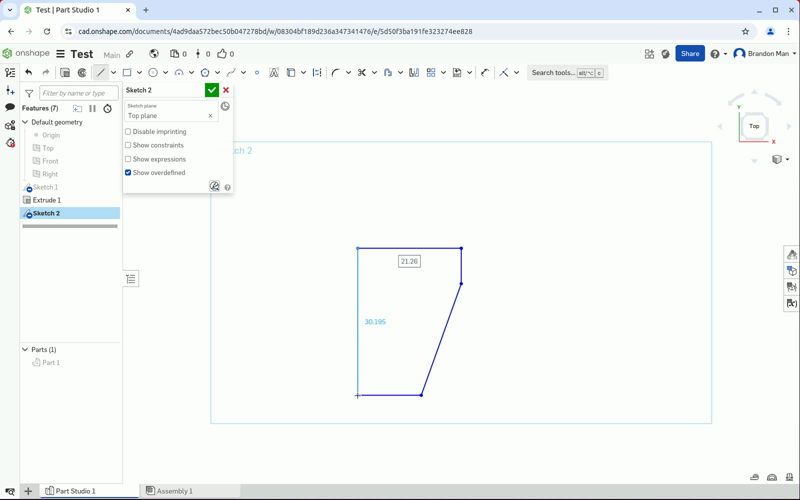
key_up(shift)
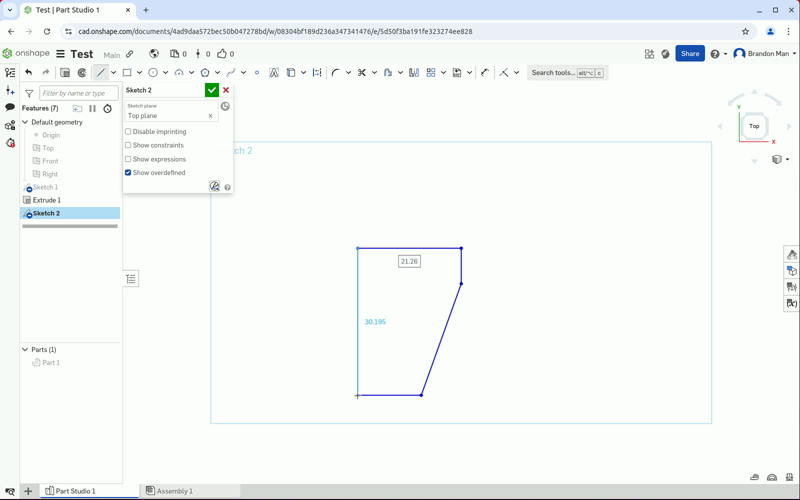
click(357, 395)
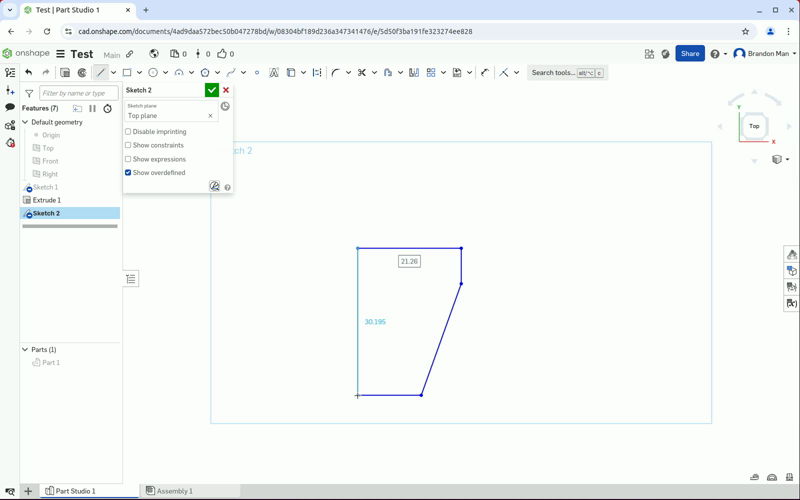
key(esc)
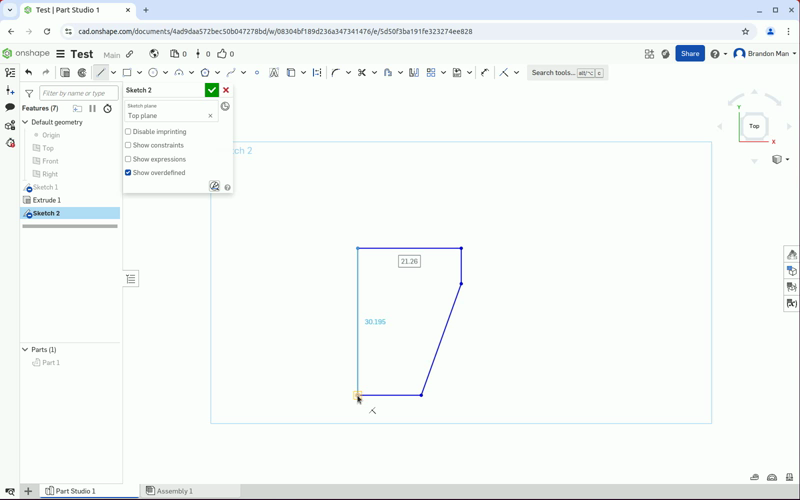
key(c)
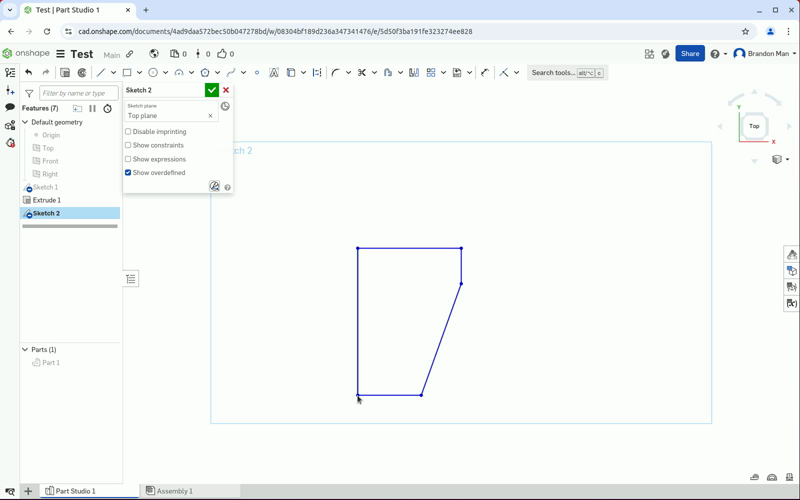
key_down(shift)
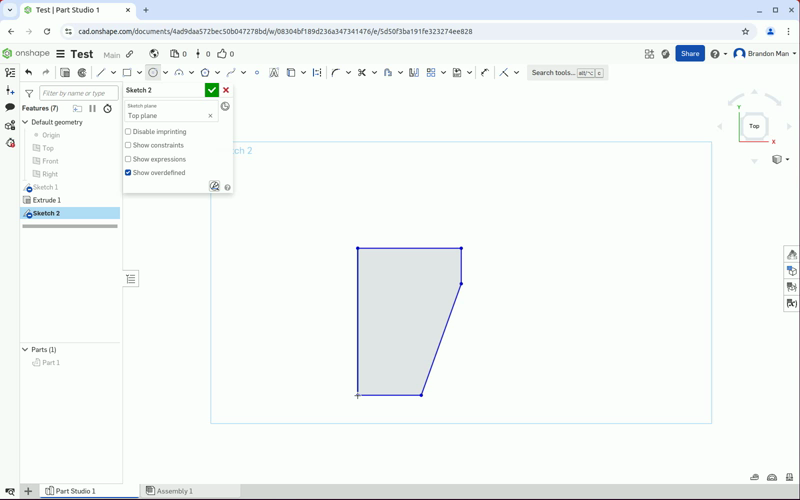
mouse_move(363, 265)
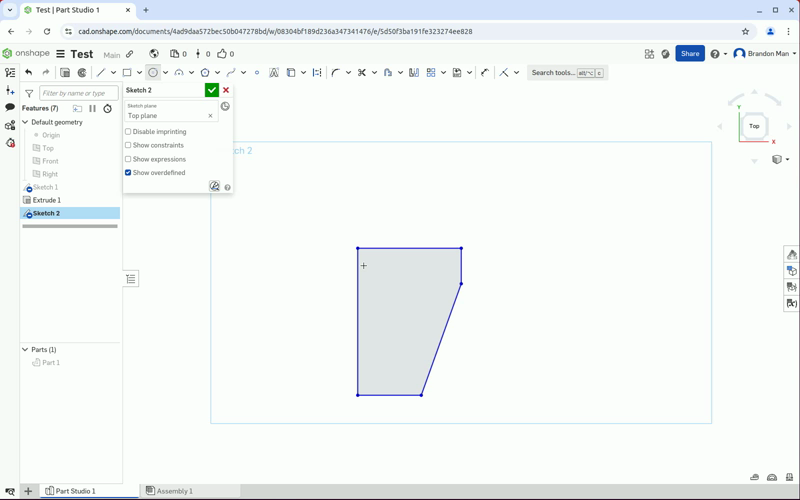
click(363, 265)
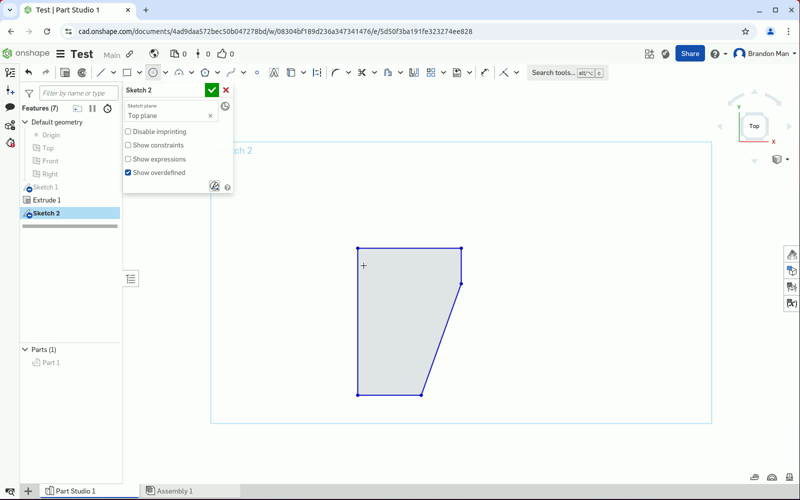
key_up(shift)
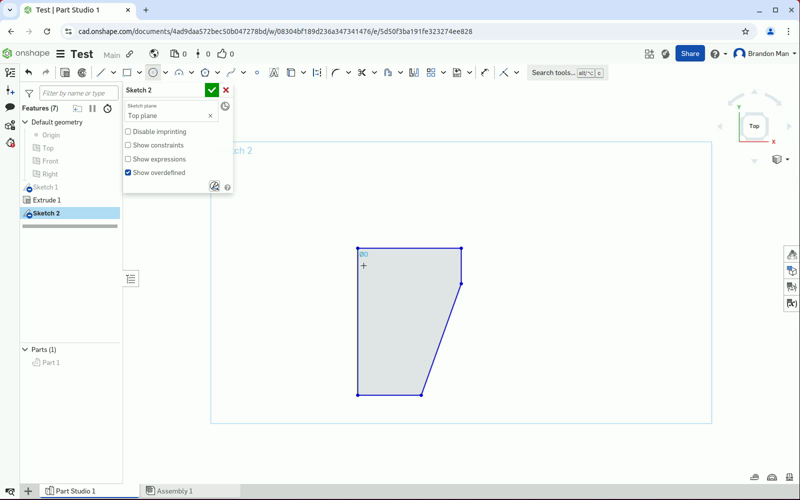
mouse_move(366, 265)
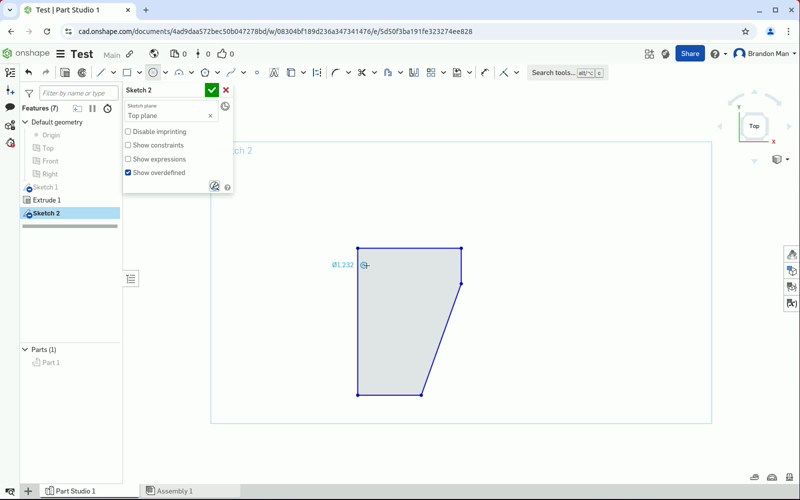
click(366, 265)
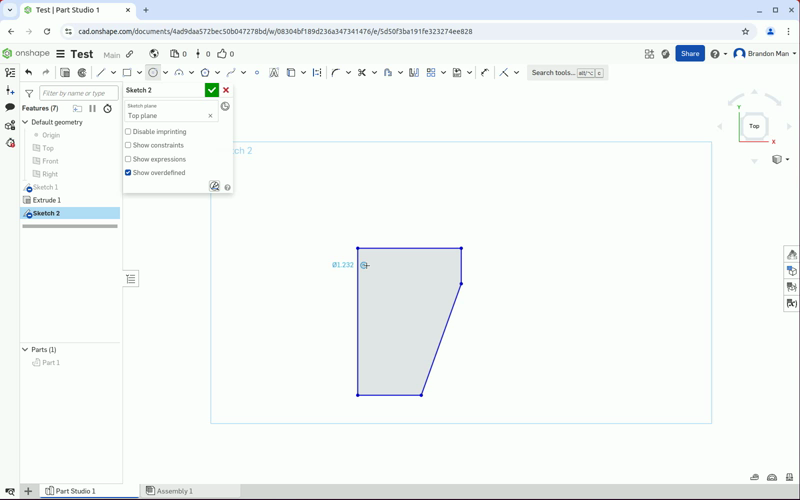
key(esc)
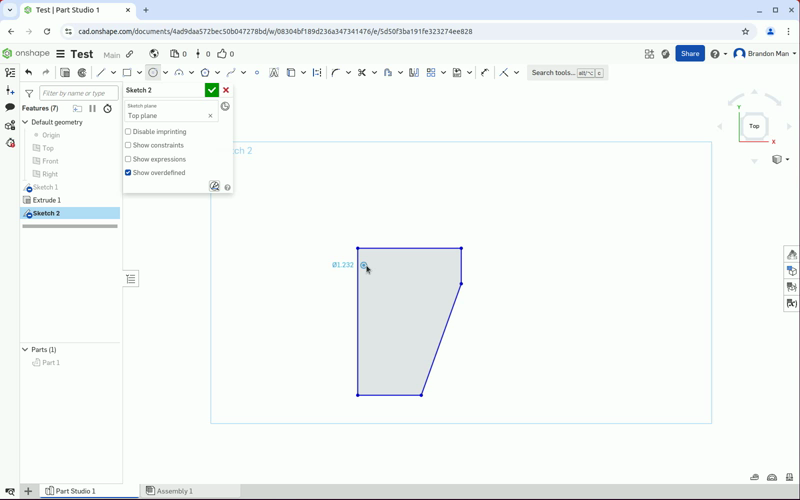
key(a)
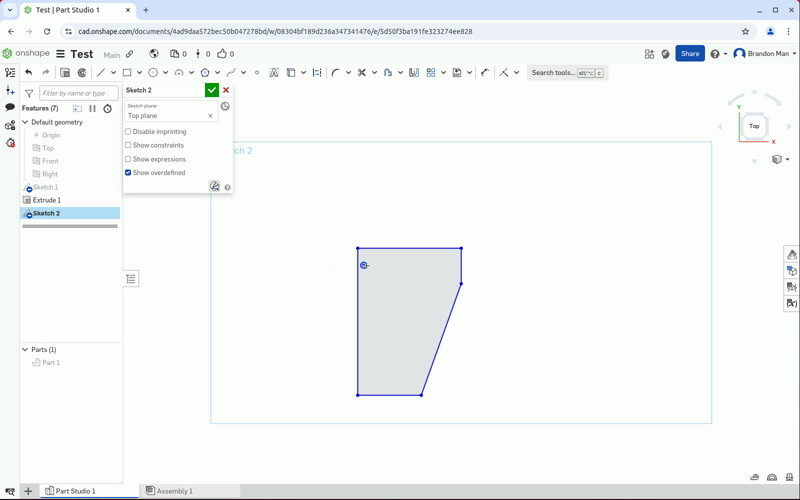
key_down(shift)
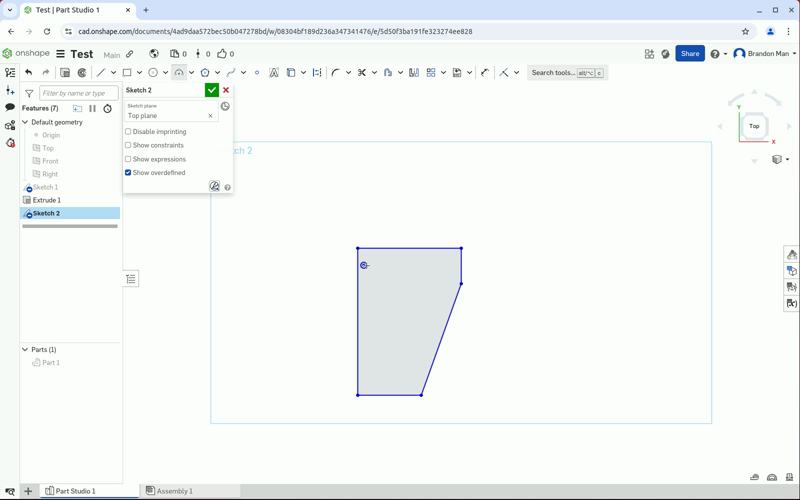
mouse_move(368, 384)
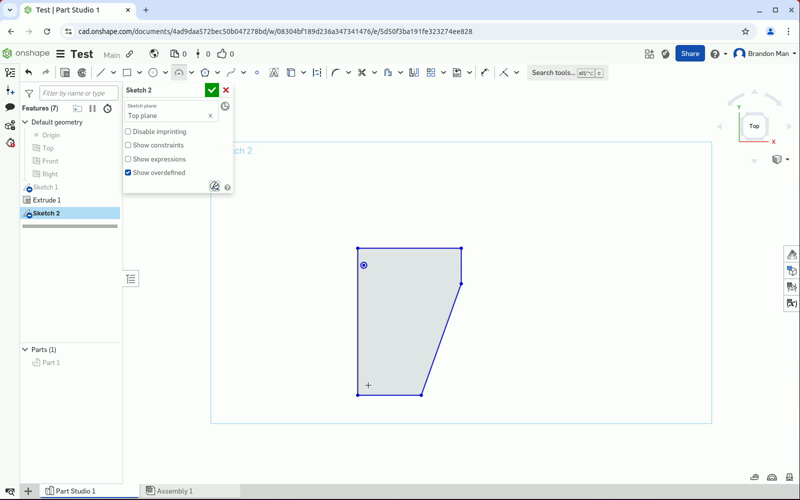
click(368, 384)
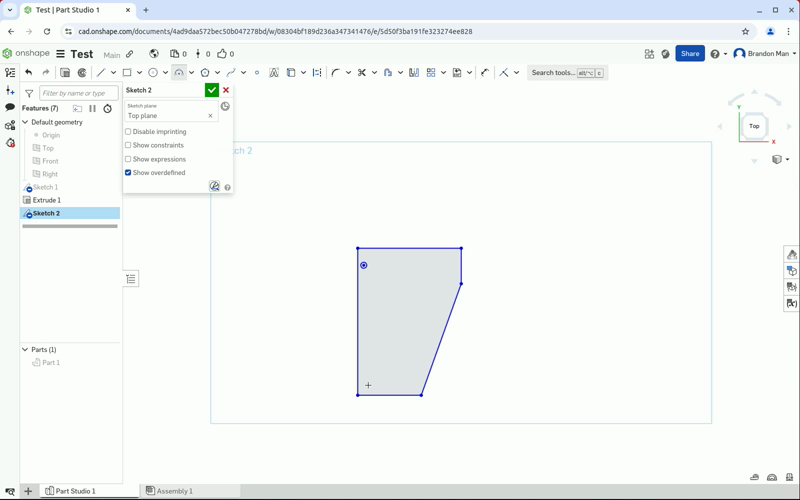
key_up(shift)
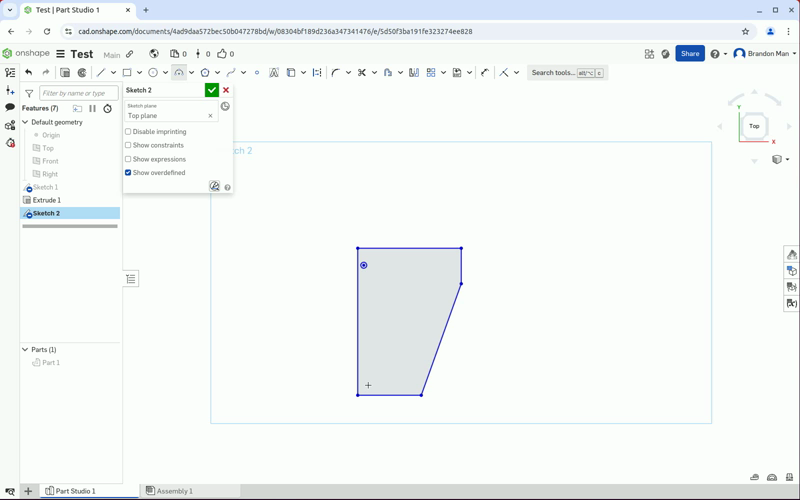
key_down(shift)
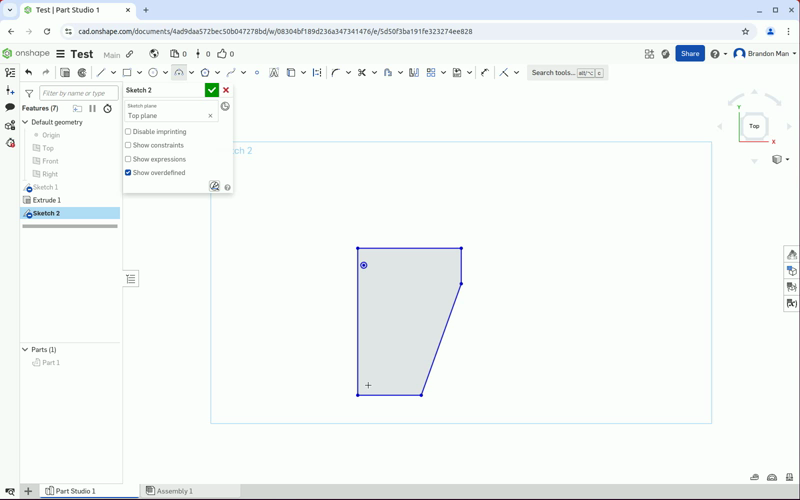
mouse_move(376, 384)
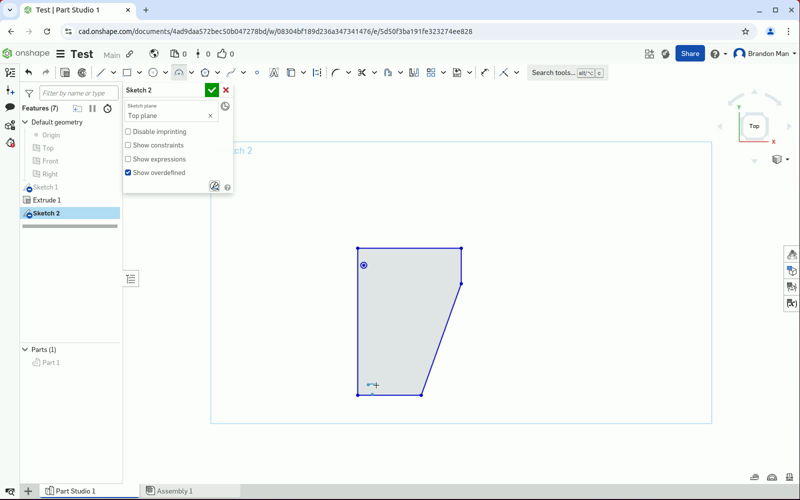
click(376, 384)
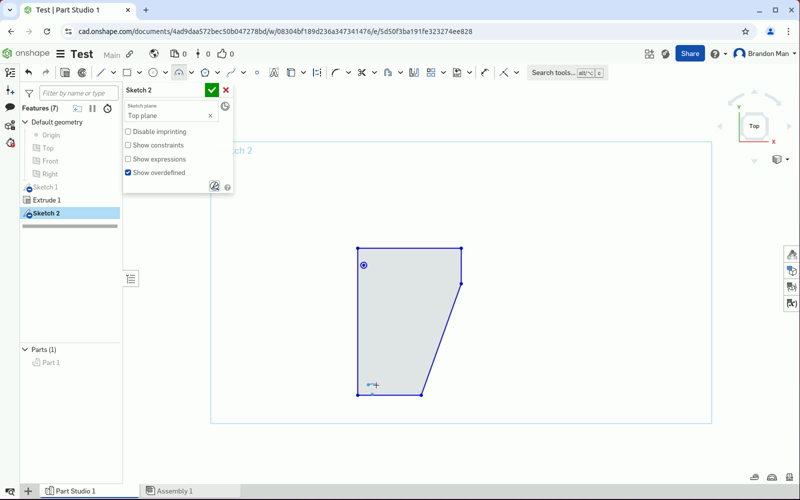
mouse_move(372, 388)
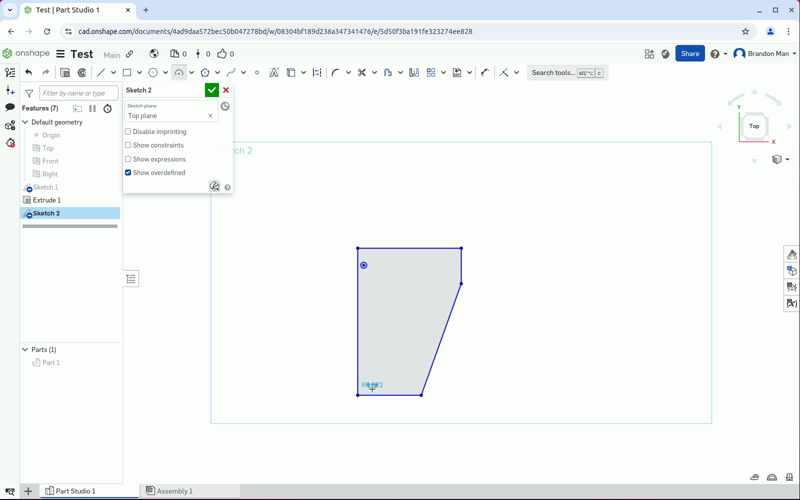
click(372, 388)
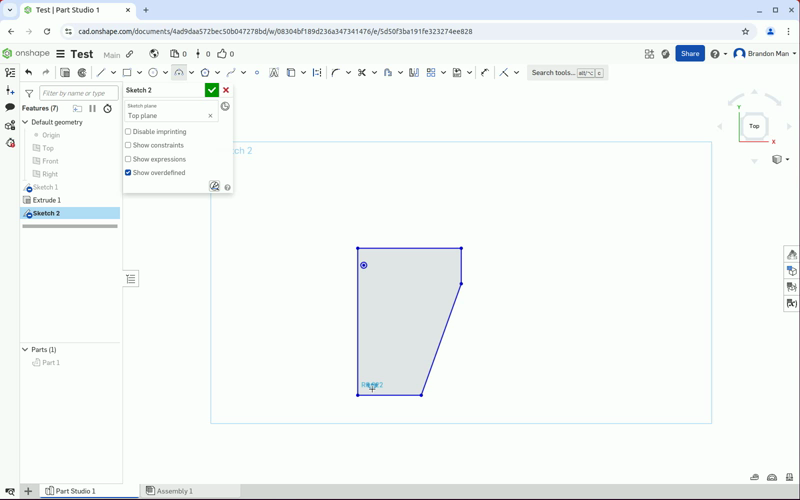
key_up(shift)
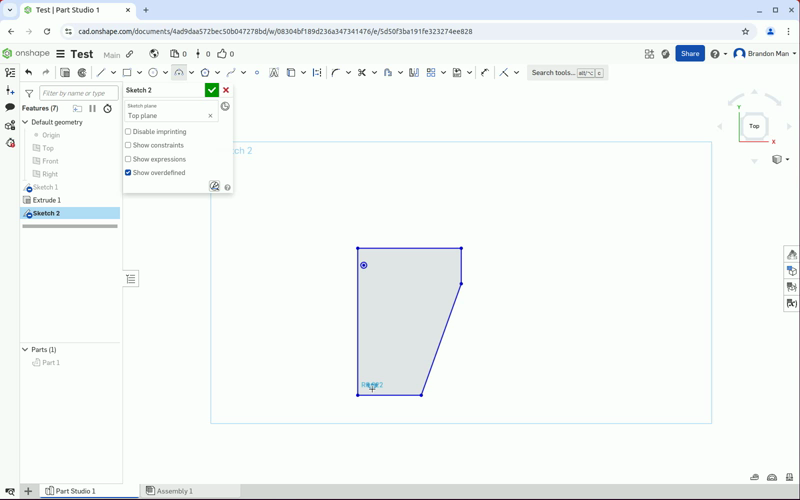
key(esc)
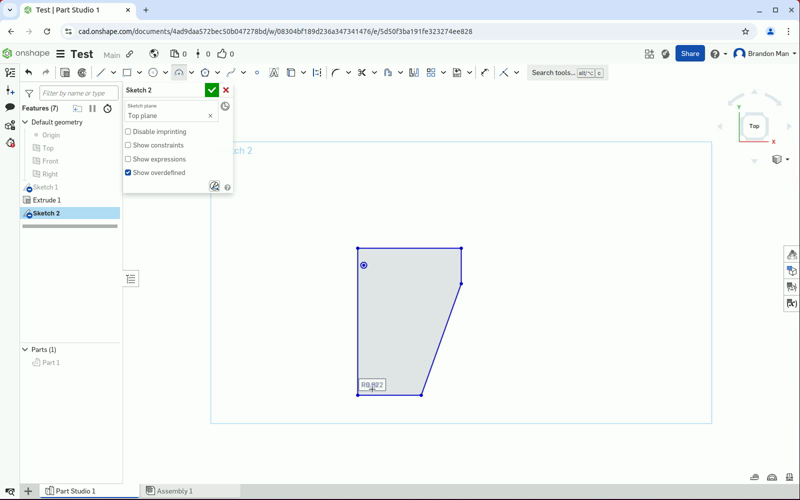
key(l)
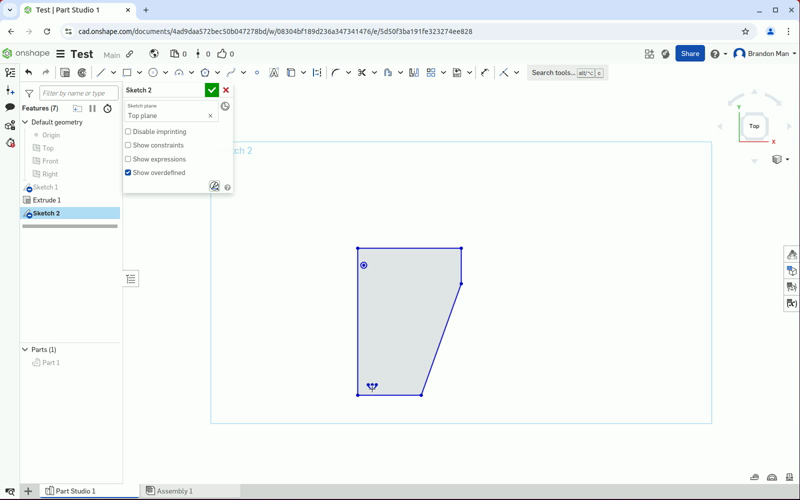
mouse_move(376, 384)
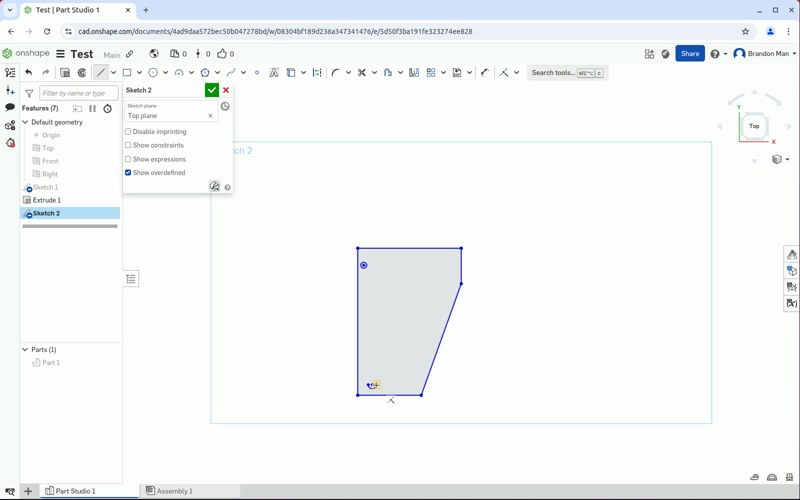
scroll(6)
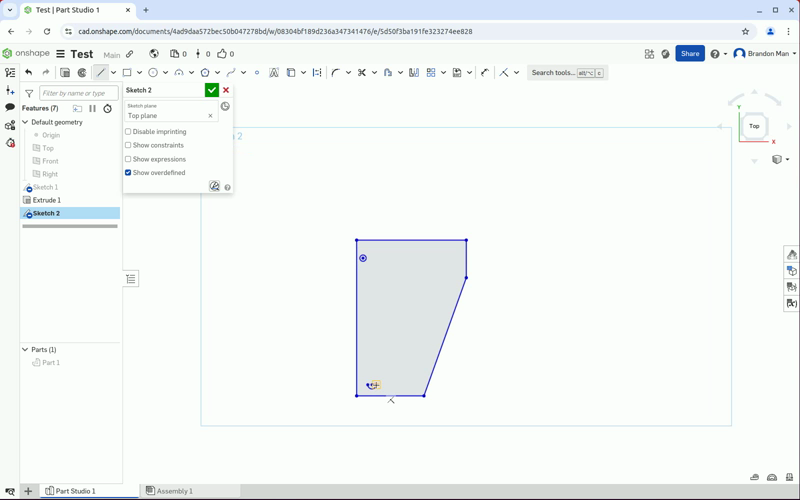
scroll(6)
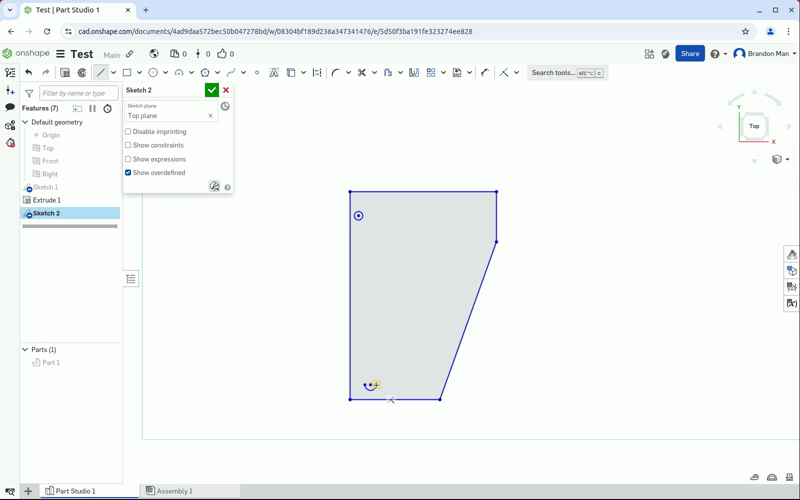
scroll(6)
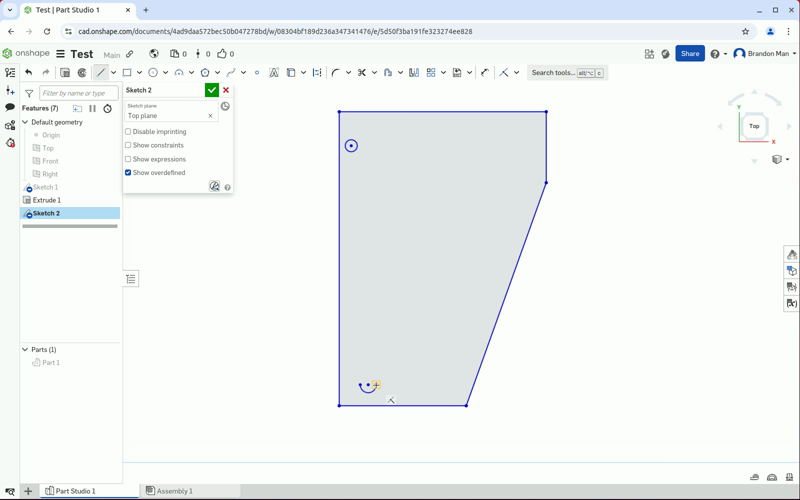
scroll(6)
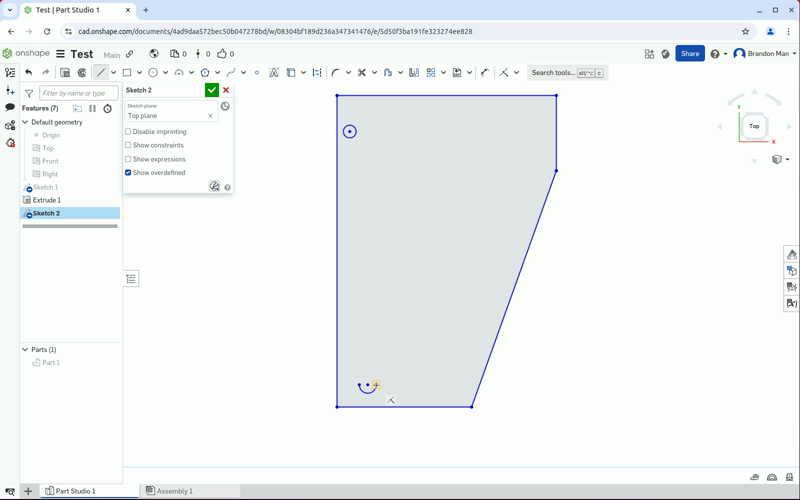
scroll(6)
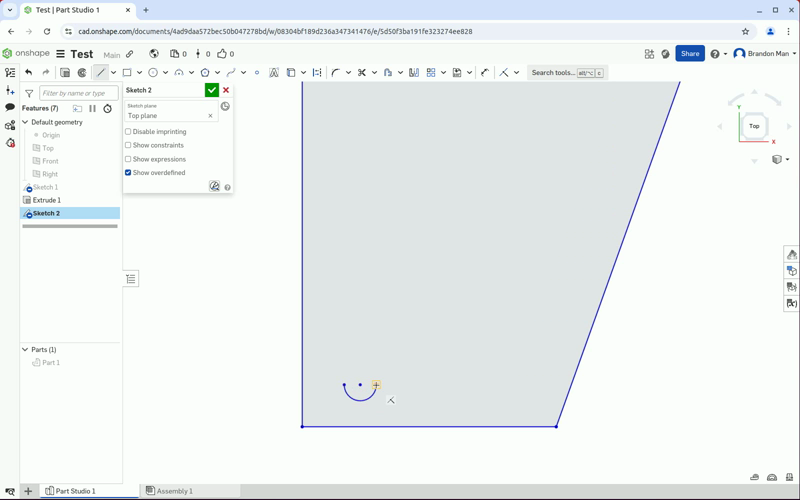
scroll(6)
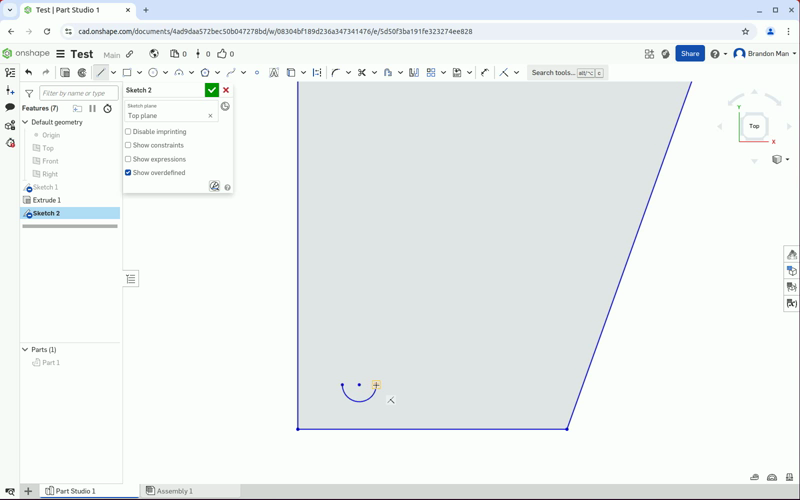
scroll(6)
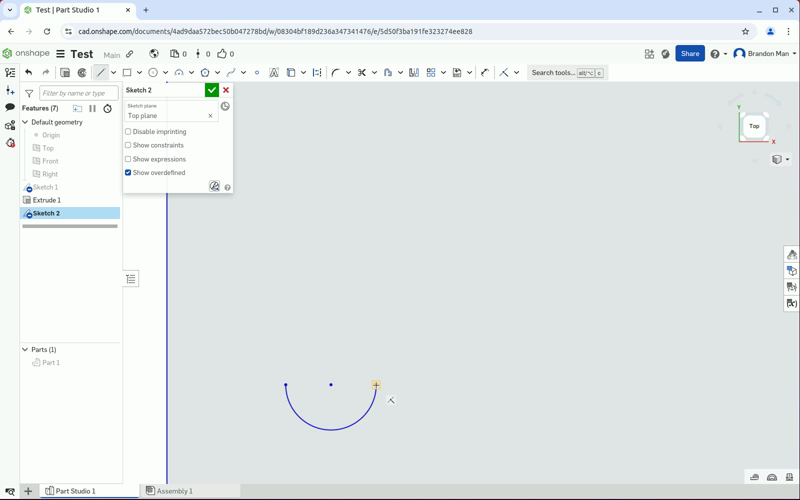
click(376, 384)
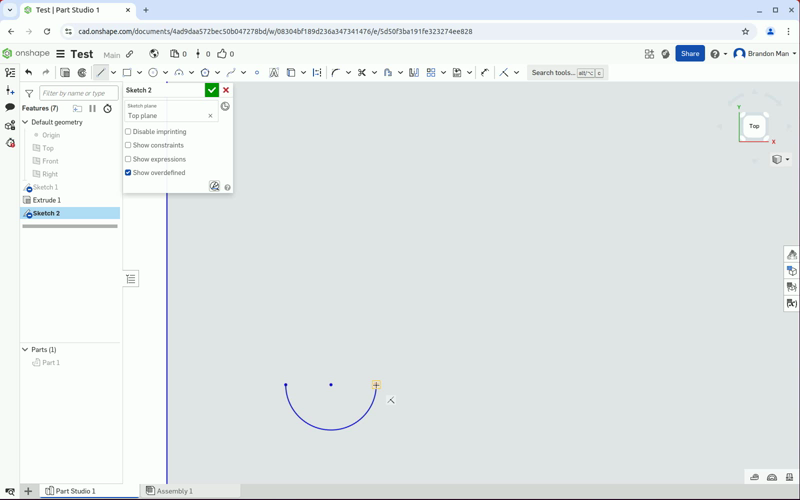
scroll(-6)
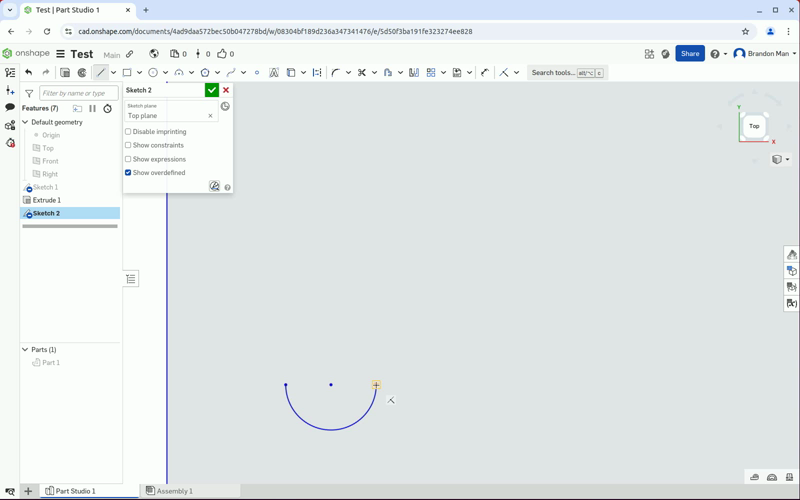
scroll(-6)
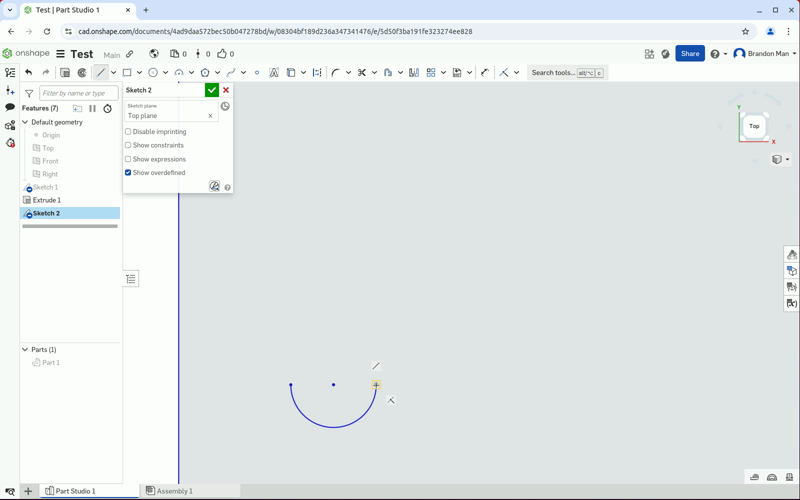
scroll(-6)
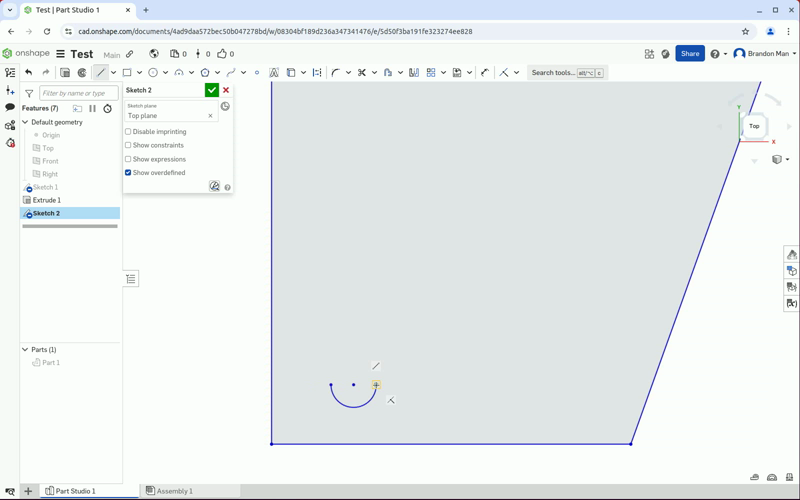
scroll(-6)
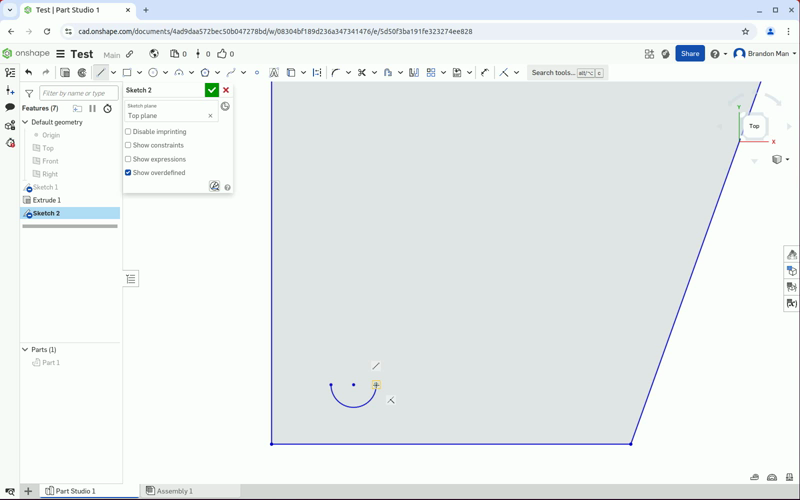
scroll(-6)
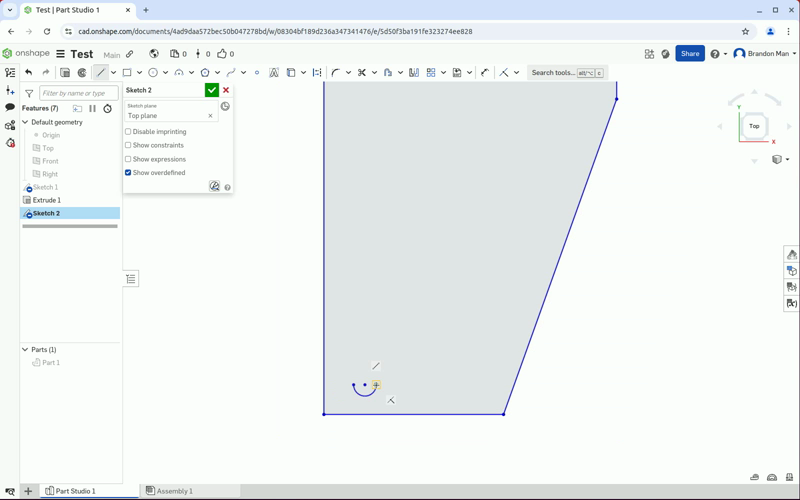
scroll(-6)
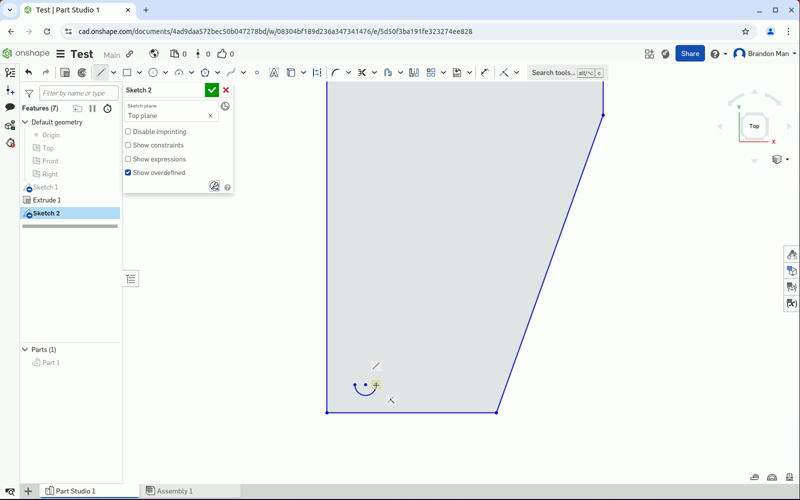
scroll(-6)
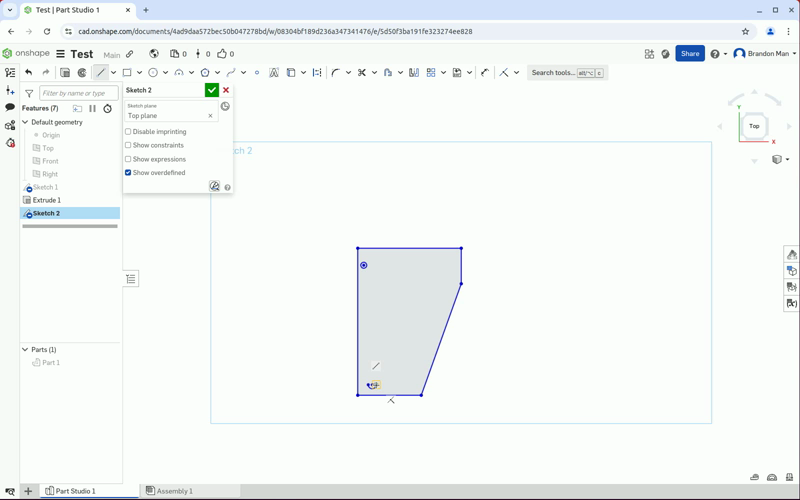
key_down(shift)
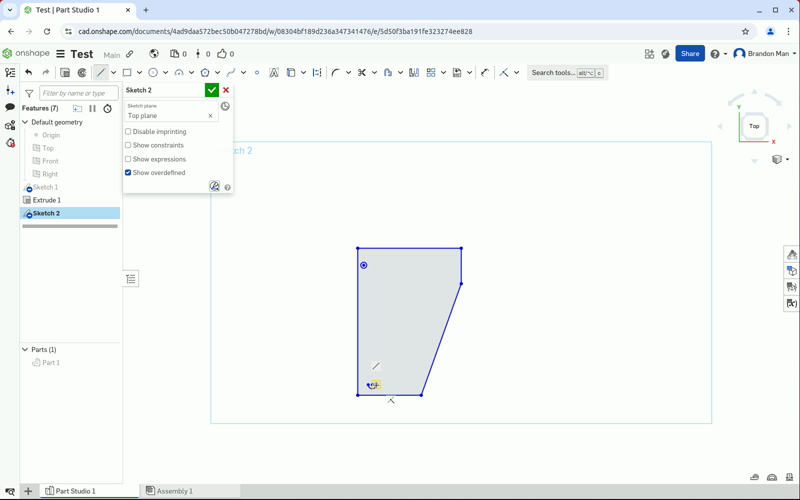
mouse_move(406, 384)
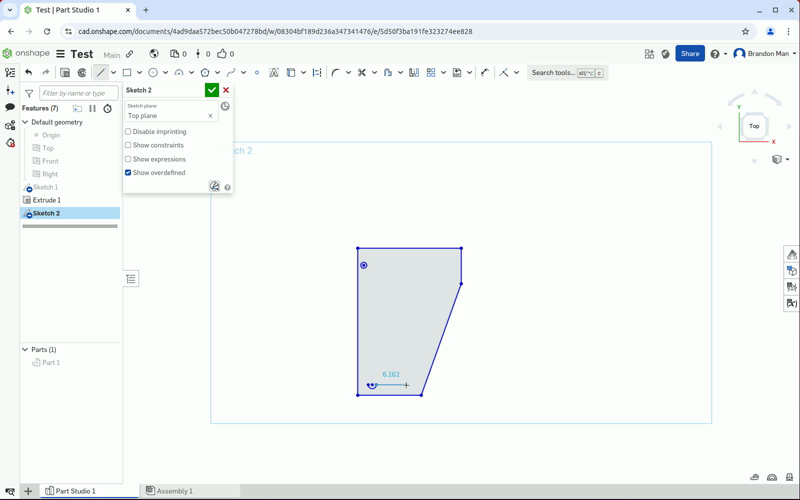
mouse_move(376, 375)
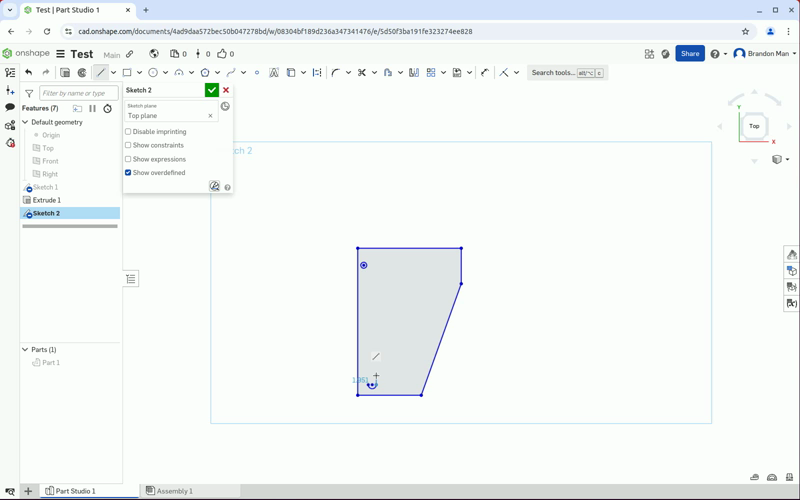
click(376, 375)
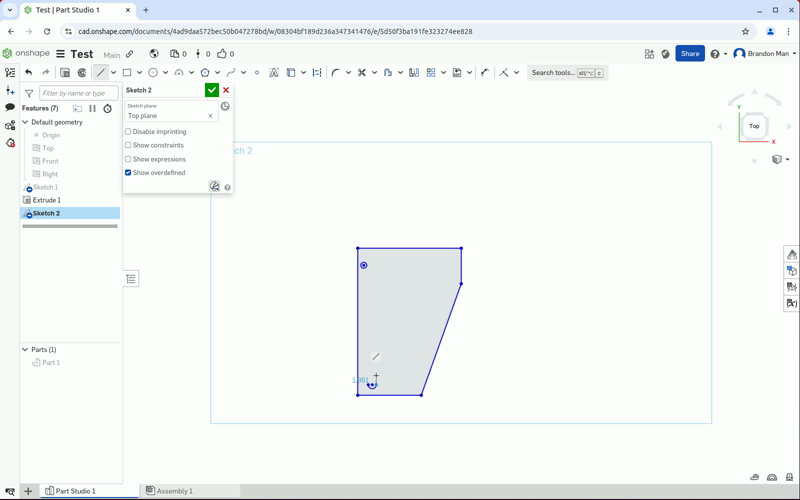
key_up(shift)
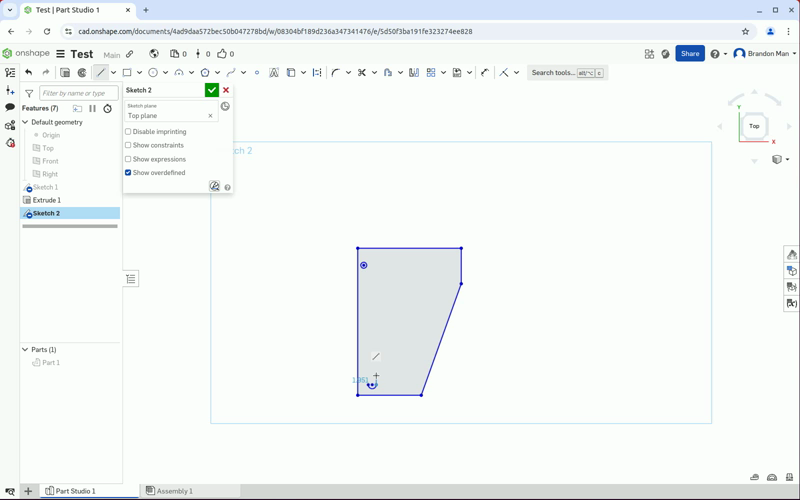
key(esc)
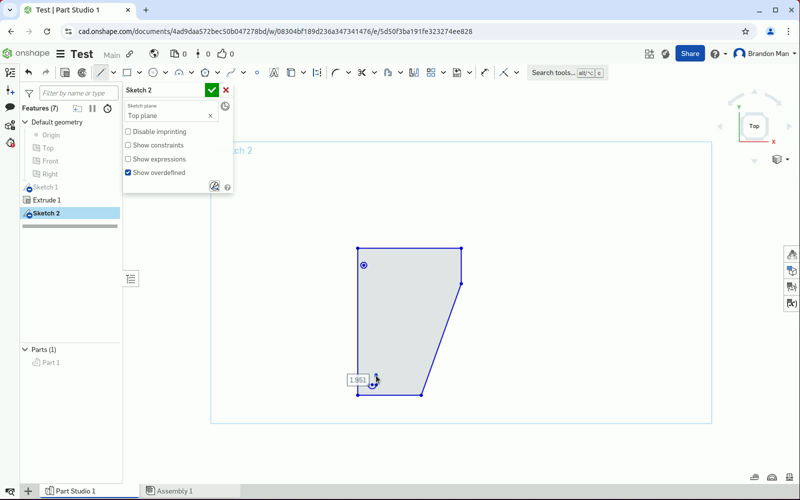
key(a)
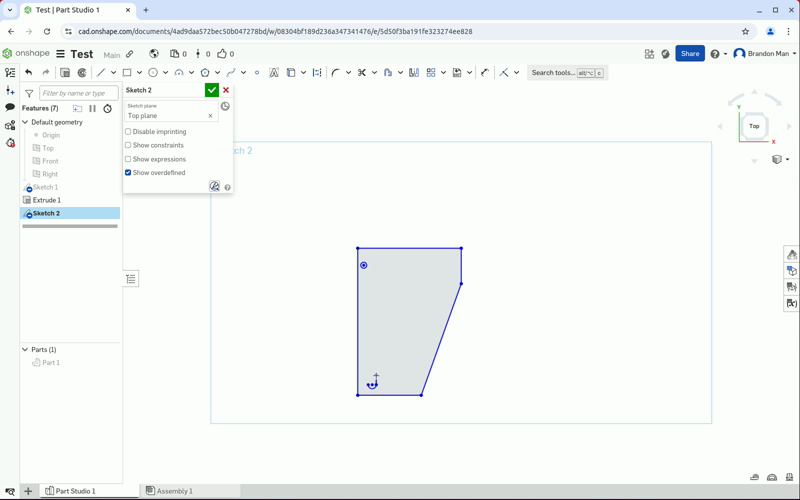
mouse_move(376, 375)
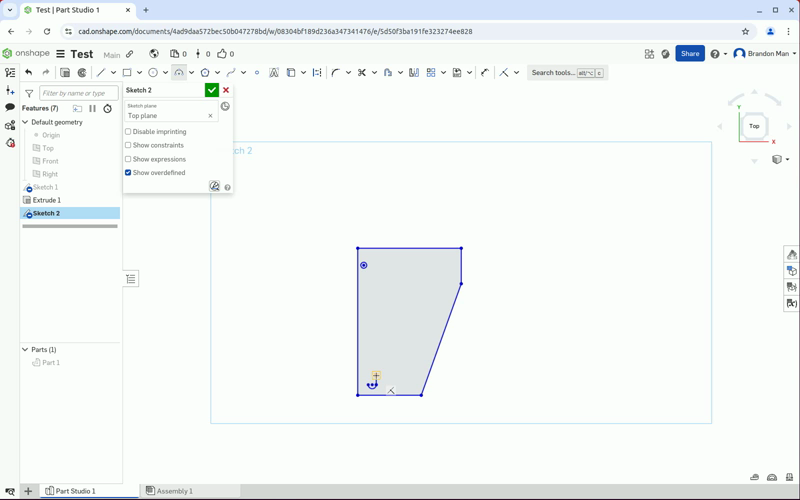
click(376, 375)
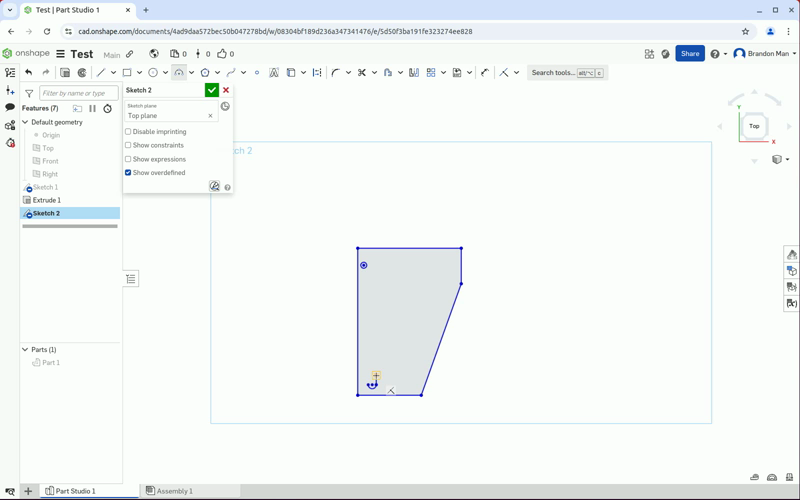
key_down(shift)
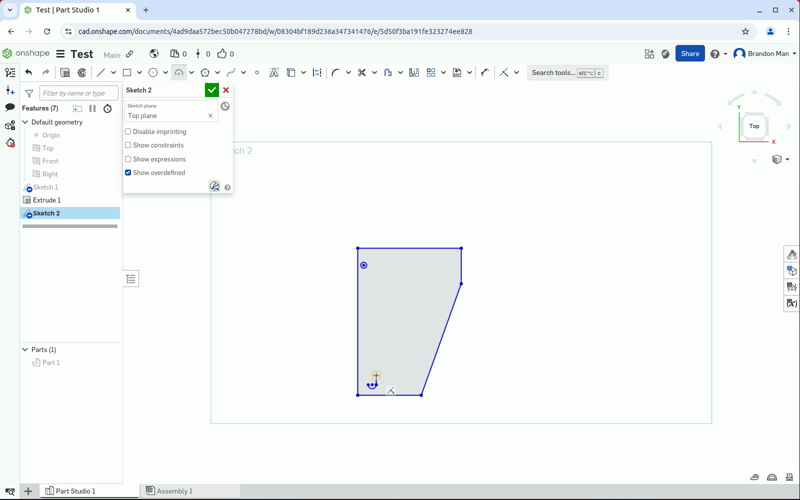
mouse_move(368, 375)
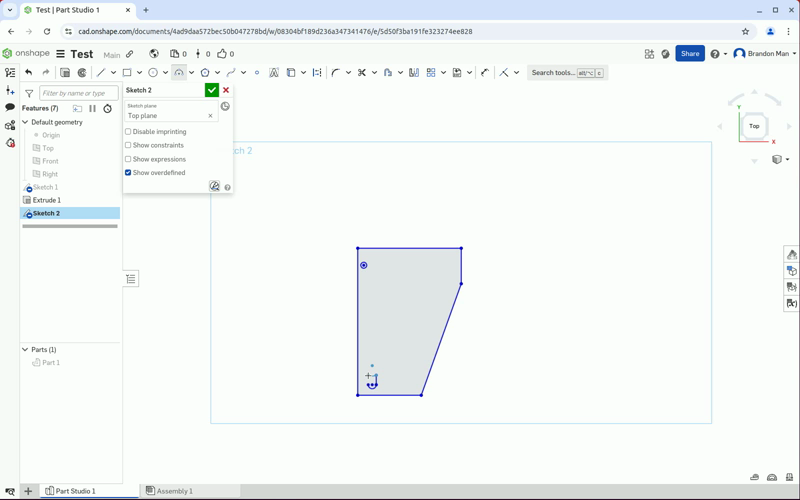
click(368, 375)
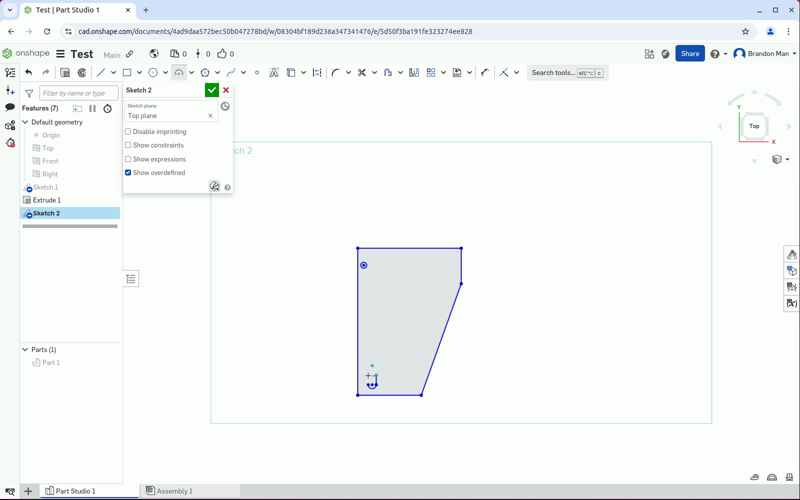
mouse_move(372, 371)
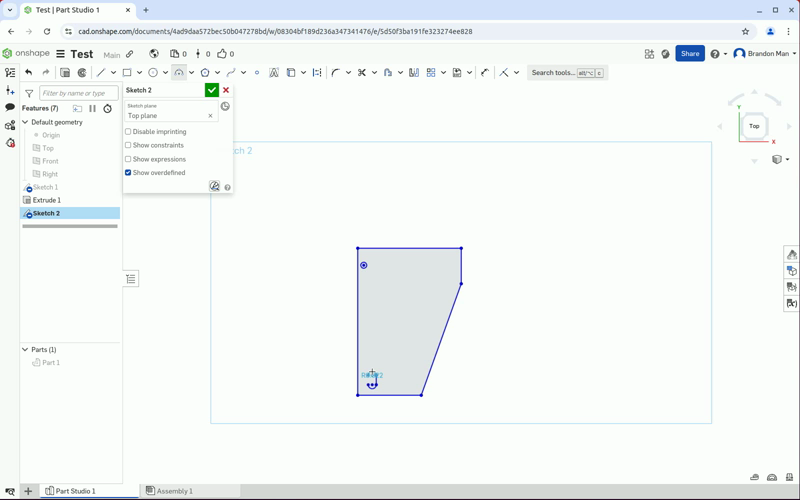
click(372, 371)
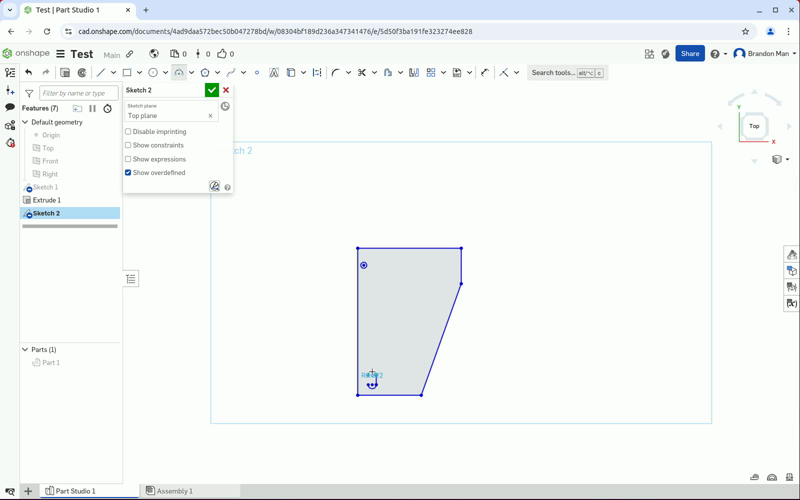
key_up(shift)
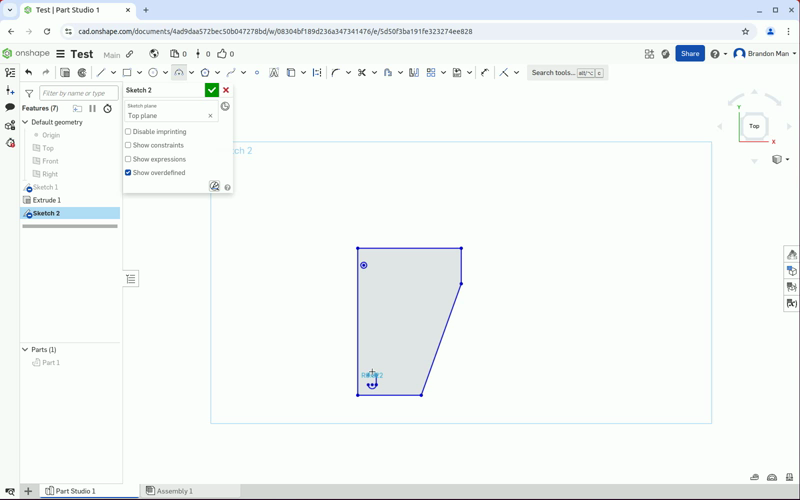
key(esc)
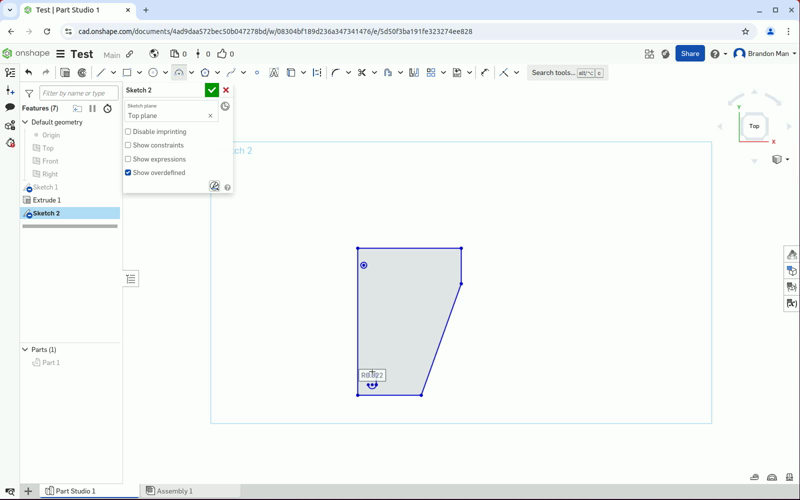
key(l)
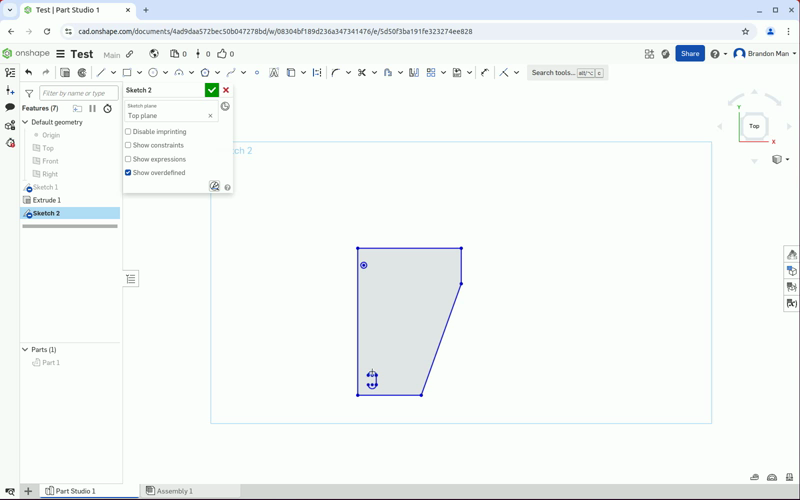
mouse_move(368, 375)
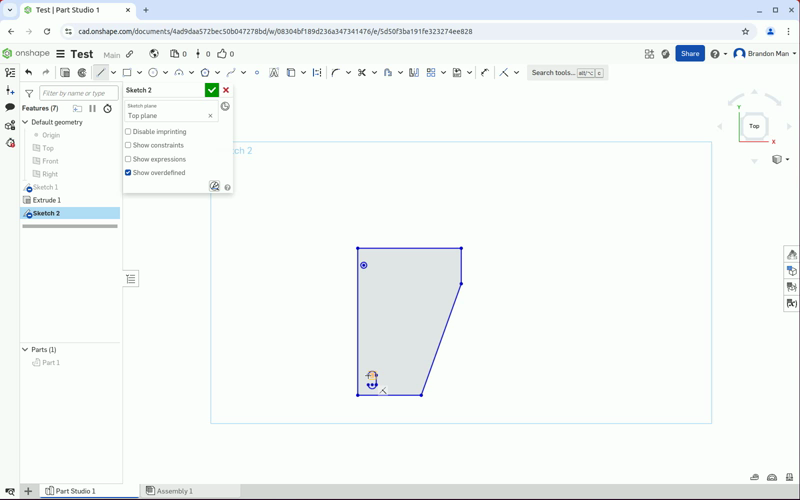
scroll(6)
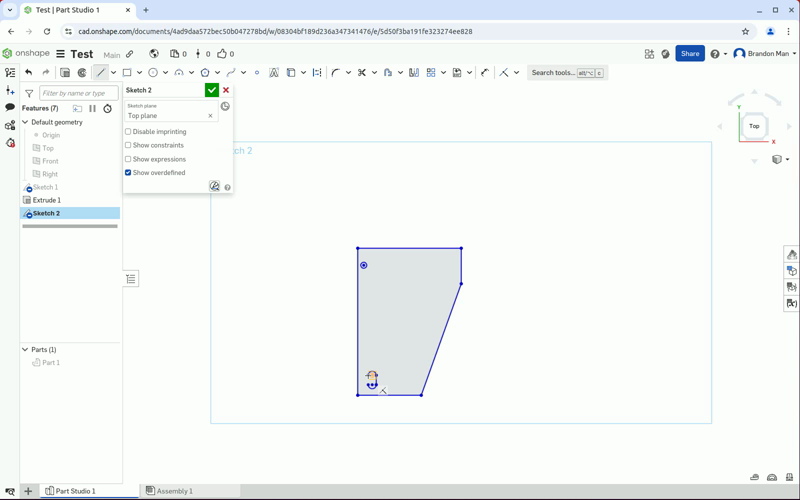
scroll(6)
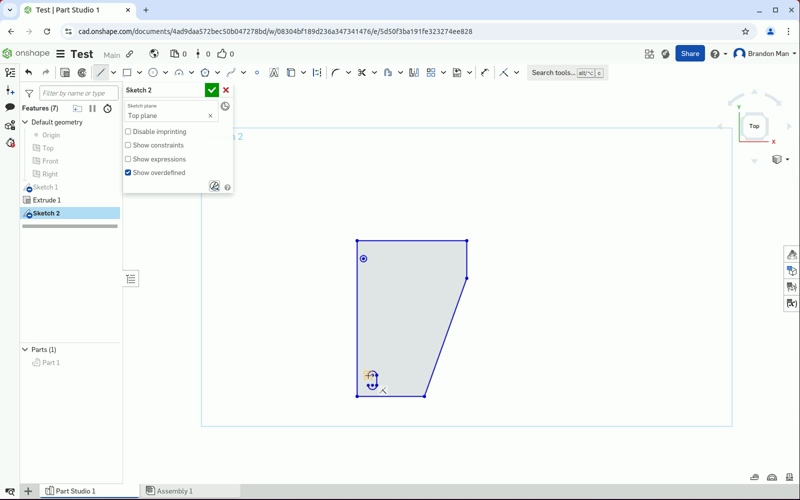
scroll(6)
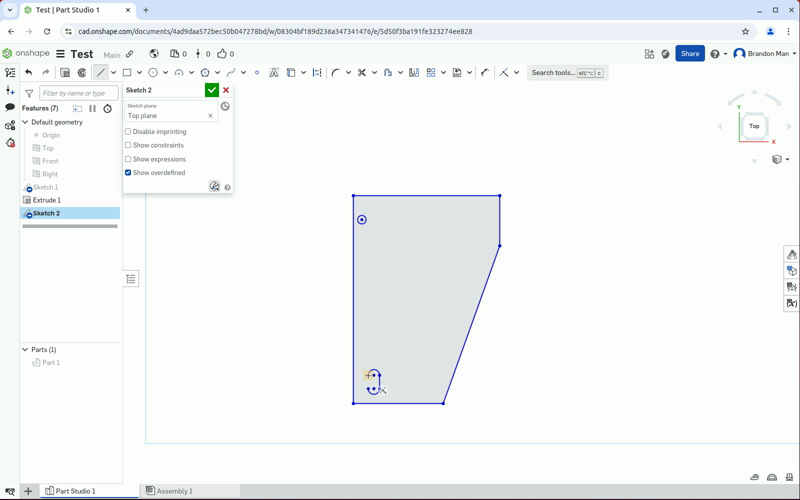
scroll(6)
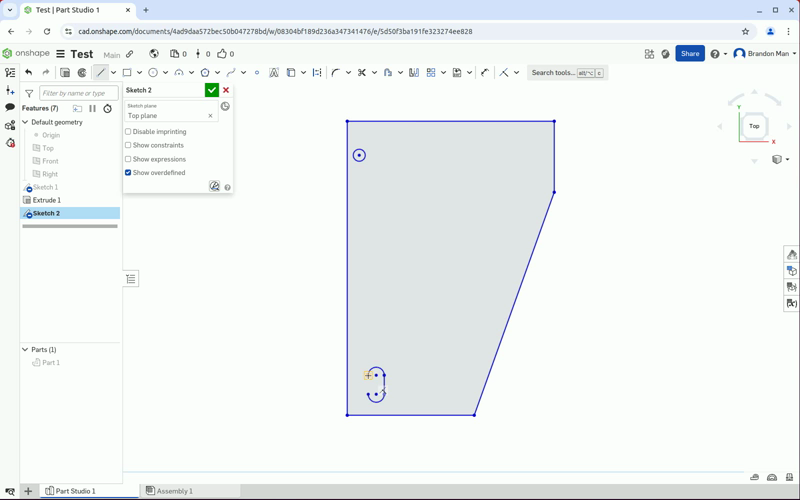
scroll(6)
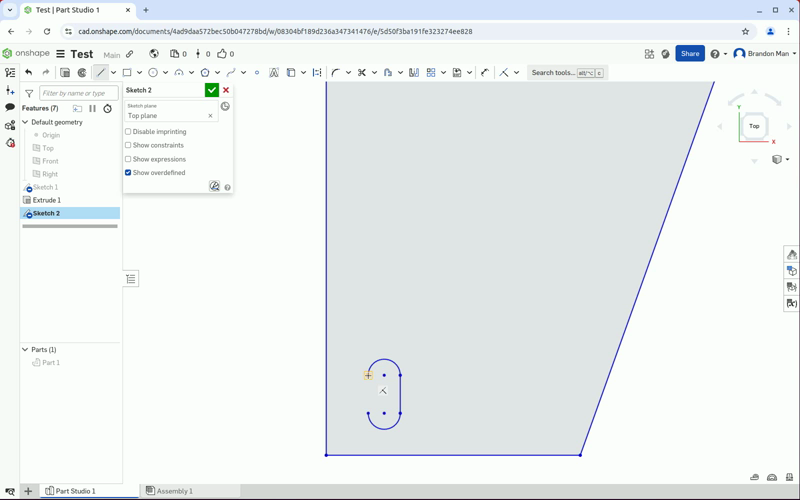
scroll(6)
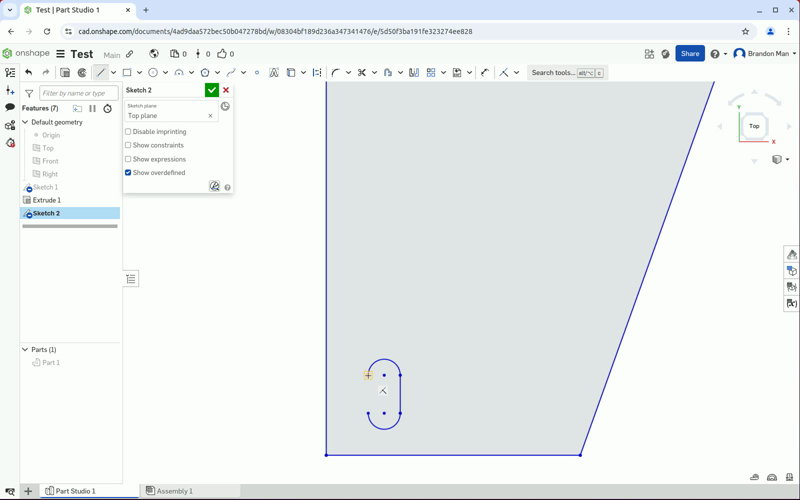
scroll(6)
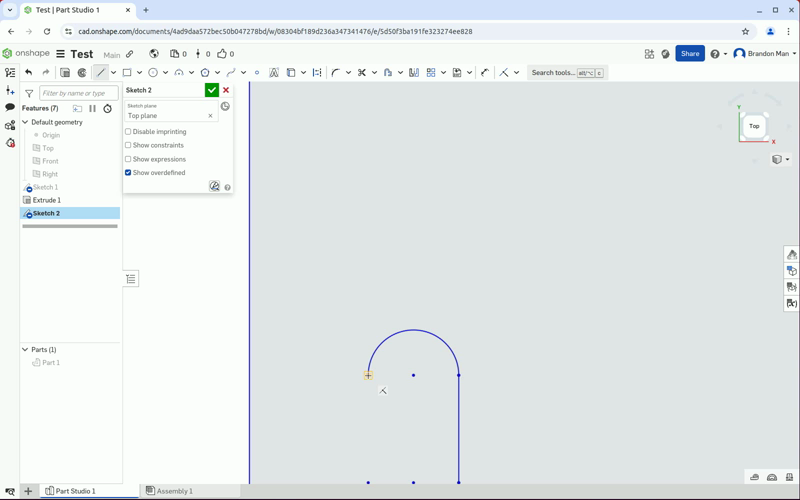
click(368, 375)
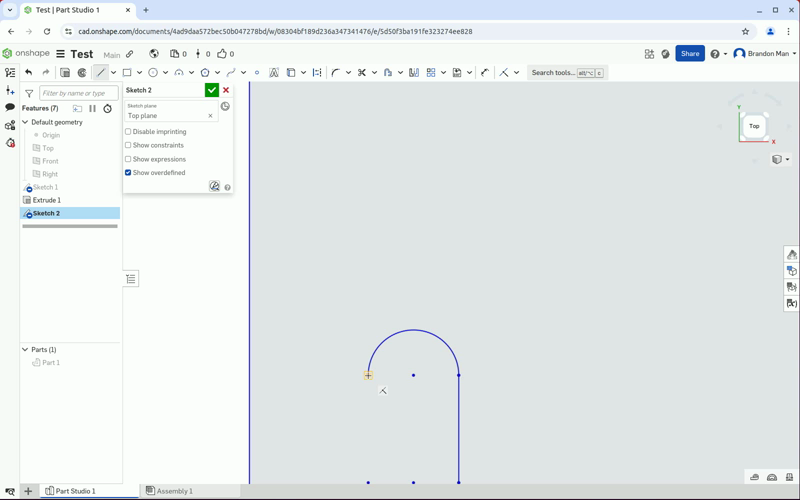
scroll(-6)
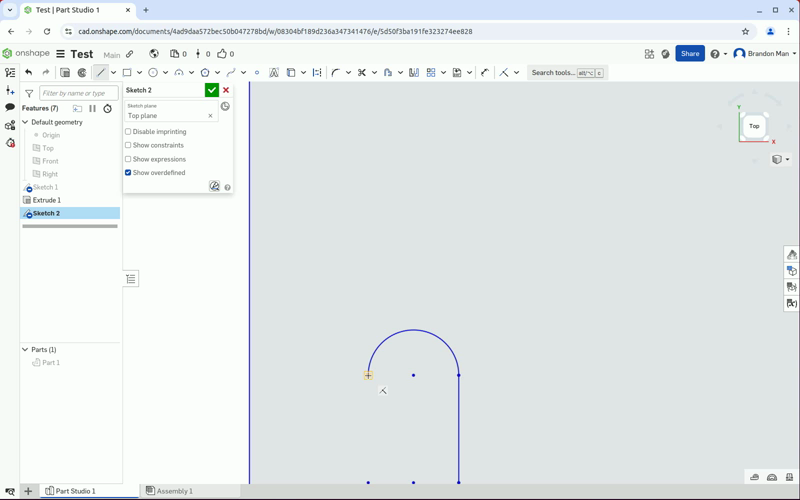
scroll(-6)
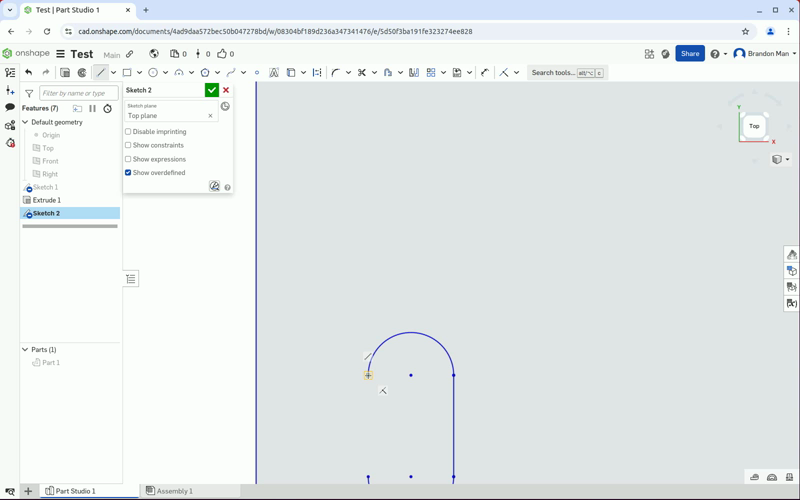
scroll(-6)
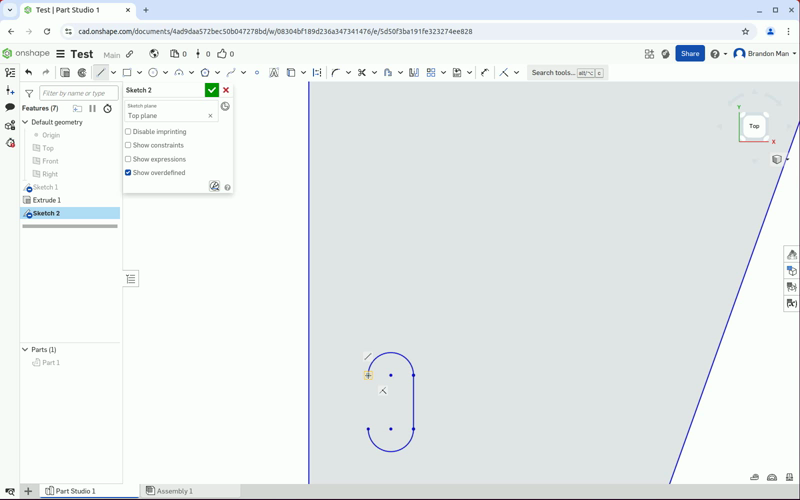
scroll(-6)
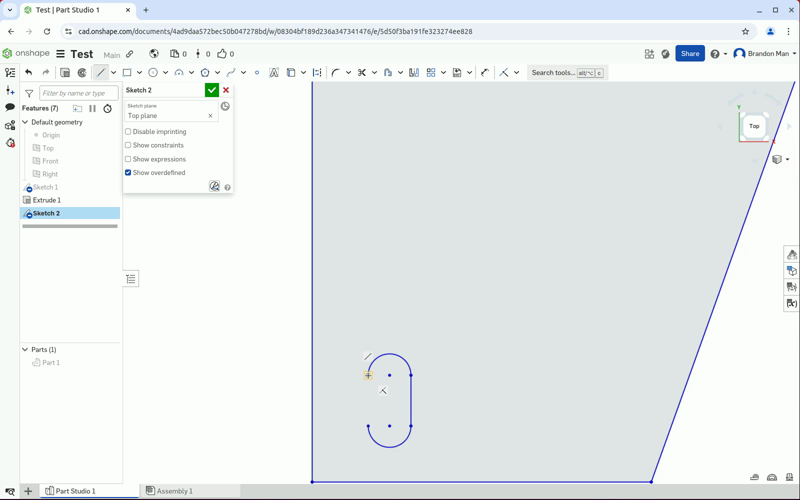
scroll(-6)
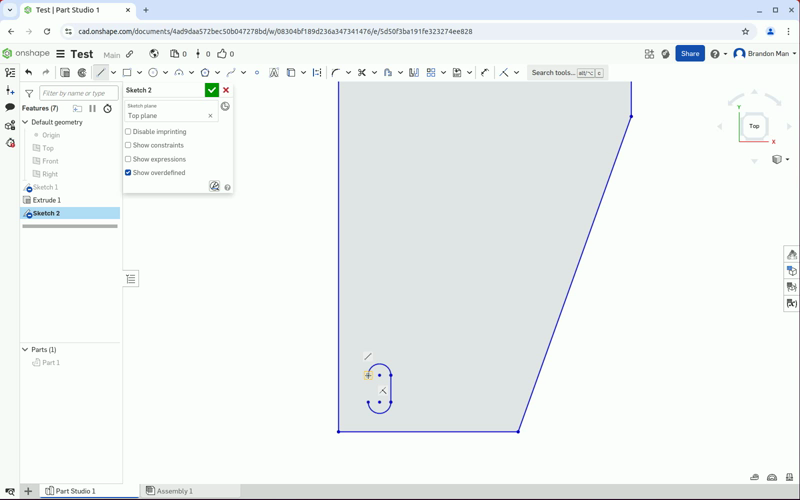
scroll(-6)
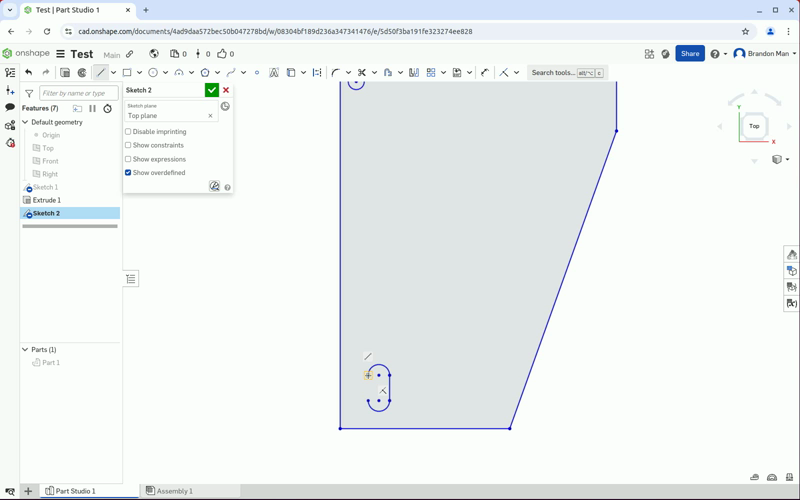
scroll(-6)
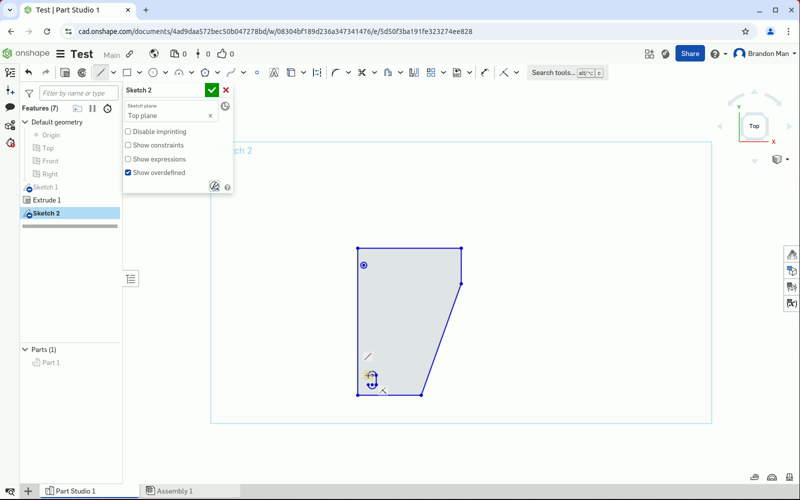
mouse_move(398, 375)
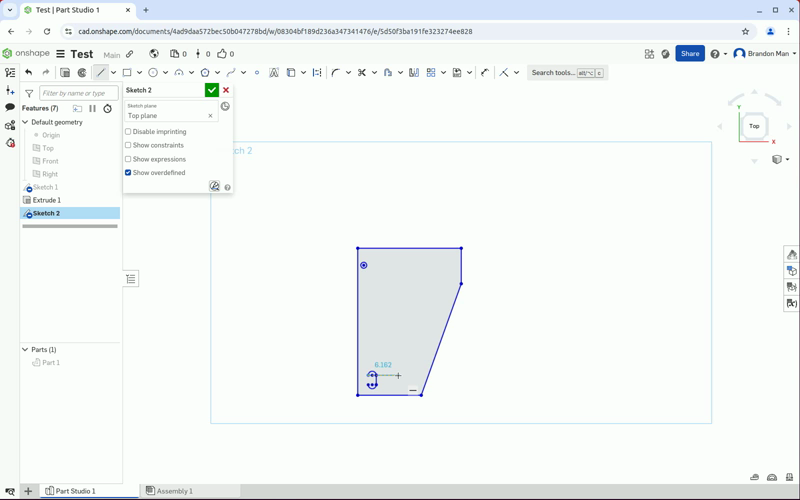
key_down(shift)
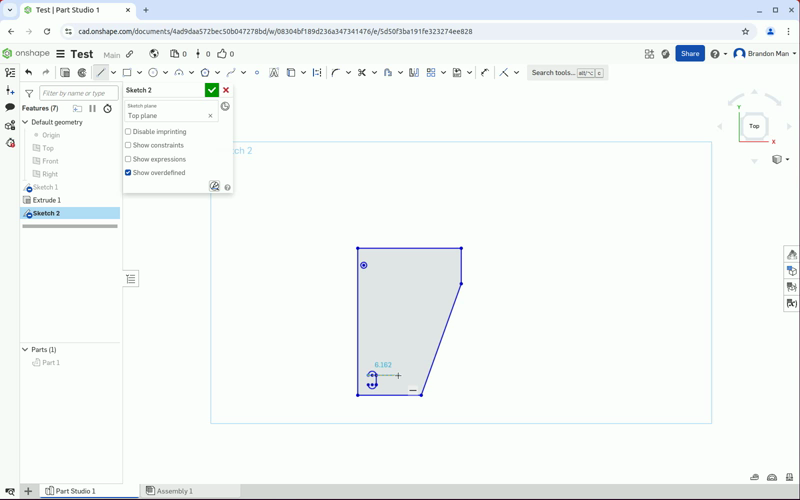
mouse_move(368, 384)
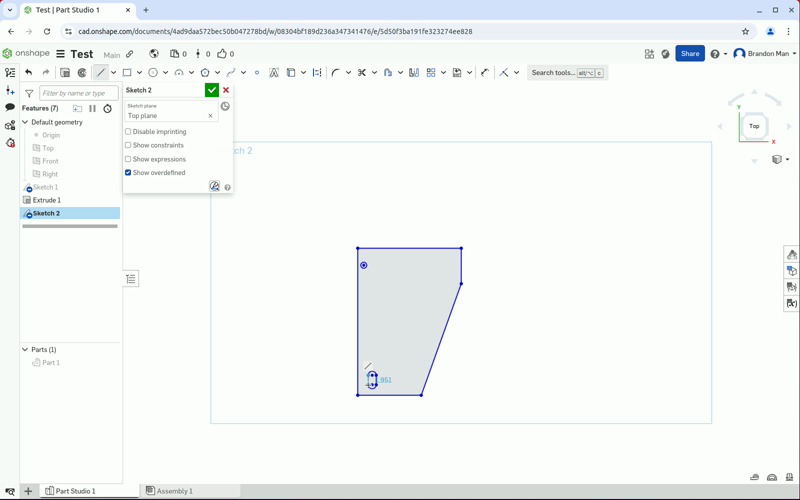
scroll(6)
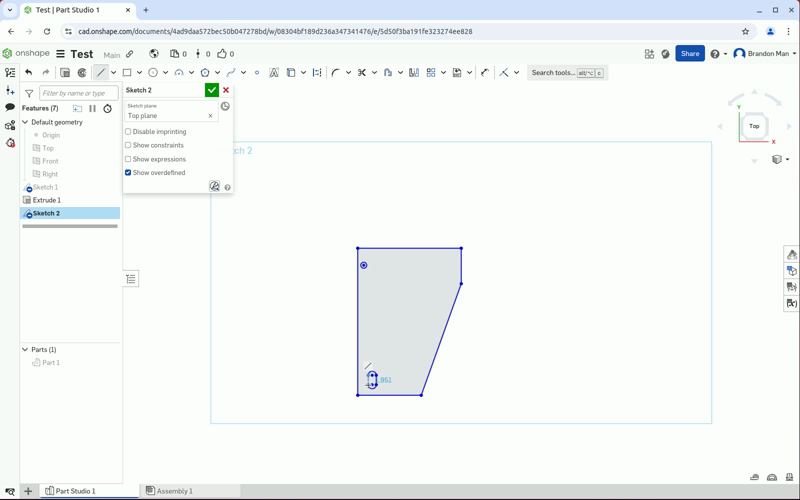
scroll(6)
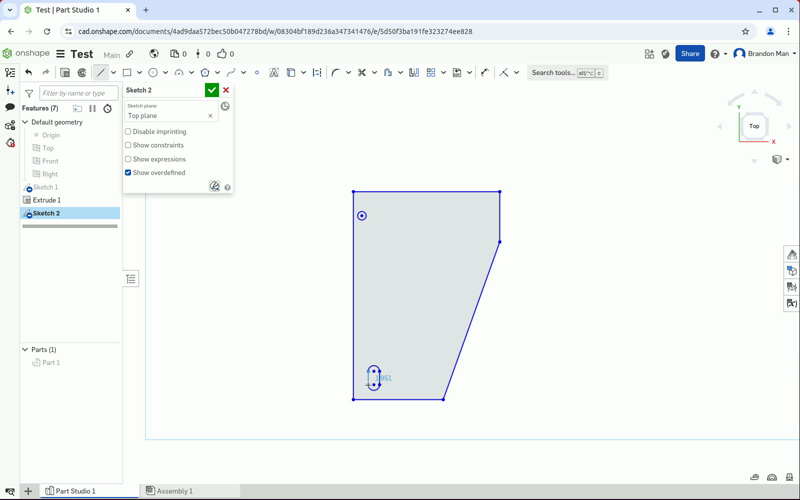
scroll(6)
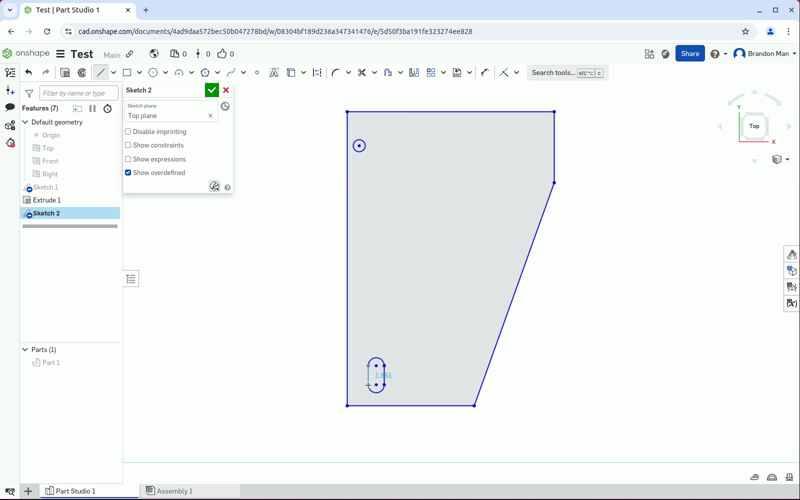
scroll(6)
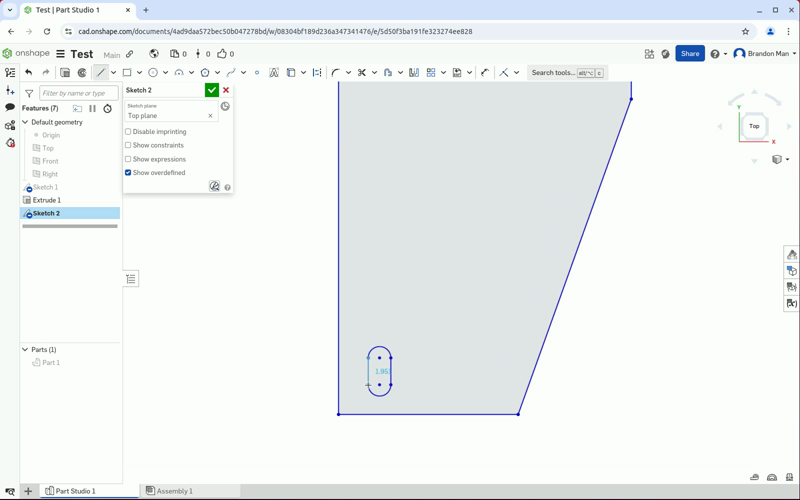
scroll(6)
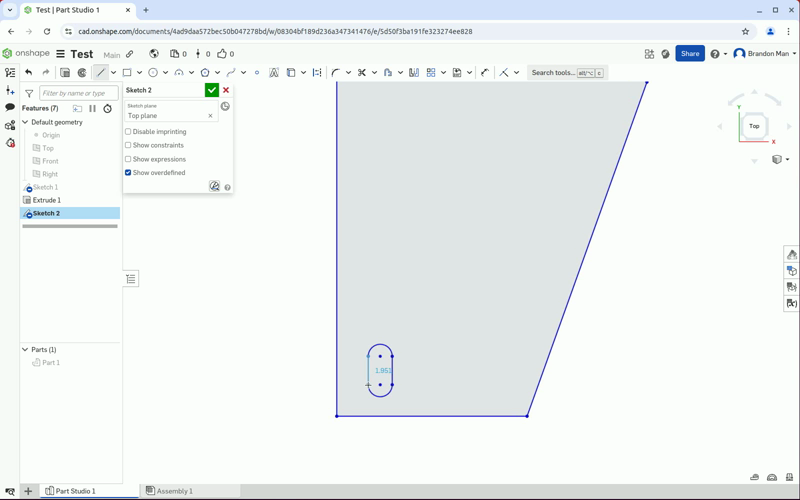
scroll(6)
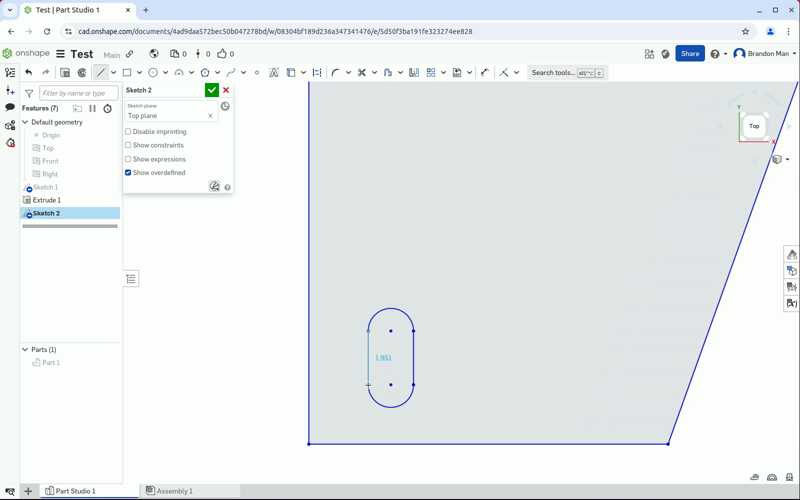
scroll(6)
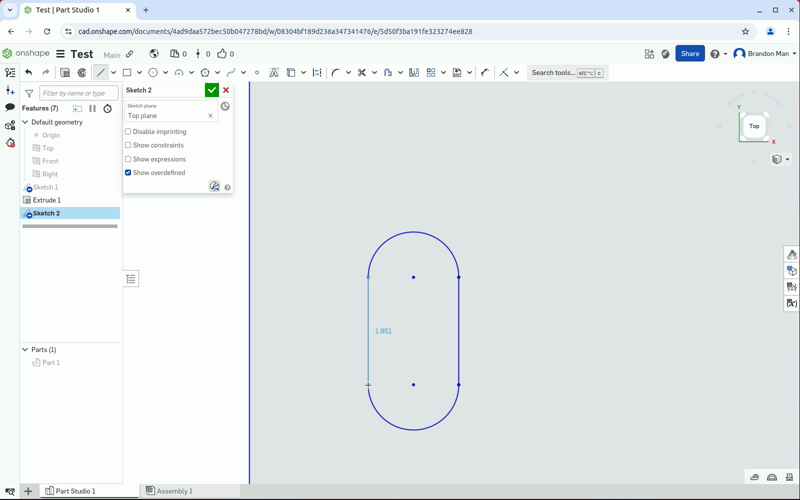
key_up(shift)
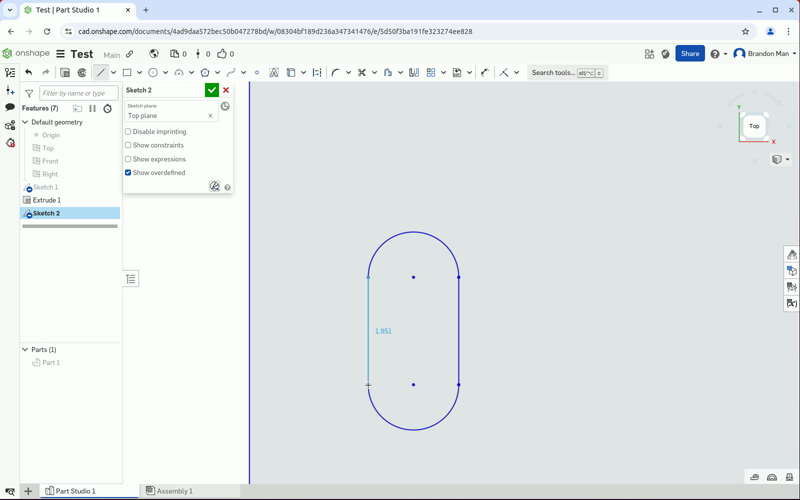
click(368, 384)
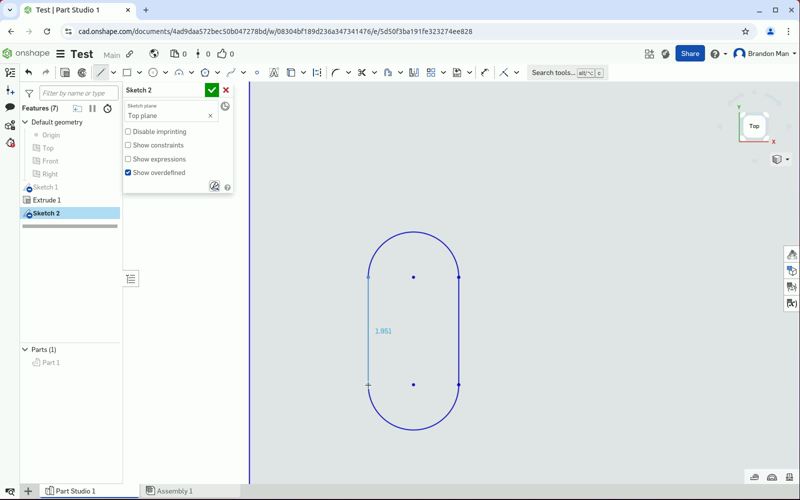
scroll(-6)
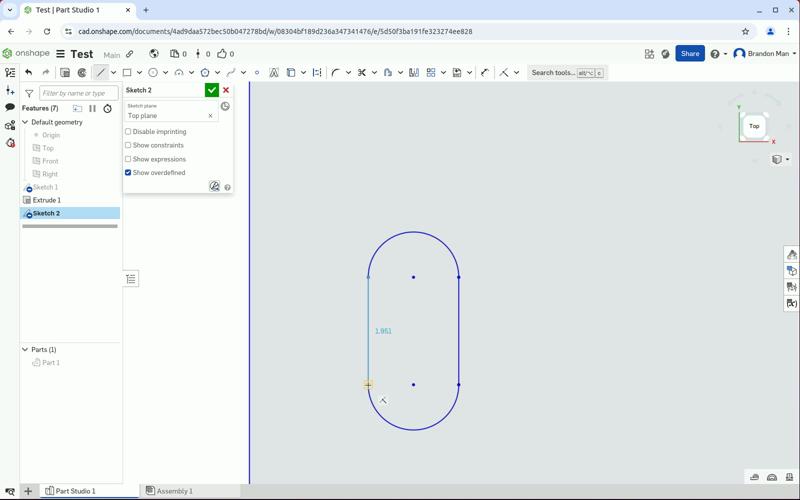
scroll(-6)
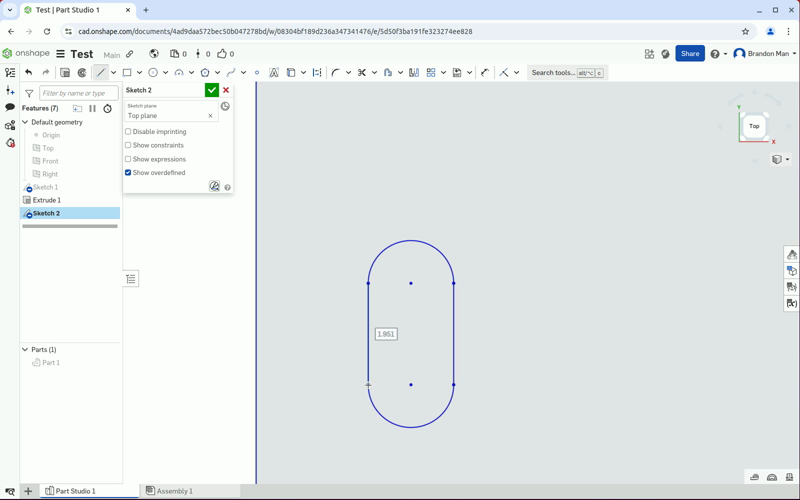
scroll(-6)
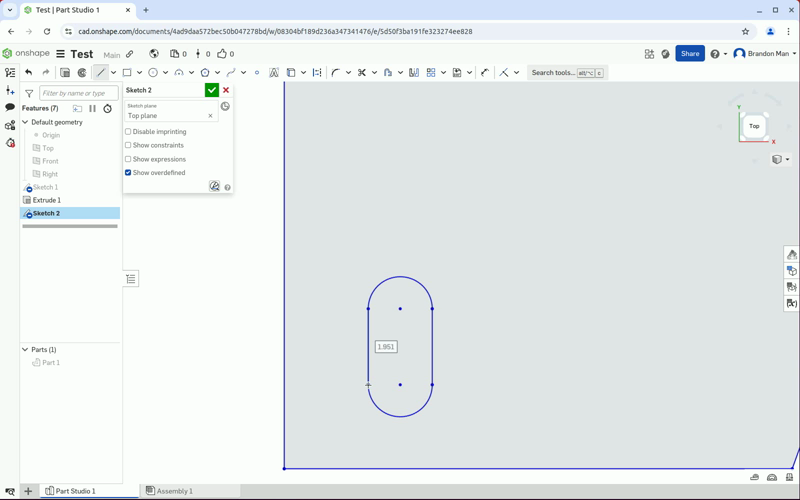
scroll(-6)
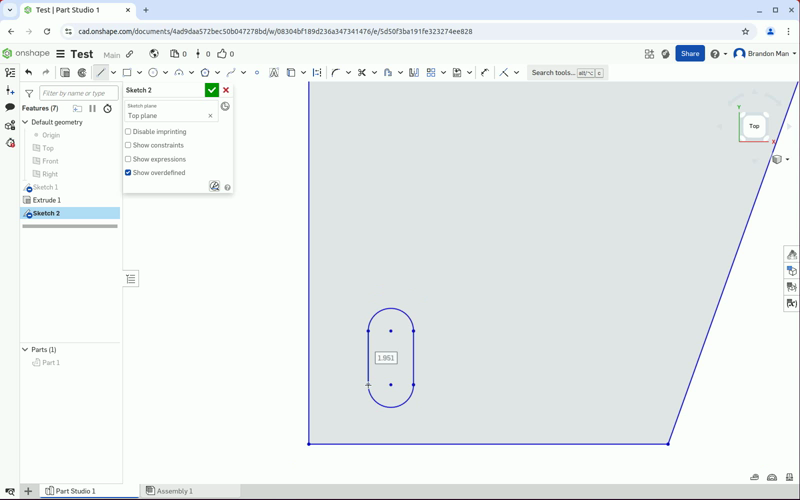
scroll(-6)
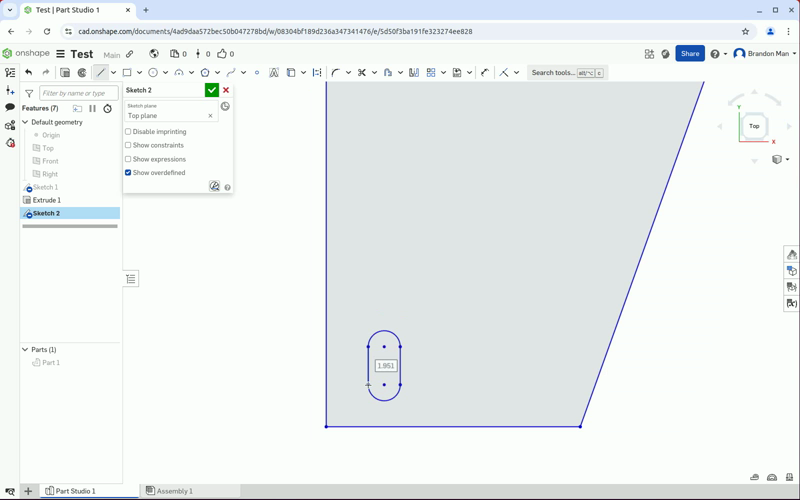
scroll(-6)
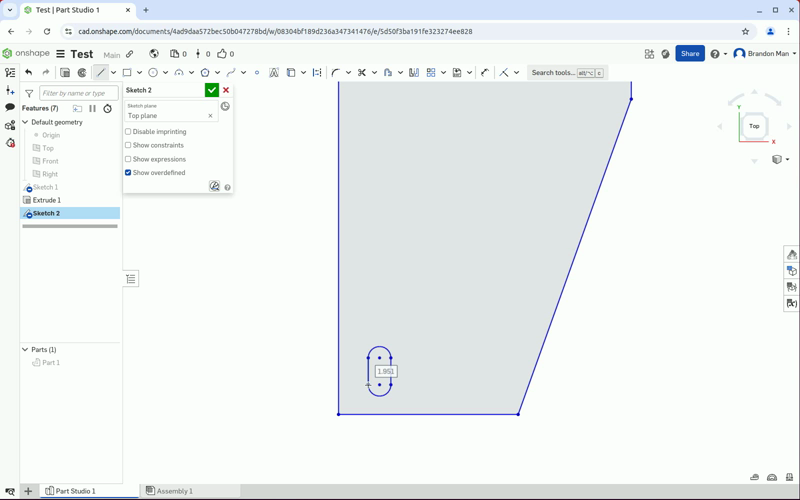
scroll(-6)
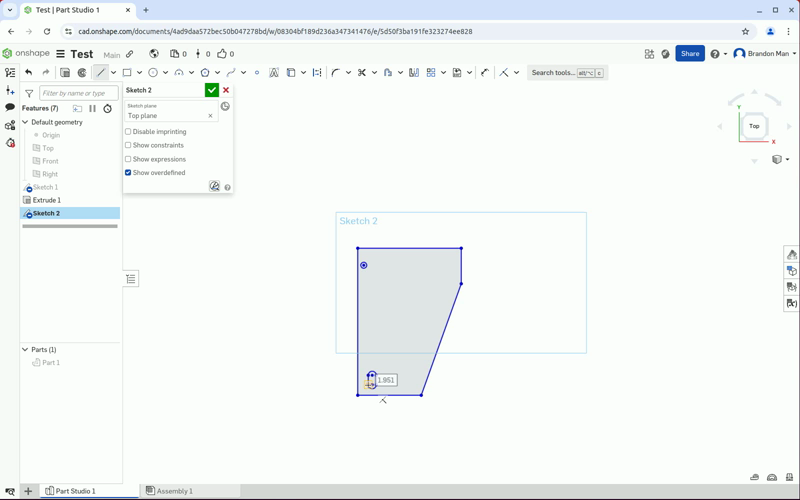
key(esc)
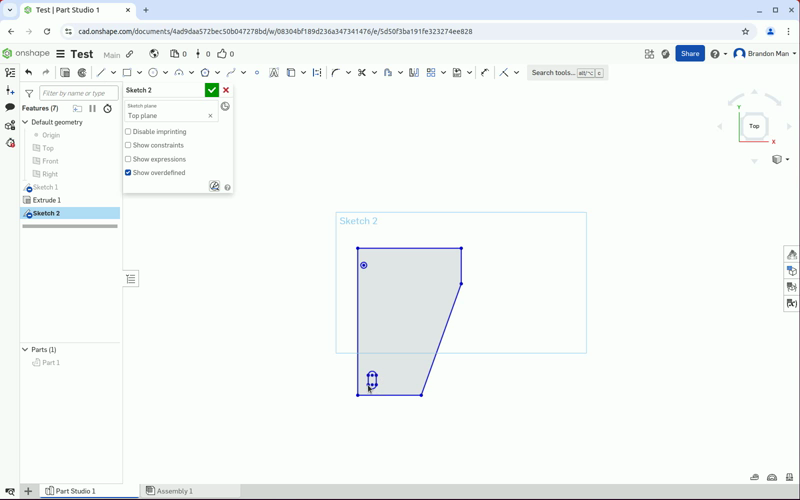
key(a)
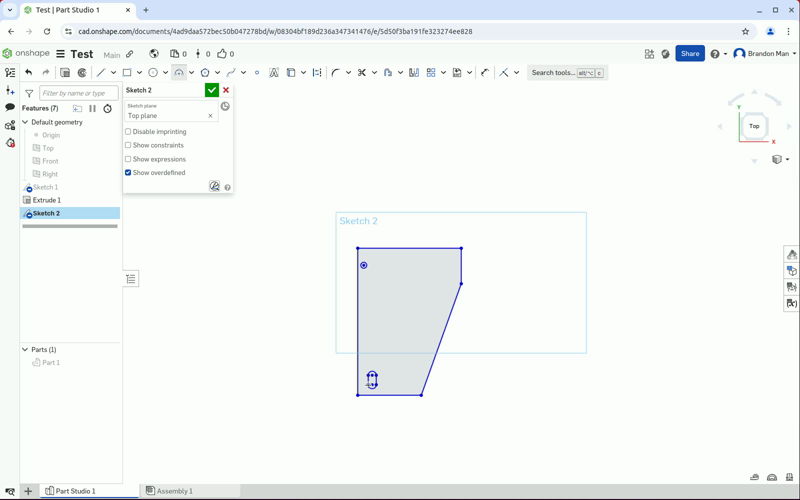
key_down(shift)
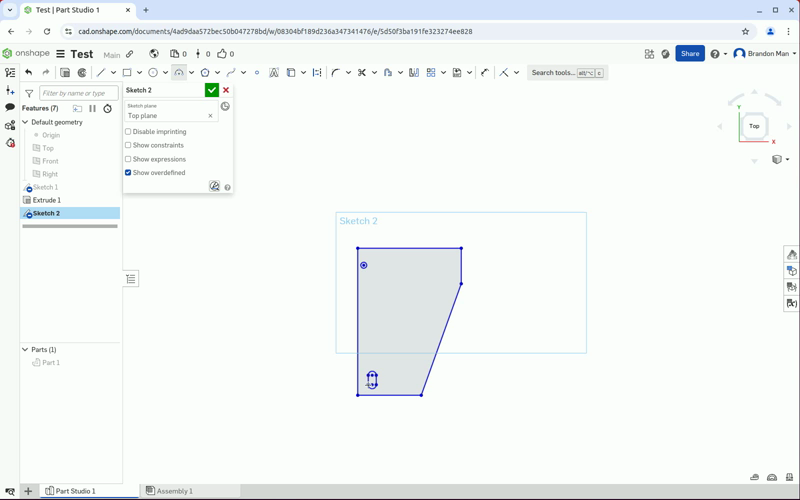
mouse_move(404, 384)
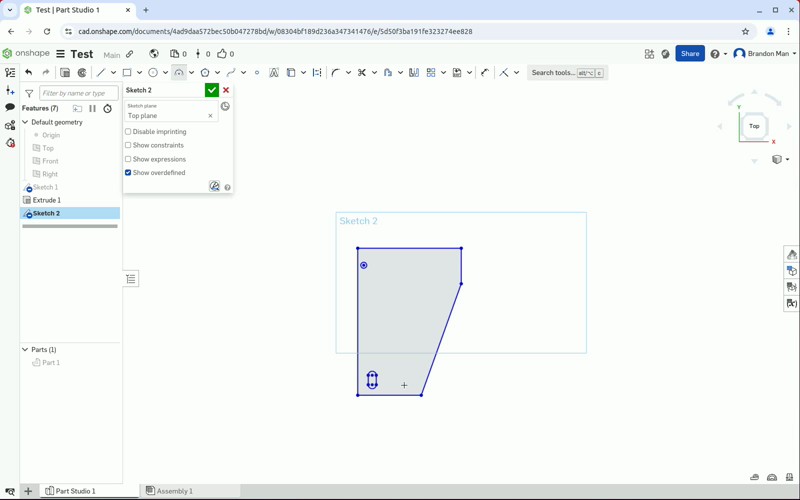
click(404, 384)
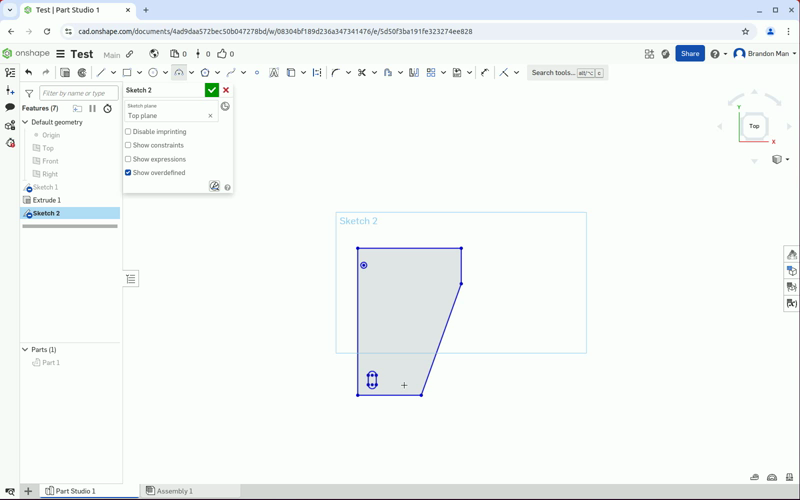
key_up(shift)
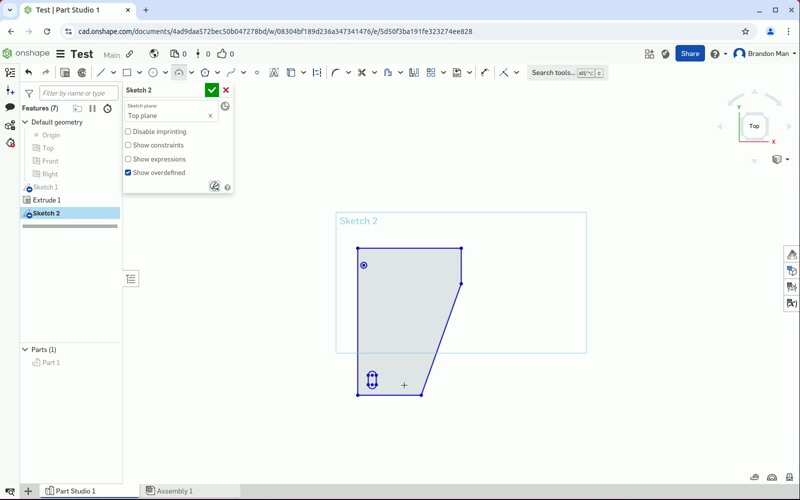
key_down(shift)
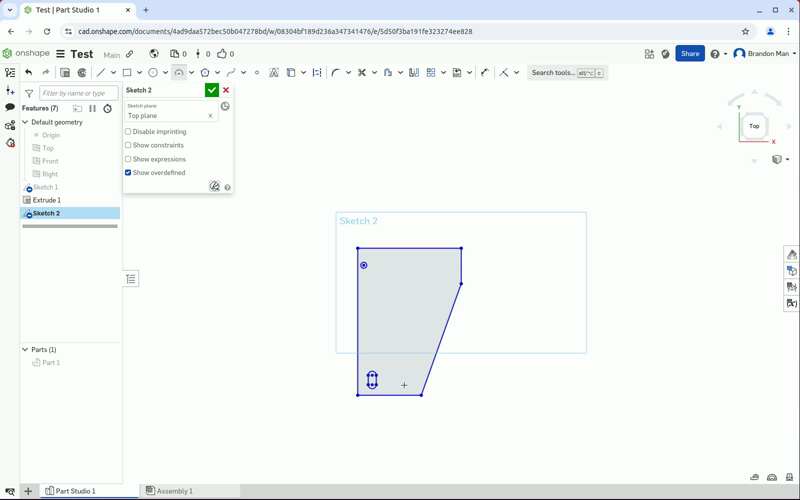
mouse_move(411, 384)
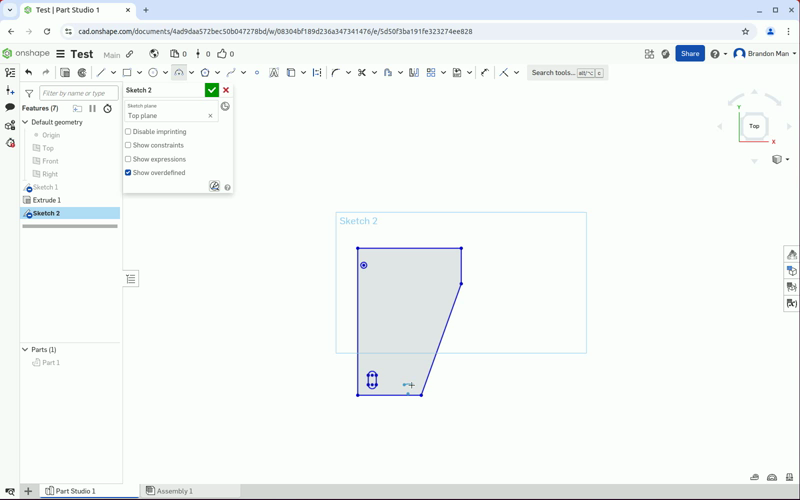
click(411, 384)
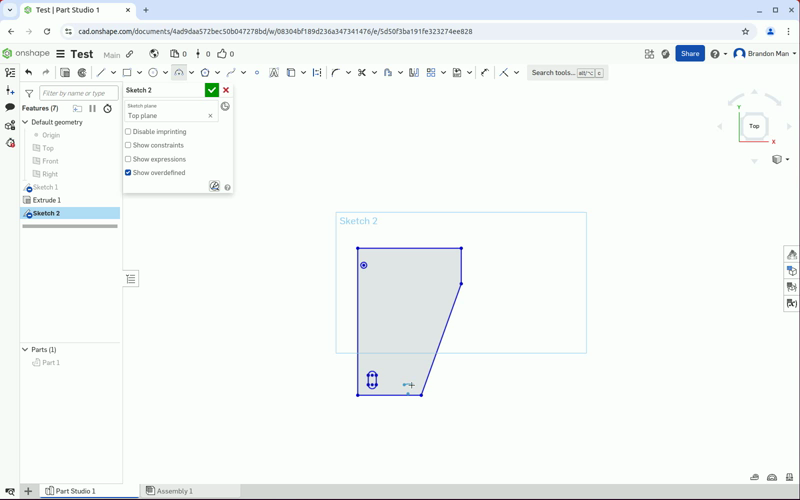
mouse_move(407, 388)
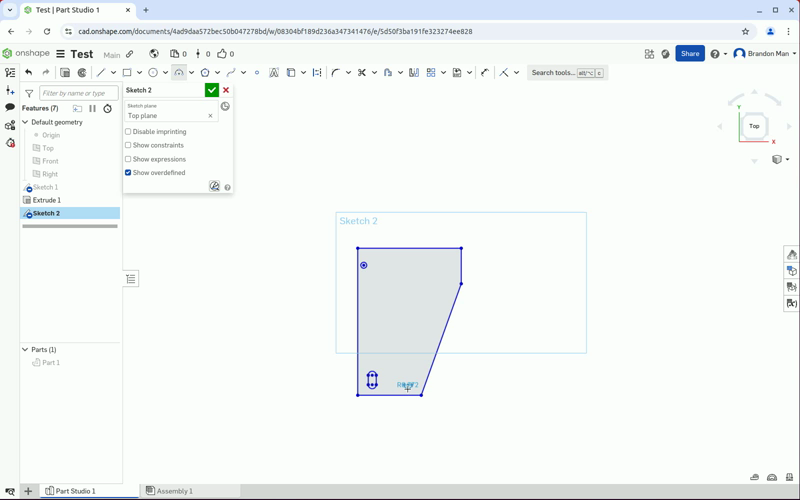
click(407, 388)
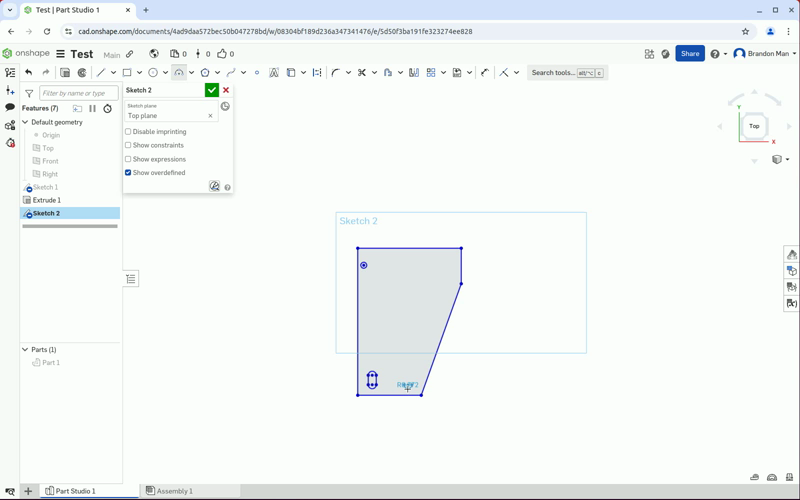
key_up(shift)
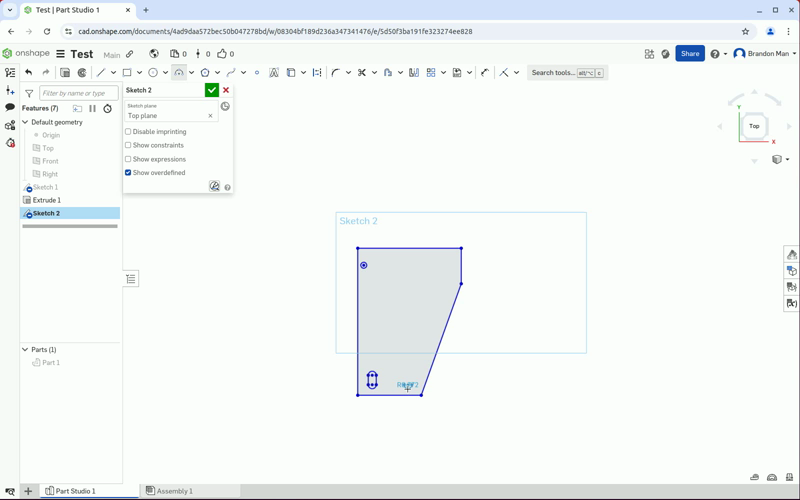
key(esc)
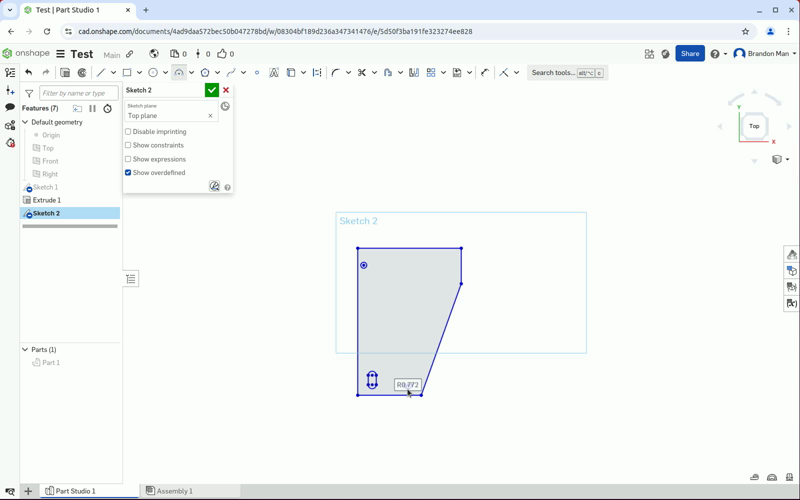
key(l)
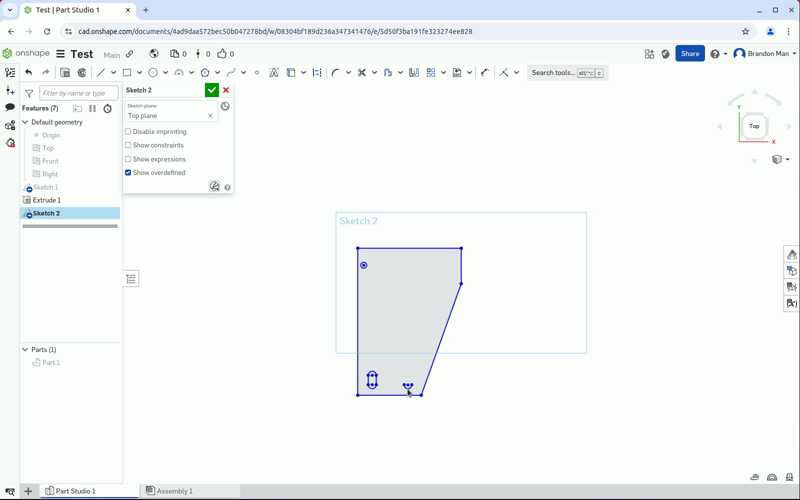
mouse_move(411, 384)
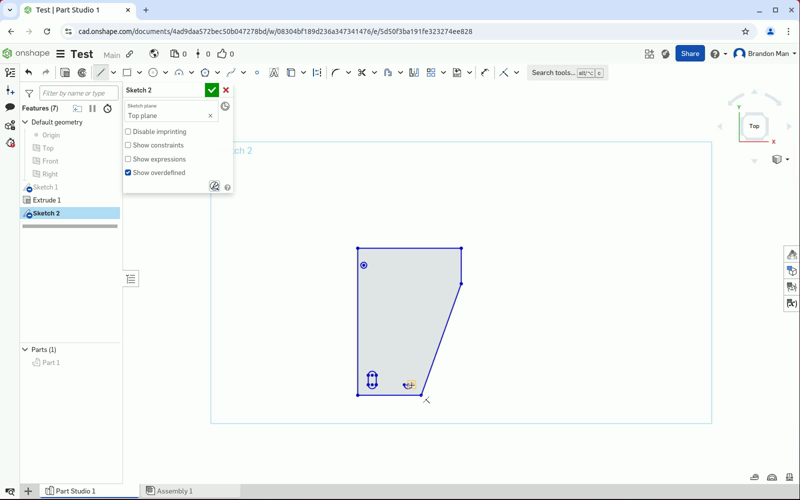
scroll(6)
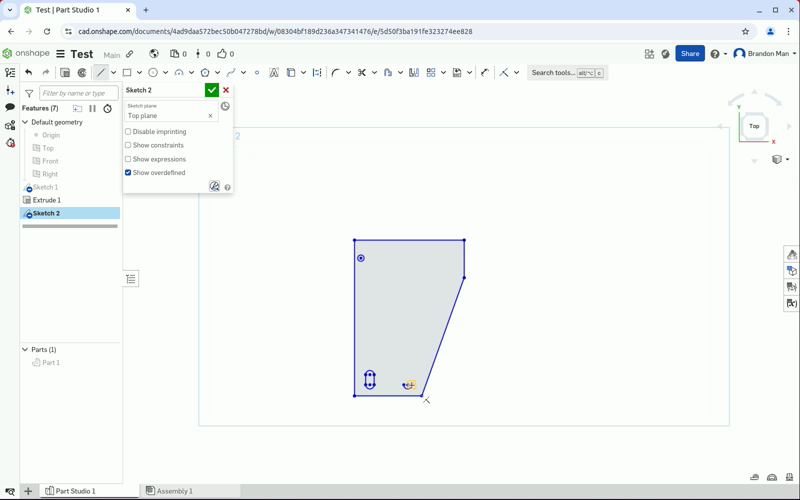
scroll(6)
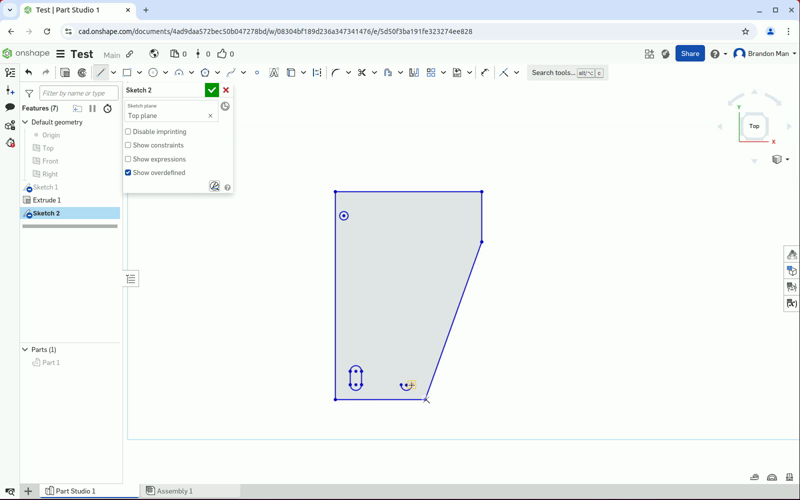
scroll(6)
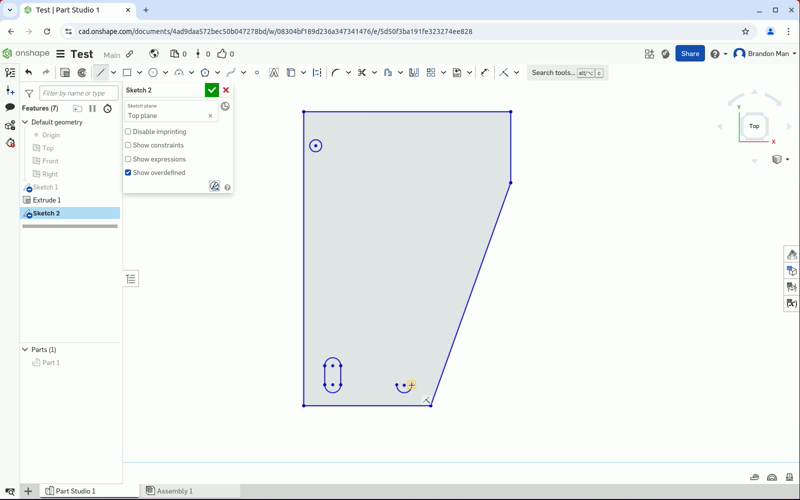
scroll(6)
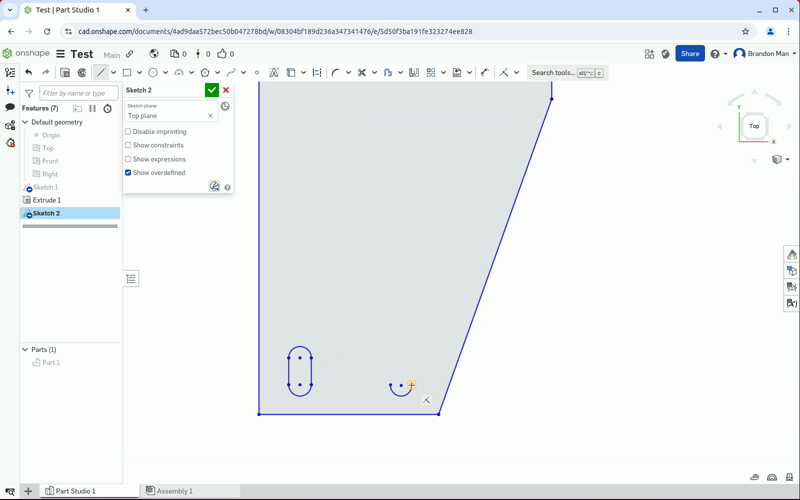
scroll(6)
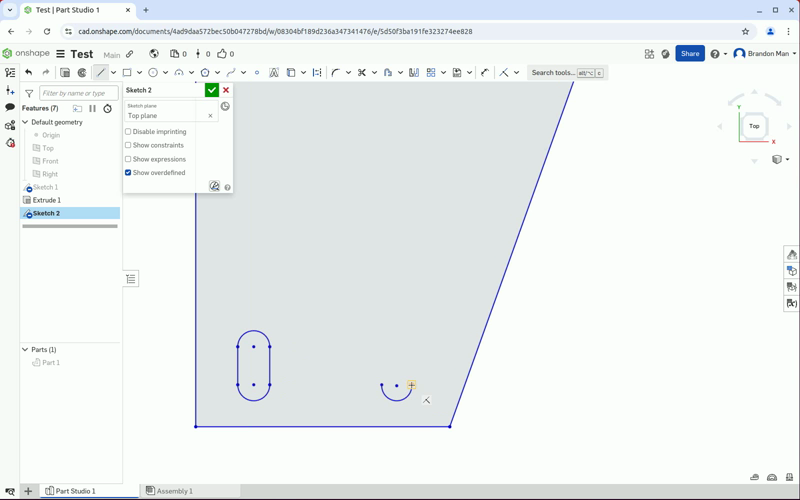
scroll(6)
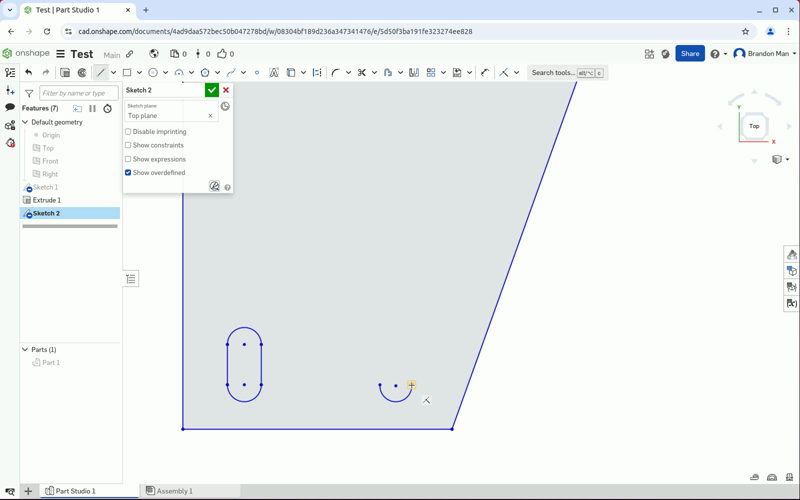
scroll(6)
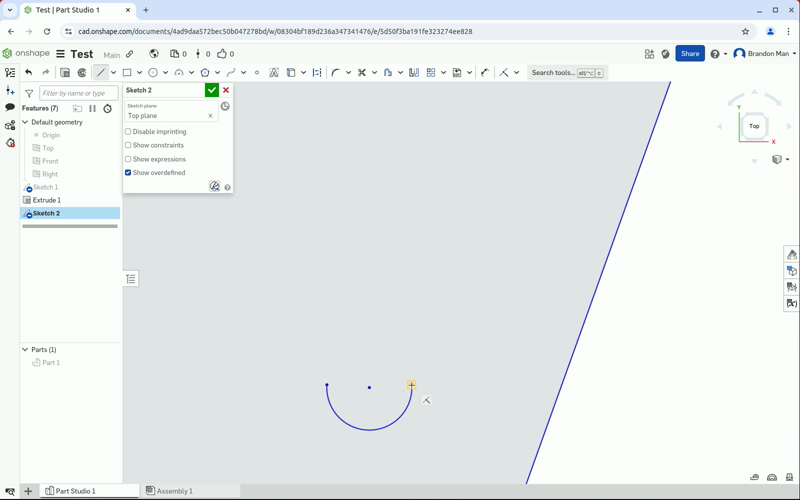
click(411, 384)
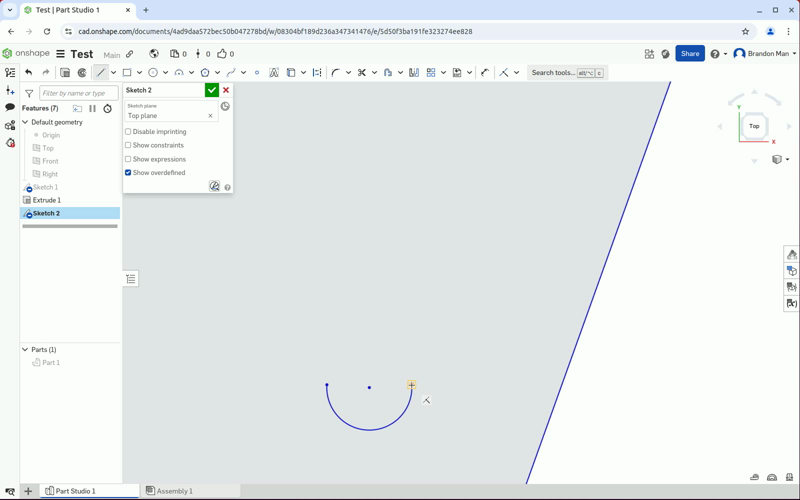
scroll(-6)
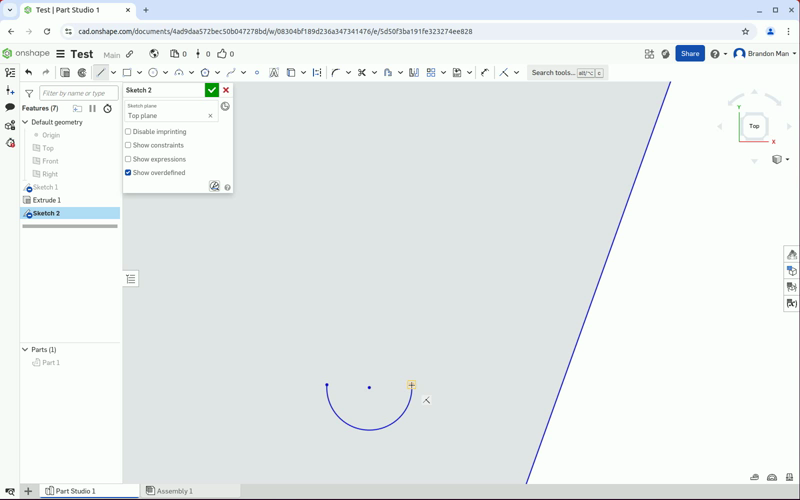
scroll(-6)
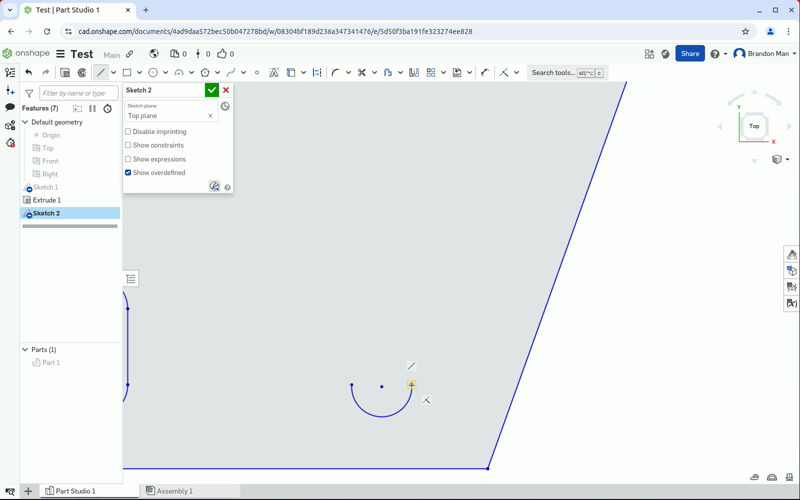
scroll(-6)
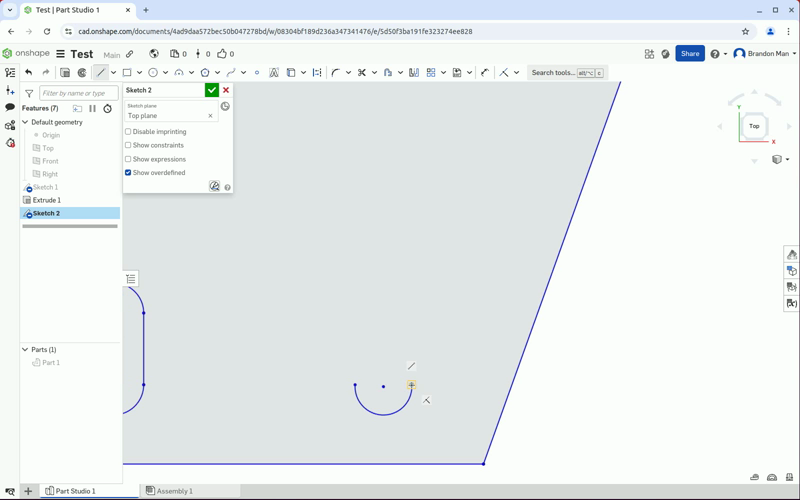
scroll(-6)
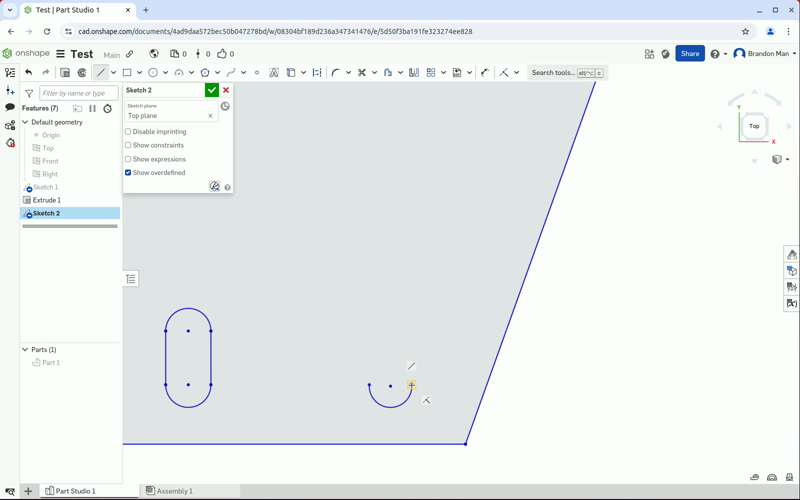
scroll(-6)
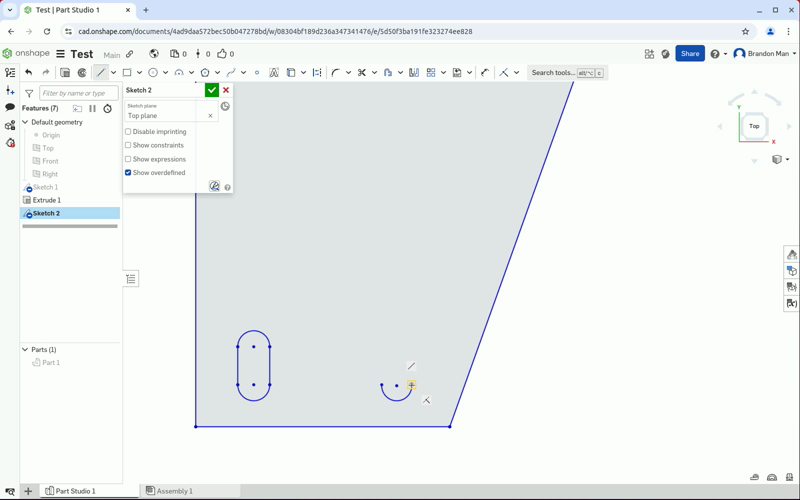
scroll(-6)
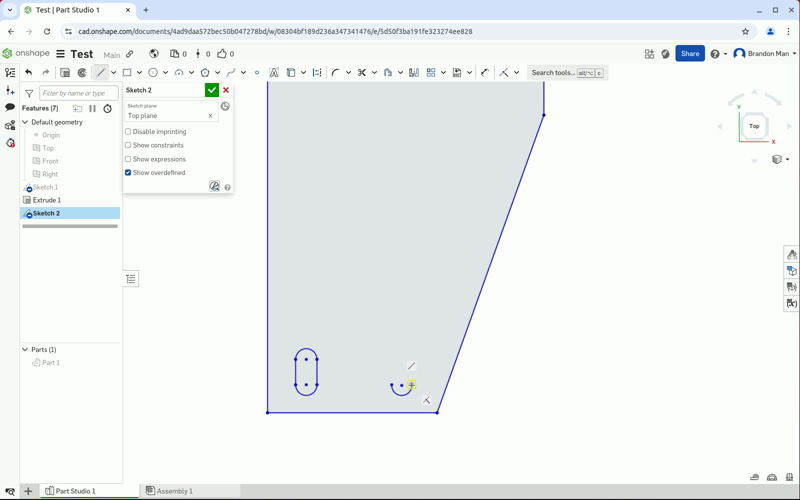
scroll(-6)
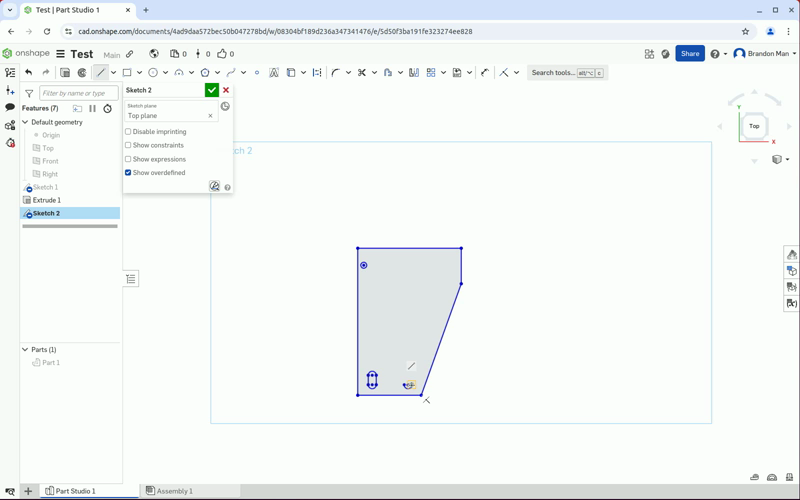
key_down(shift)
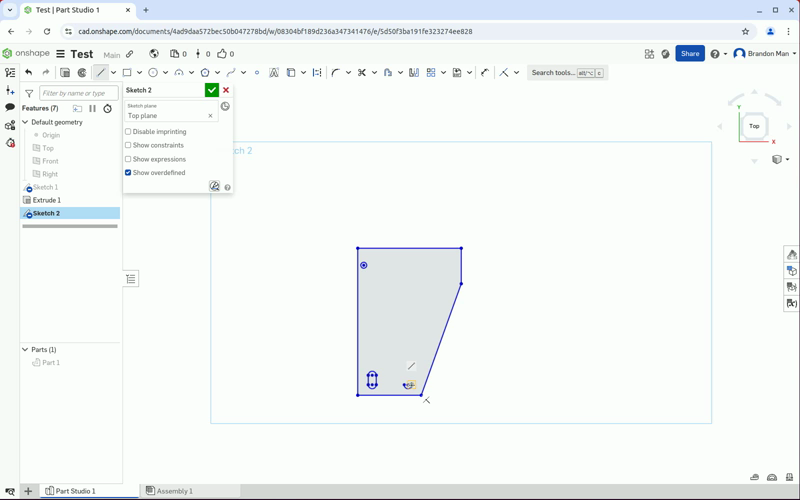
mouse_move(441, 384)
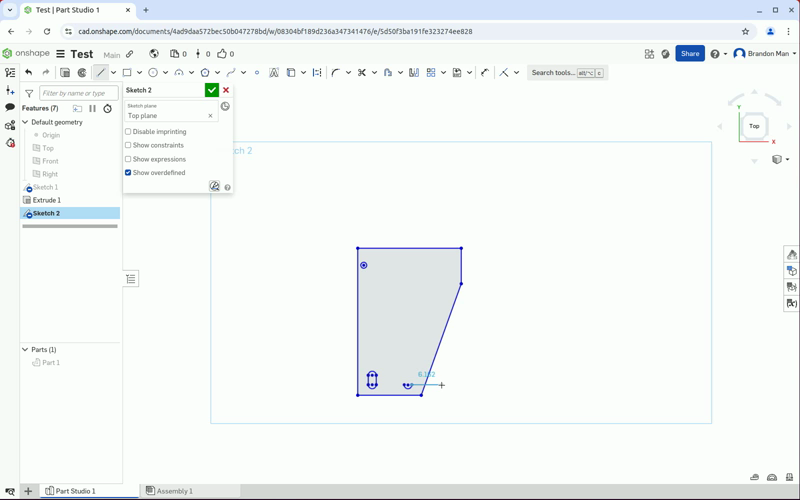
mouse_move(411, 375)
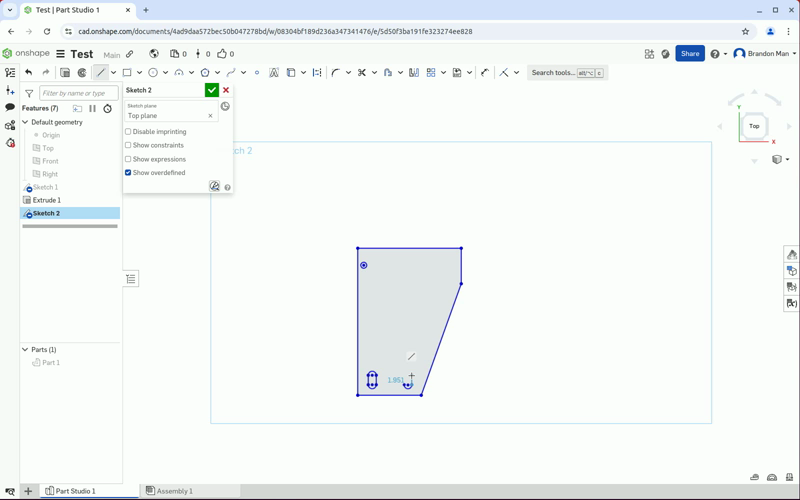
click(411, 375)
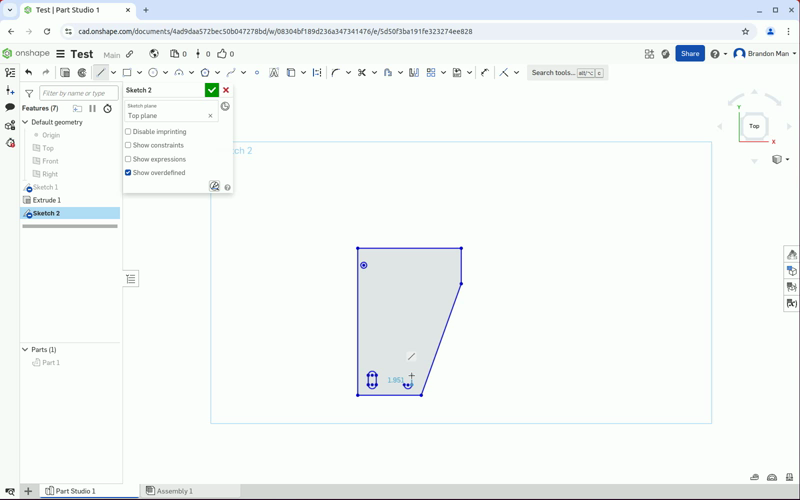
key_up(shift)
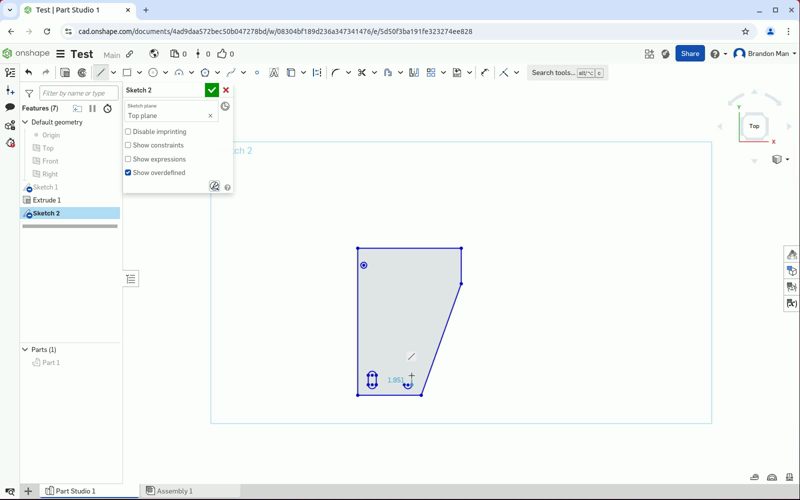
key(esc)
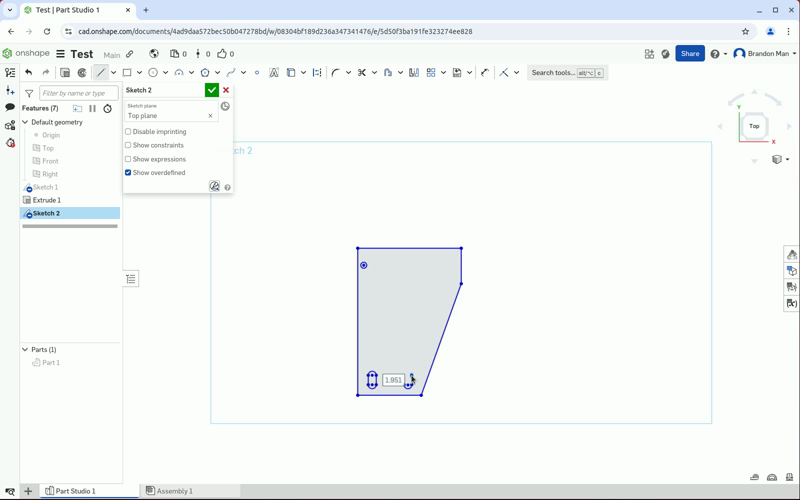
key(a)
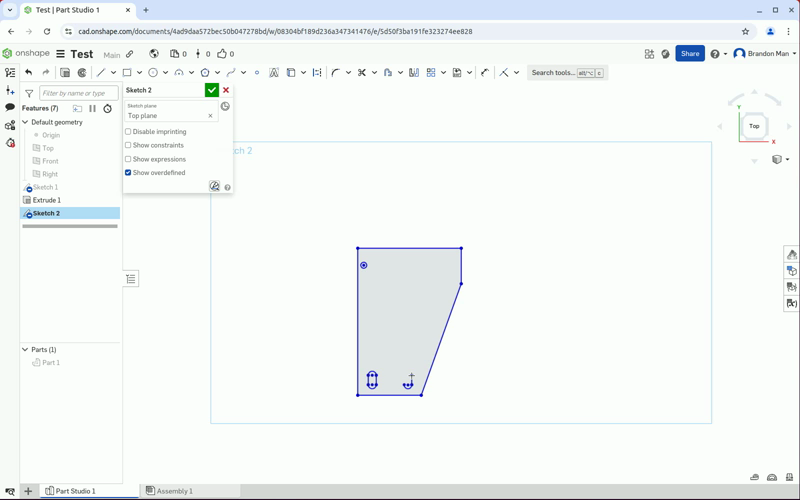
mouse_move(411, 375)
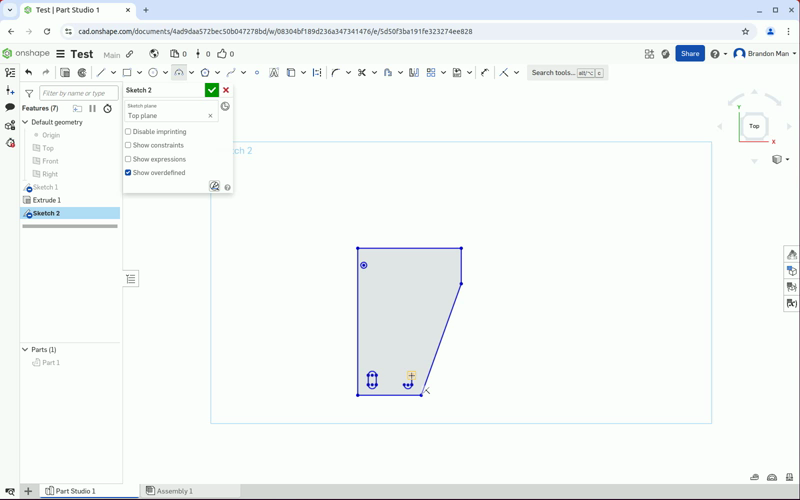
click(411, 375)
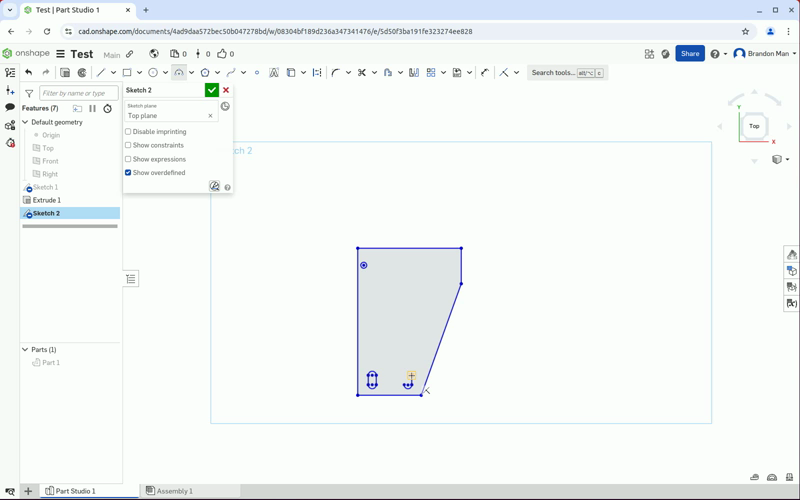
key_down(shift)
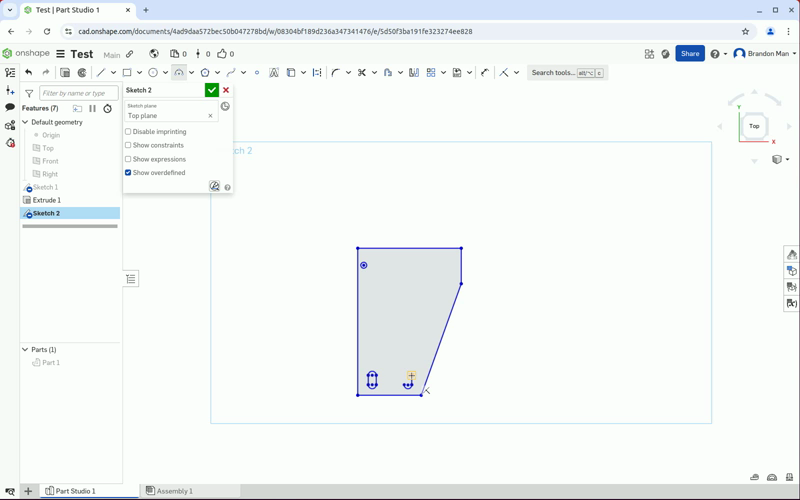
mouse_move(404, 375)
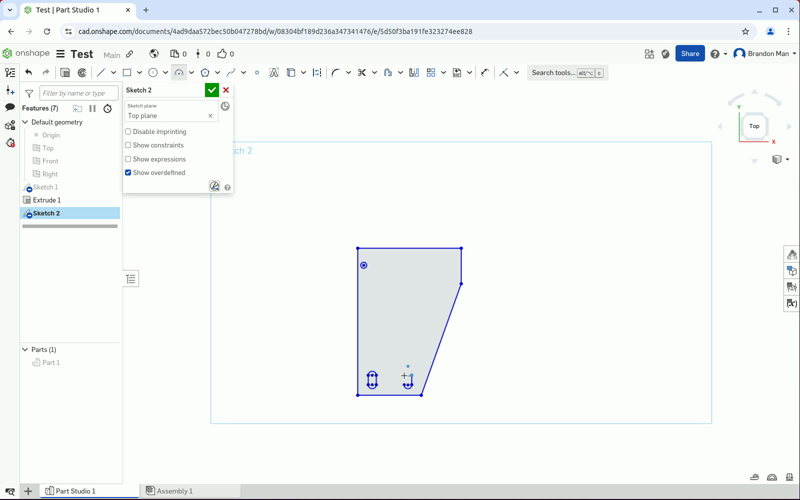
click(404, 375)
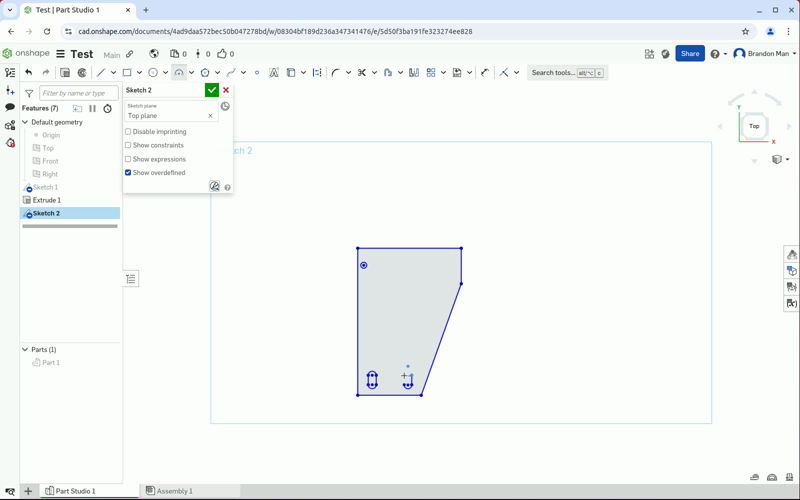
mouse_move(407, 371)
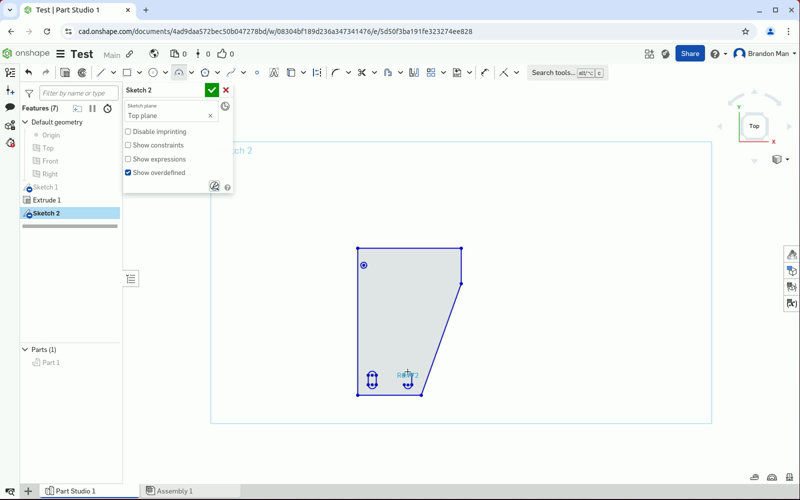
click(407, 371)
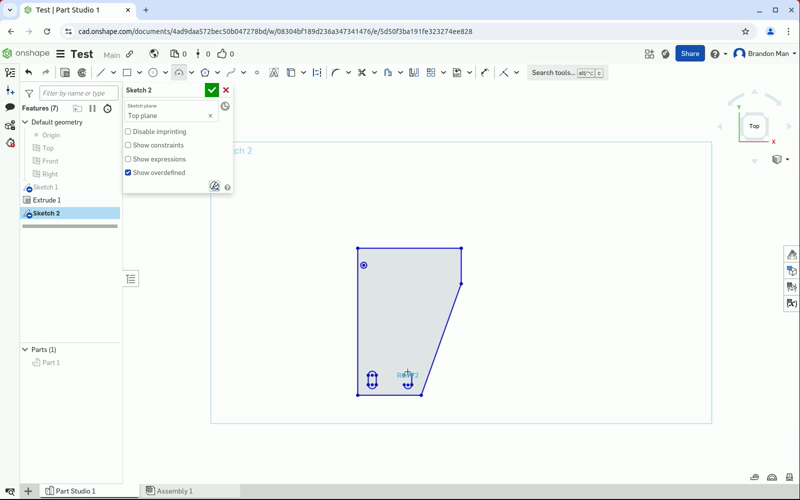
key_up(shift)
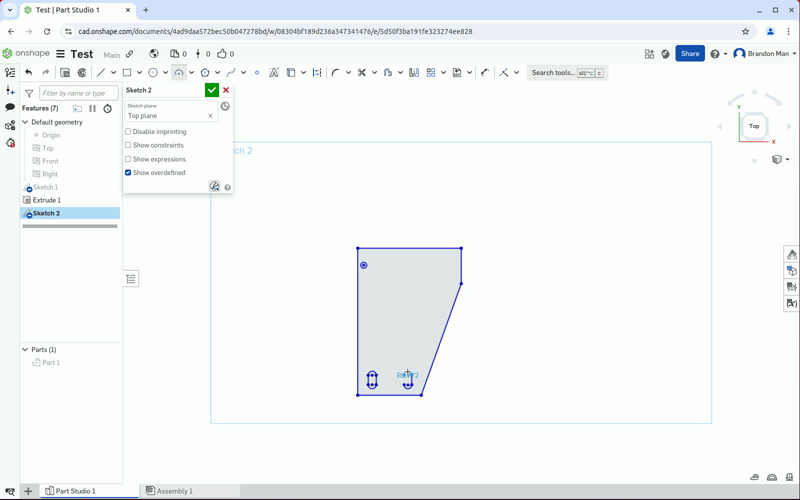
key(esc)
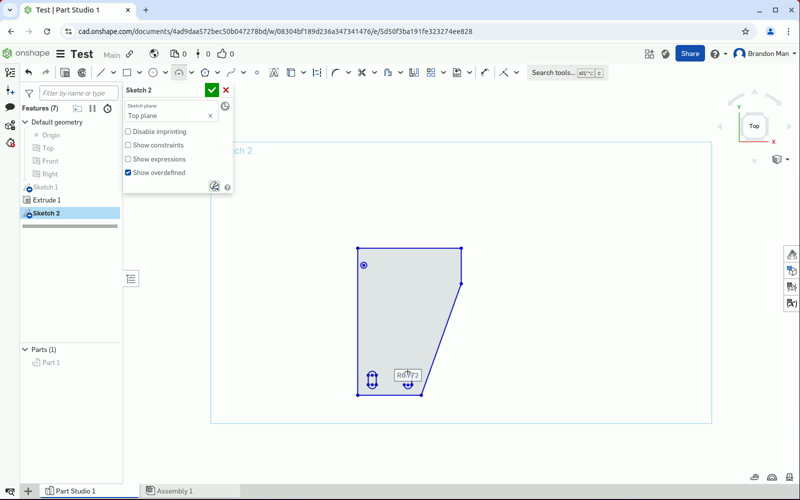
key(l)
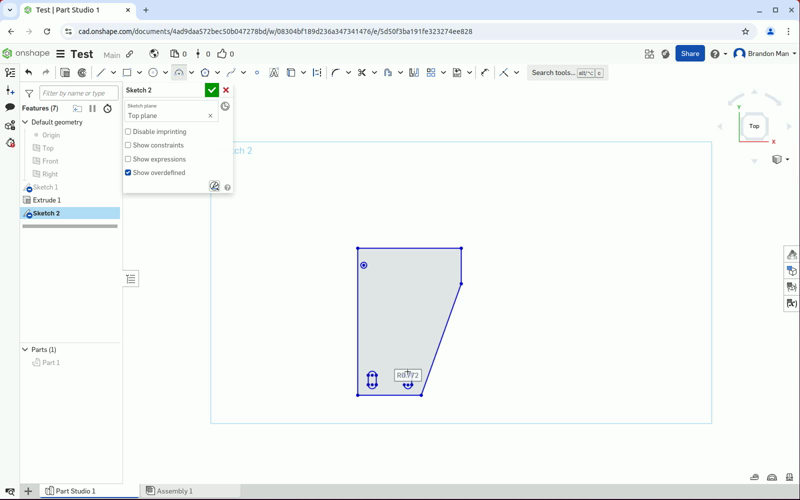
mouse_move(404, 375)
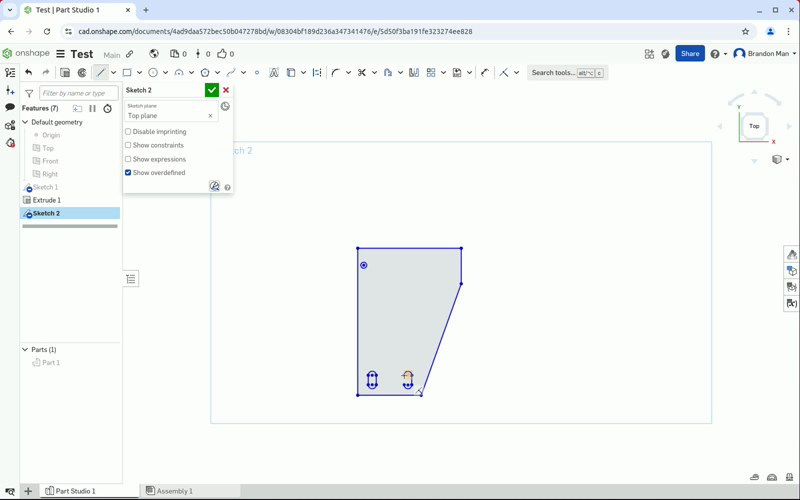
scroll(6)
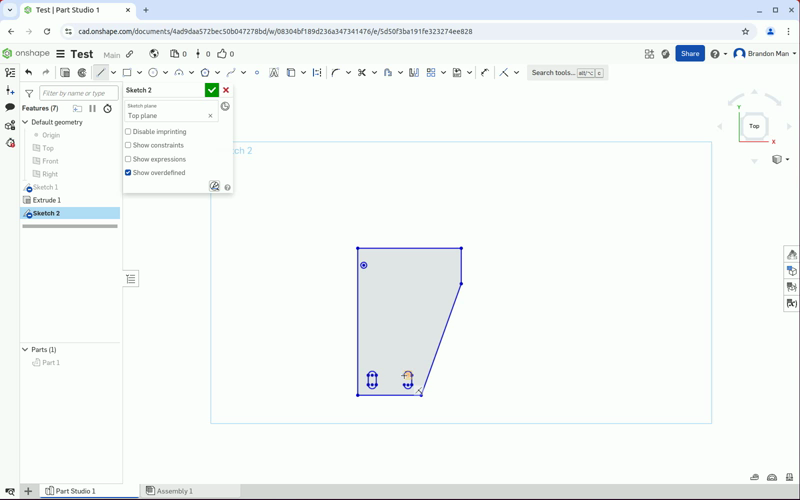
scroll(6)
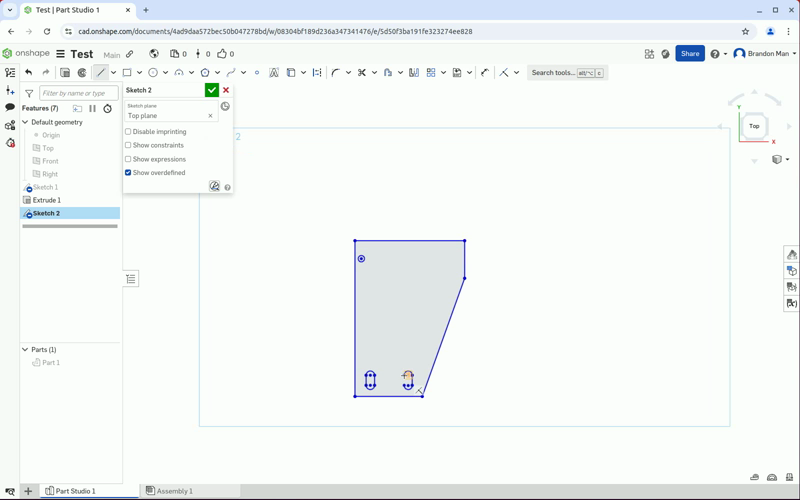
scroll(6)
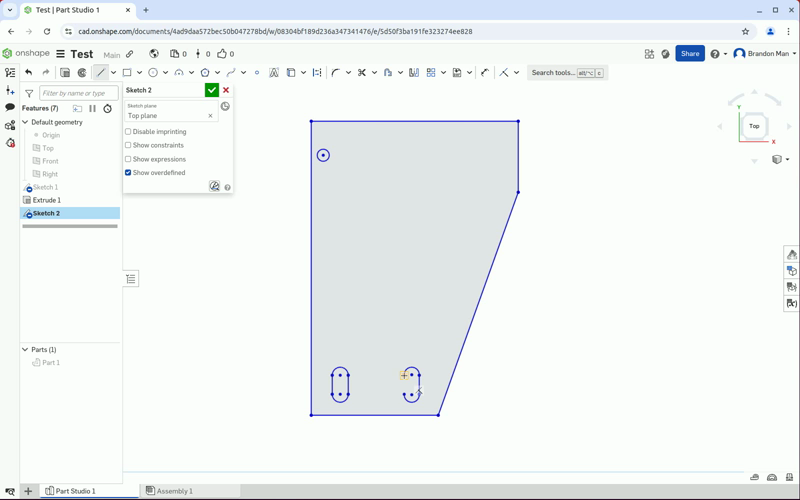
scroll(6)
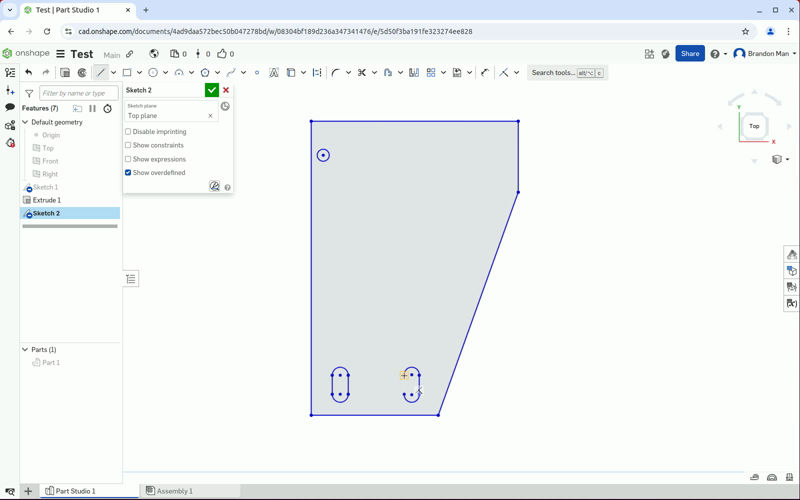
scroll(6)
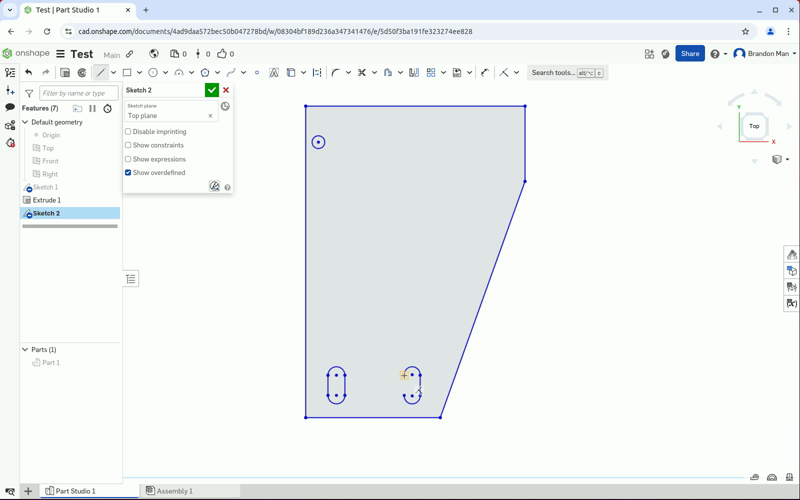
scroll(6)
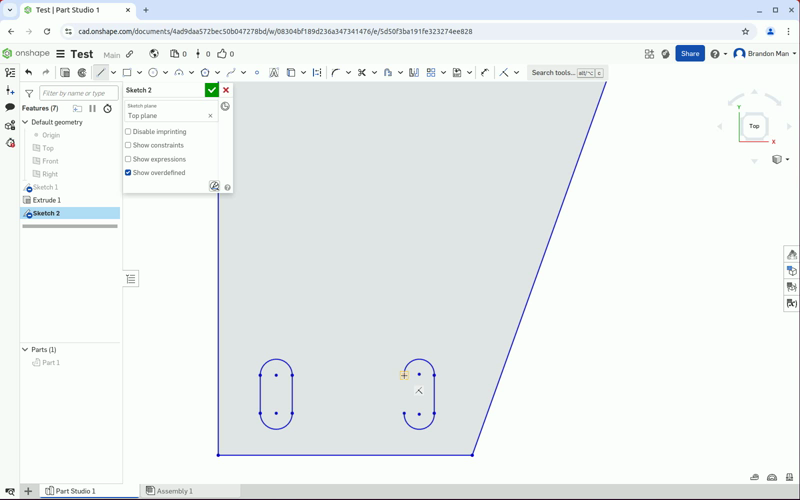
scroll(6)
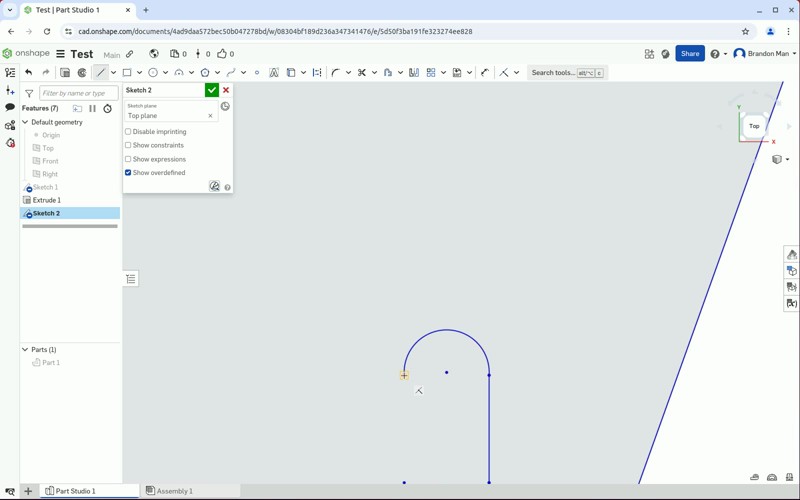
click(404, 375)
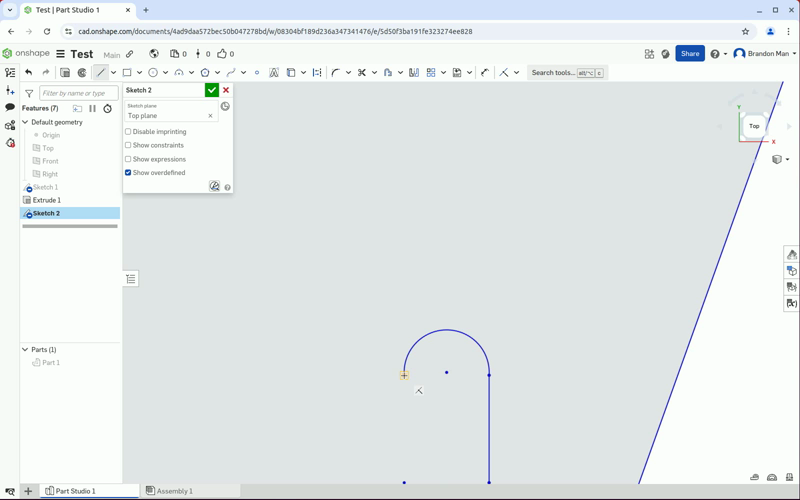
scroll(-6)
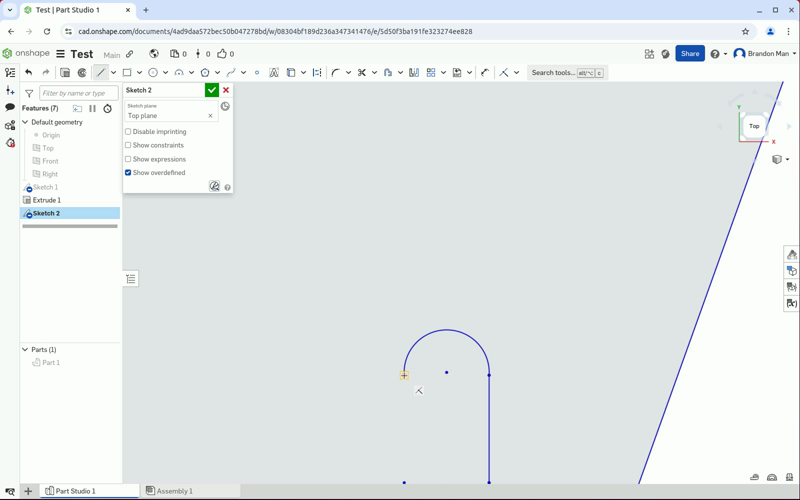
scroll(-6)
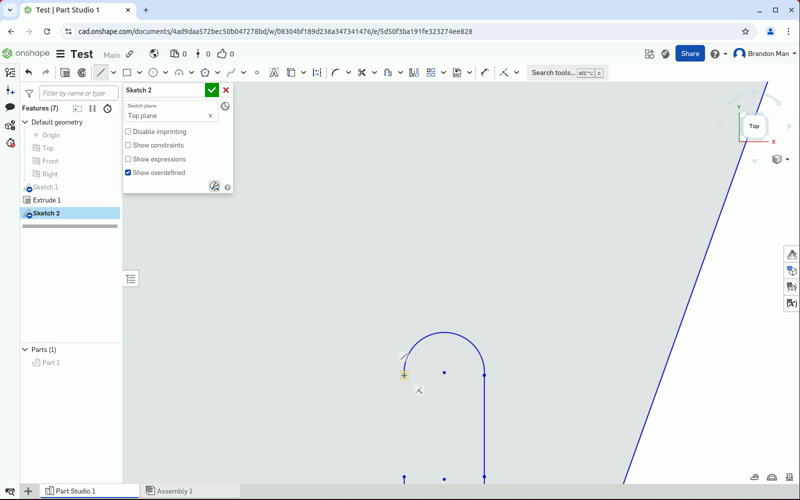
scroll(-6)
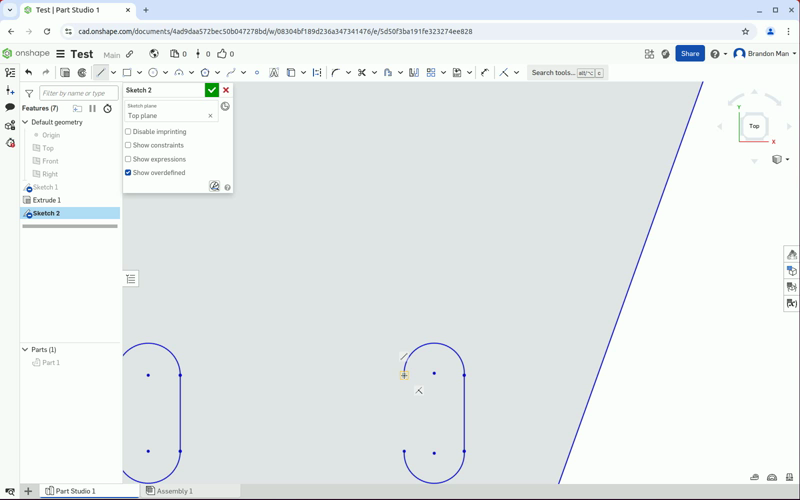
scroll(-6)
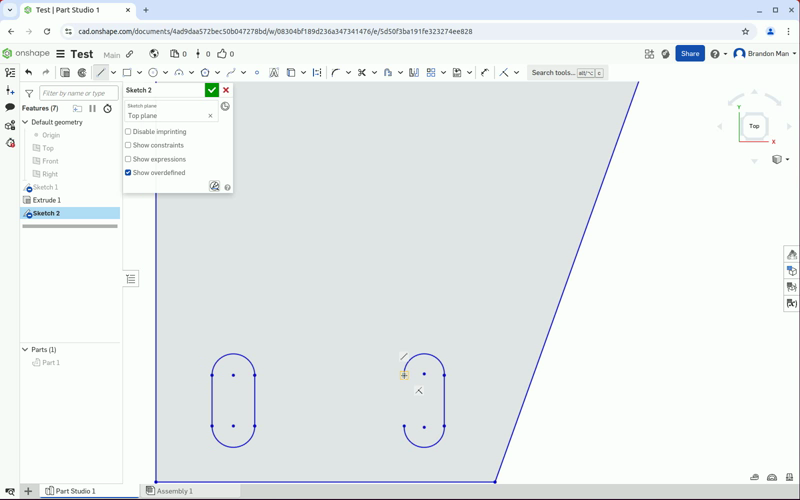
scroll(-6)
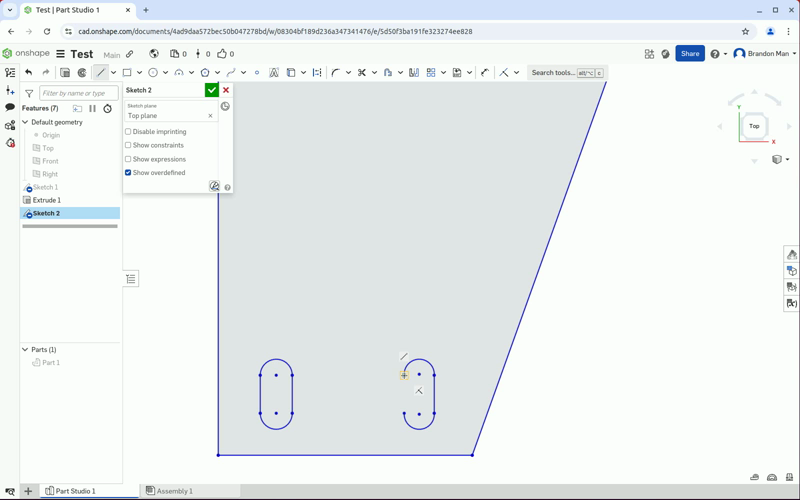
scroll(-6)
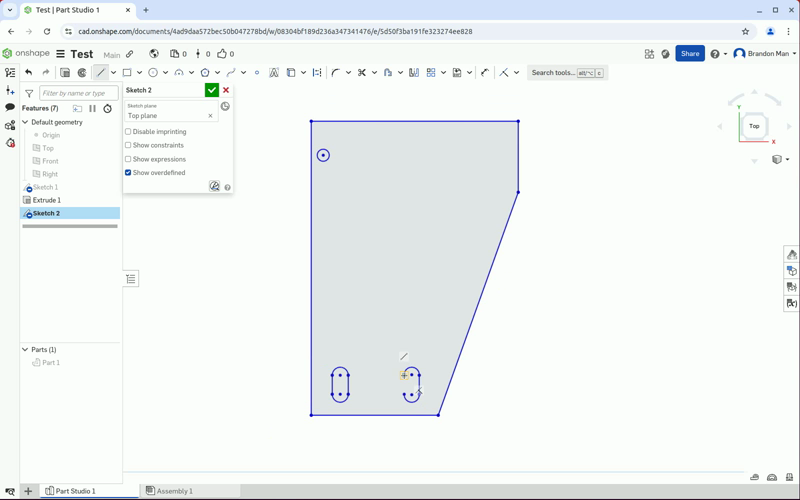
scroll(-6)
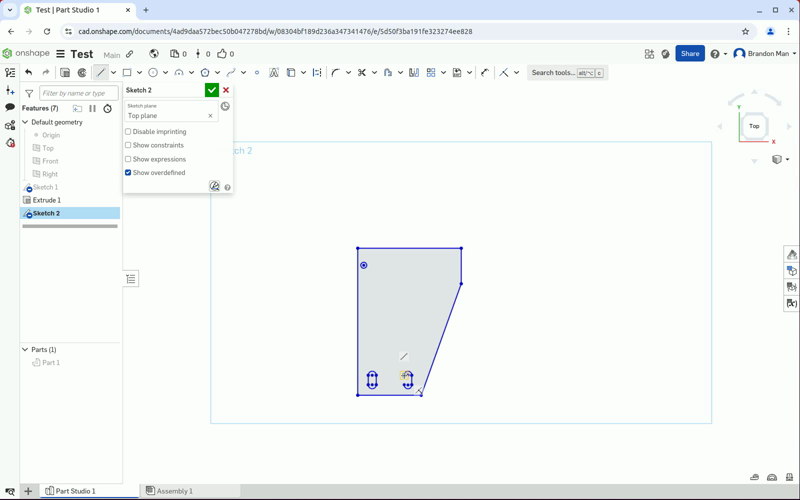
mouse_move(434, 375)
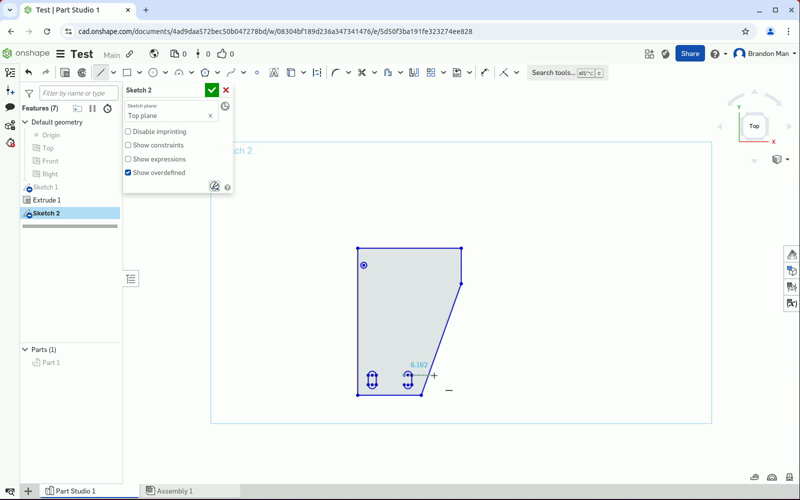
key_down(shift)
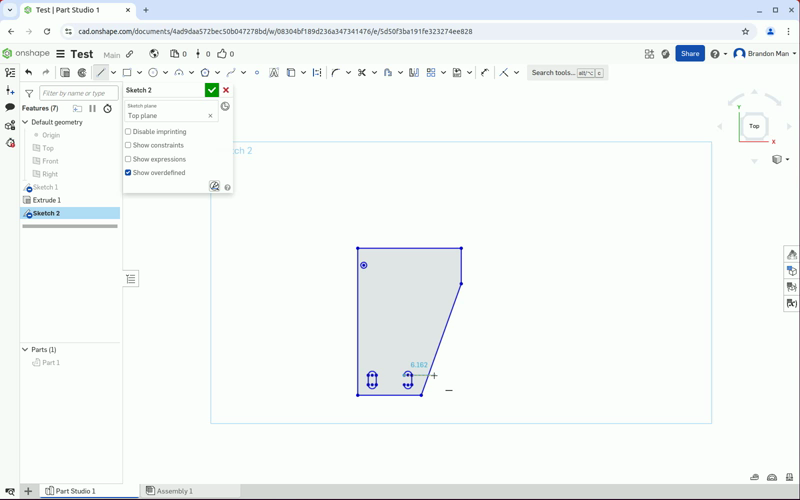
mouse_move(404, 384)
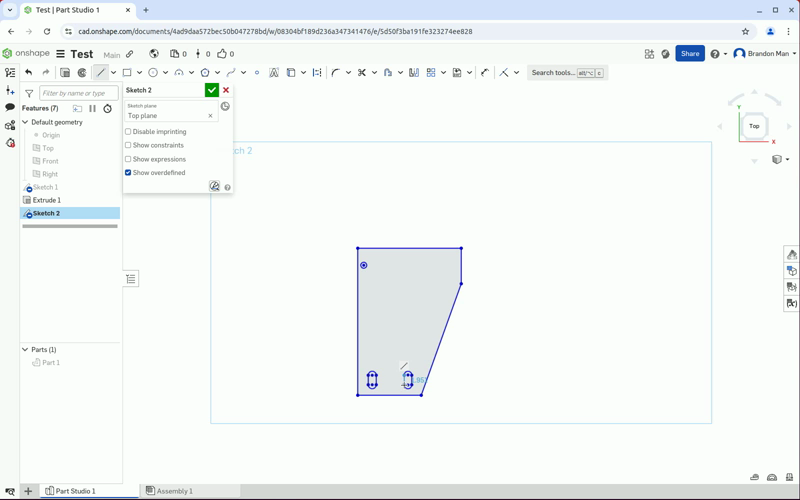
scroll(6)
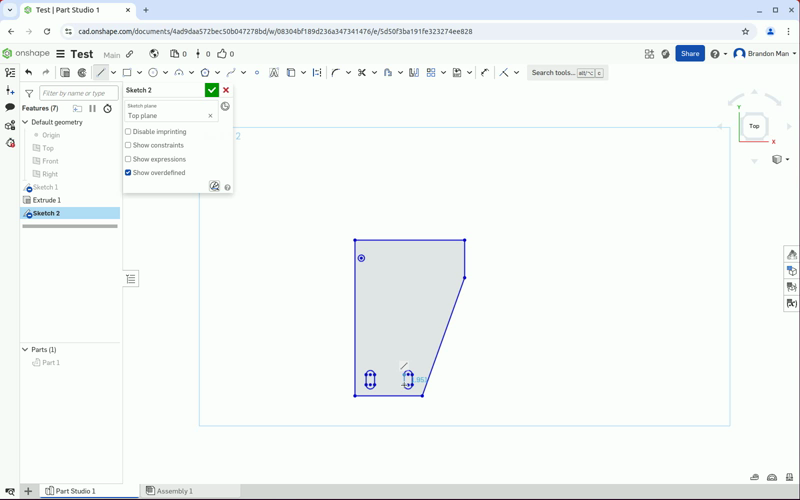
scroll(6)
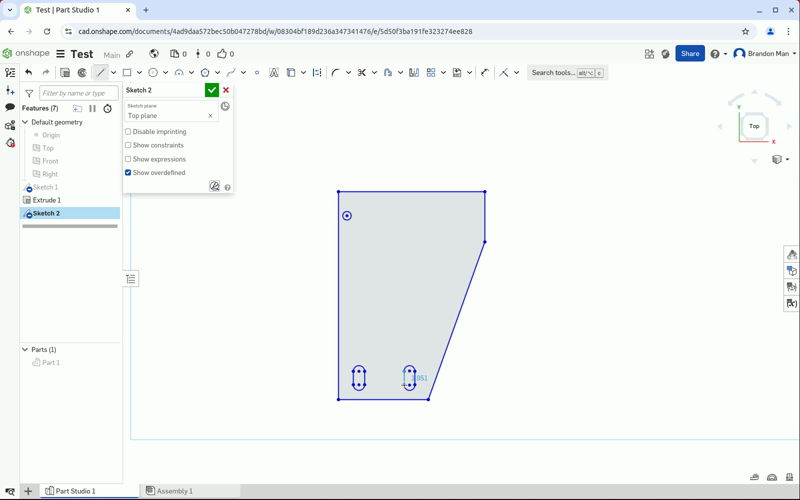
scroll(6)
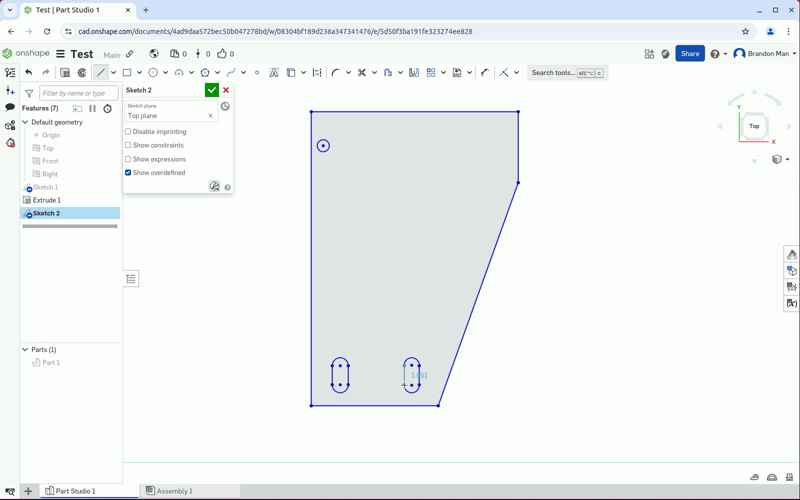
scroll(6)
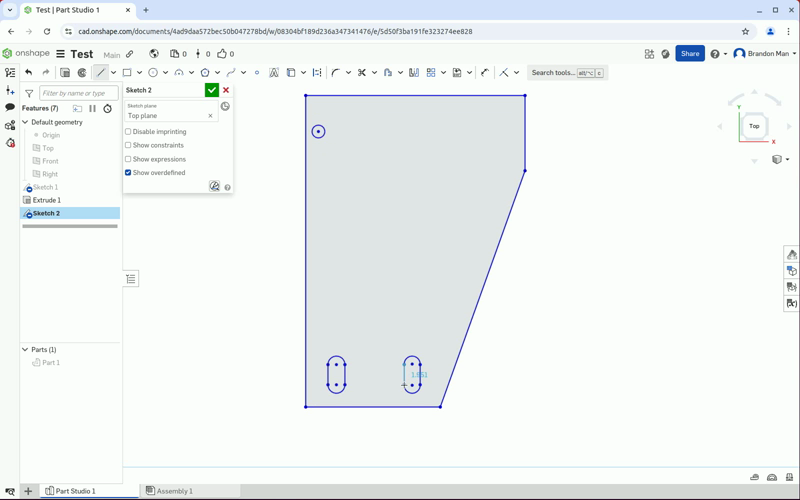
scroll(6)
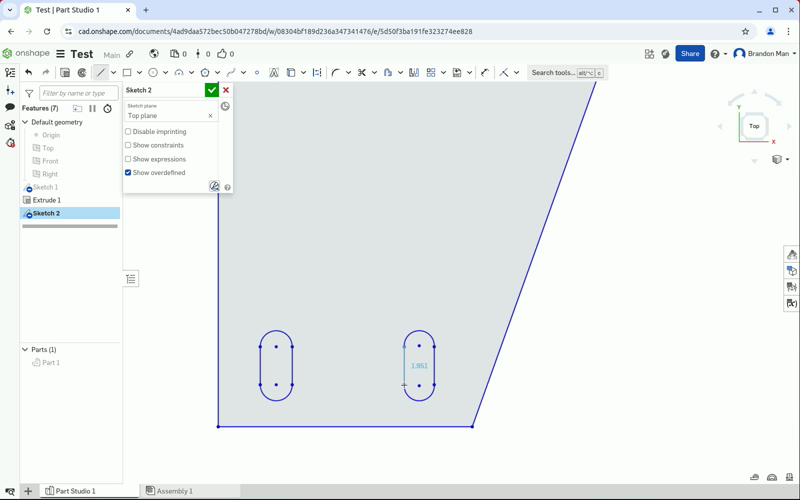
scroll(6)
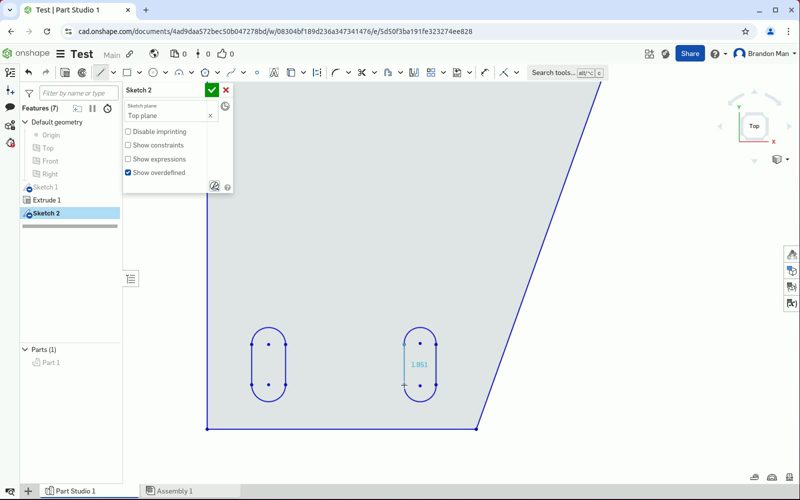
scroll(6)
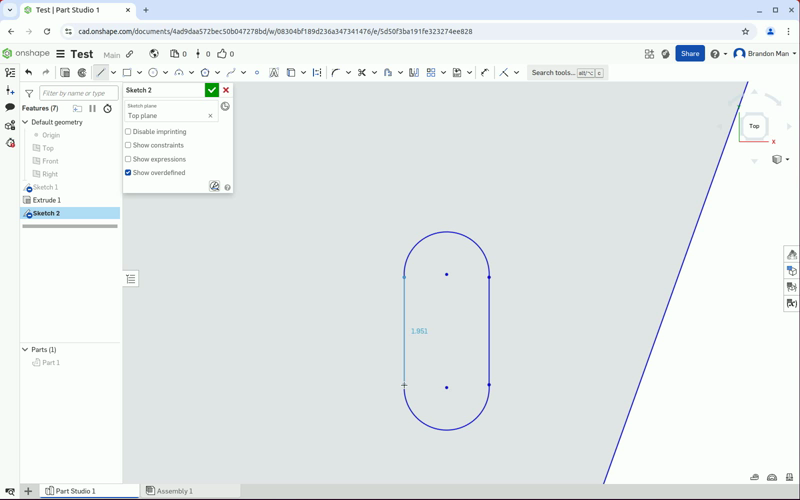
key_up(shift)
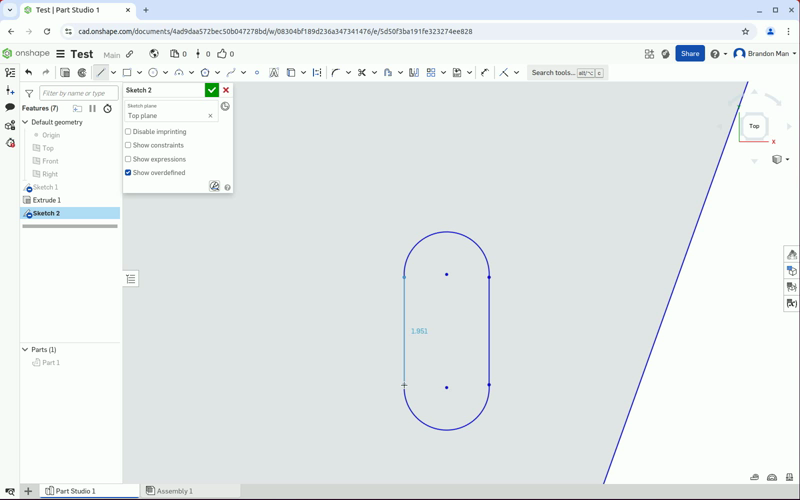
click(404, 384)
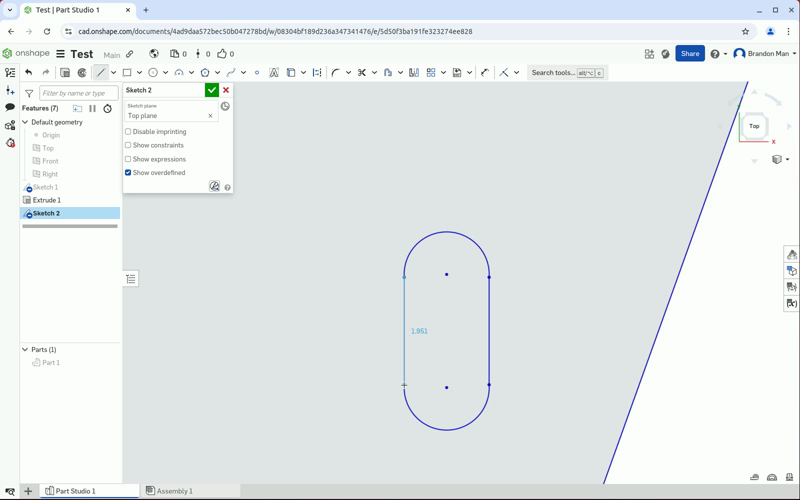
scroll(-6)
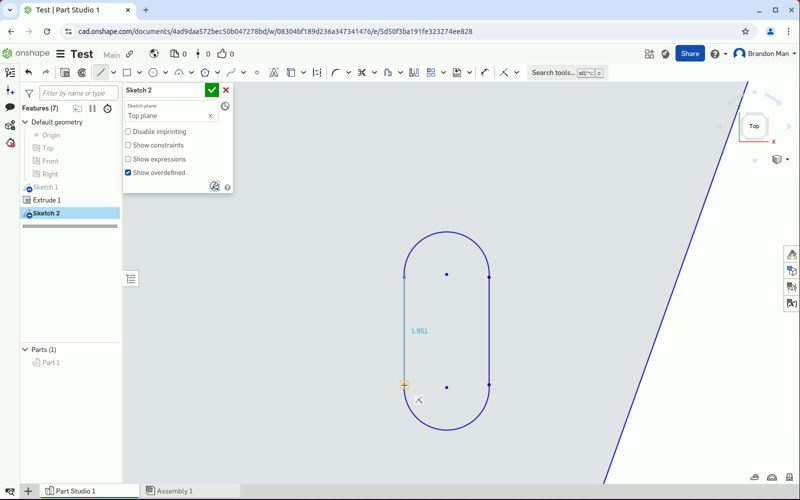
scroll(-6)
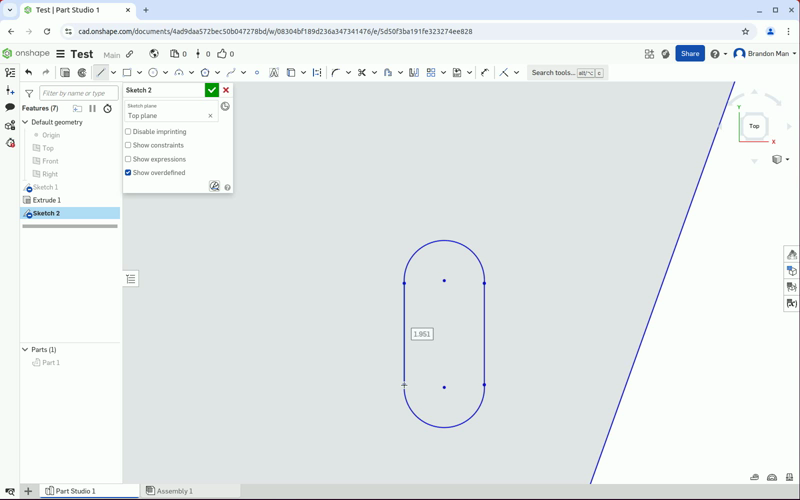
scroll(-6)
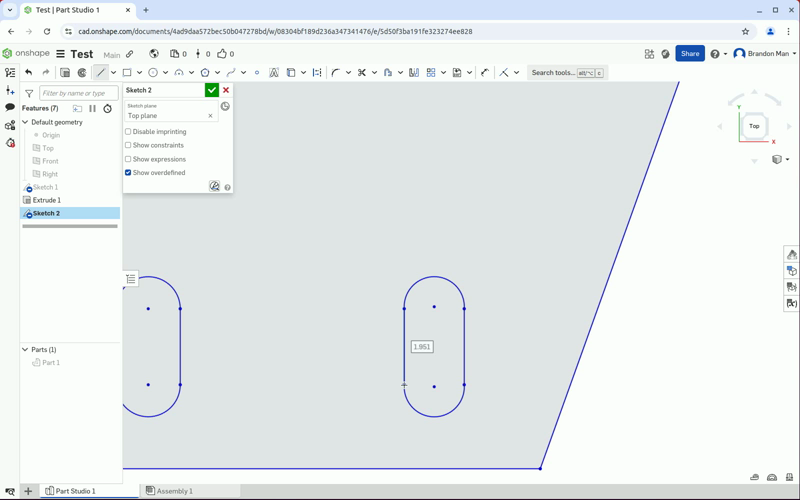
scroll(-6)
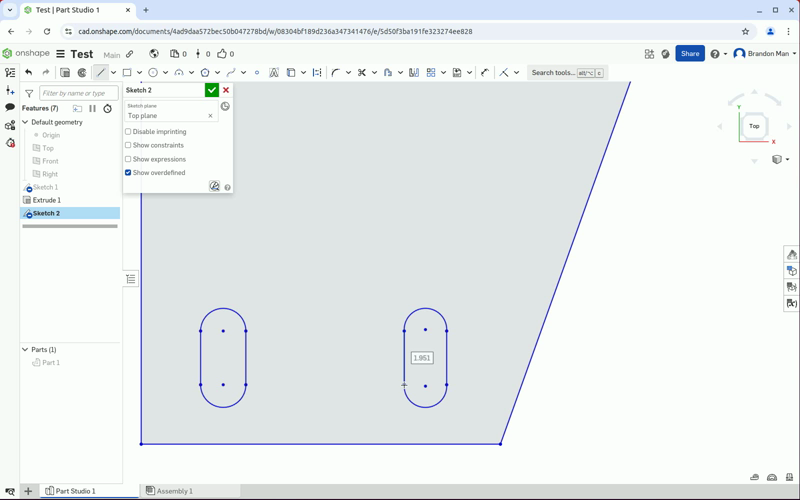
scroll(-6)
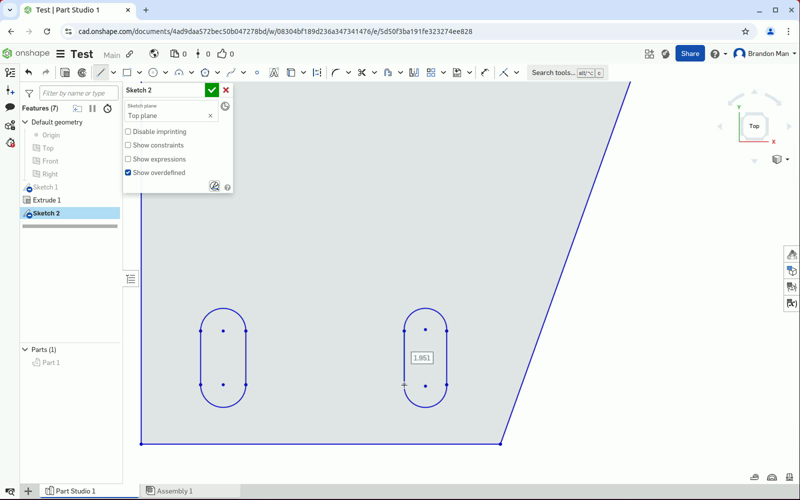
scroll(-6)
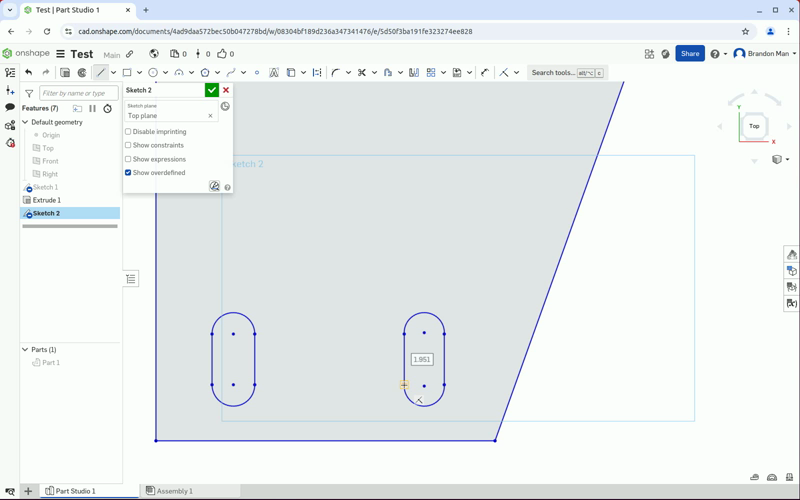
scroll(-6)
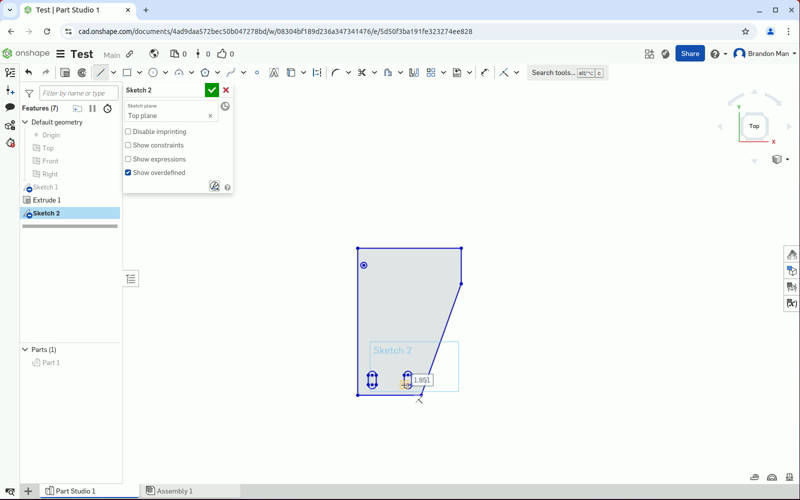
key(esc)
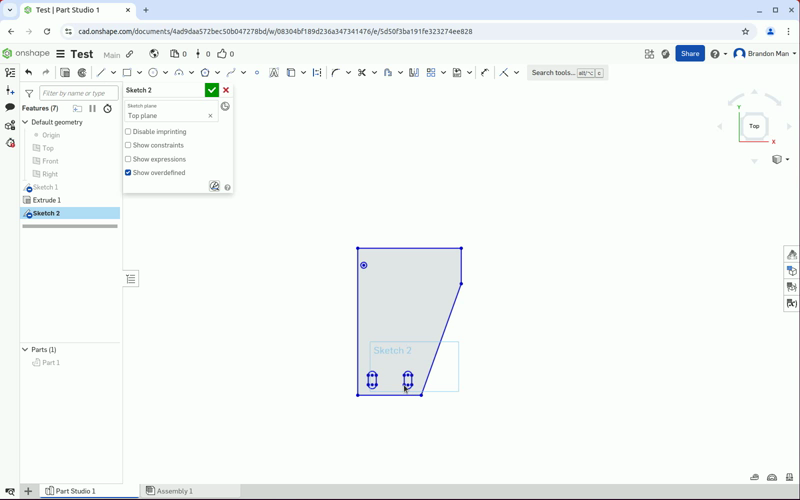
key(c)
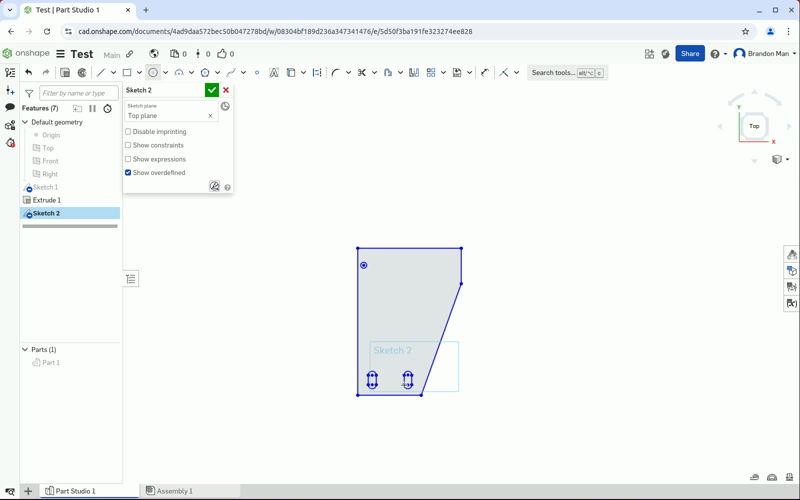
key_down(shift)
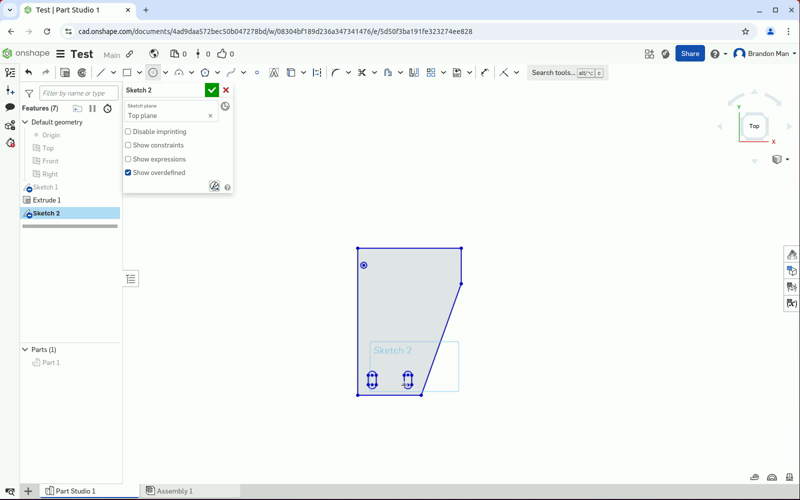
mouse_move(408, 265)
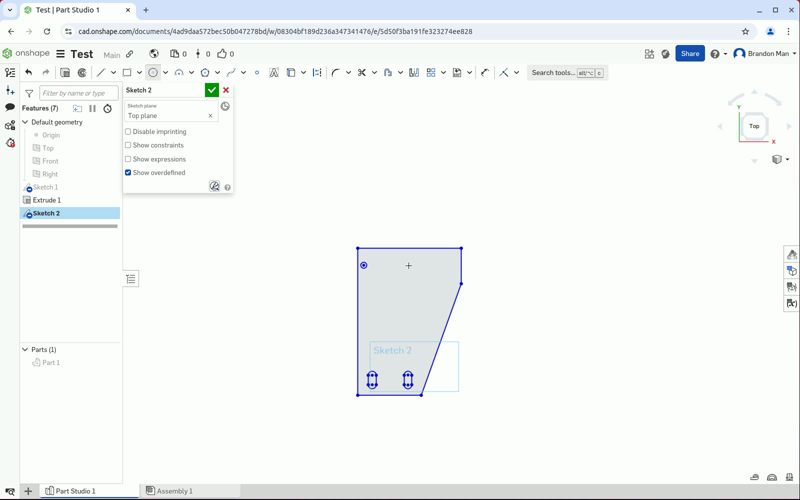
click(408, 265)
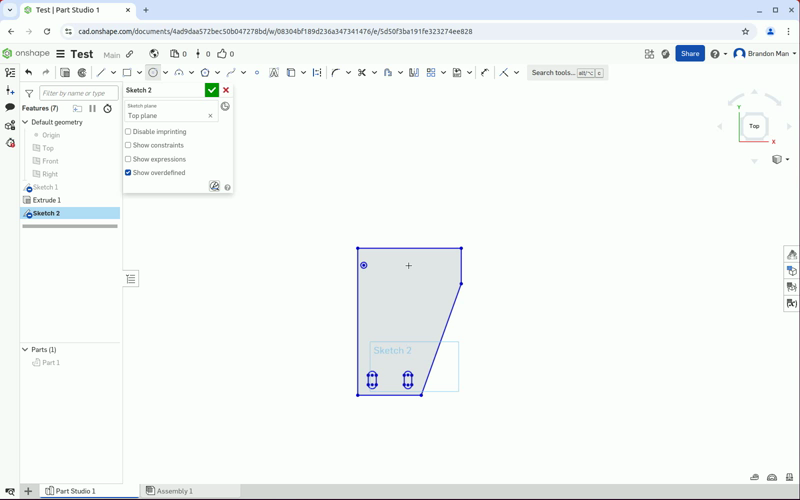
key_up(shift)
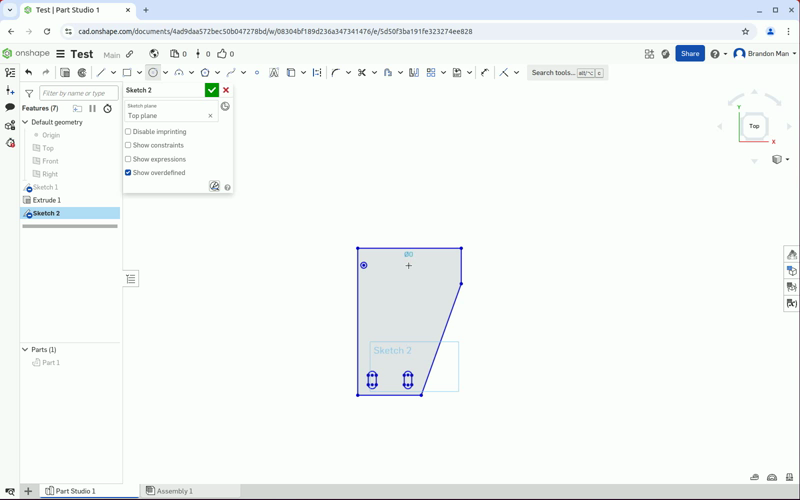
mouse_move(411, 265)
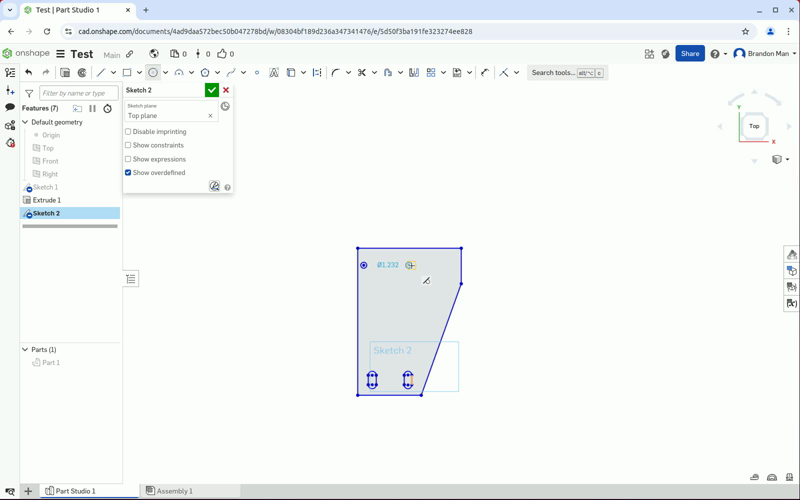
click(411, 265)
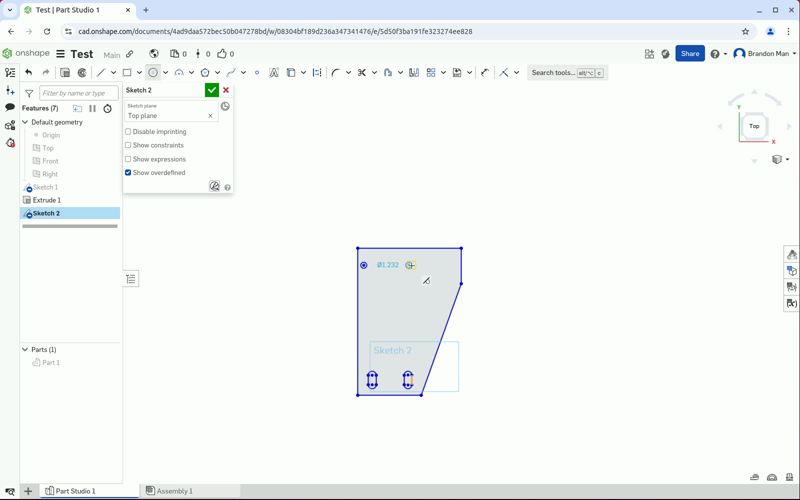
key(esc)
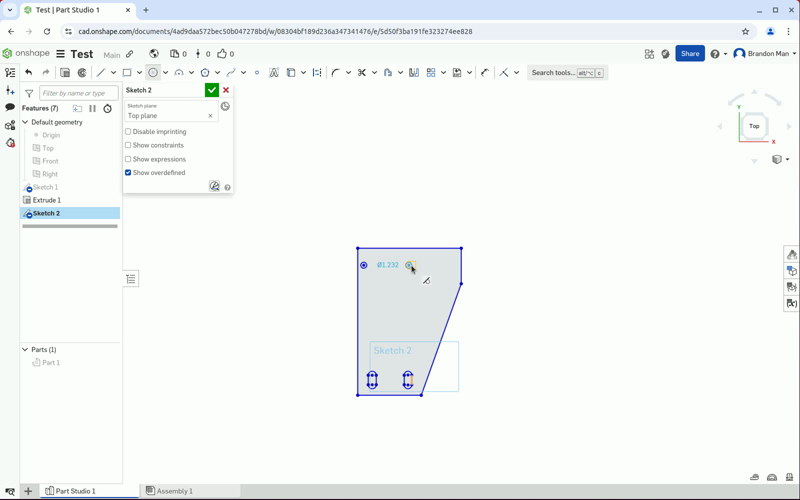
key(c)
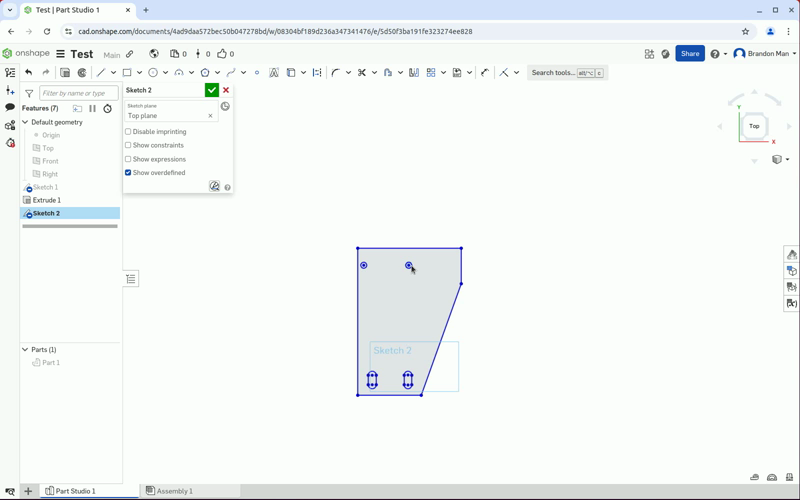
key_down(shift)
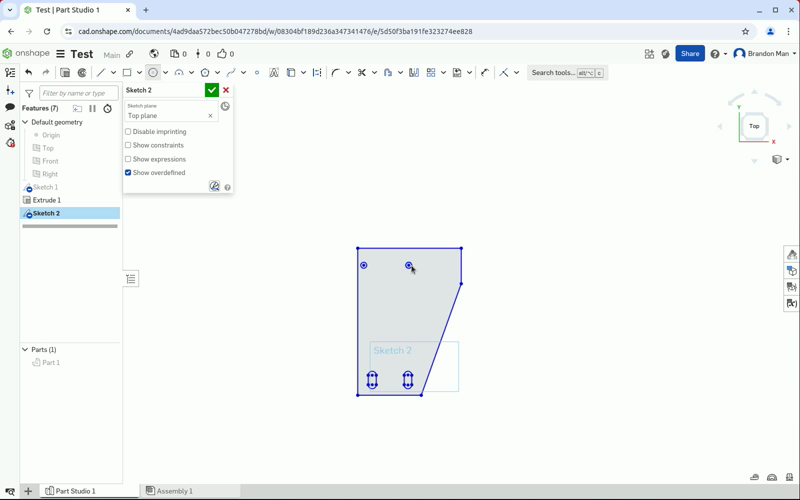
mouse_move(455, 265)
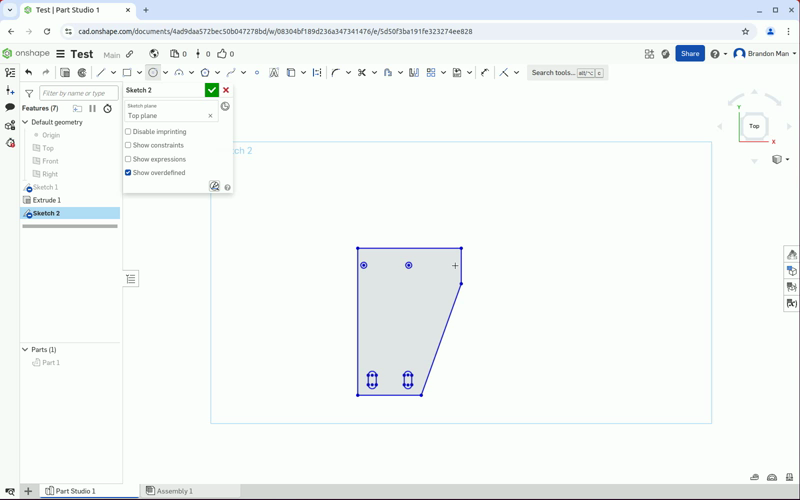
click(455, 265)
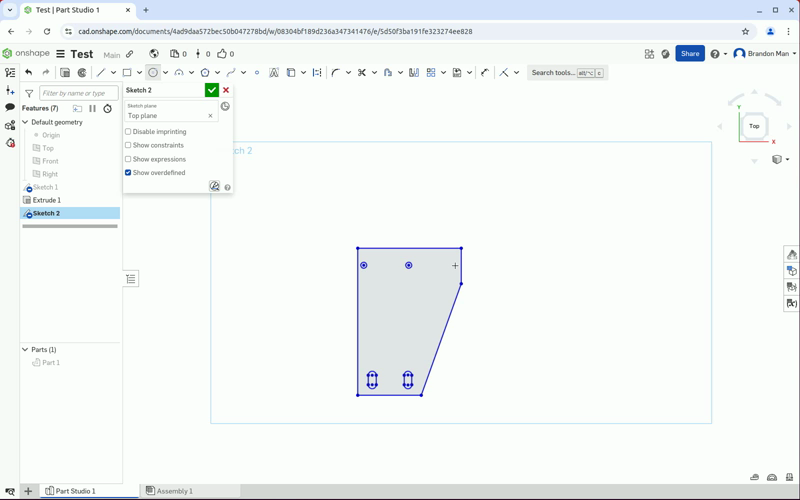
key_up(shift)
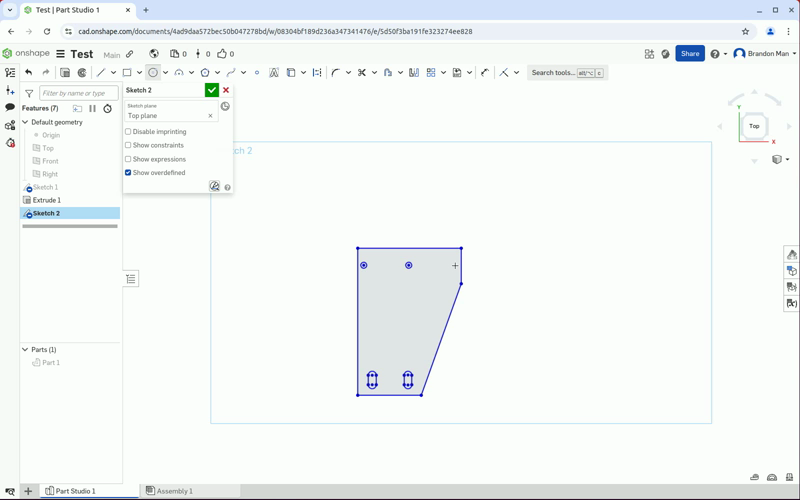
mouse_move(458, 265)
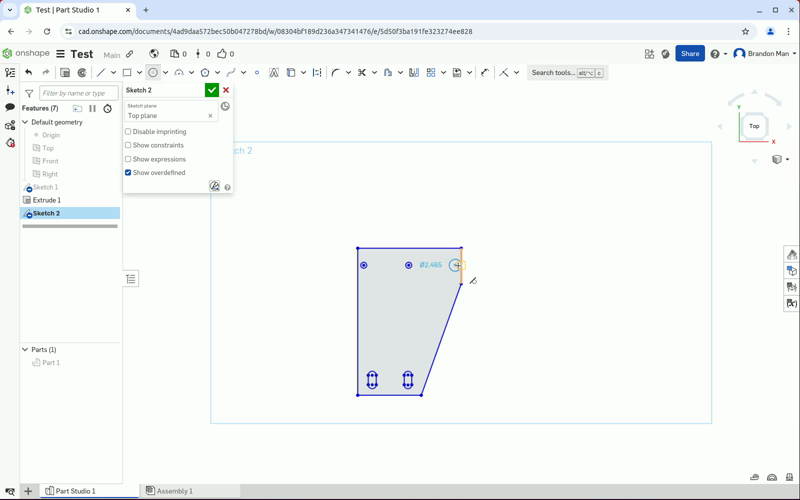
click(458, 265)
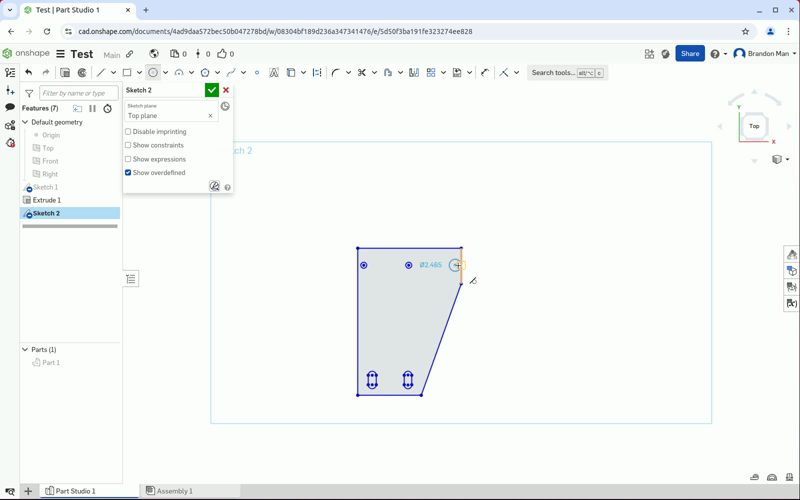
key(esc)
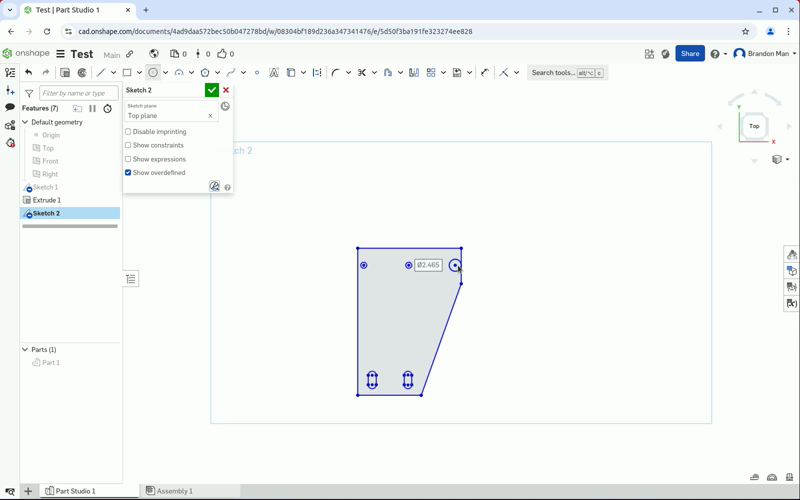
mouse_move(429, 315)
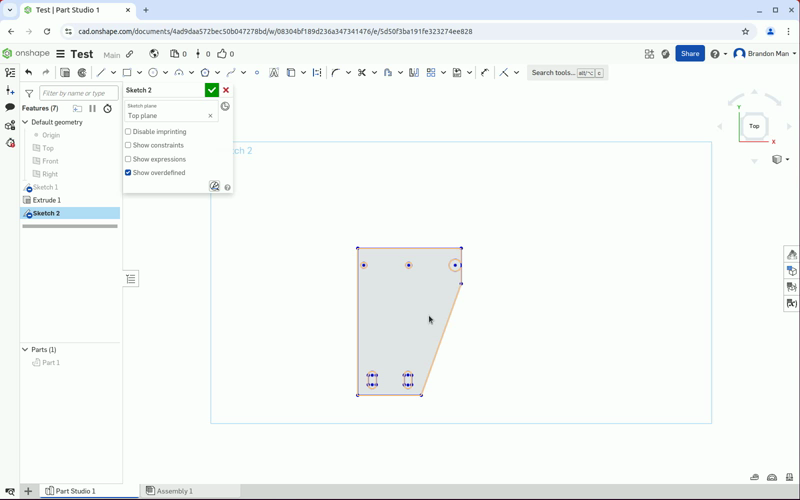
click(429, 315)
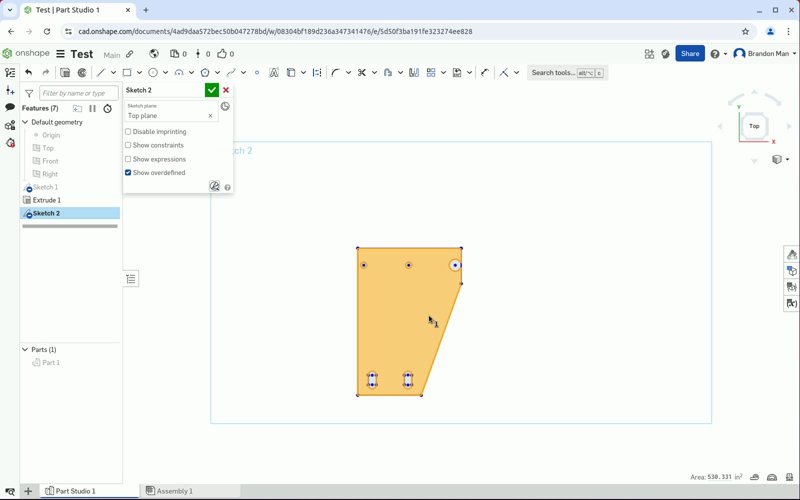
mouse_move(73, 352)
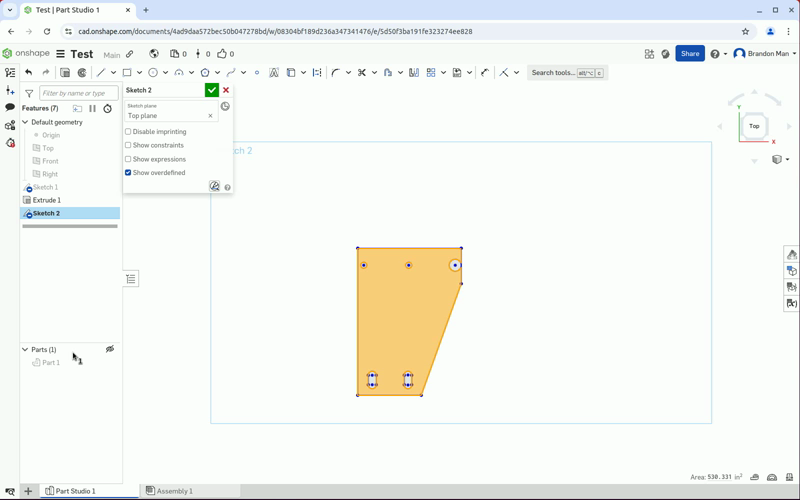
key(shift+y)
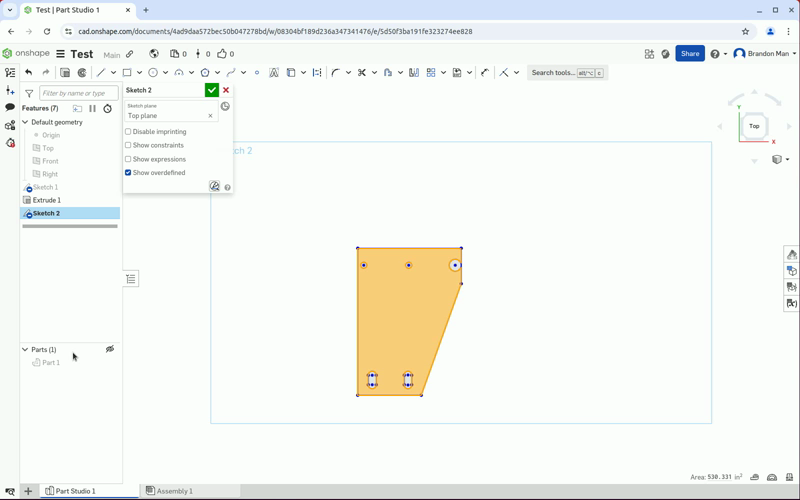
key(shift+e)
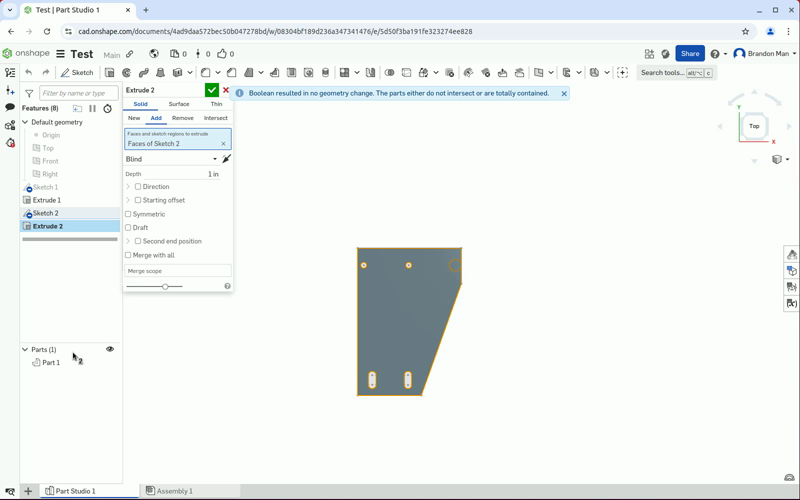
mouse_move(143, 106)
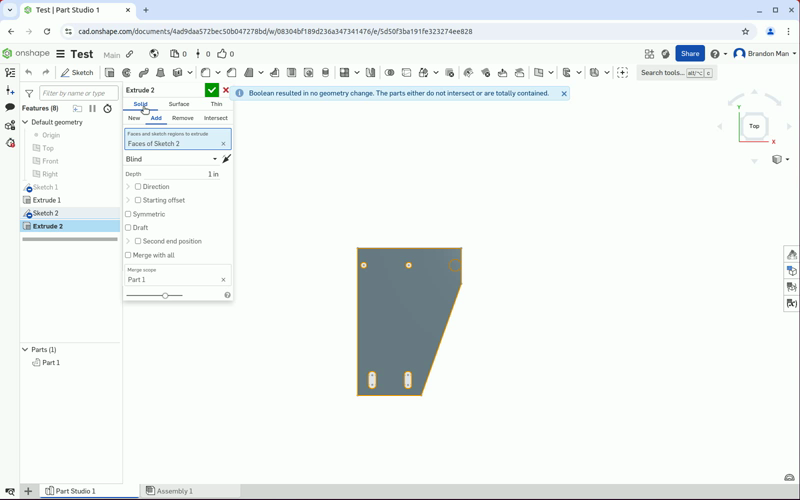
click(143, 106)
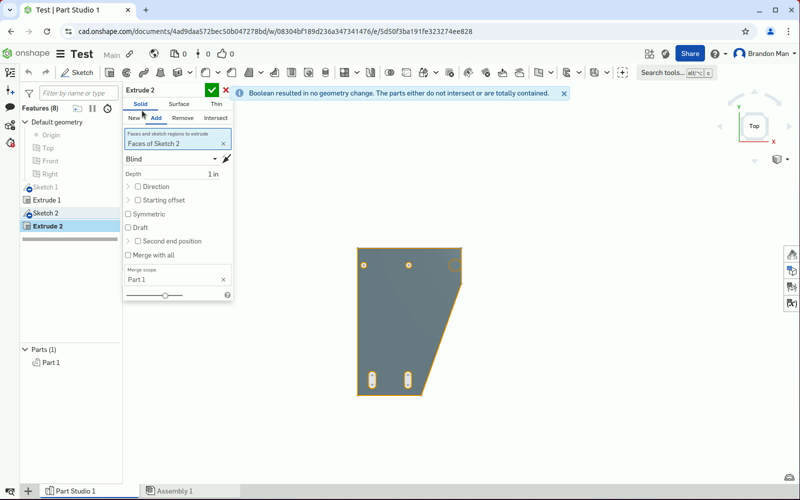
mouse_move(137, 120)
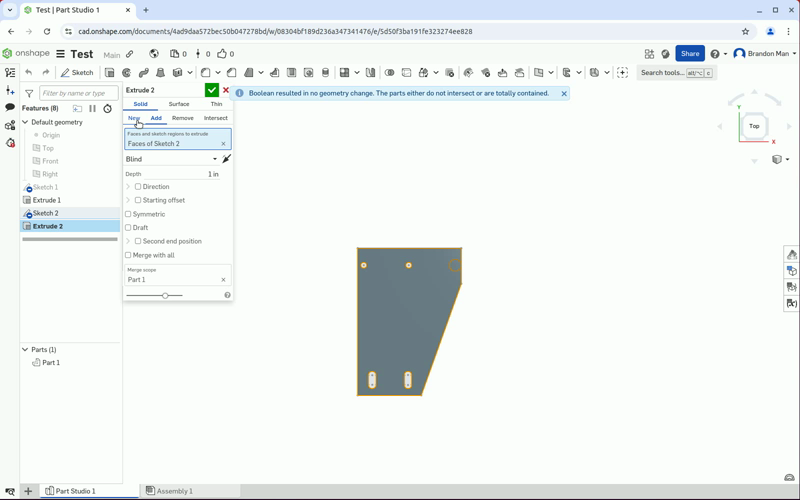
click(137, 120)
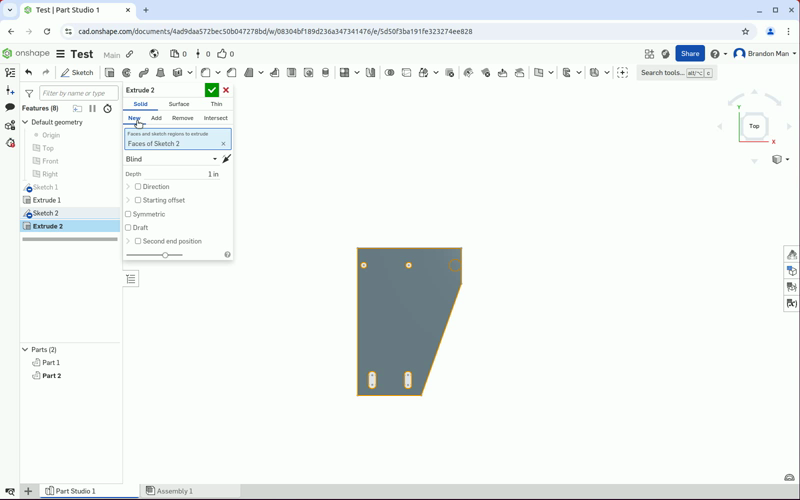
key(tab, 4)
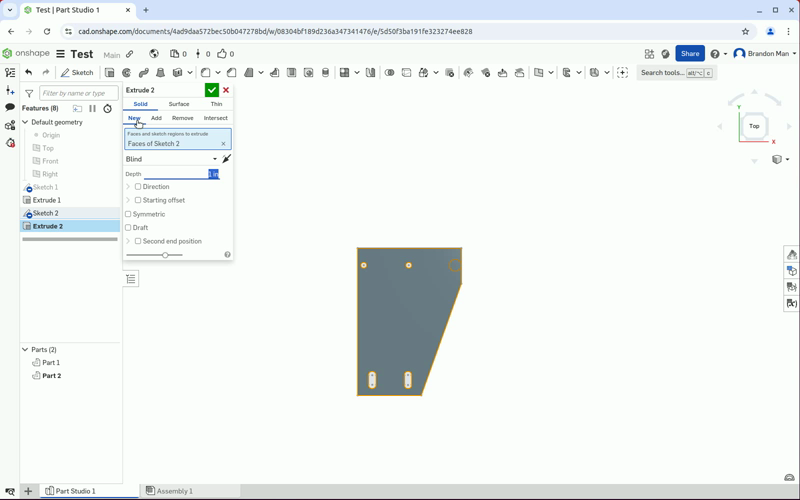
text(2.166)
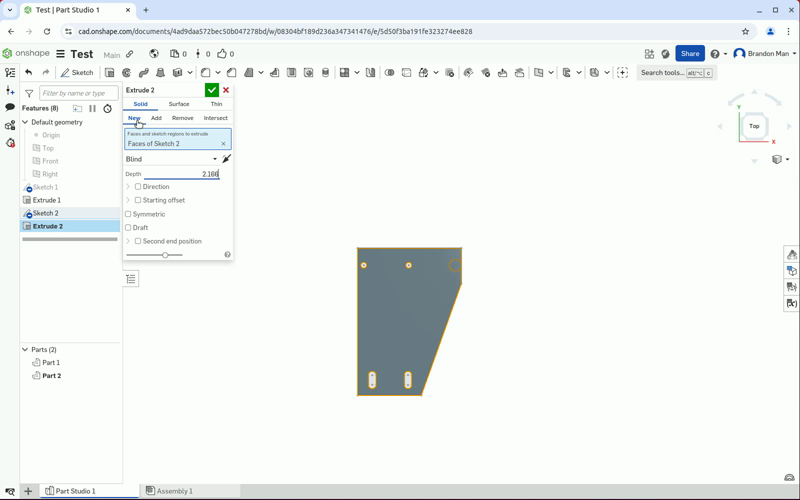
key(enter)
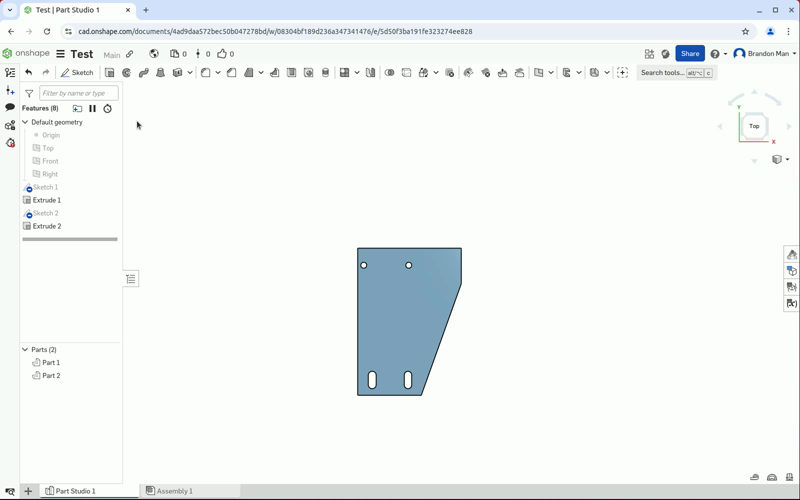
key(shift+h)
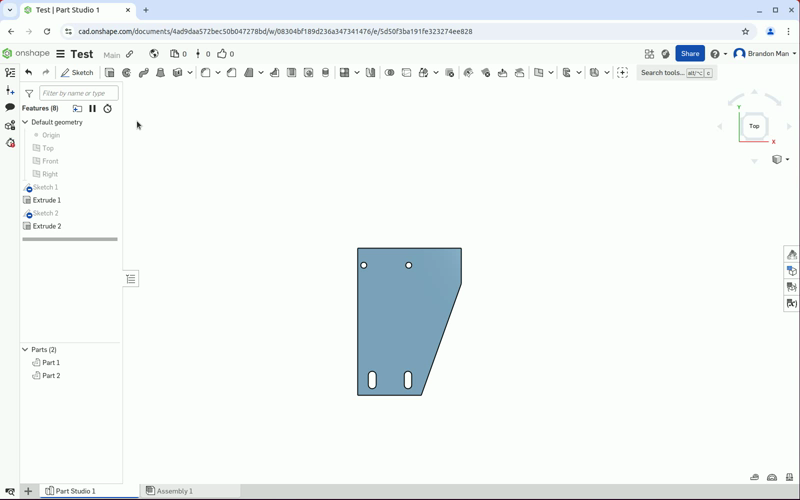
key(shift+h)
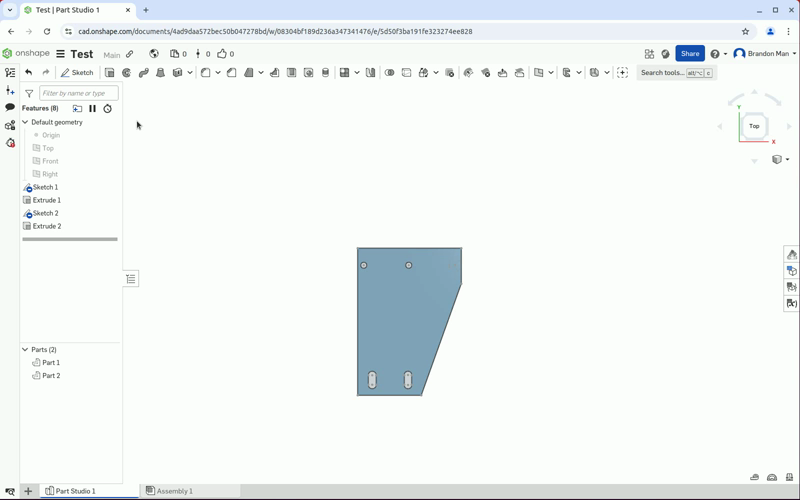
key(shift+7)
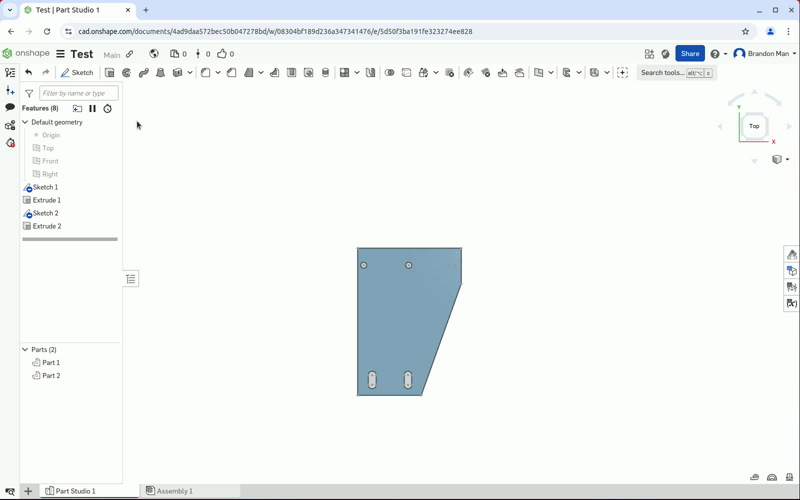
key(up, 3)
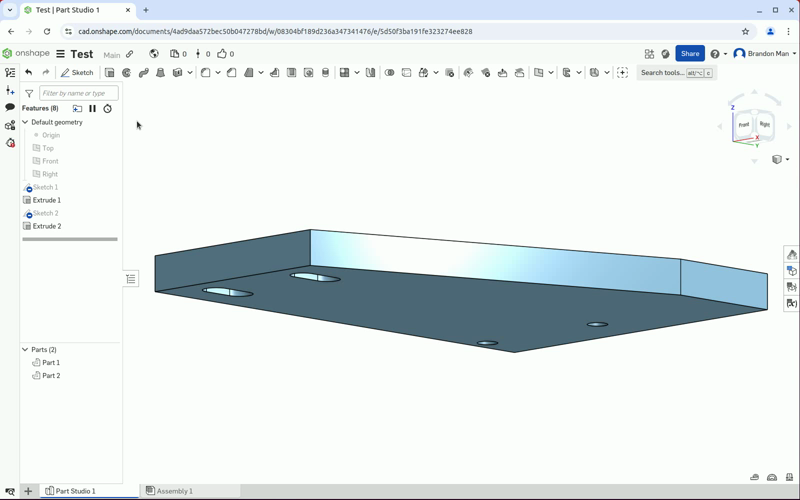
key(left, 3)
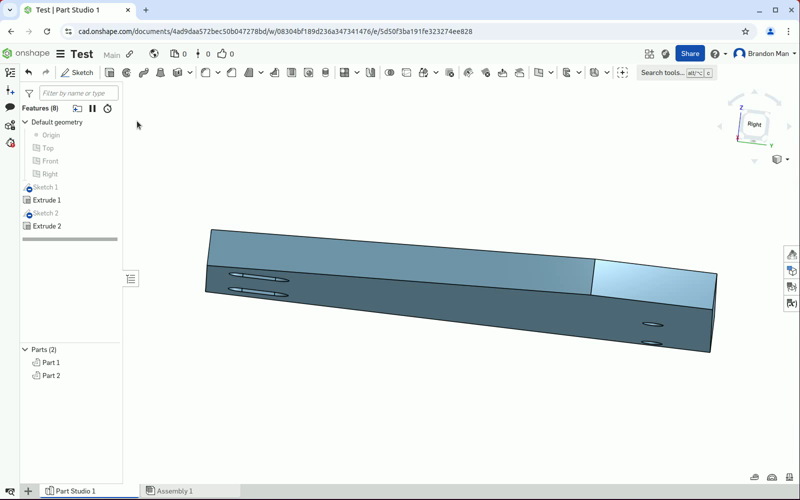
key(right, 3)
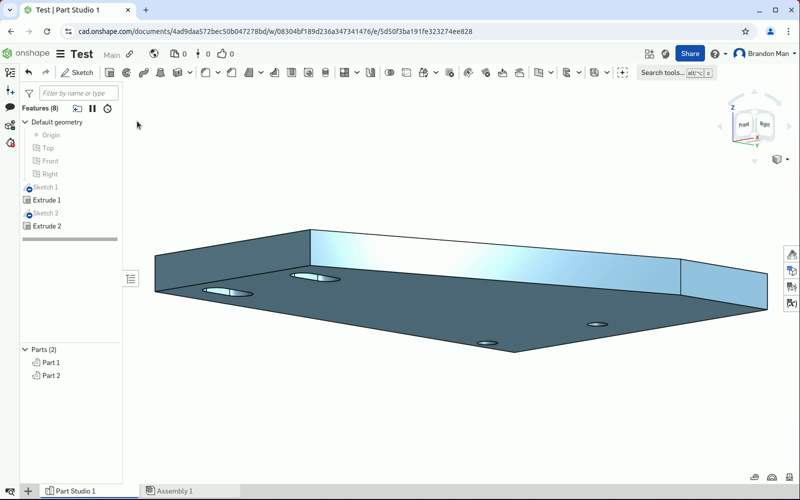
key(down, 3)
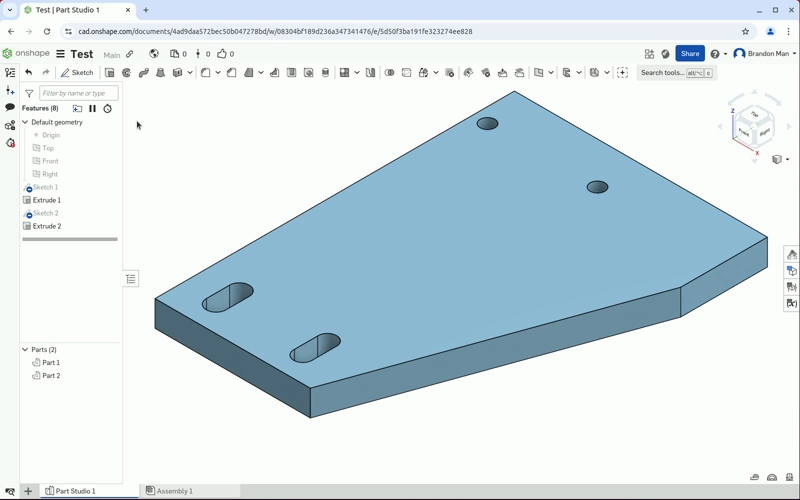
mouse_move(73, 189)
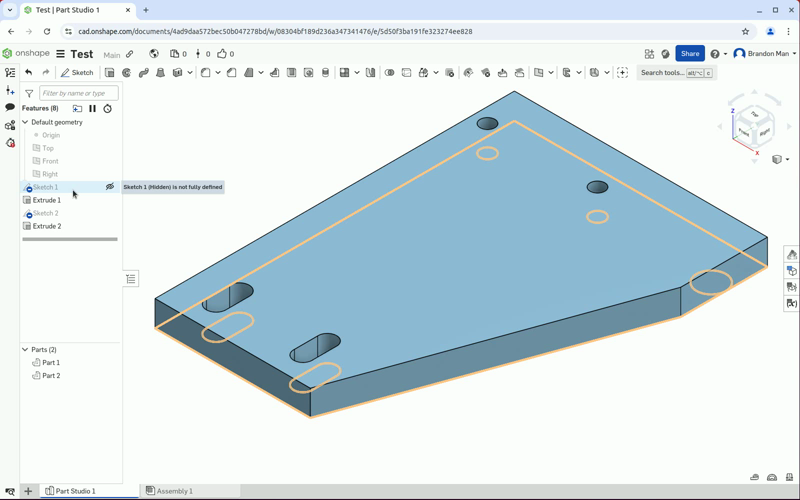
click(73, 189)